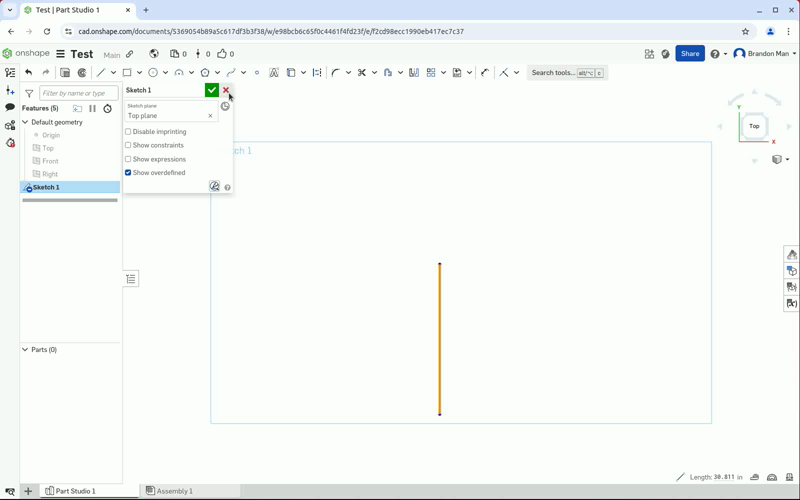
key(shift+h)
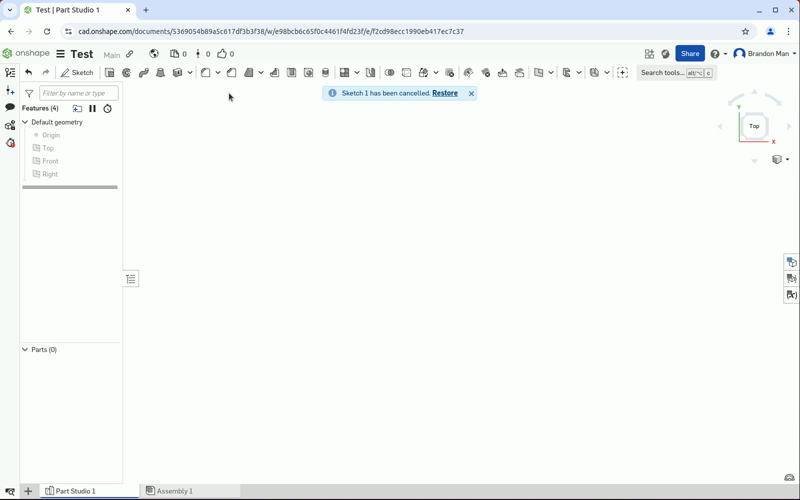
mouse_move(73, 352)
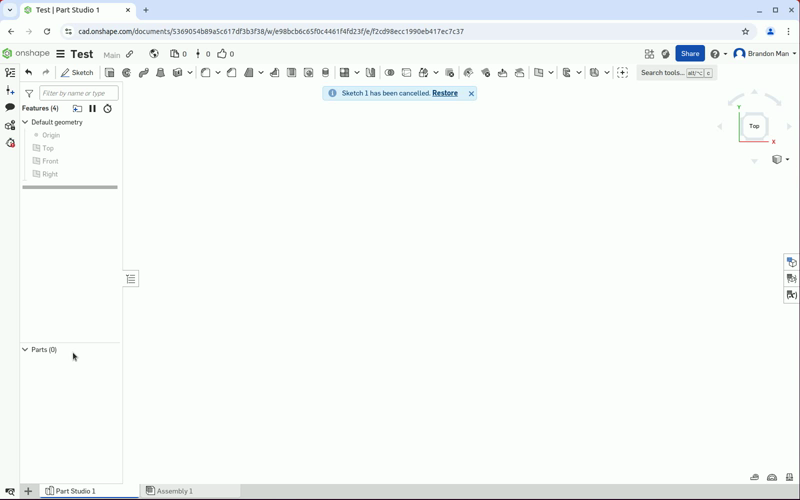
key(y)
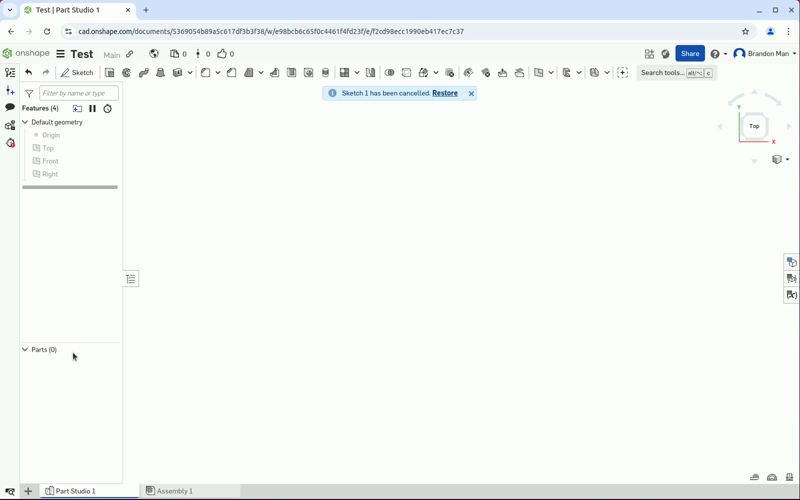
key(shift+p)
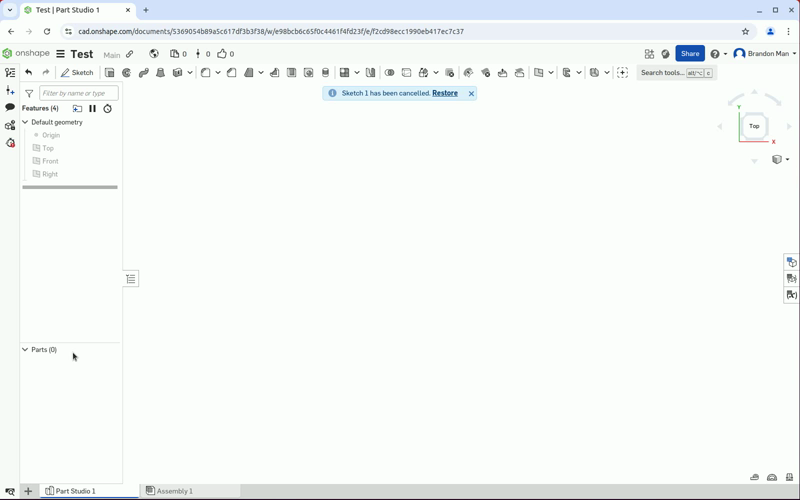
key(space)
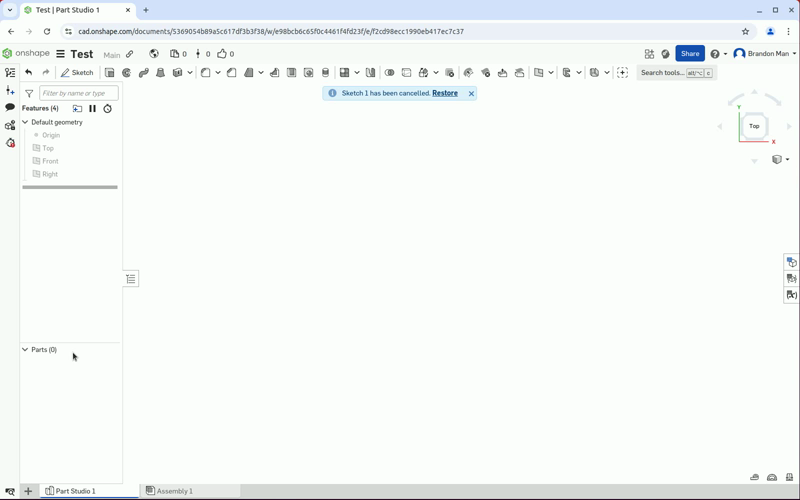
key_down(shift)
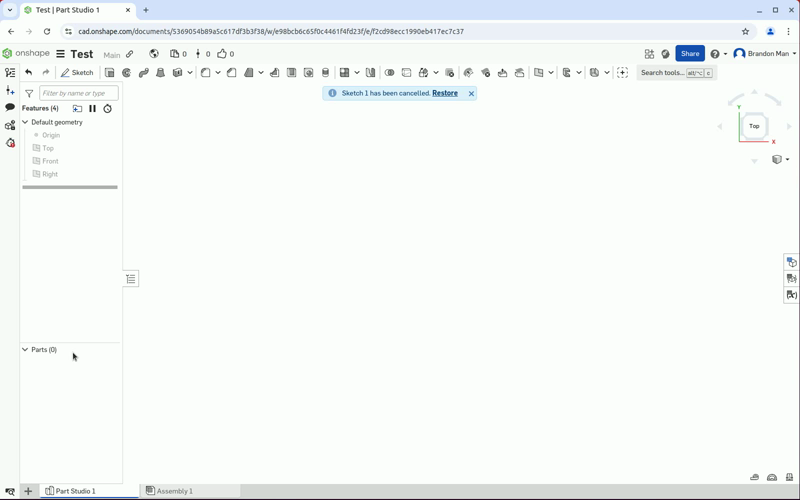
key(up)
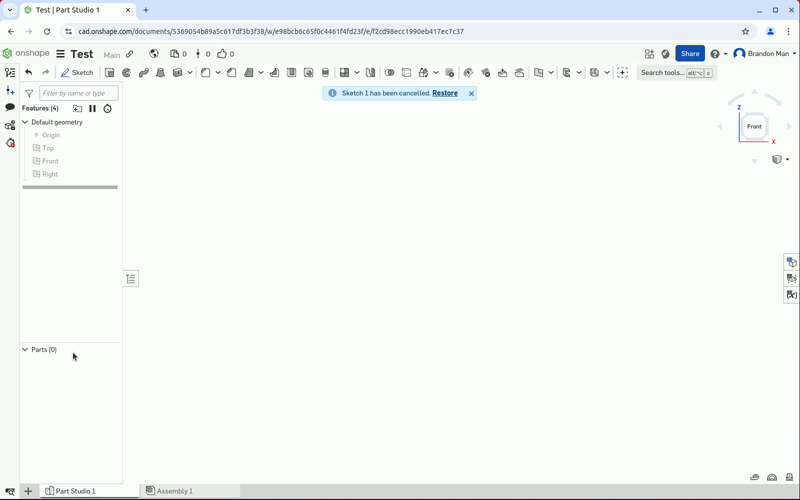
key_up(shift)
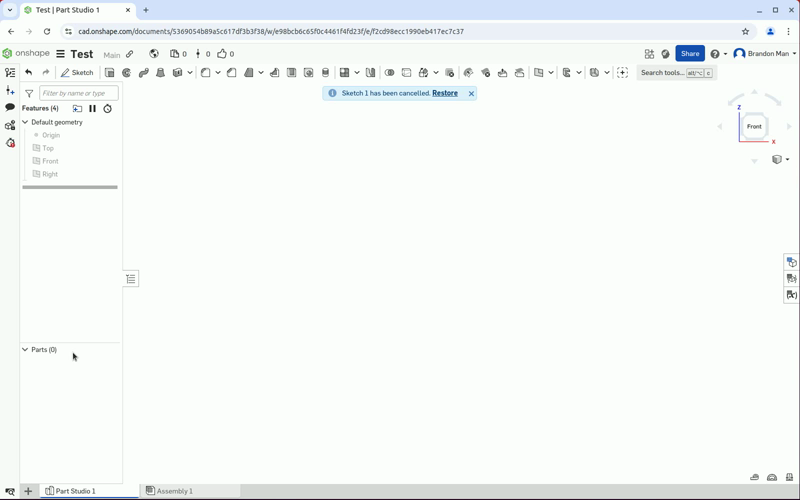
mouse_move(73, 352)
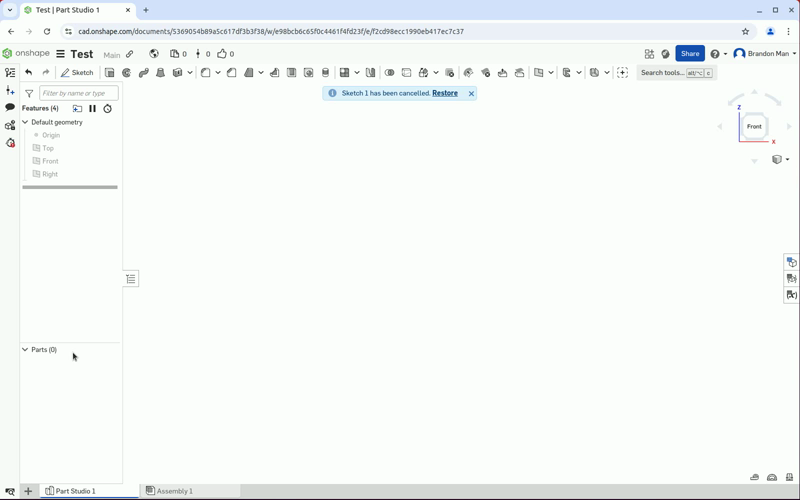
key(shift+y)
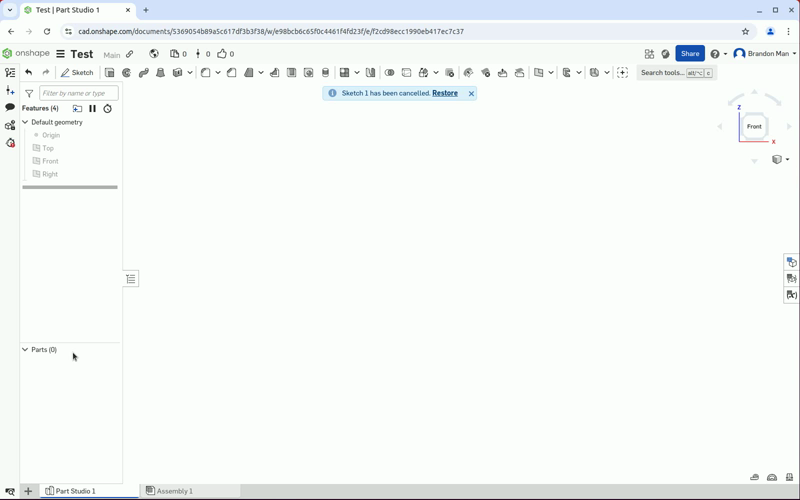
key(shift+s)
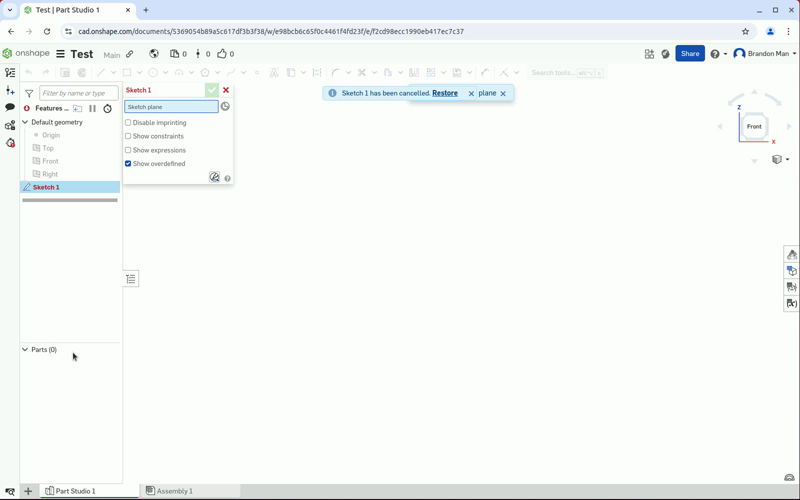
mouse_move(73, 163)
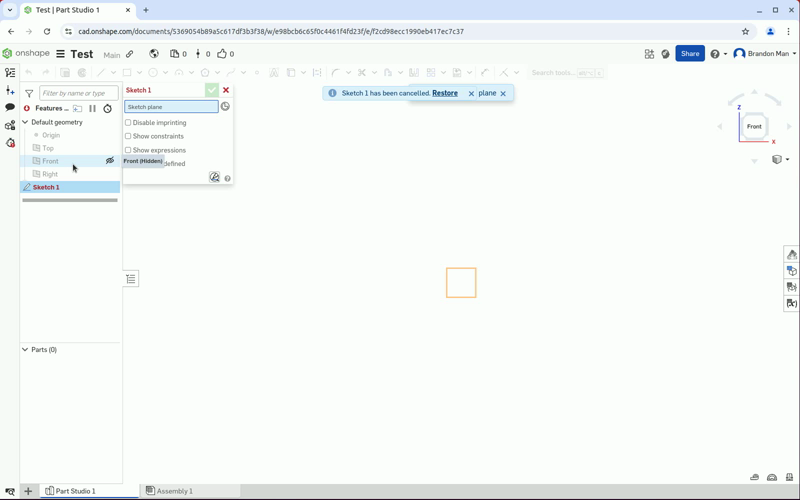
click(73, 163)
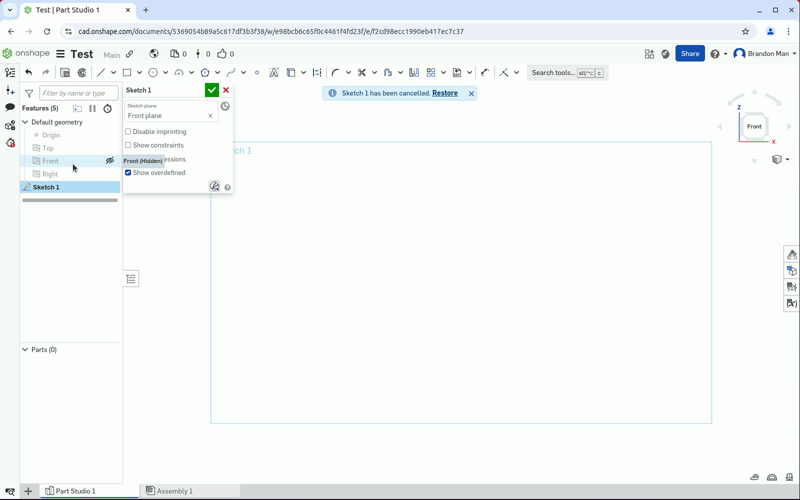
mouse_move(73, 352)
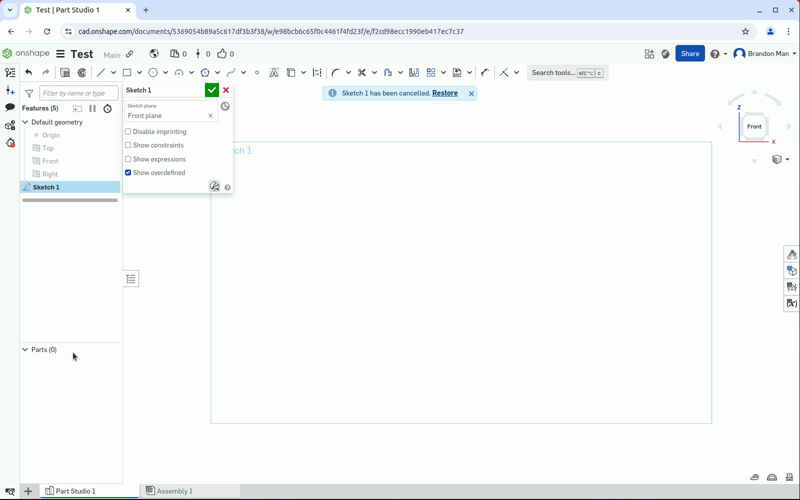
key(y)
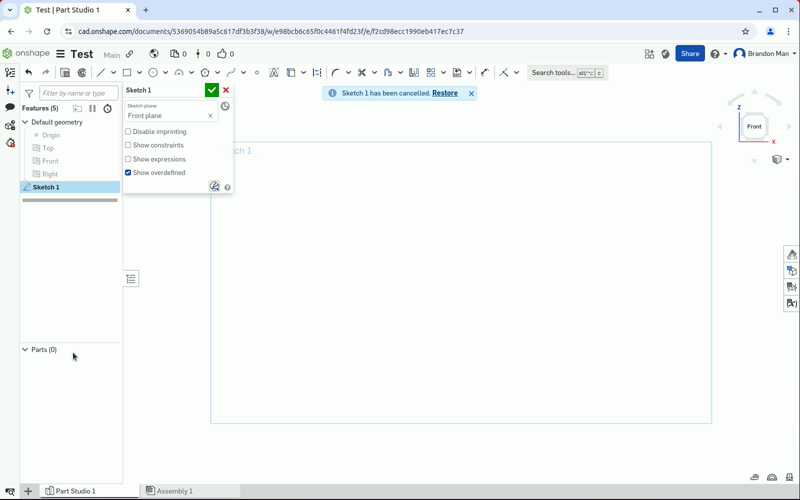
key(l)
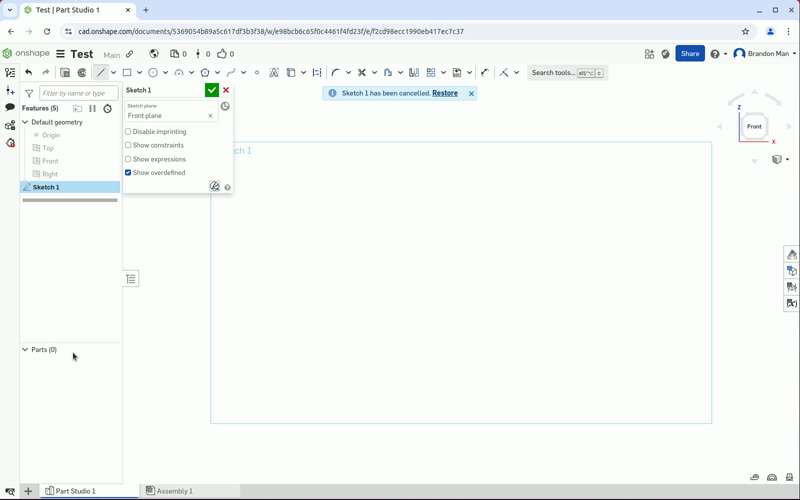
key_down(shift)
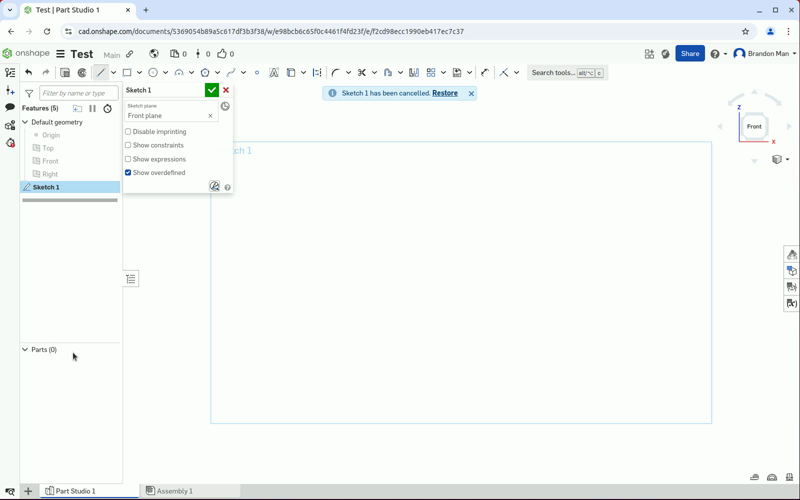
mouse_move(522, 280)
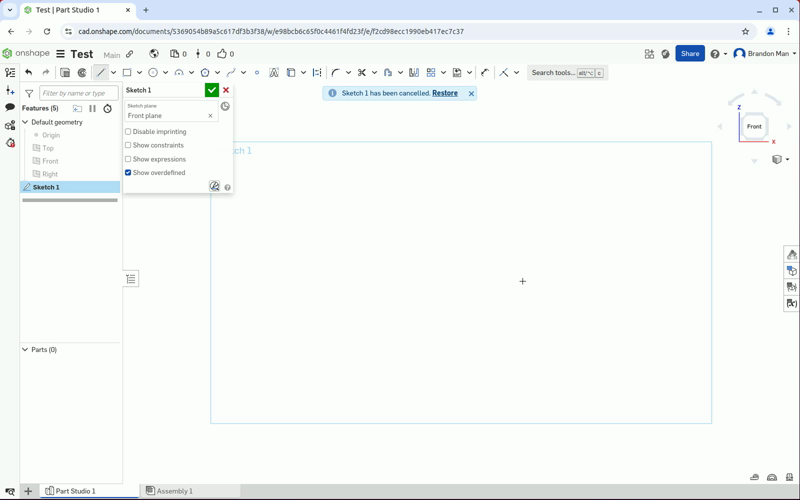
click(522, 280)
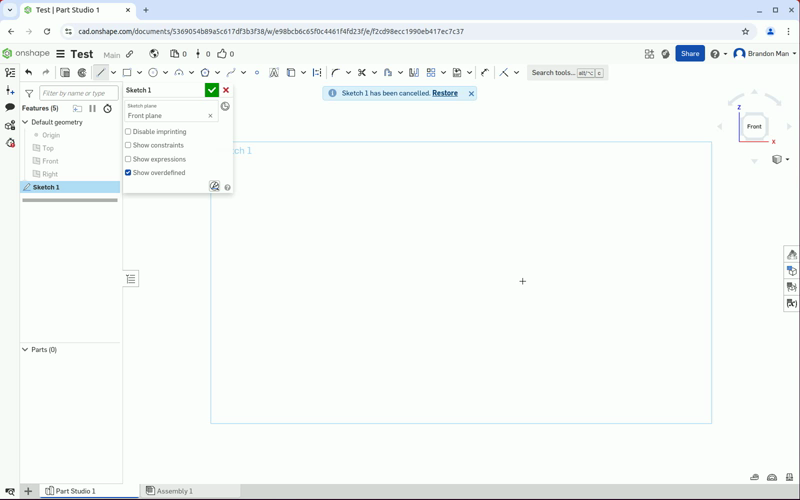
key_up(shift)
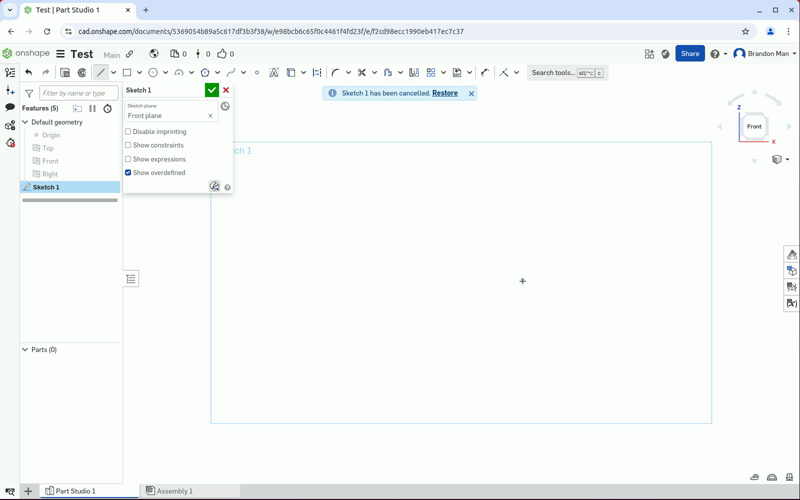
key_down(shift)
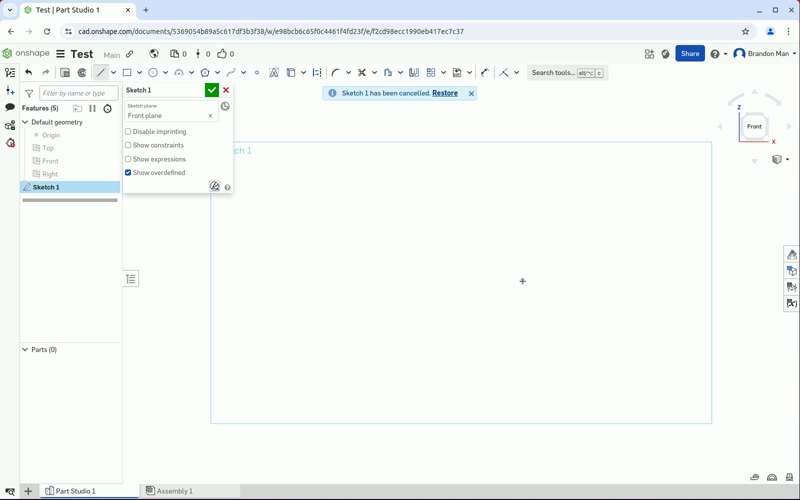
mouse_move(552, 280)
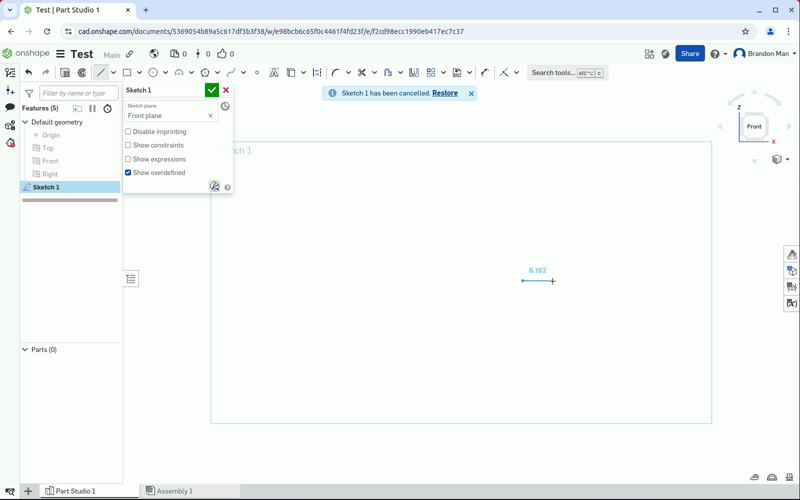
mouse_move(570, 280)
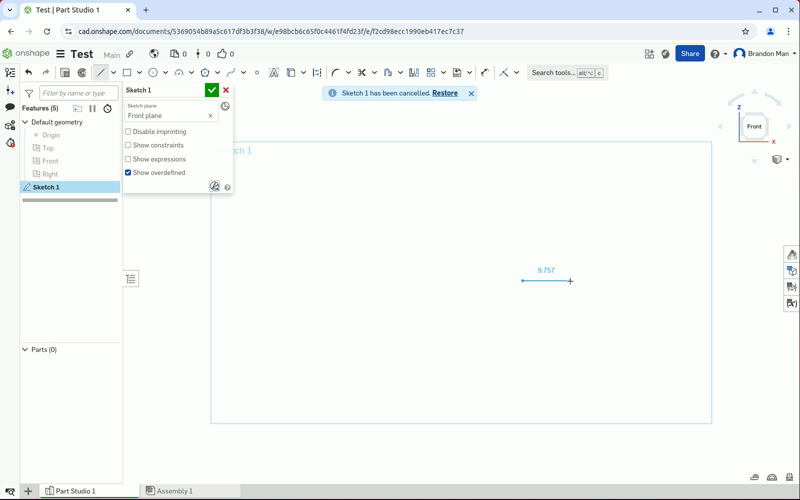
click(570, 280)
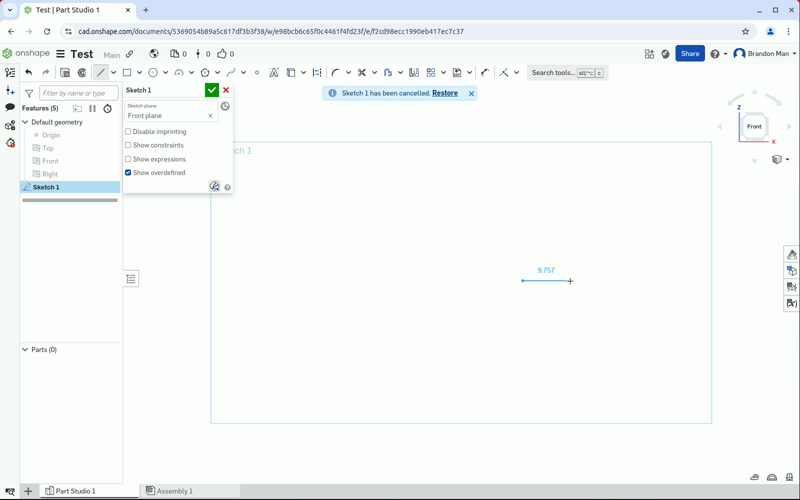
key_up(shift)
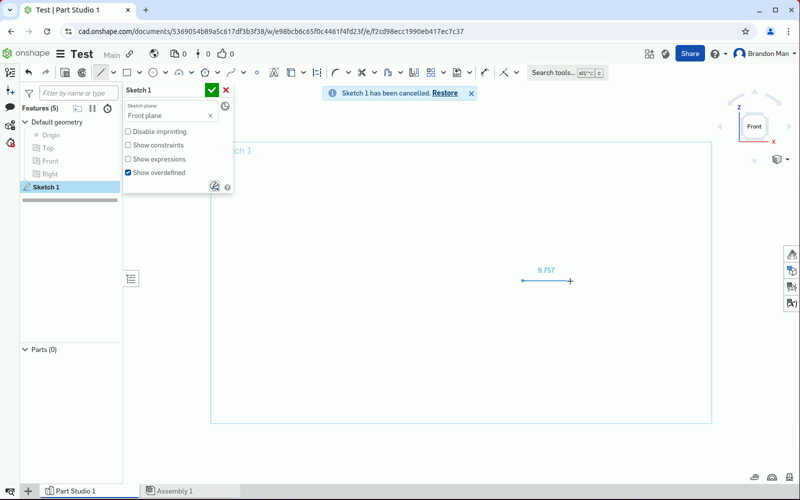
key_down(shift)
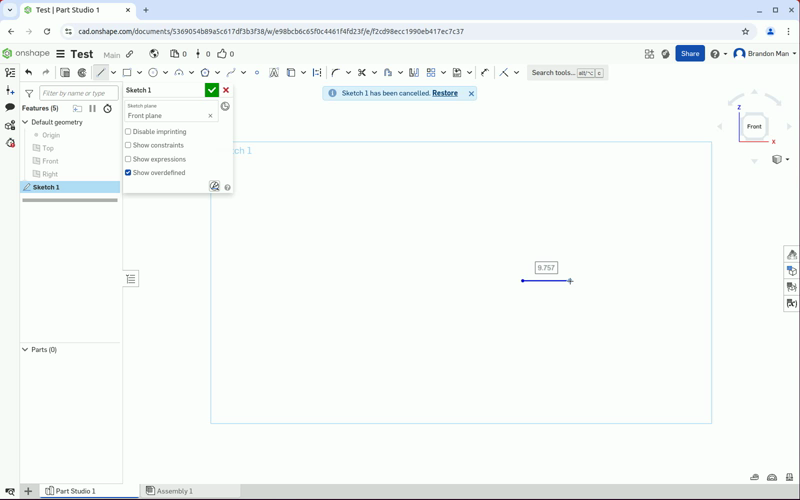
mouse_move(589, 280)
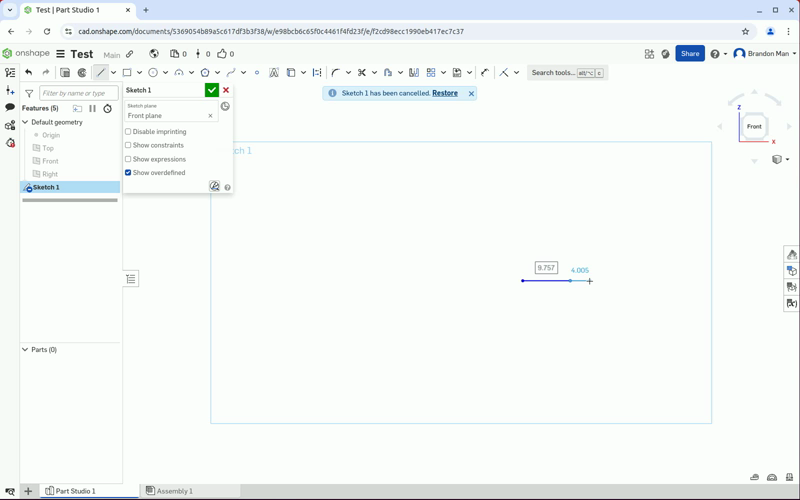
mouse_move(573, 276)
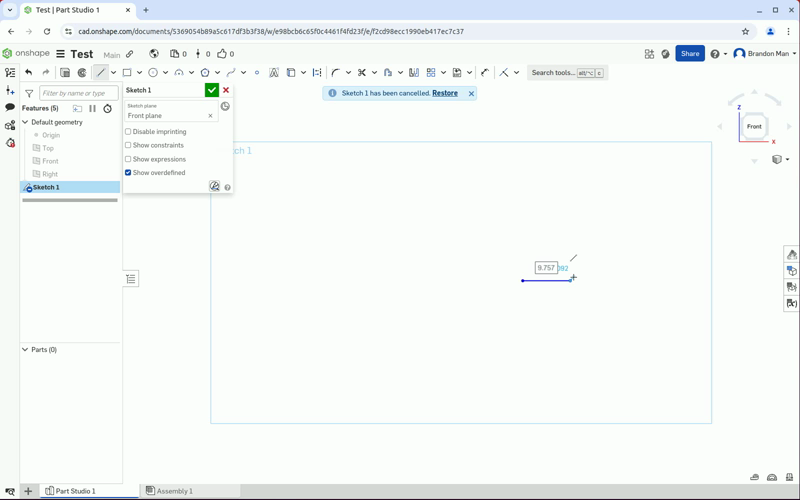
scroll(6)
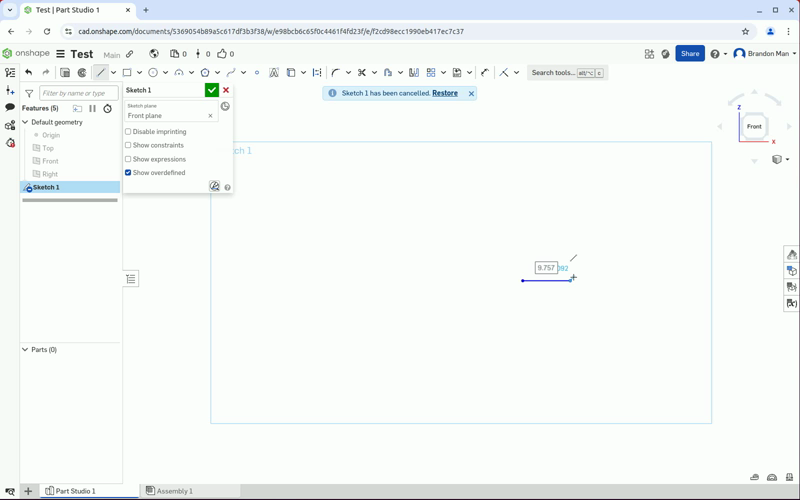
scroll(6)
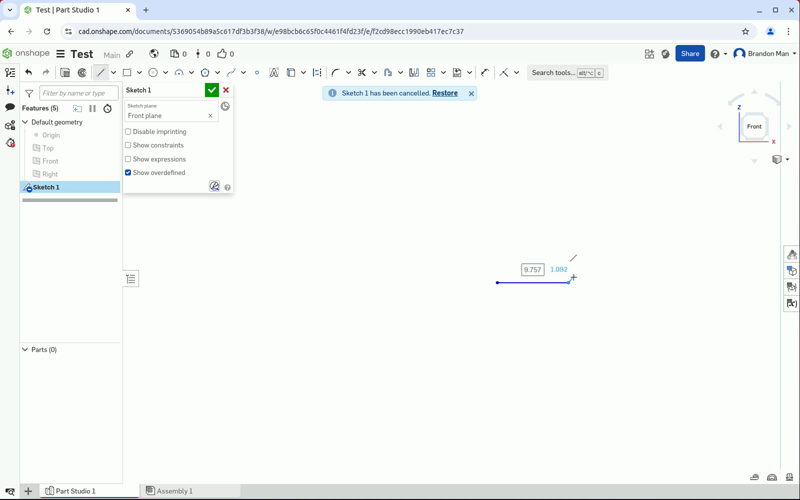
scroll(6)
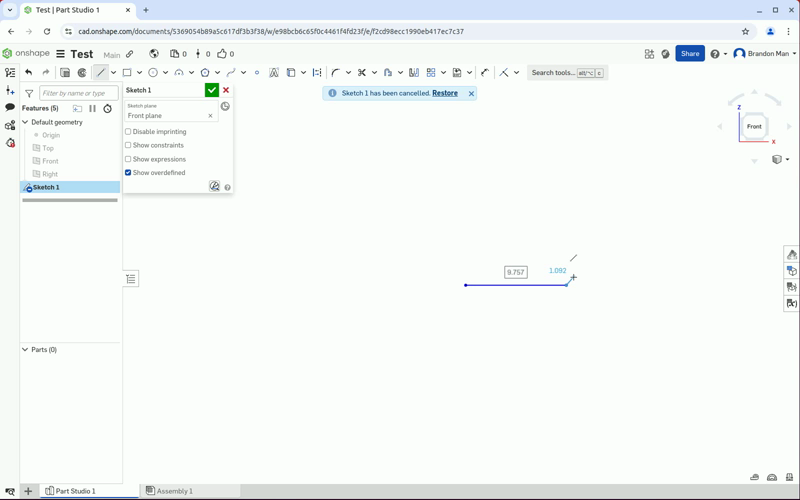
scroll(6)
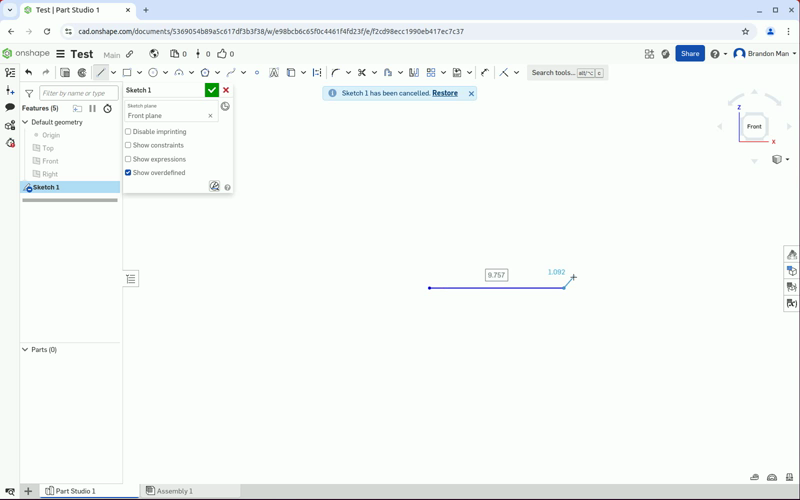
scroll(6)
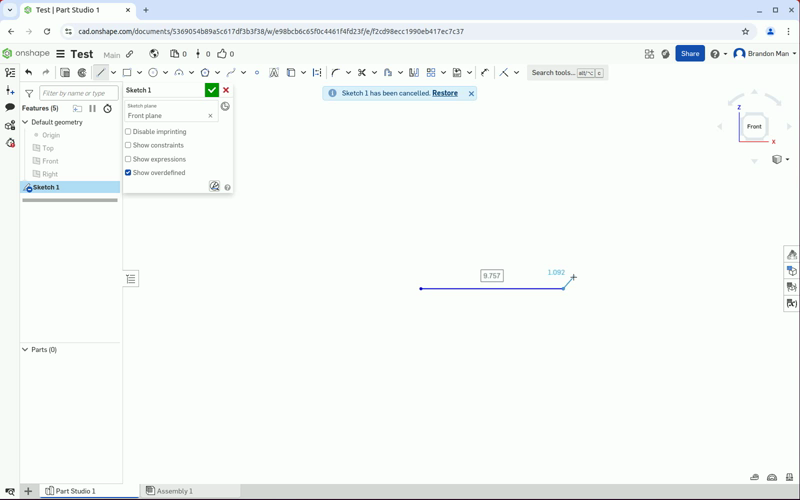
scroll(6)
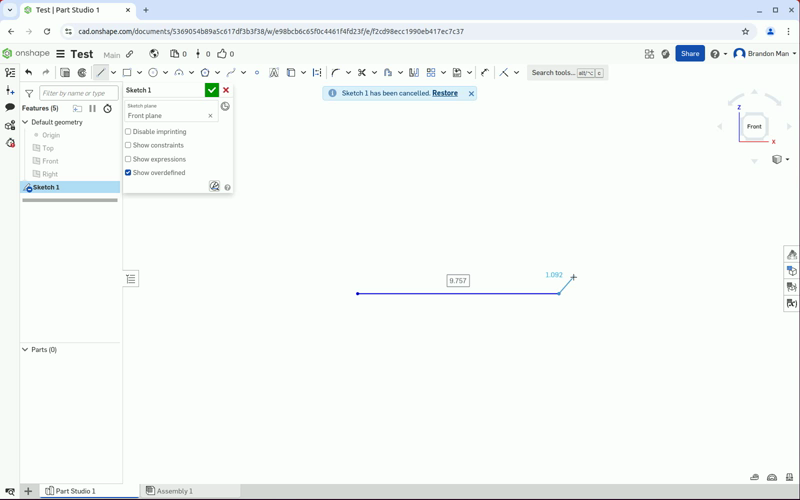
scroll(6)
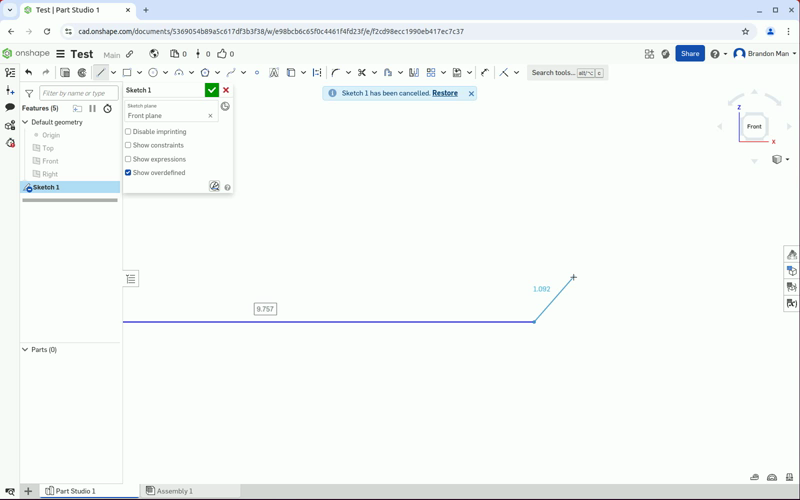
click(573, 276)
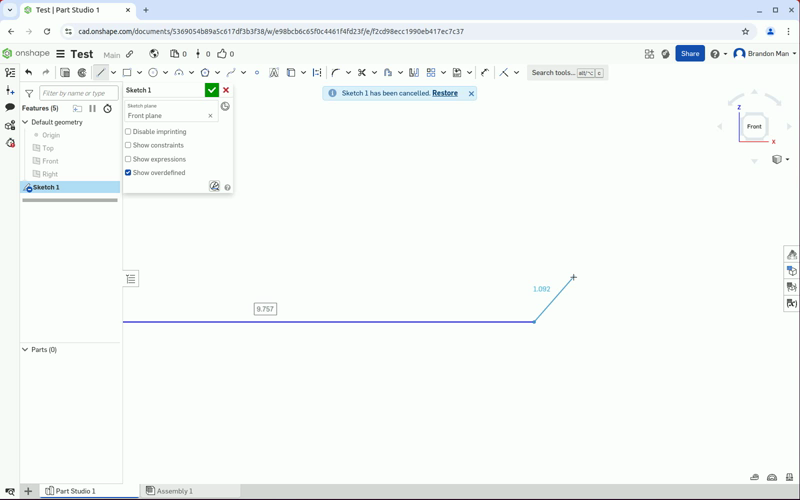
scroll(-6)
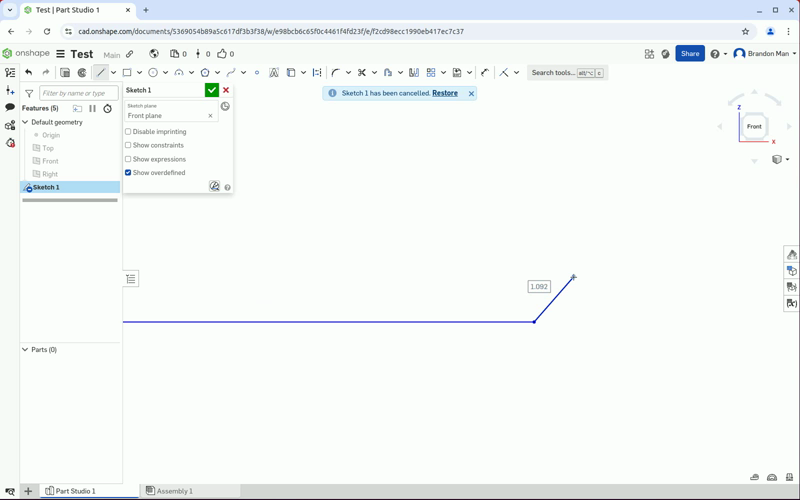
scroll(-6)
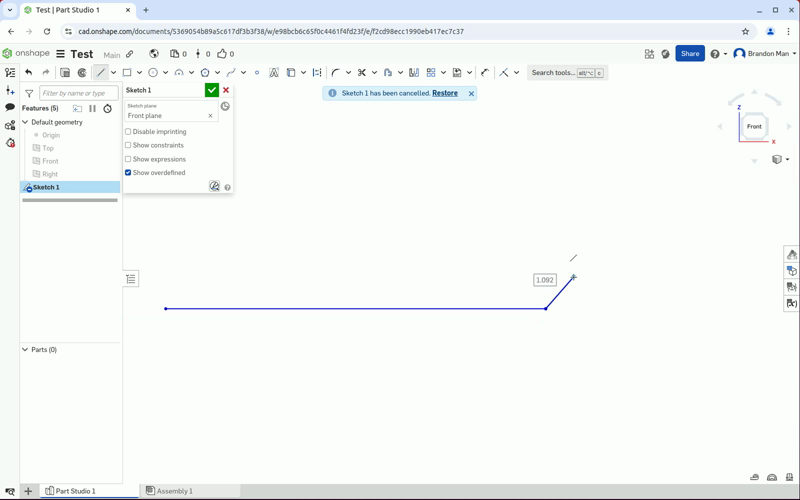
scroll(-6)
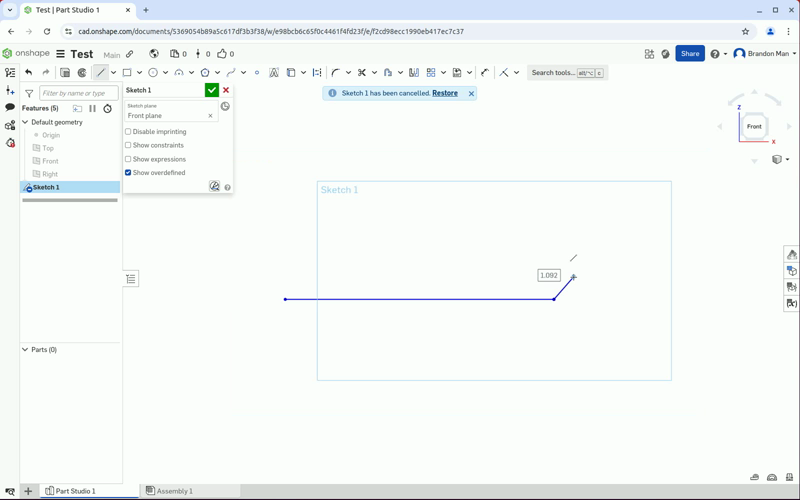
scroll(-6)
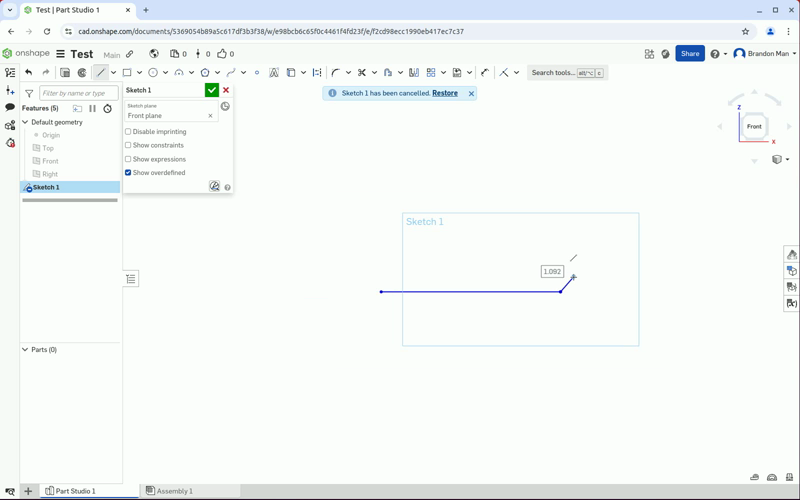
scroll(-6)
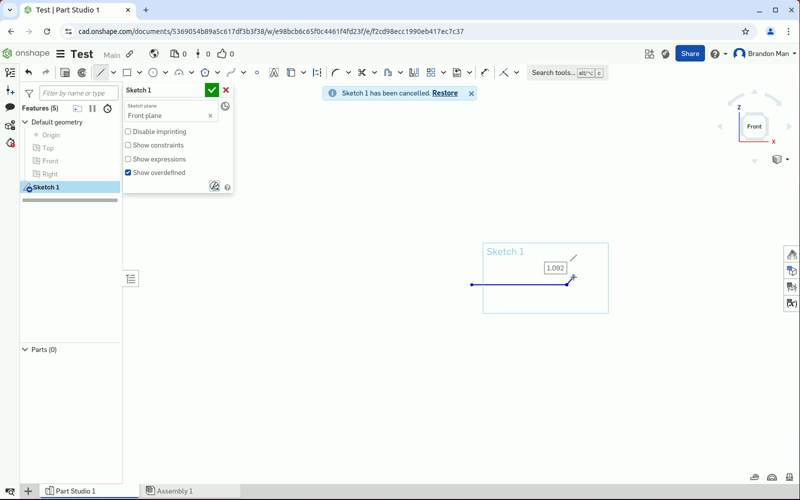
scroll(-6)
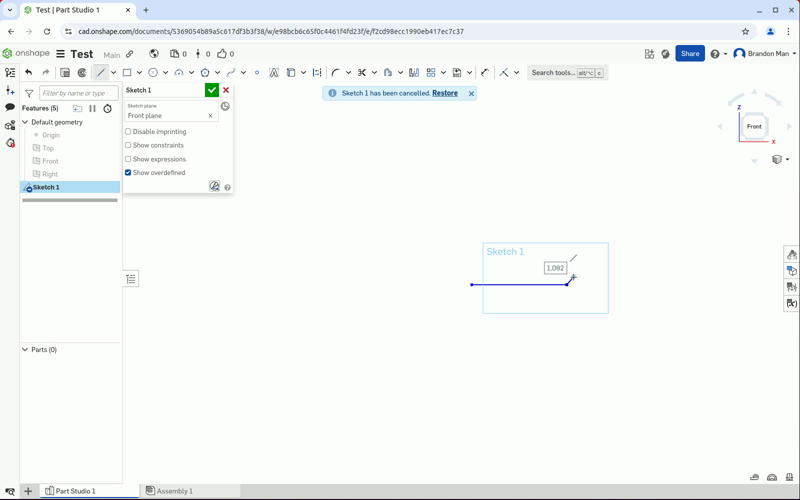
scroll(-6)
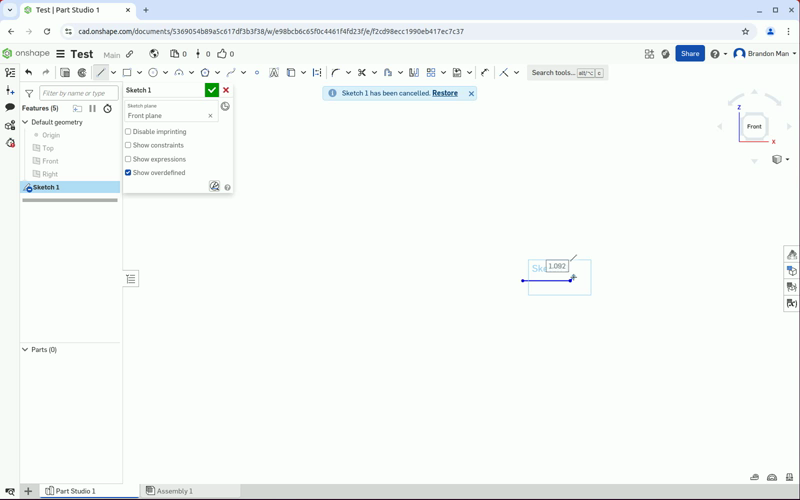
key_up(shift)
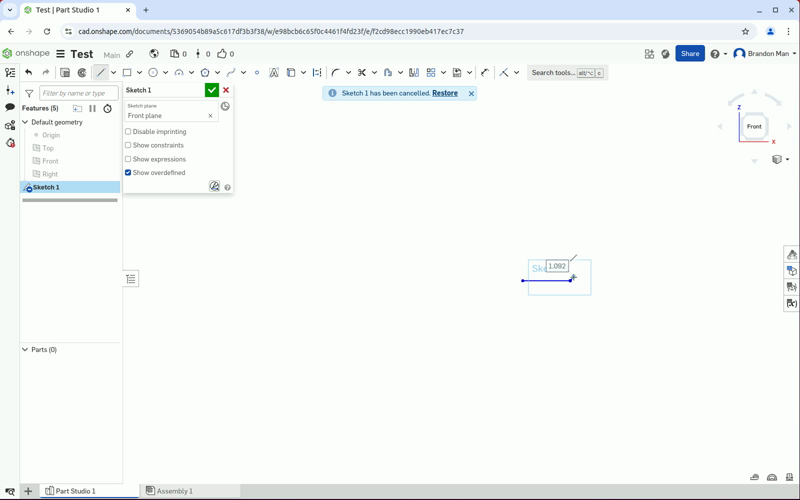
key_down(shift)
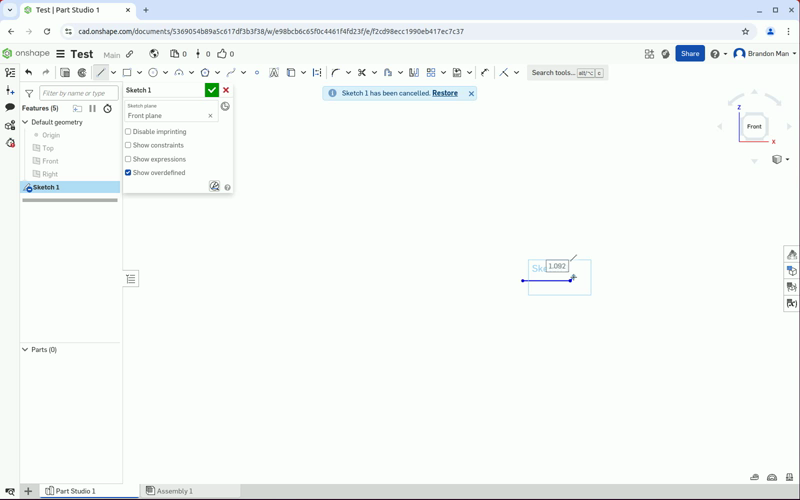
mouse_move(589, 276)
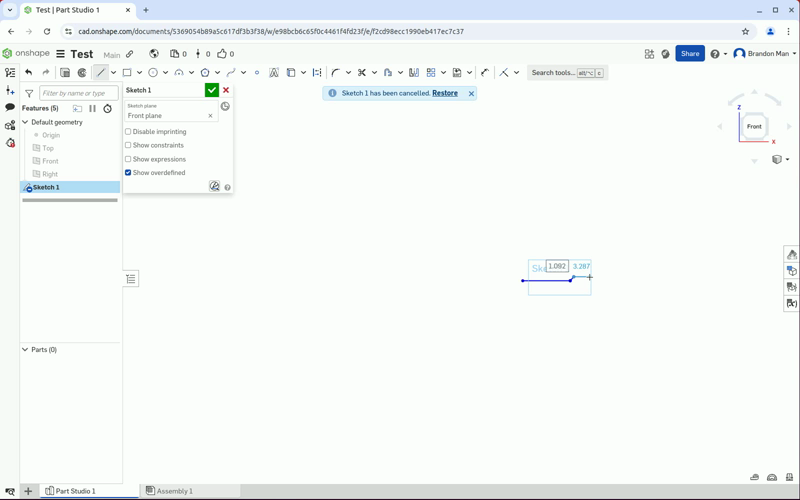
mouse_move(522, 276)
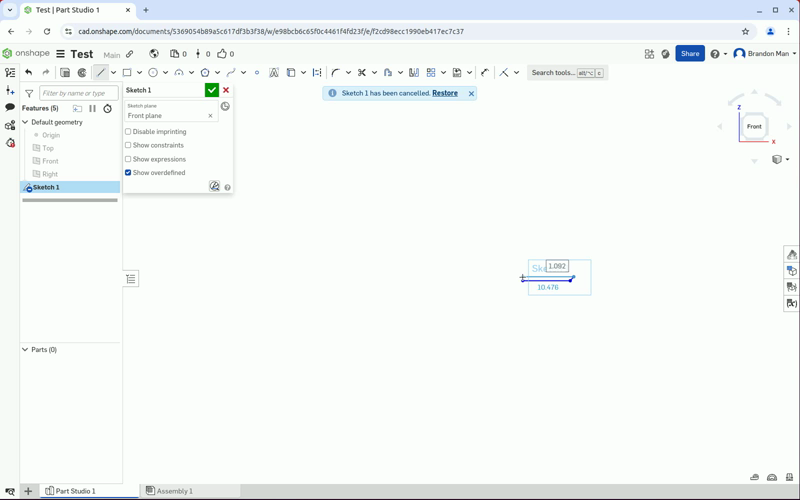
scroll(6)
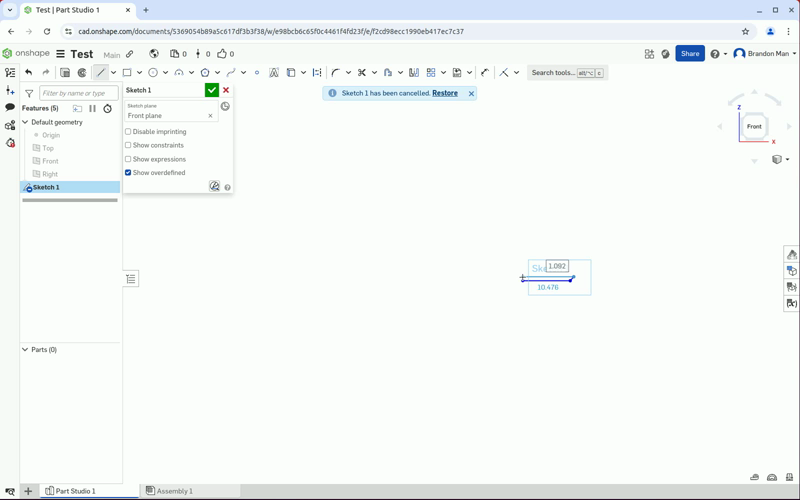
scroll(6)
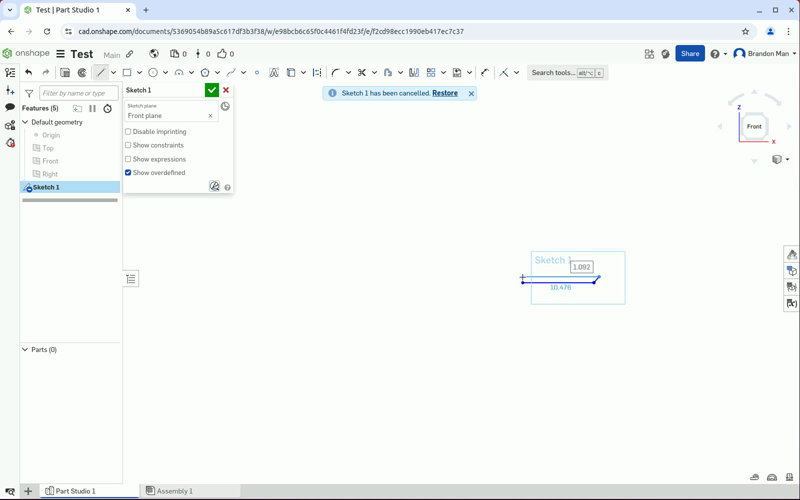
scroll(6)
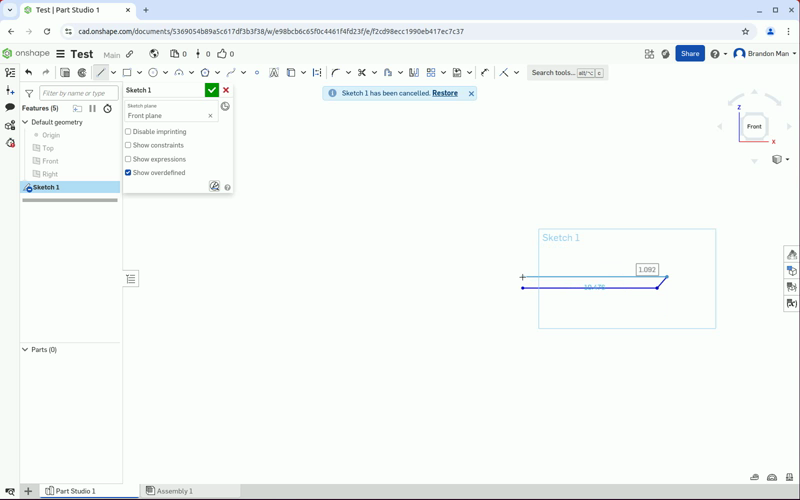
scroll(6)
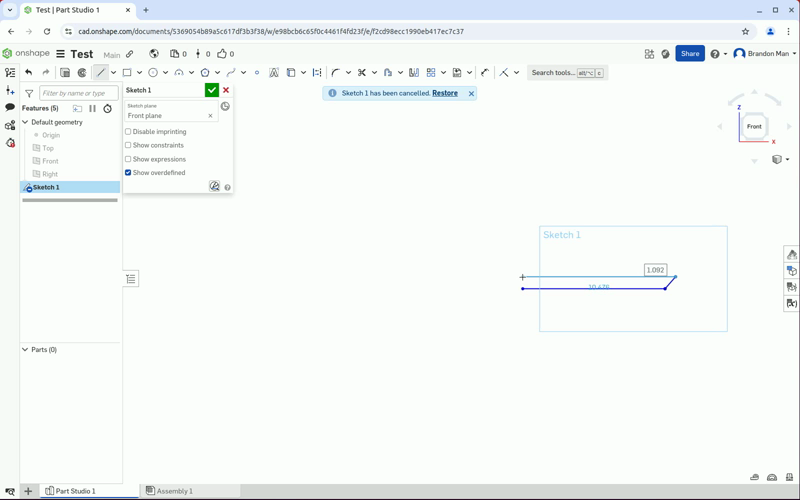
scroll(6)
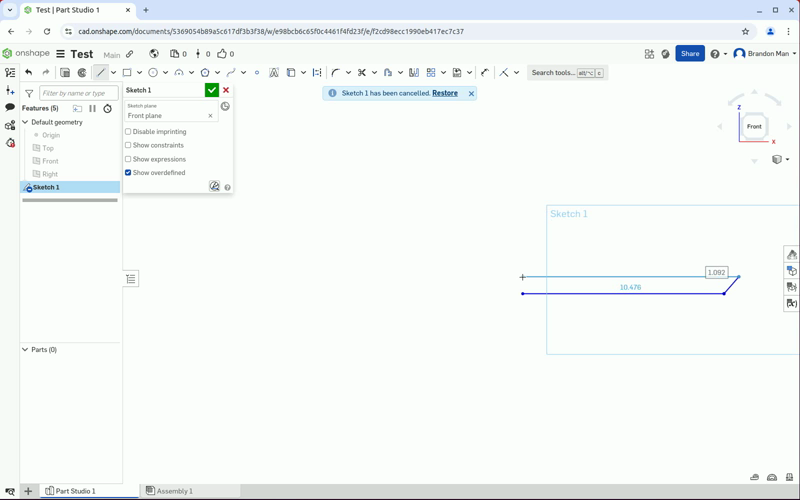
scroll(6)
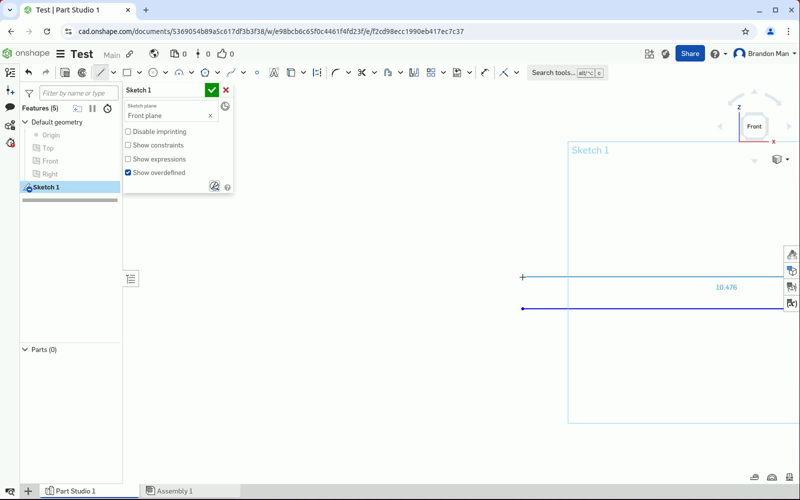
scroll(6)
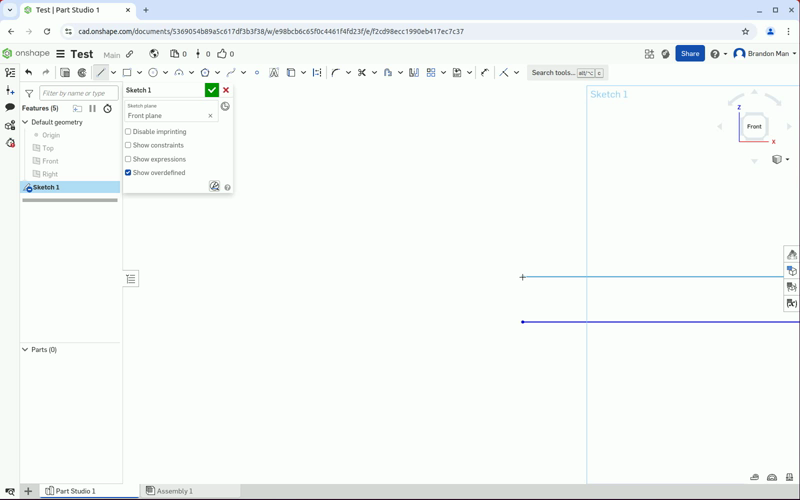
click(522, 276)
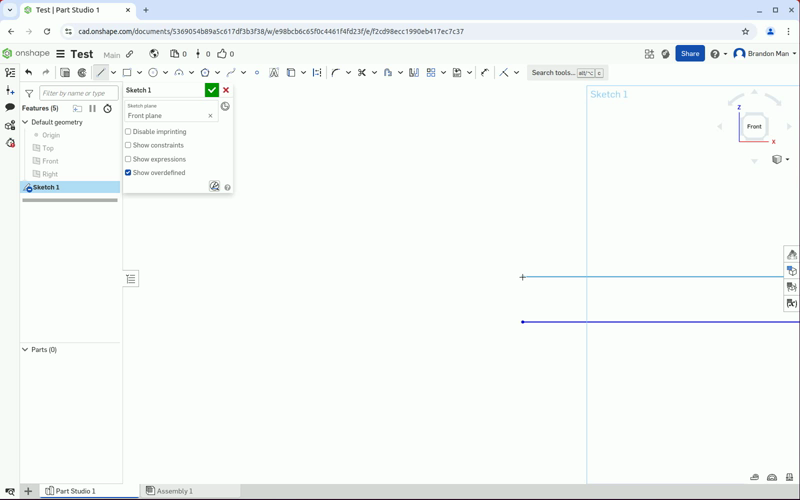
scroll(-6)
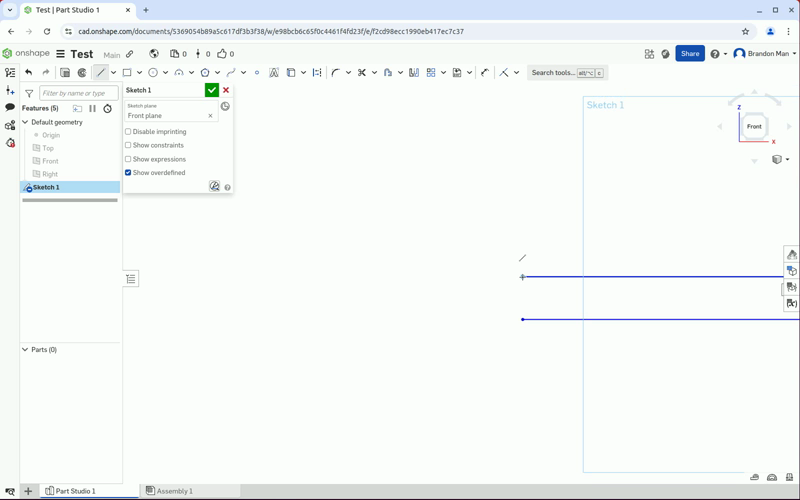
scroll(-6)
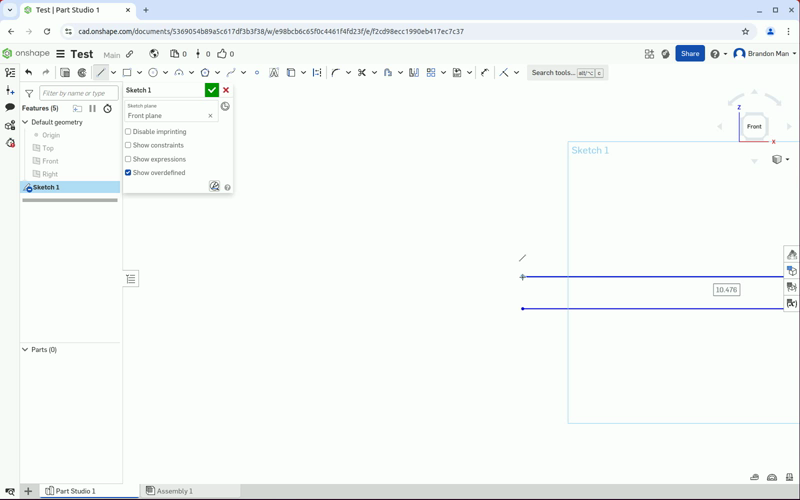
scroll(-6)
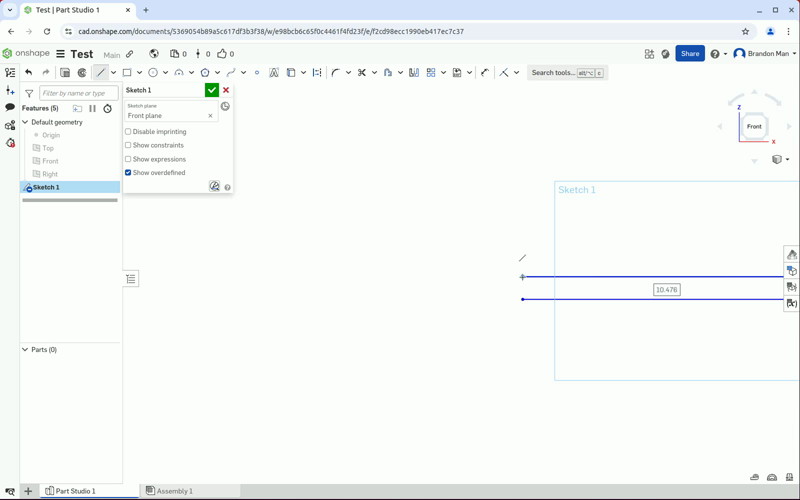
scroll(-6)
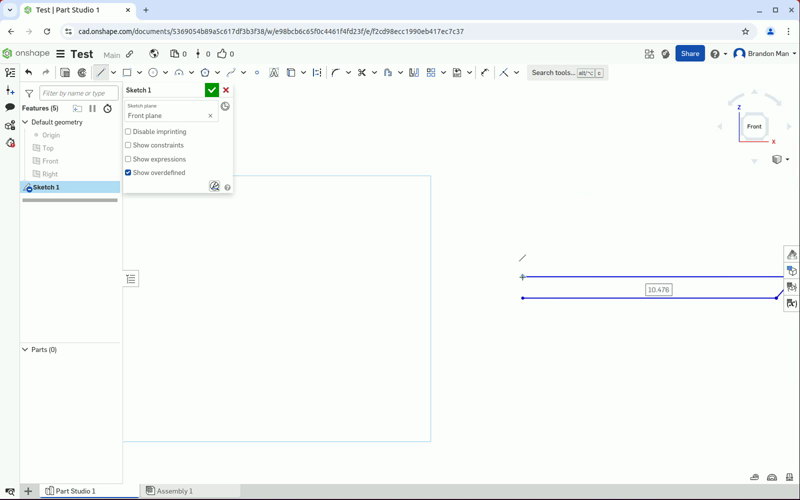
scroll(-6)
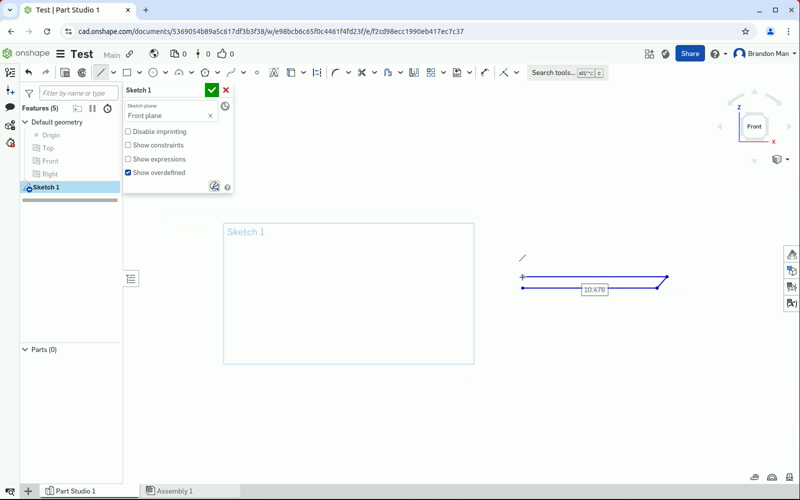
scroll(-6)
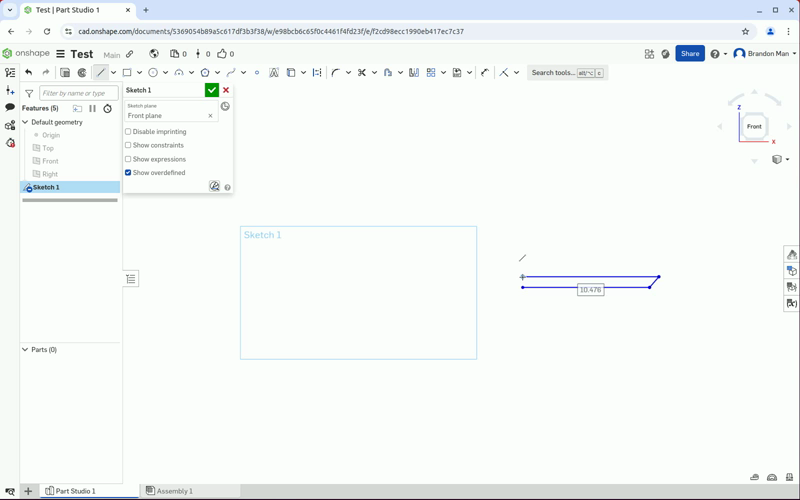
scroll(-6)
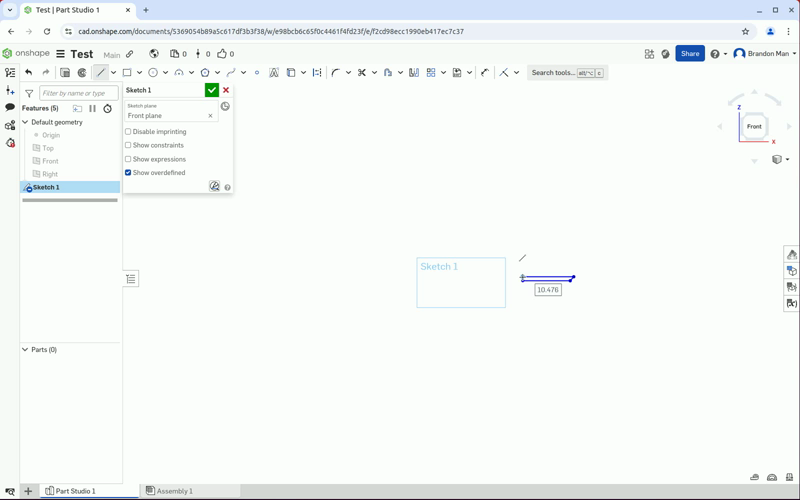
key_up(shift)
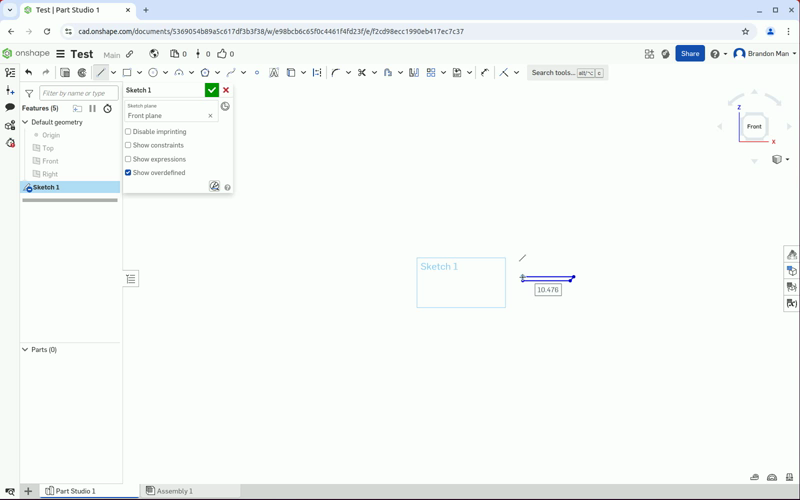
mouse_move(552, 276)
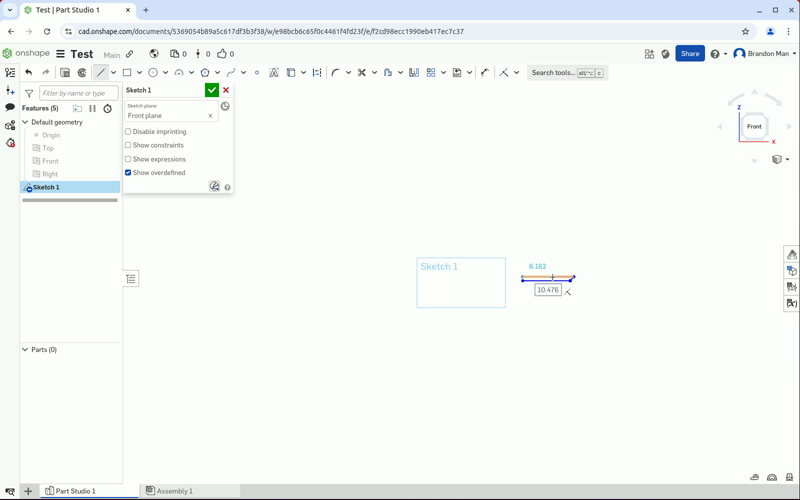
key_down(shift)
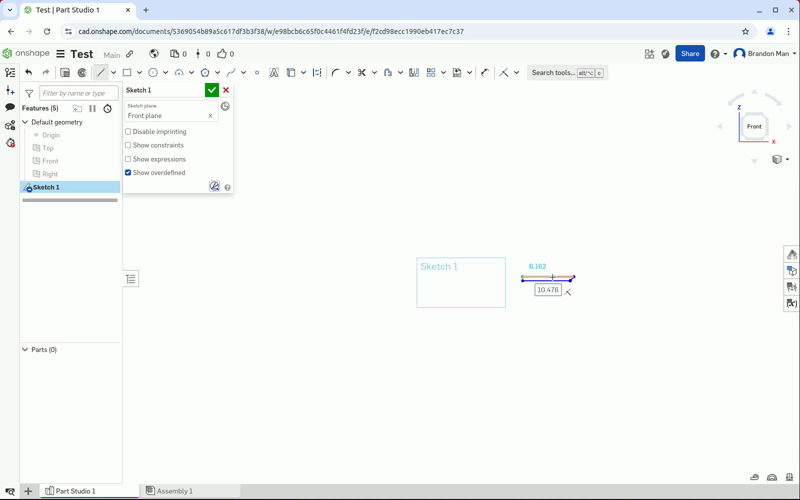
mouse_move(522, 280)
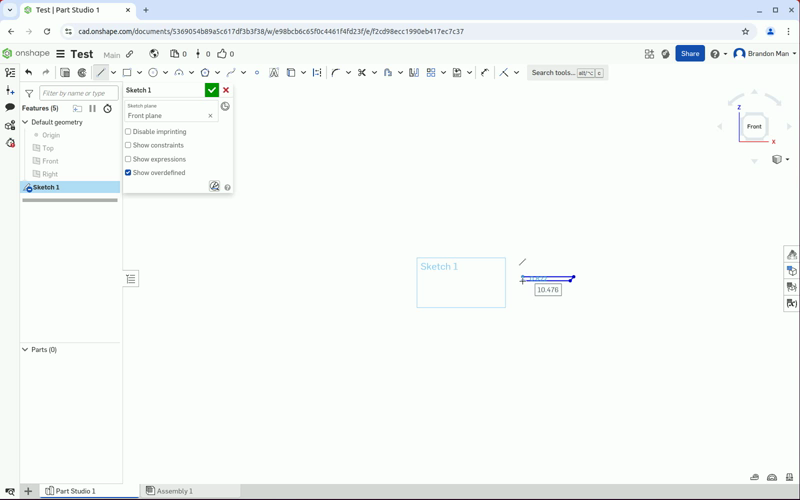
scroll(6)
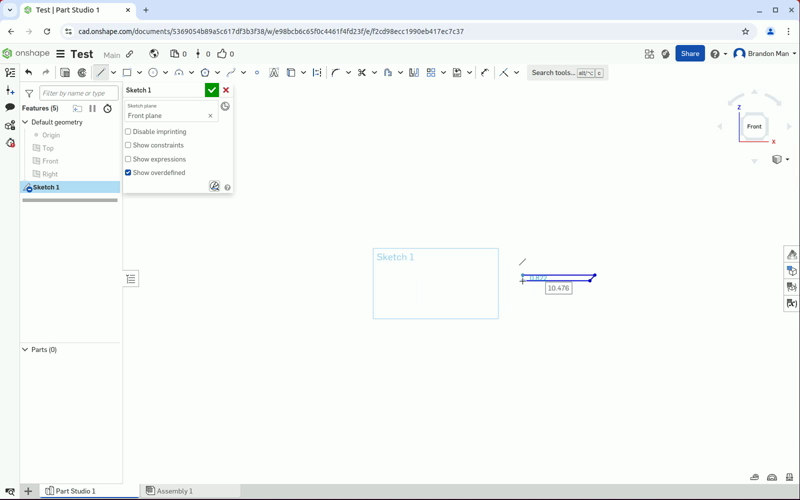
scroll(6)
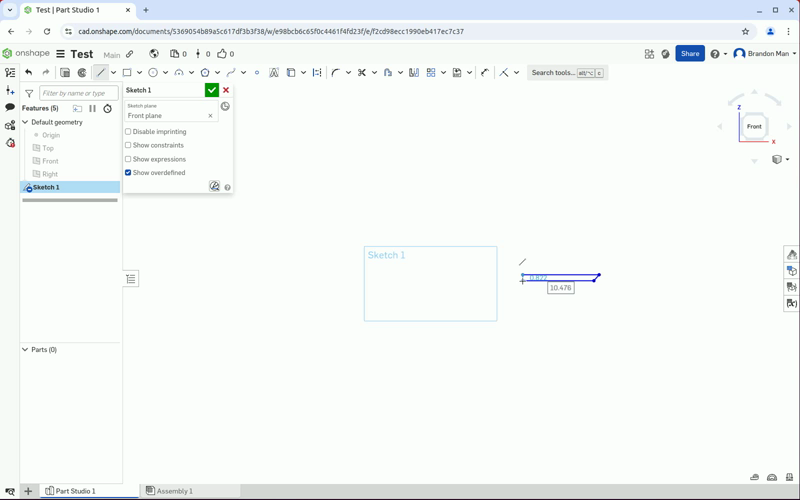
scroll(6)
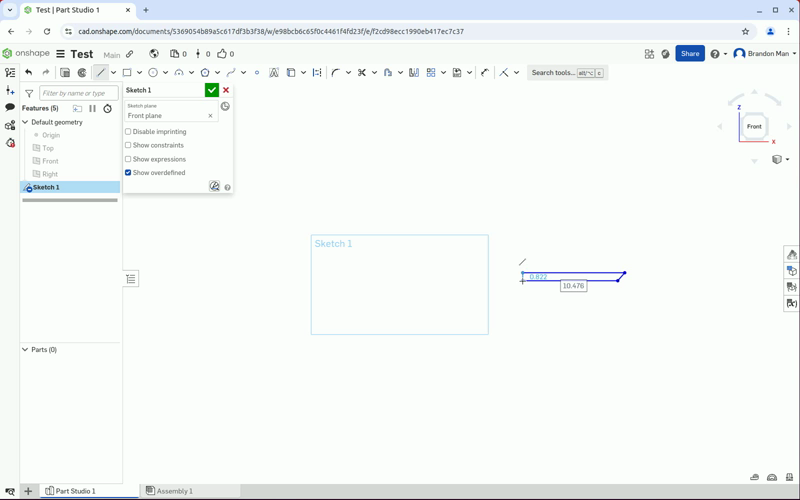
scroll(6)
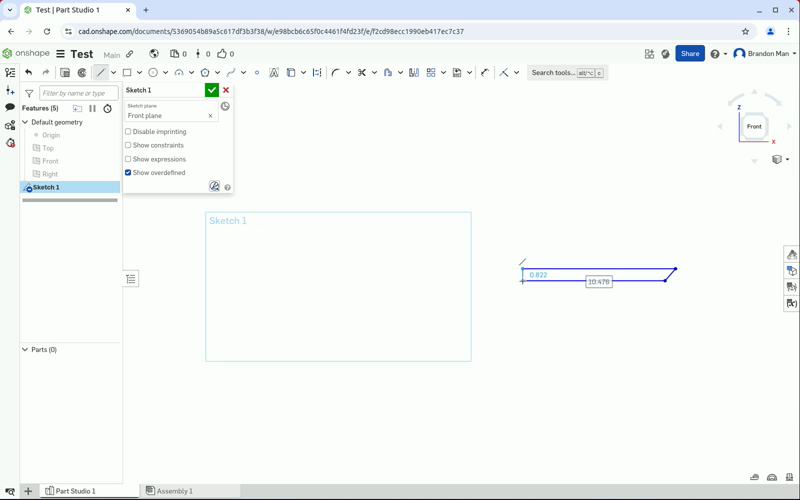
scroll(6)
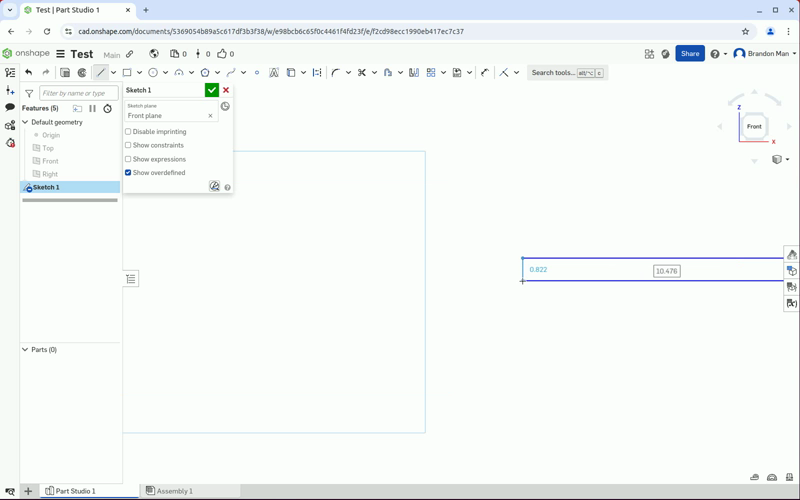
scroll(6)
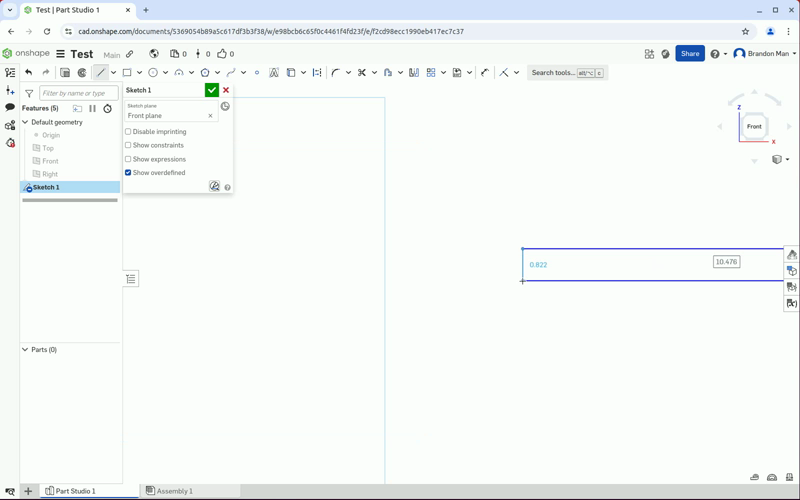
scroll(6)
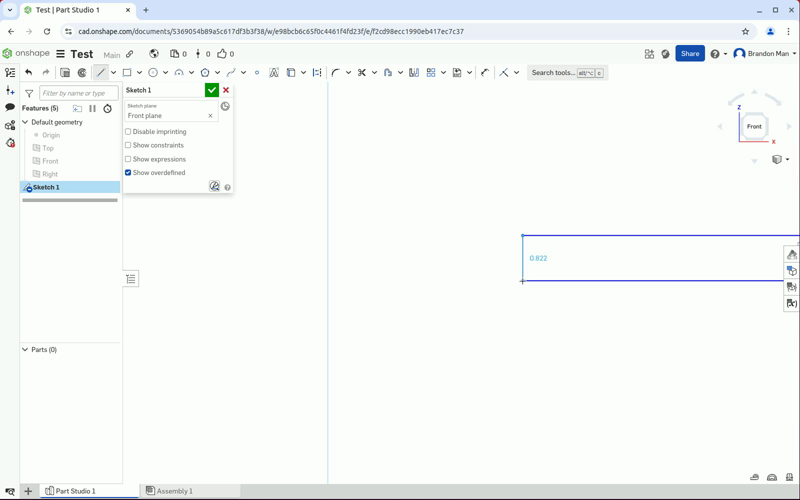
key_up(shift)
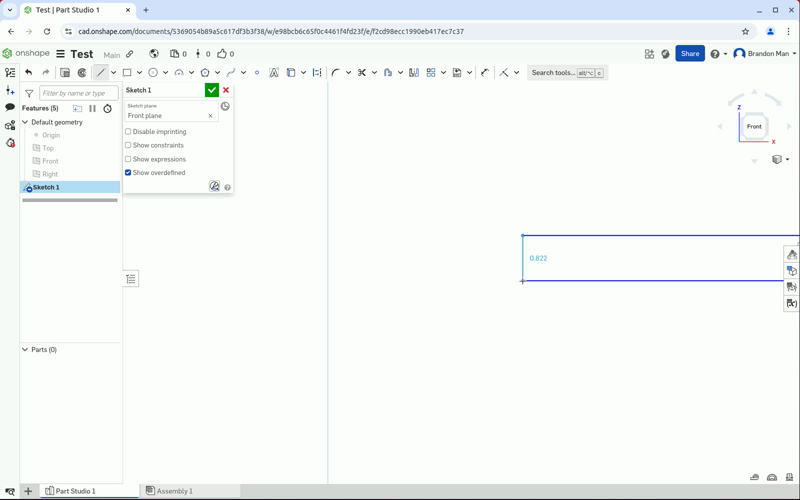
click(522, 280)
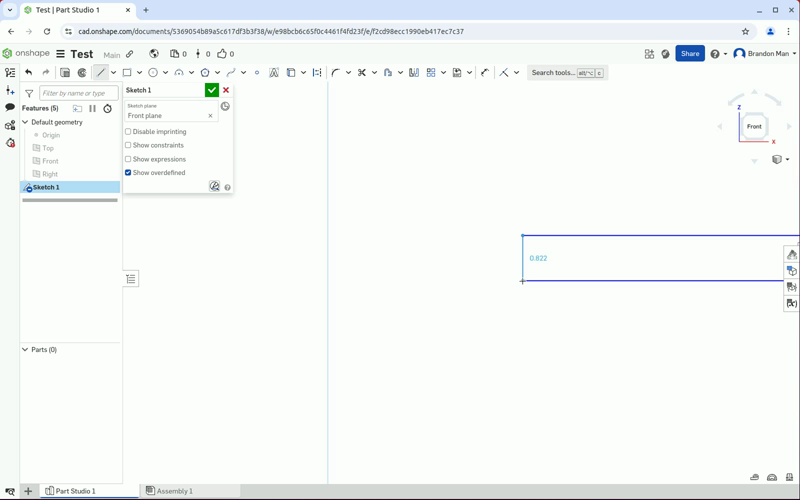
scroll(-6)
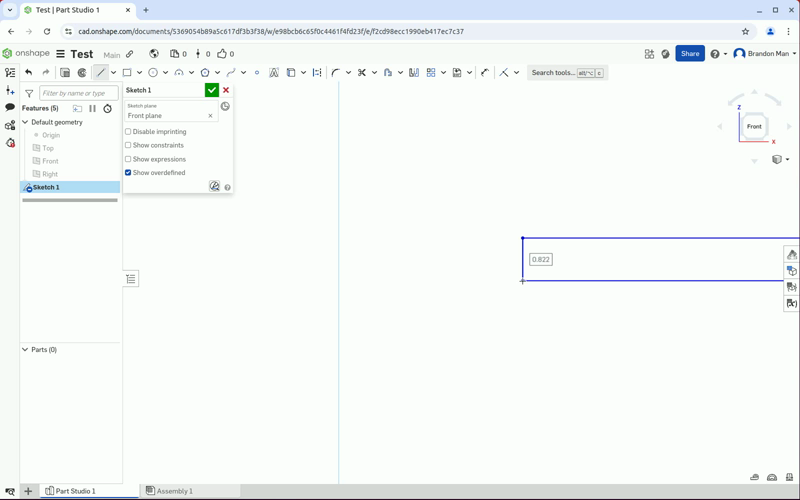
scroll(-6)
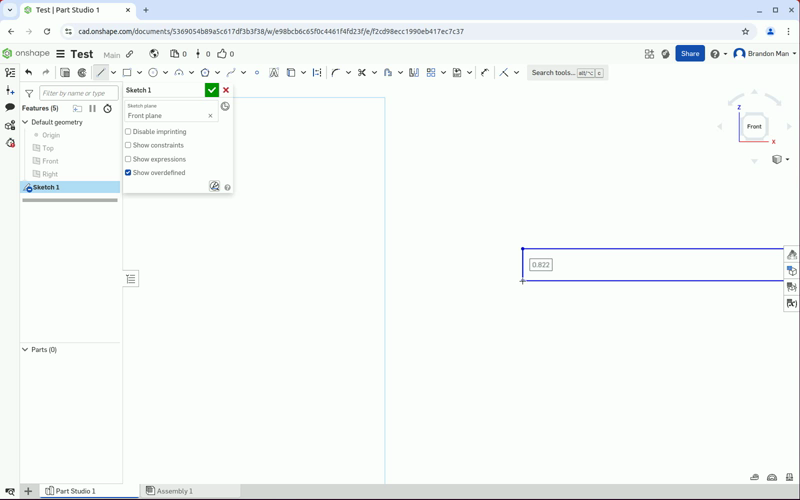
scroll(-6)
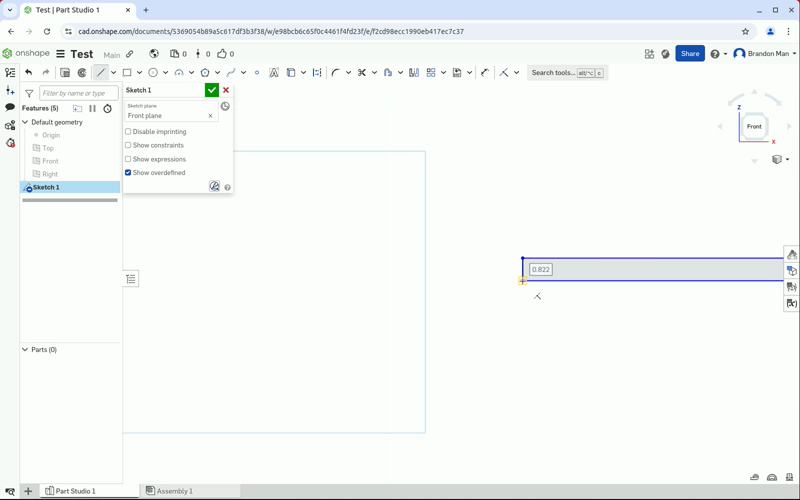
scroll(-6)
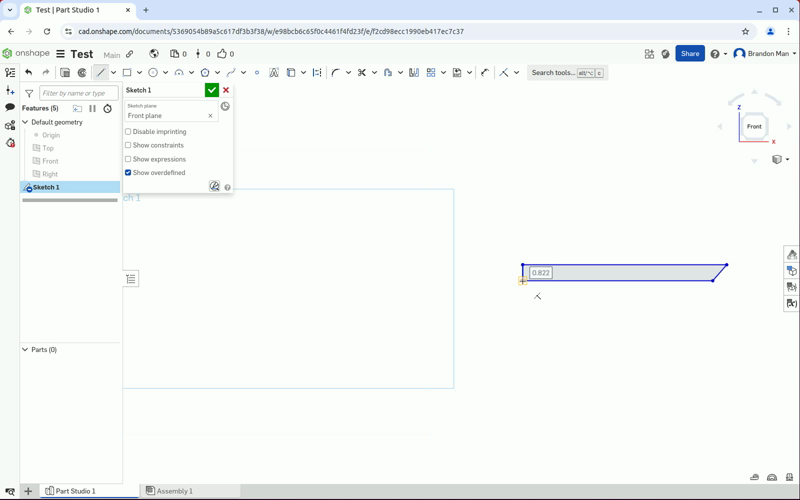
scroll(-6)
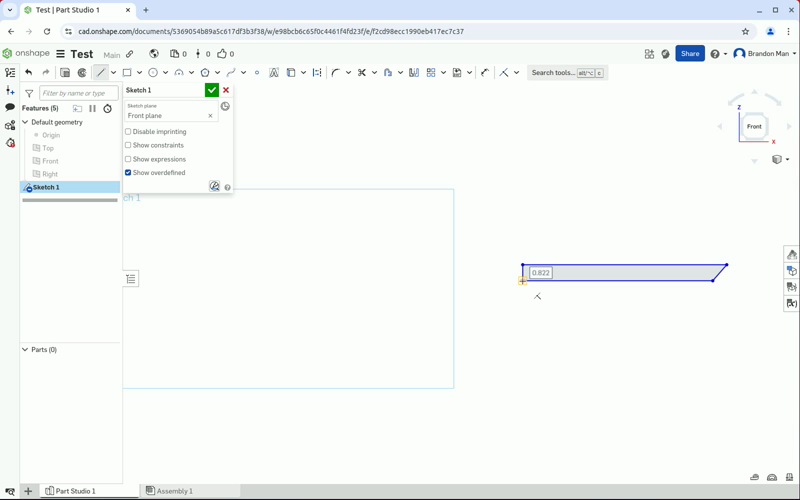
scroll(-6)
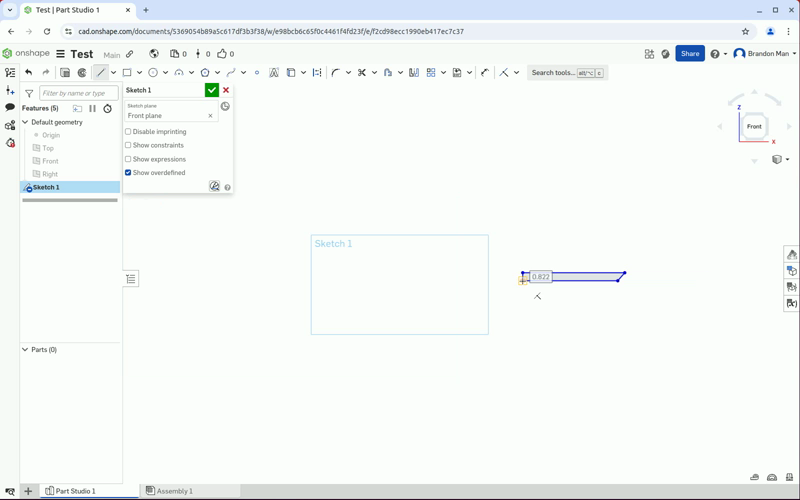
scroll(-6)
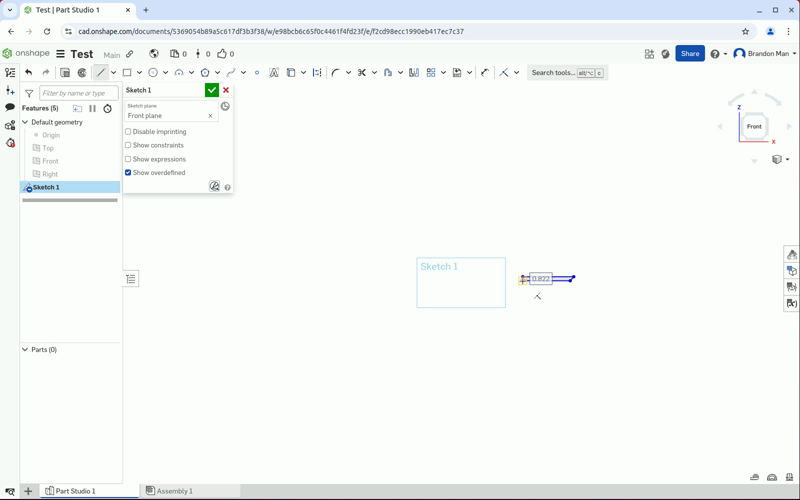
key(esc)
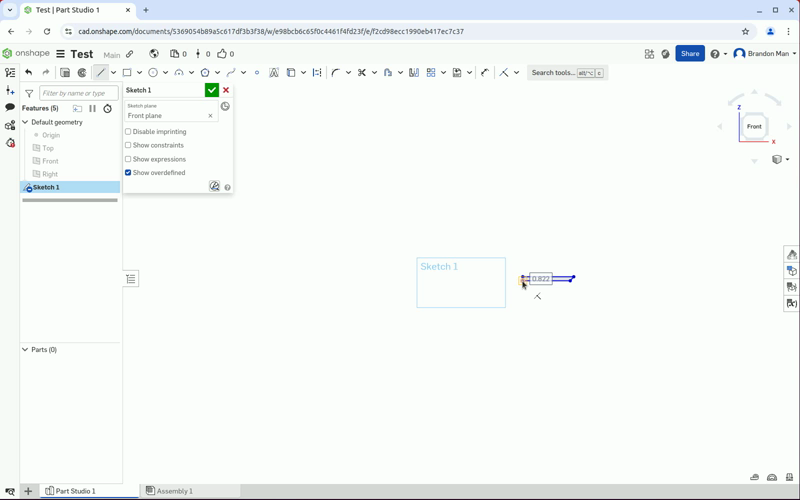
mouse_move(552, 279)
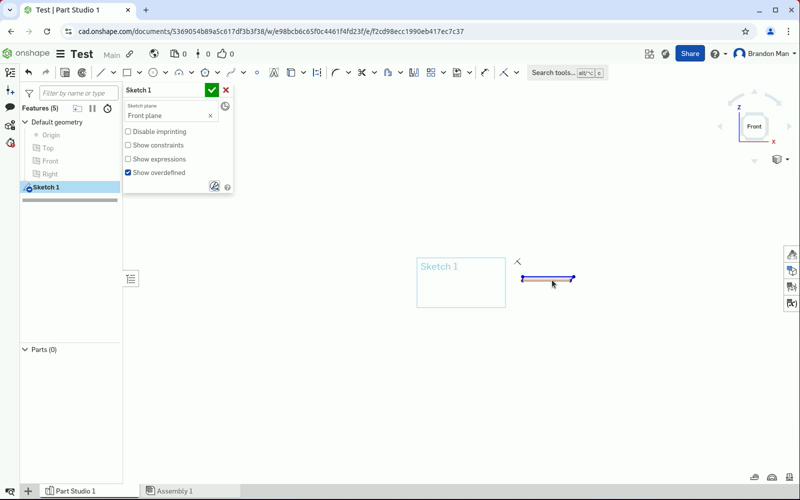
scroll(6)
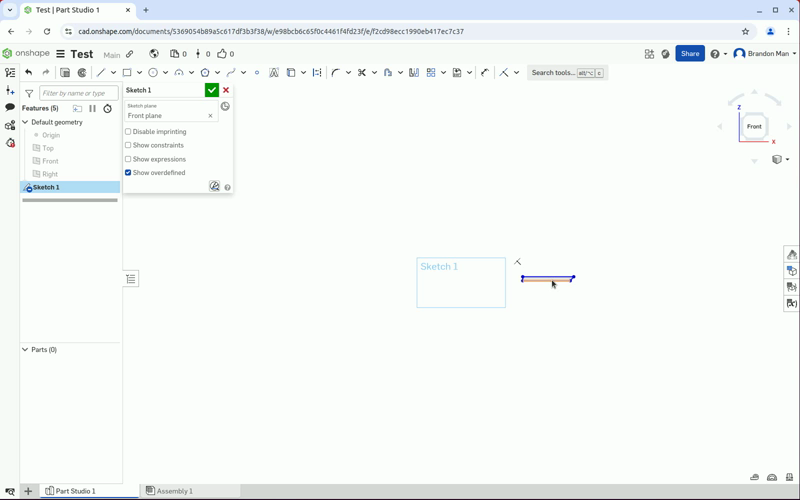
scroll(6)
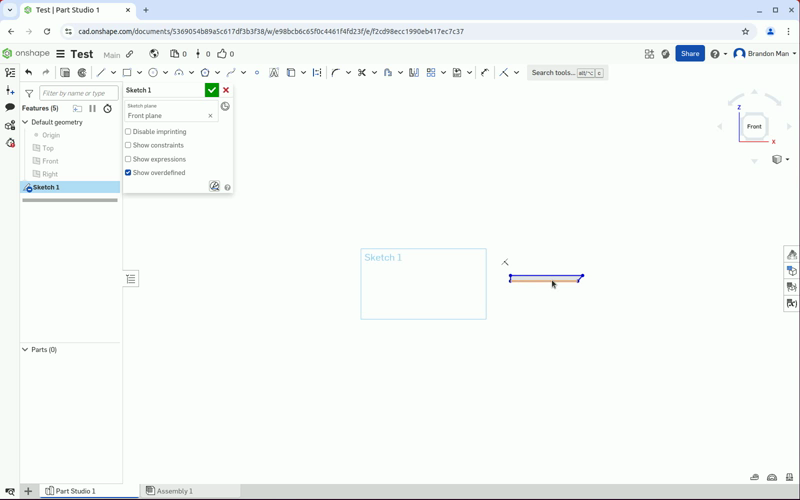
scroll(6)
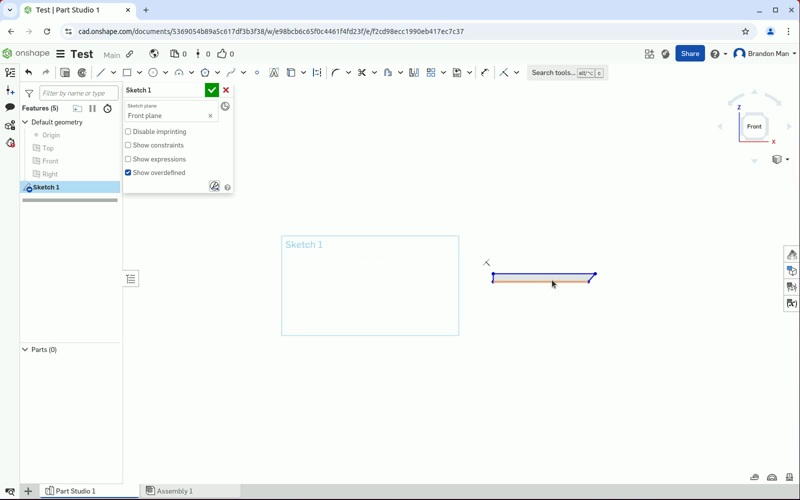
scroll(6)
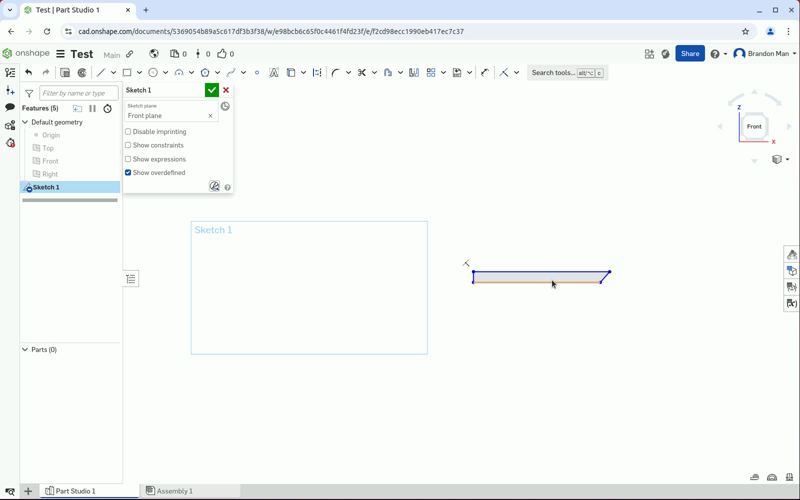
scroll(6)
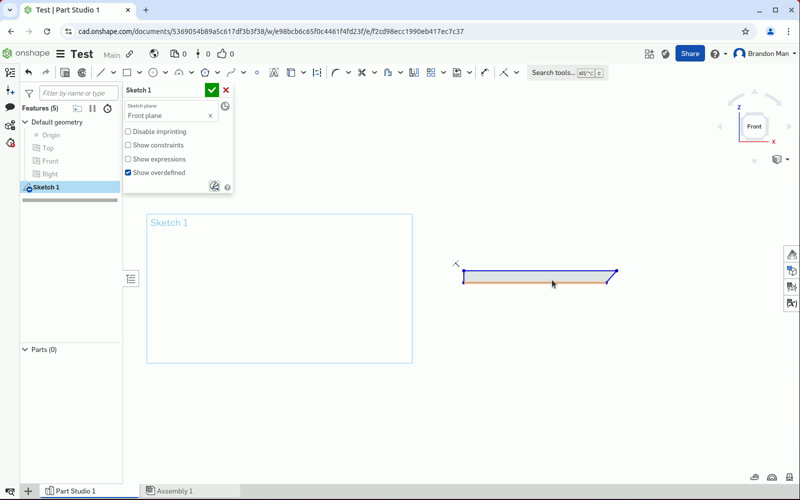
scroll(6)
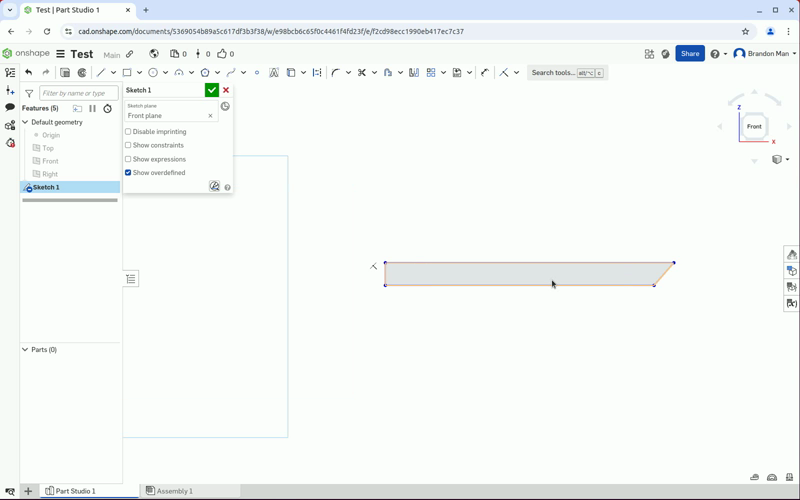
scroll(6)
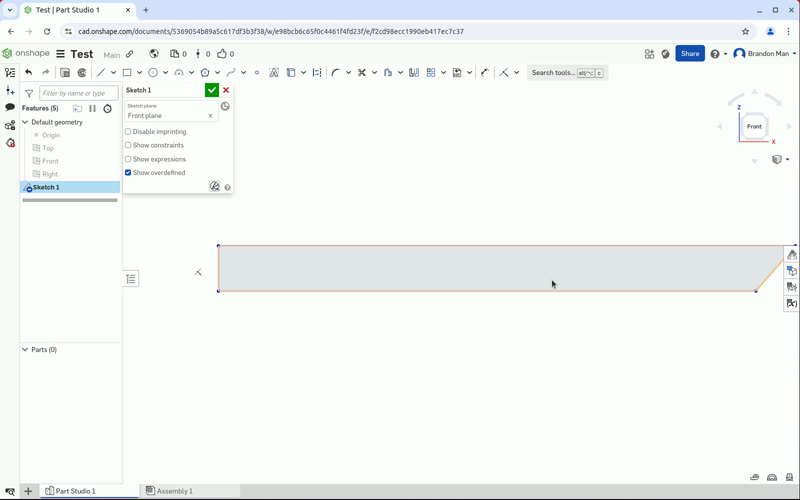
click(552, 279)
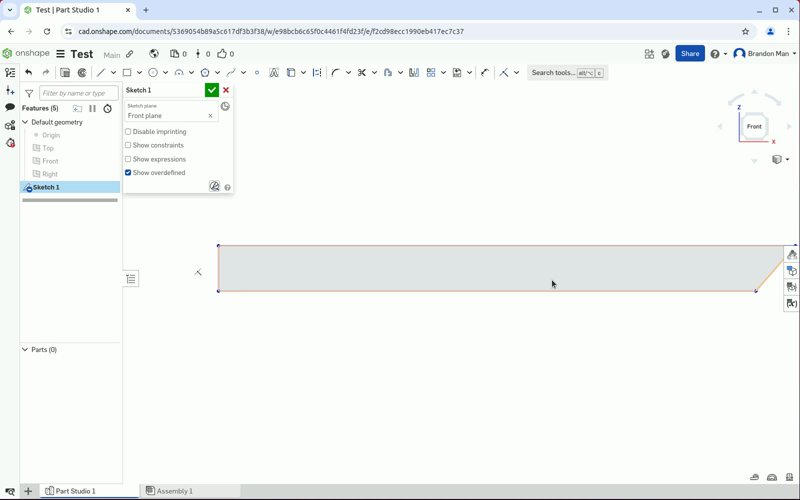
scroll(-6)
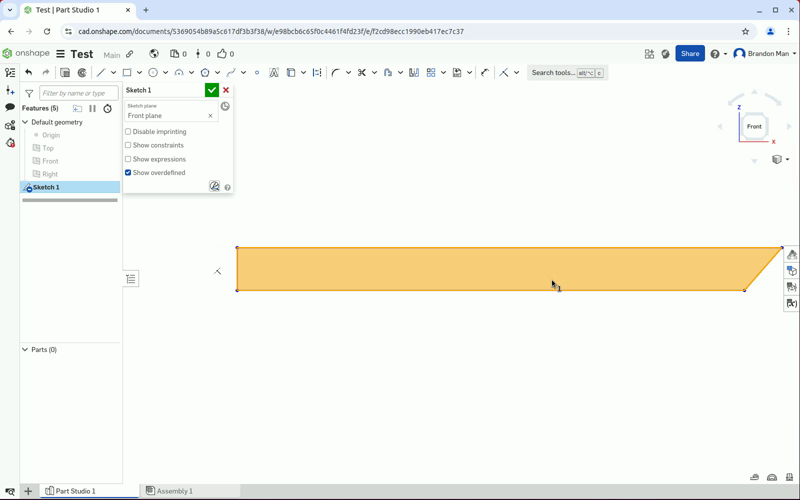
scroll(-6)
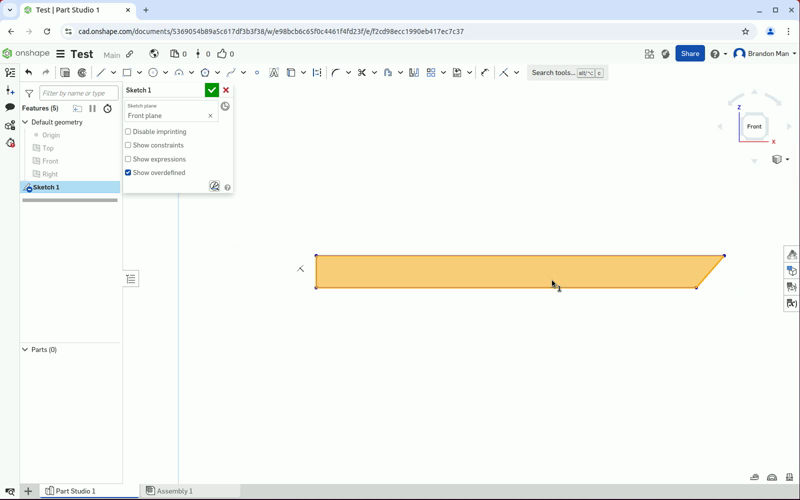
scroll(-6)
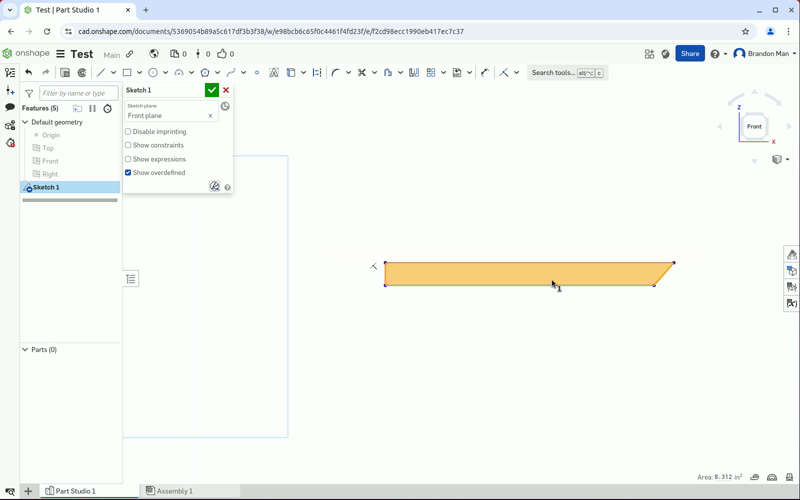
scroll(-6)
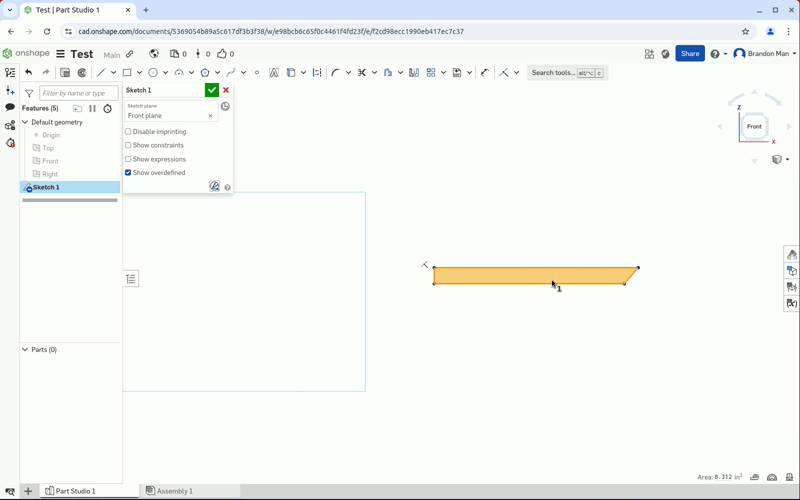
scroll(-6)
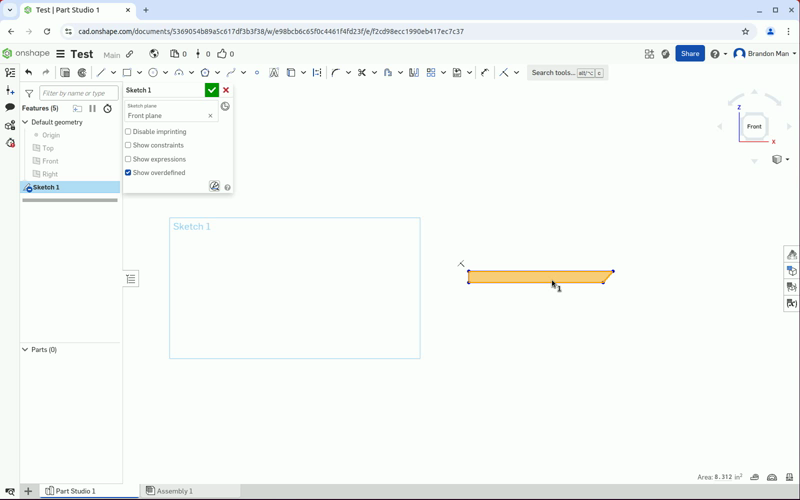
scroll(-6)
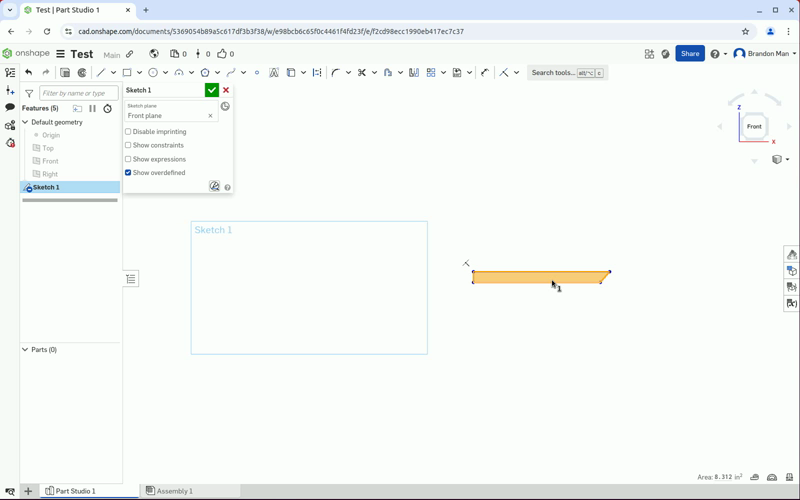
scroll(-6)
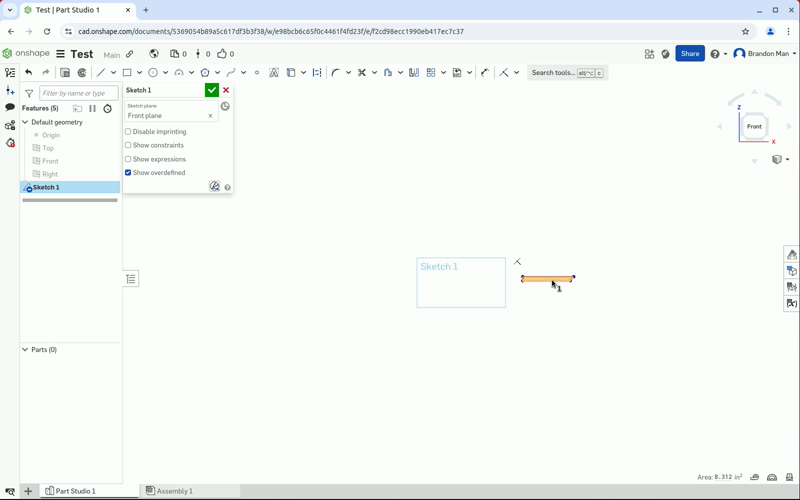
mouse_move(73, 352)
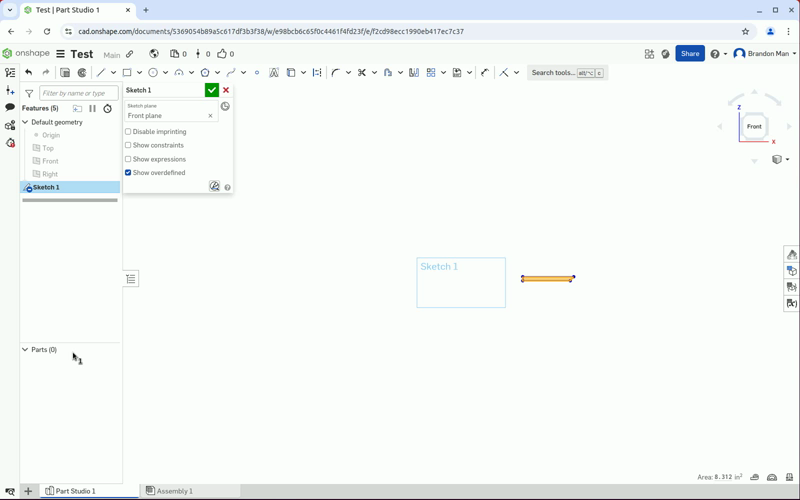
key(shift+y)
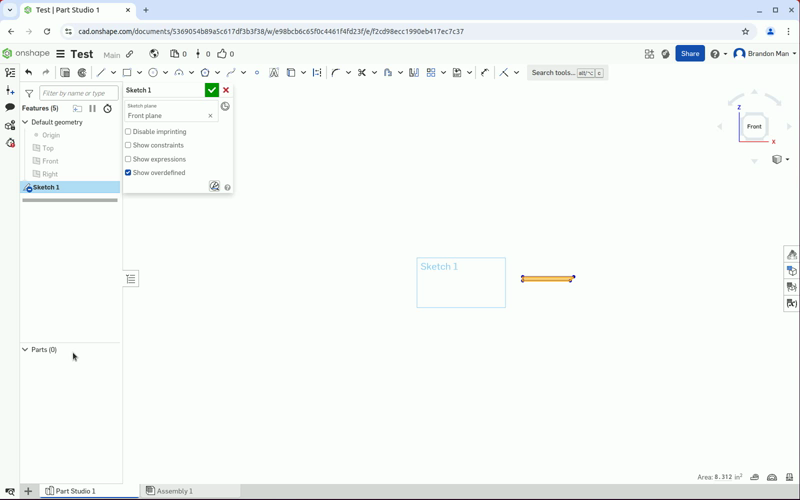
key(shift+e)
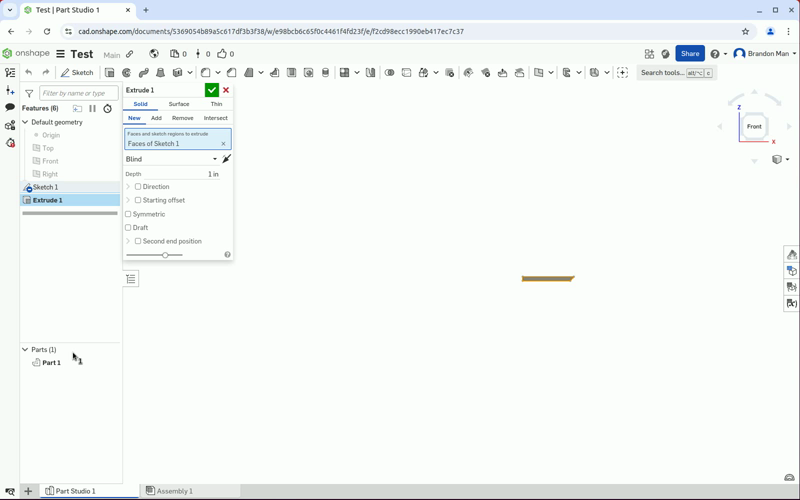
mouse_move(143, 106)
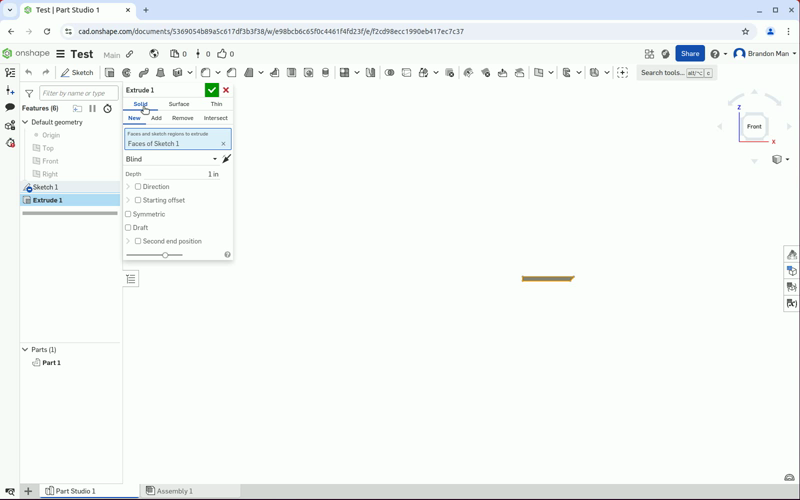
click(143, 106)
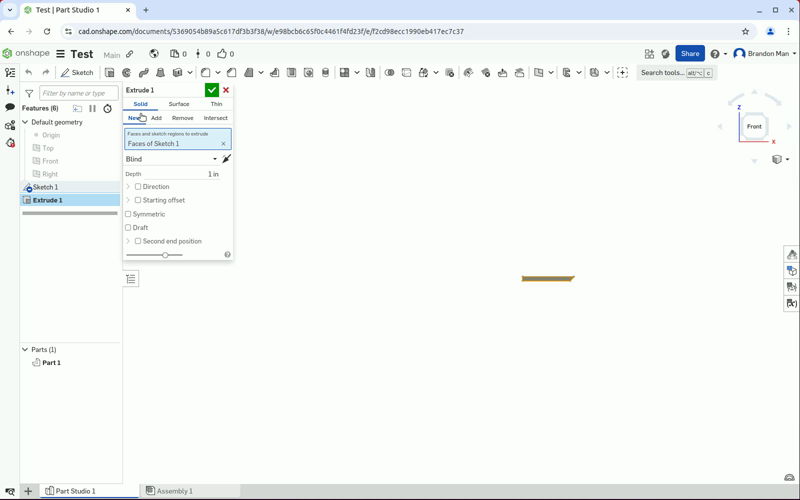
mouse_move(137, 120)
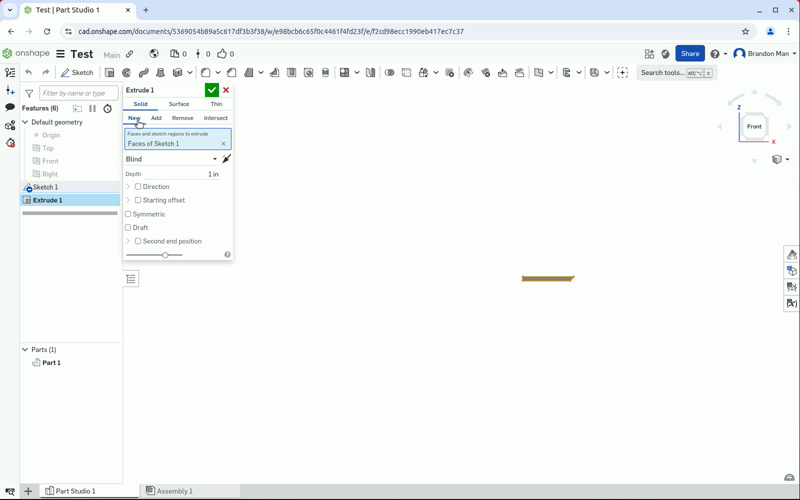
click(137, 120)
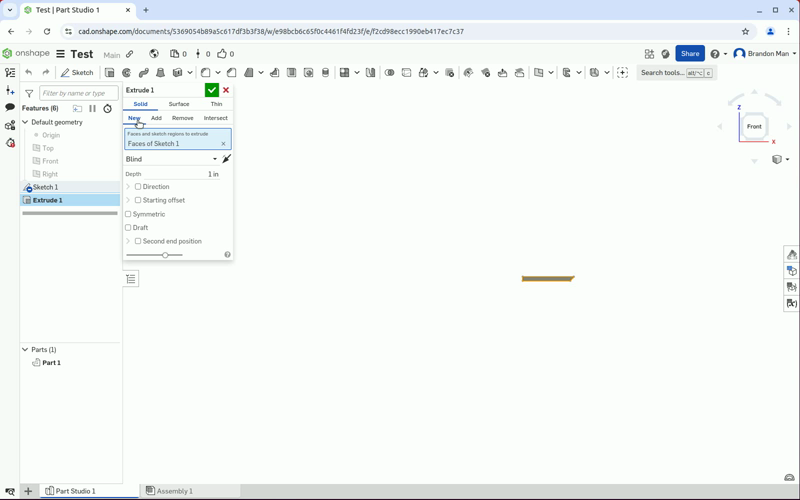
key(tab, 4)
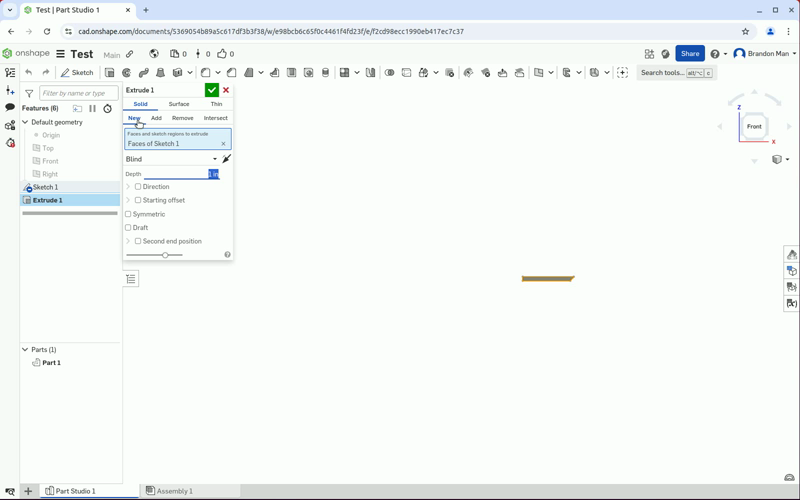
text(0.722)
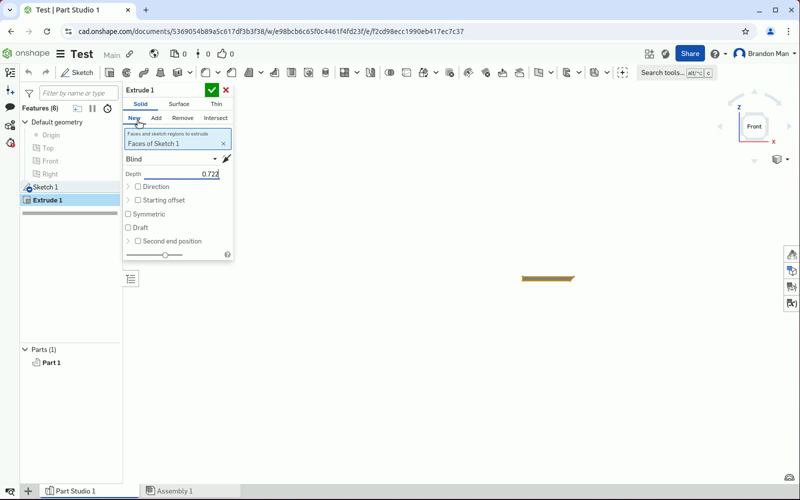
key(enter)
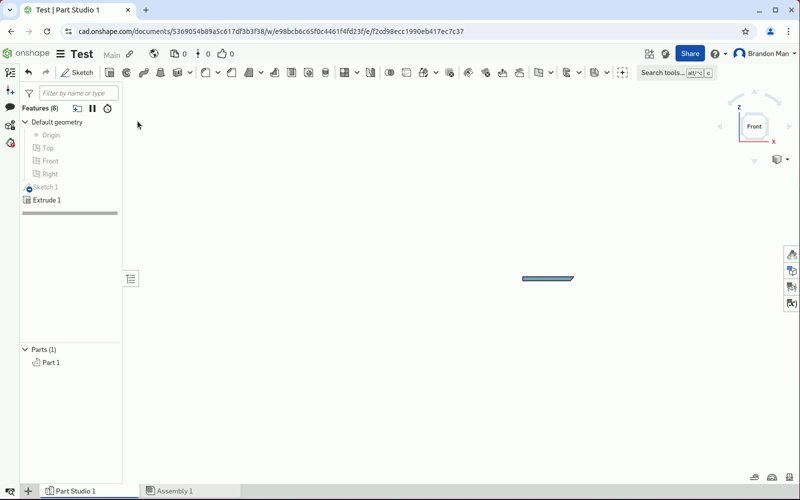
key(shift+h)
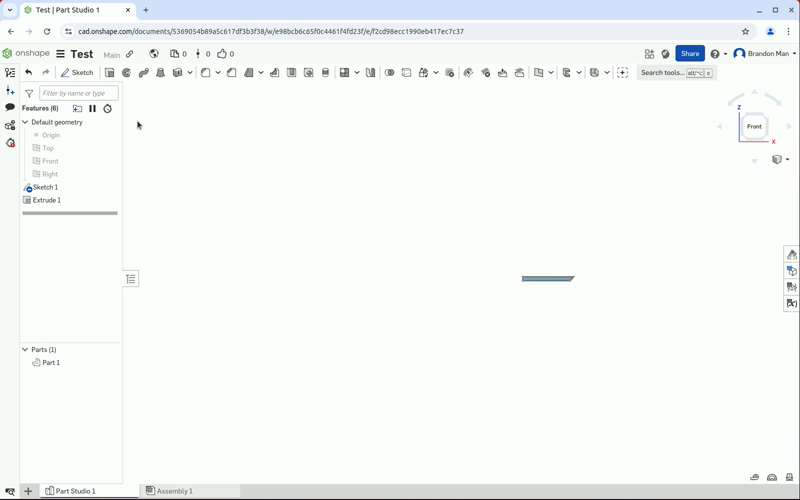
key(shift+h)
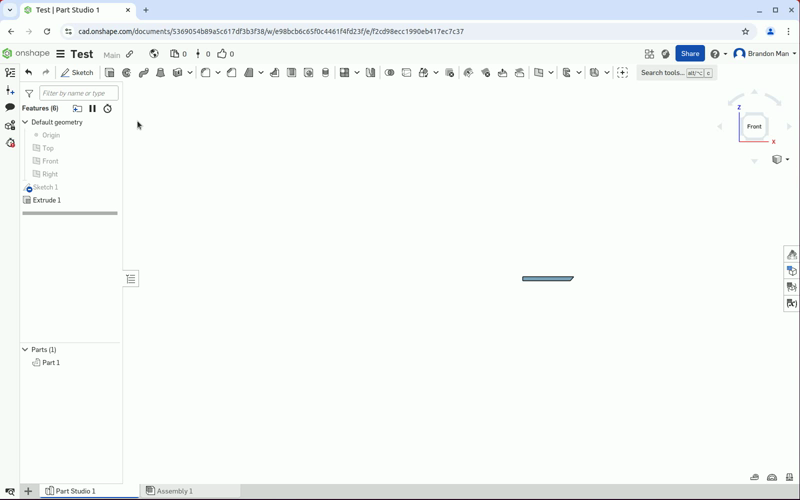
mouse_move(73, 189)
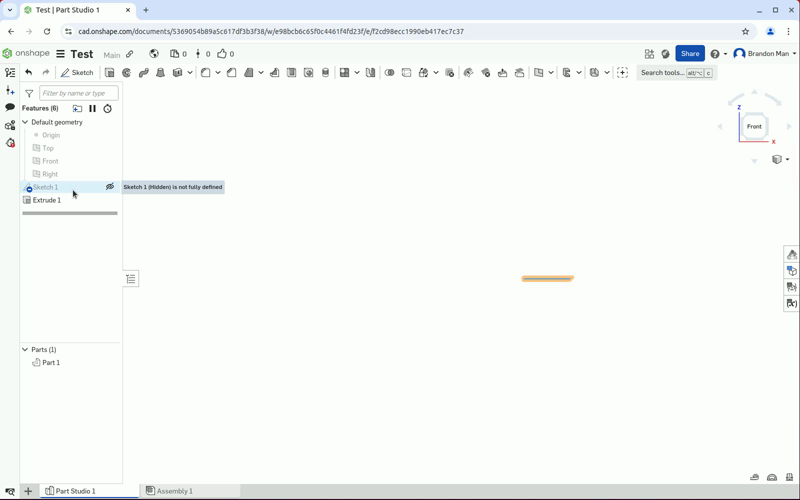
click(73, 189)
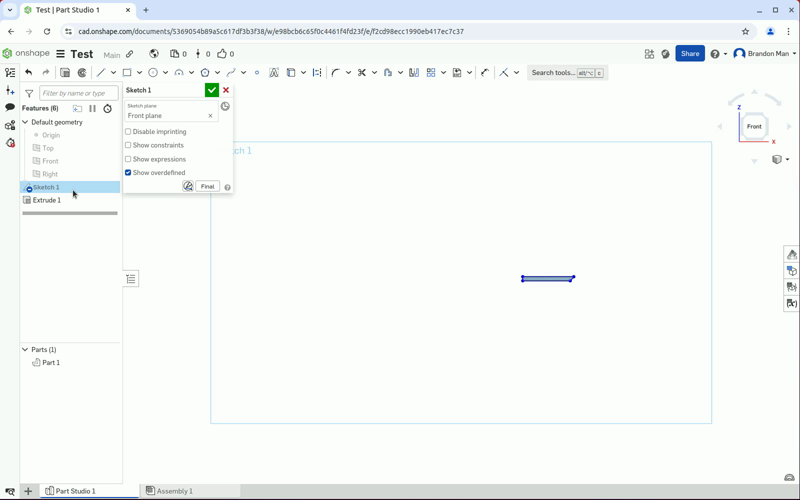
mouse_move(229, 92)
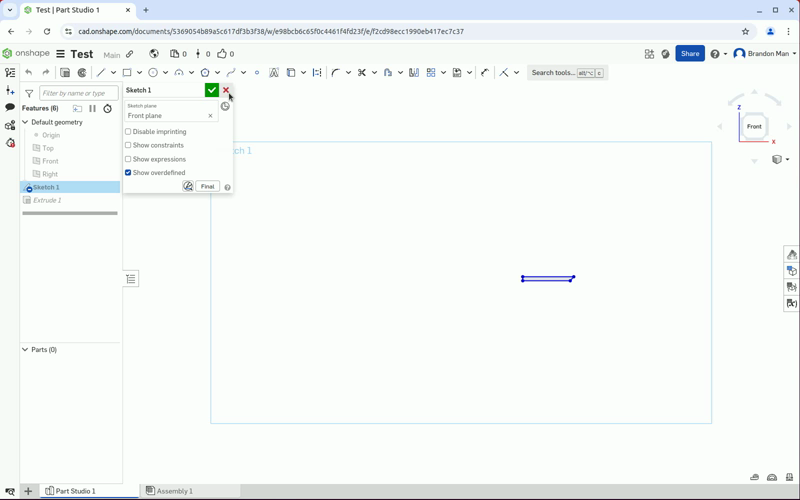
click(229, 92)
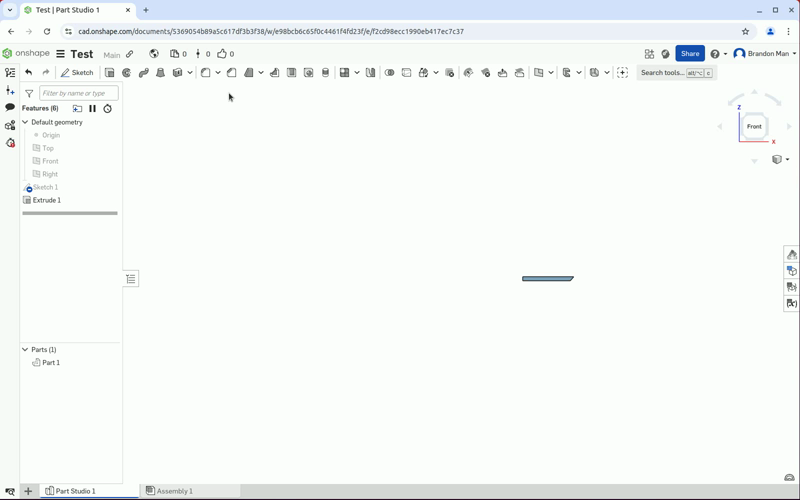
mouse_move(541, 75)
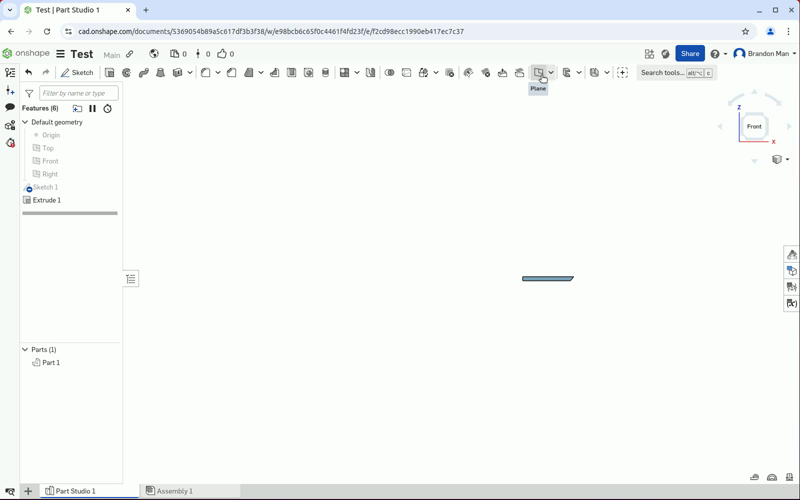
click(541, 75)
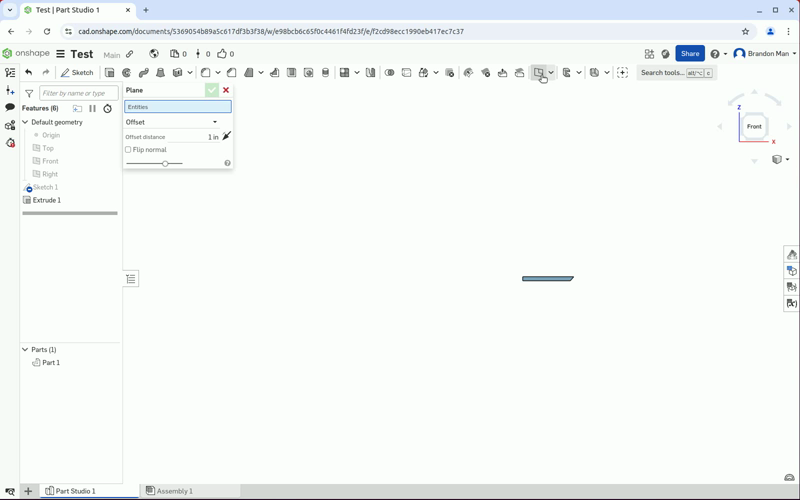
mouse_move(73, 163)
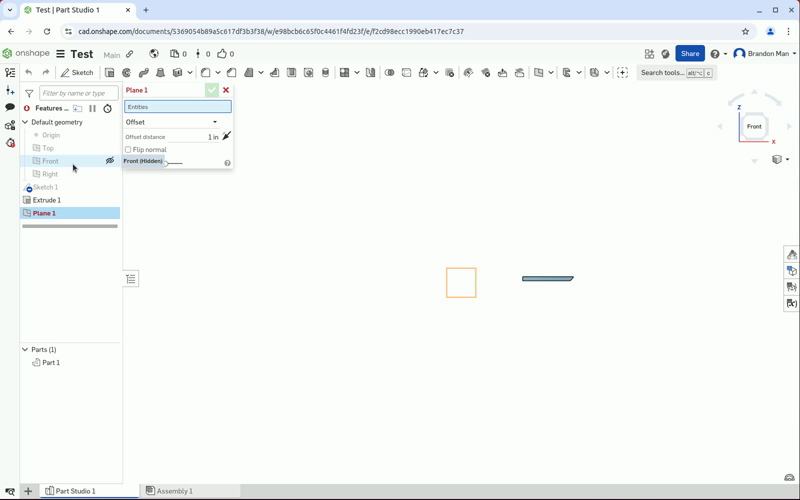
click(73, 163)
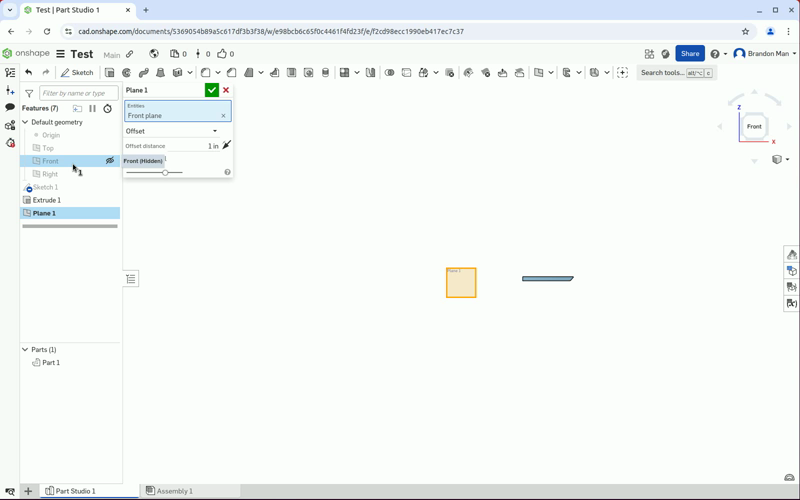
key(tab, 2)
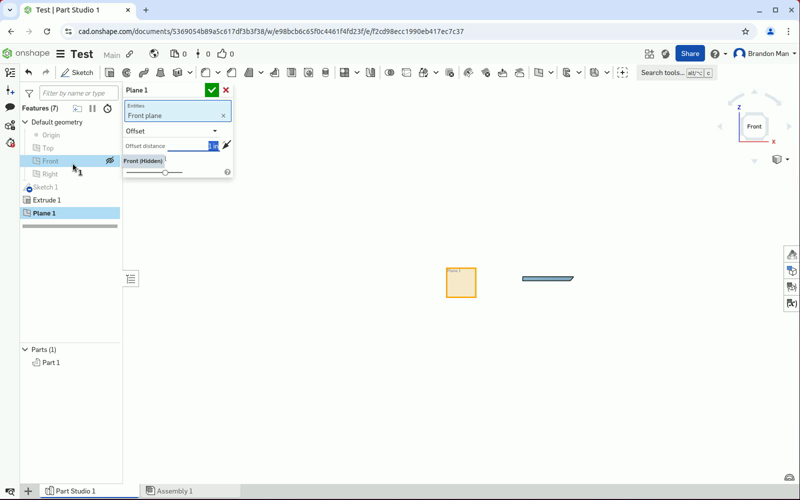
text(0.709)
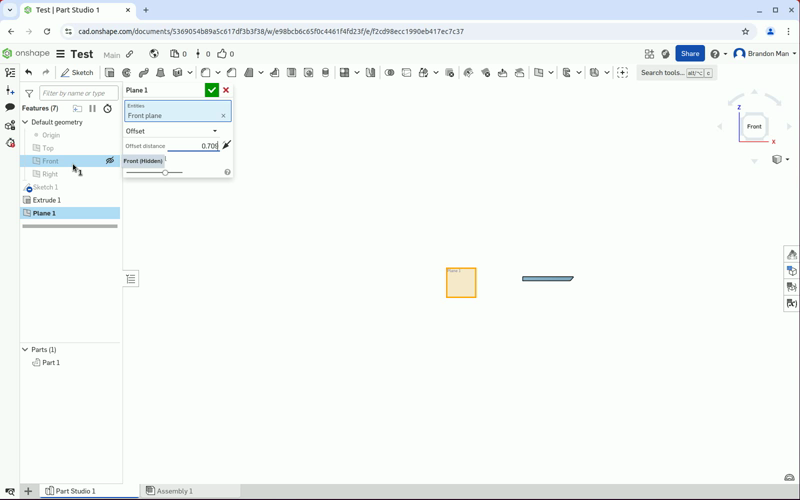
key(enter, 2)
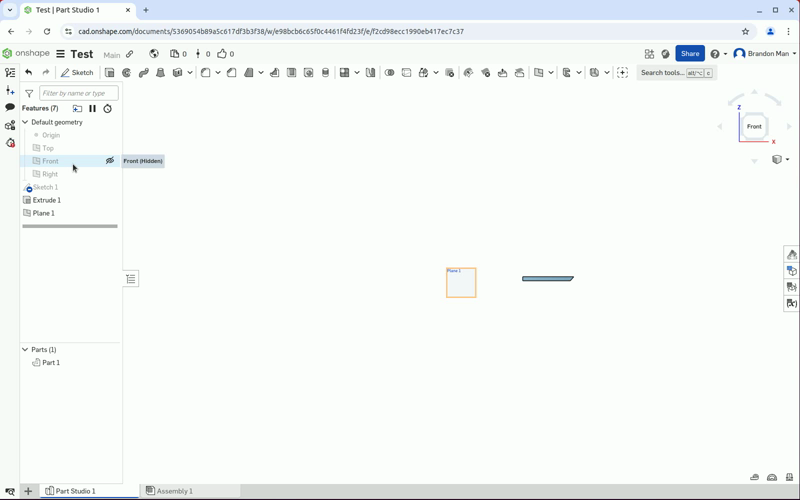
key(shift+s)
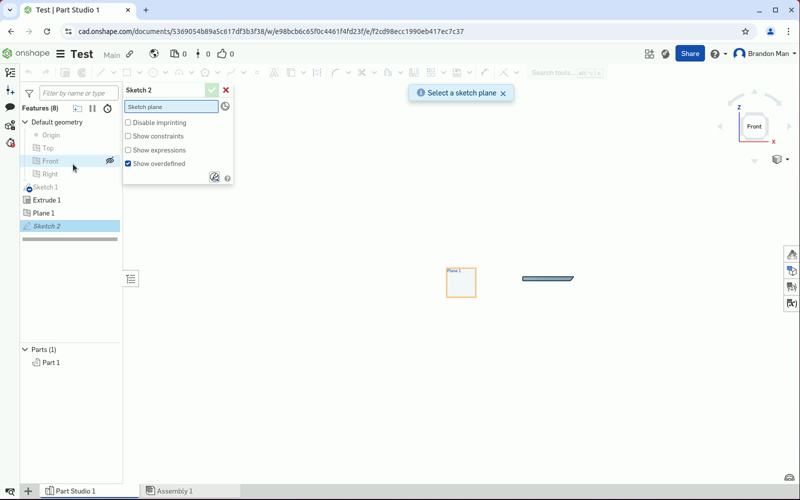
mouse_move(73, 215)
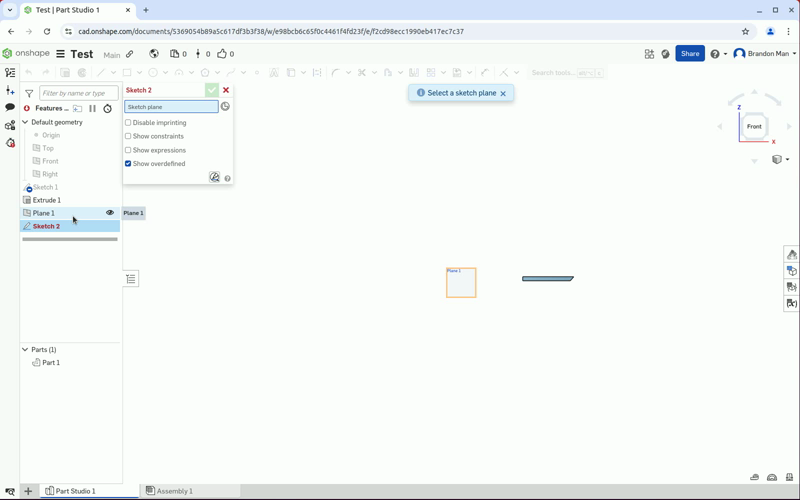
click(73, 215)
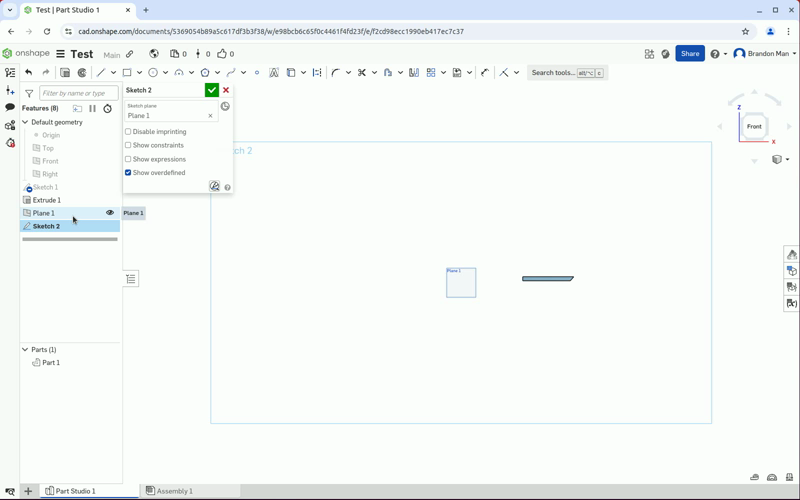
mouse_move(73, 352)
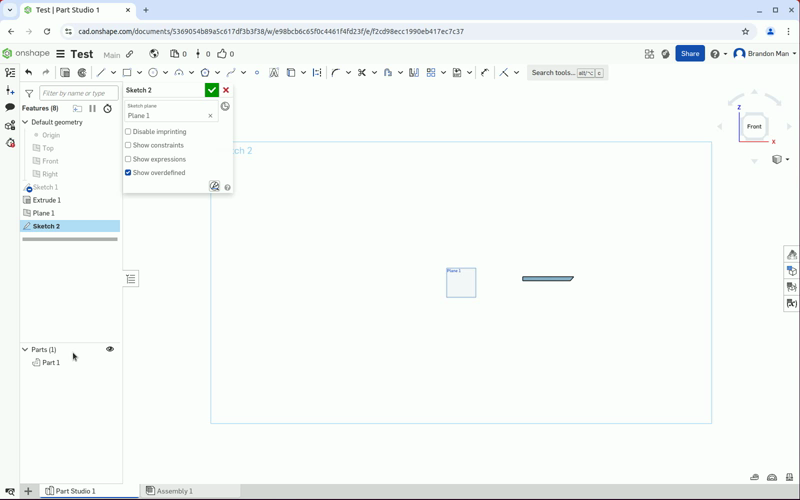
key(y)
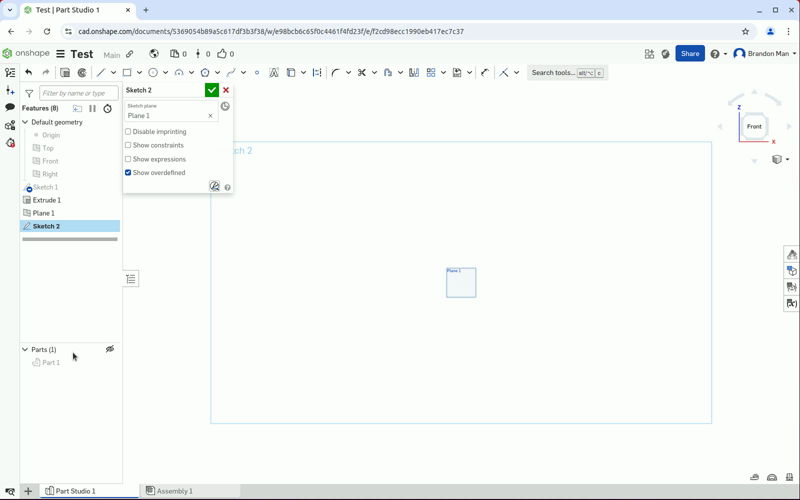
key(l)
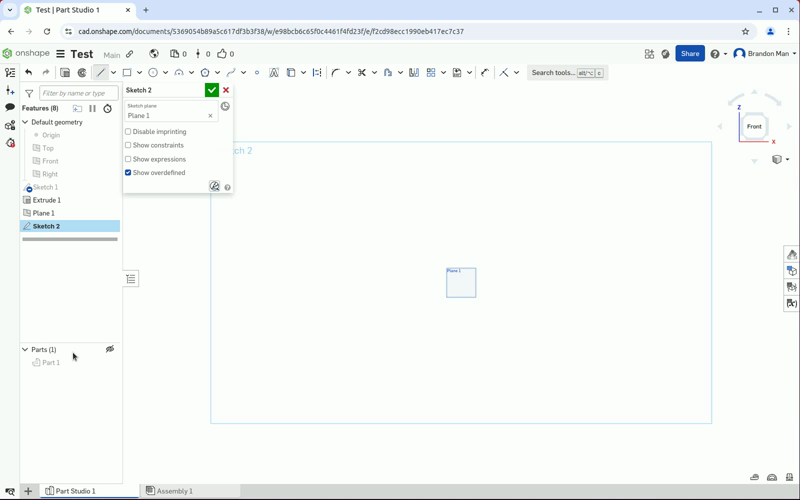
key_down(shift)
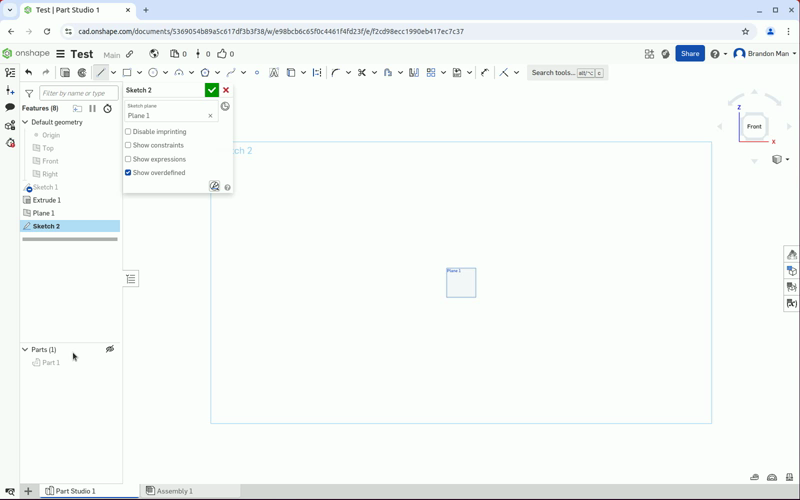
mouse_move(564, 280)
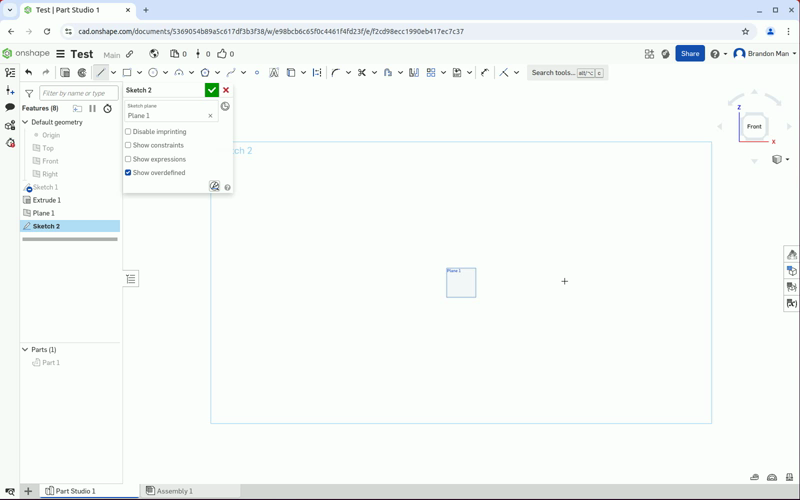
click(564, 280)
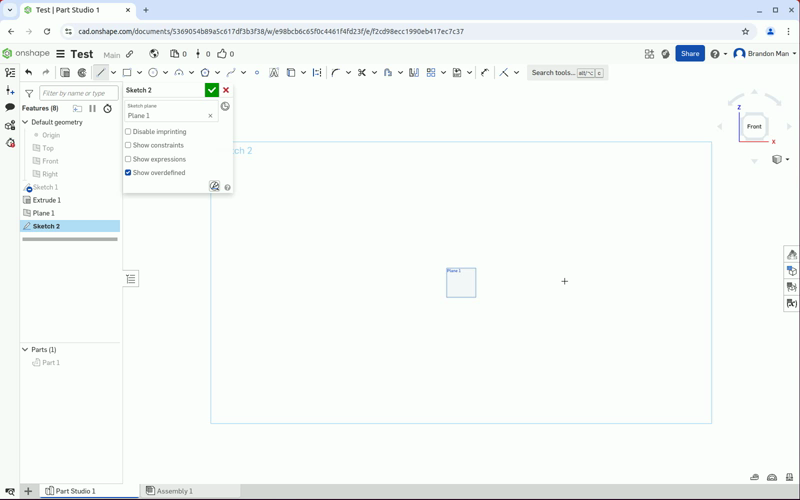
key_up(shift)
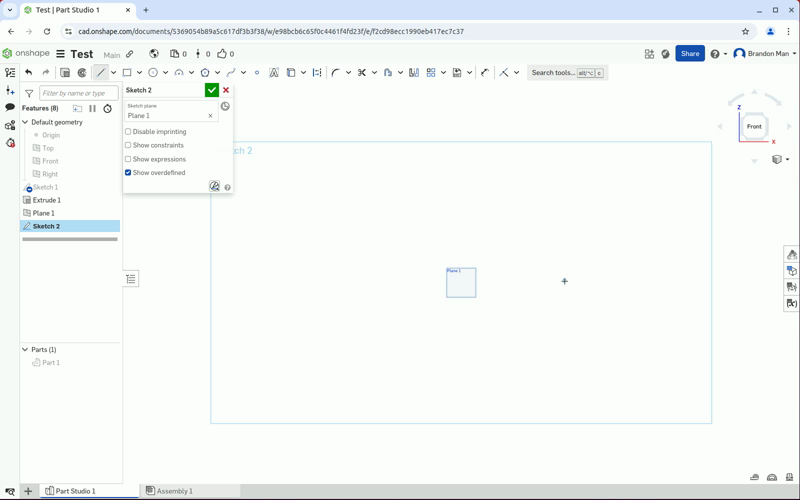
key_down(shift)
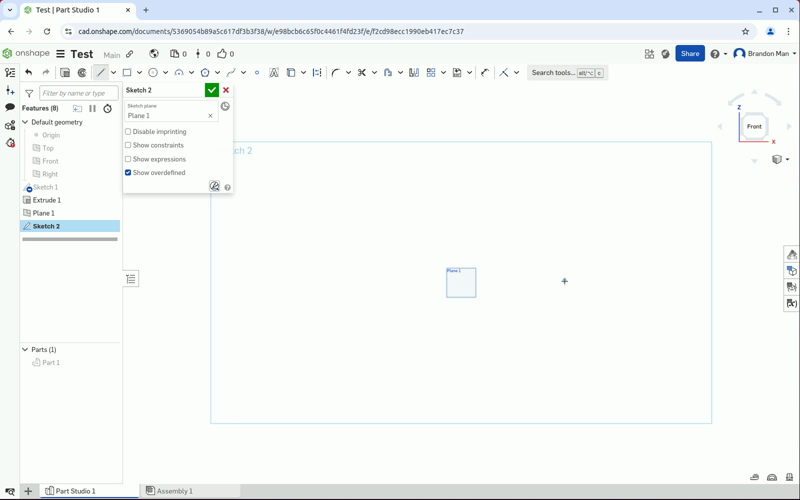
mouse_move(589, 280)
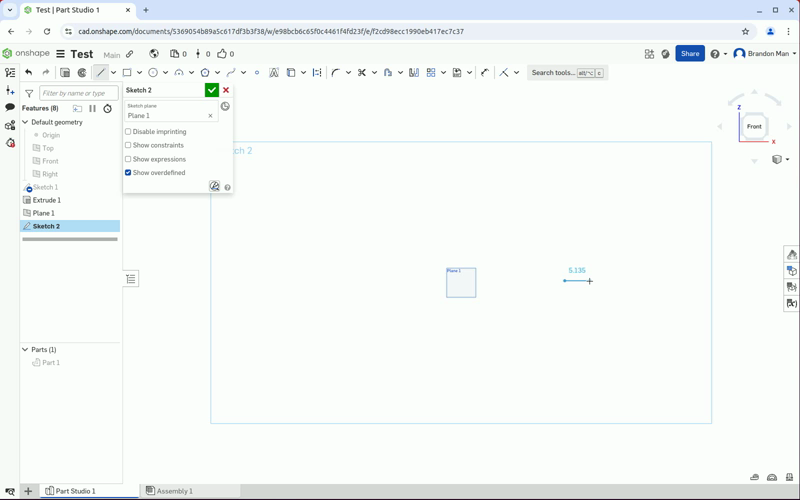
mouse_move(570, 280)
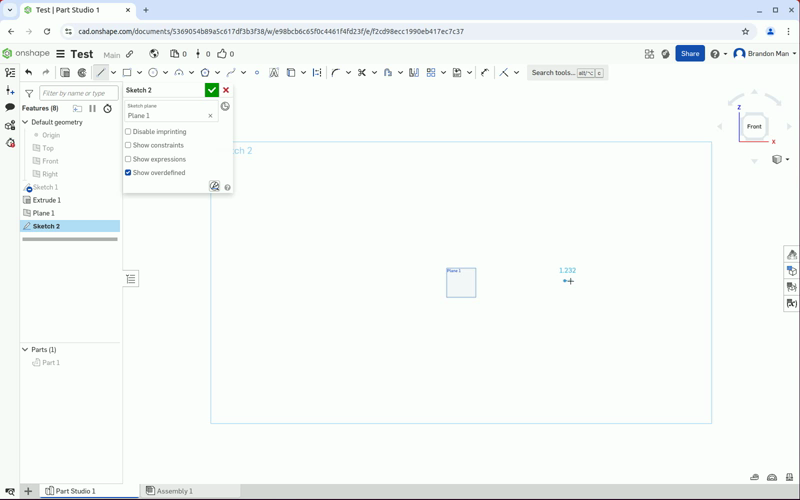
scroll(6)
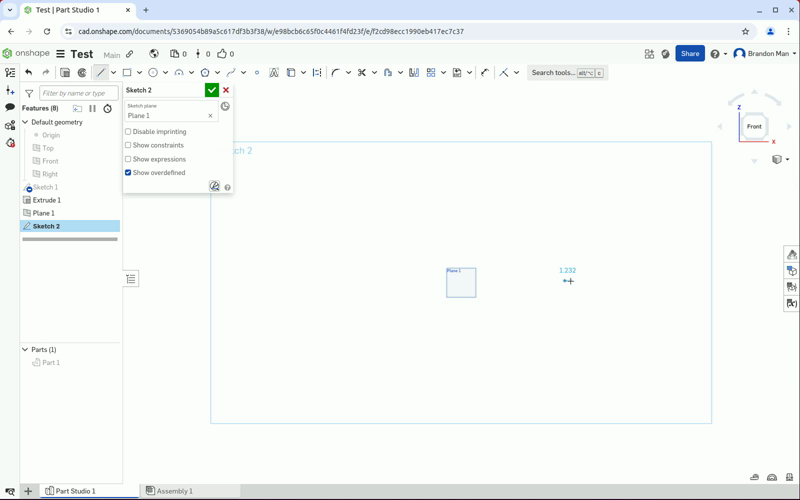
scroll(6)
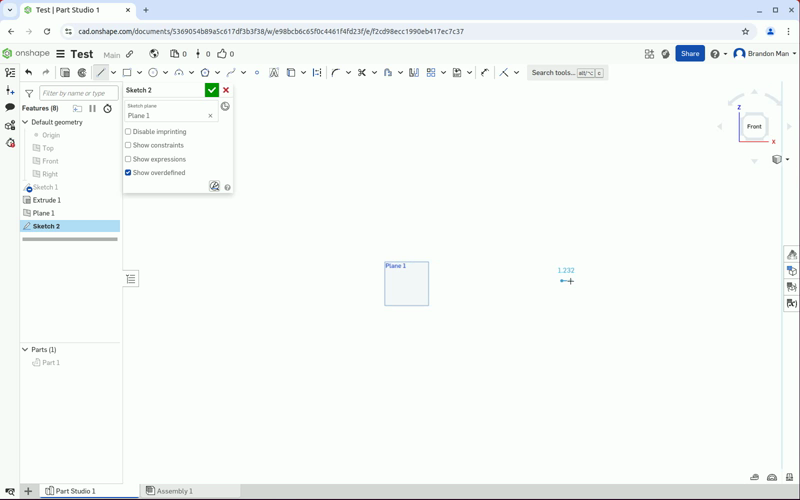
scroll(6)
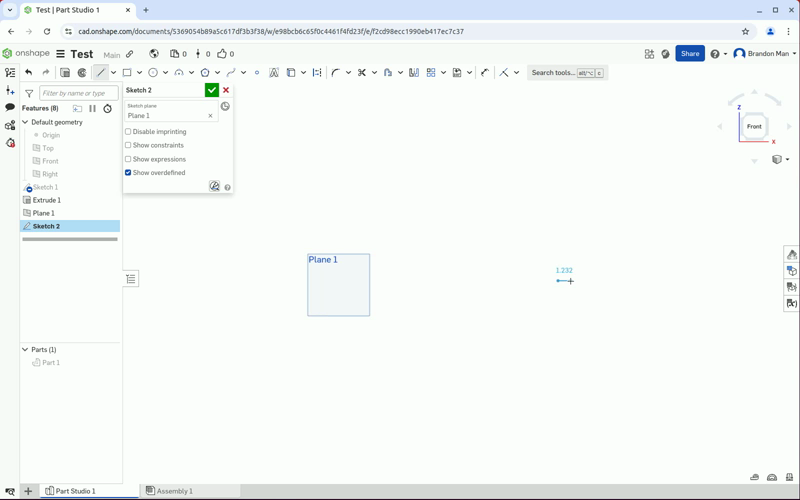
scroll(6)
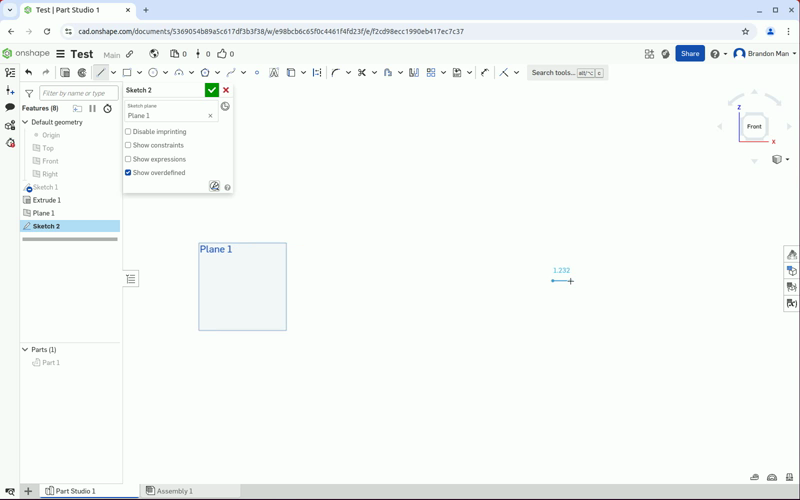
scroll(6)
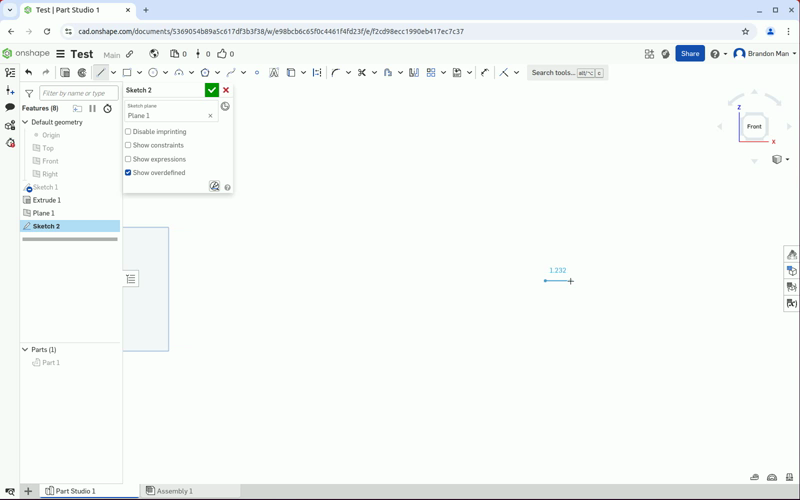
scroll(6)
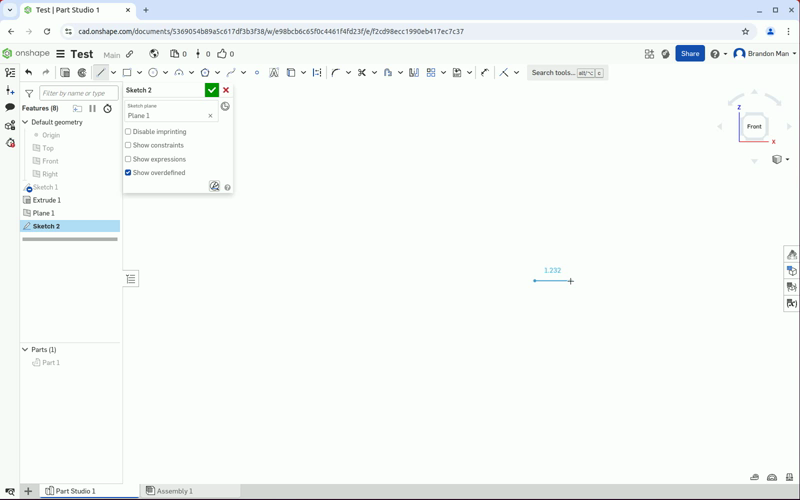
scroll(6)
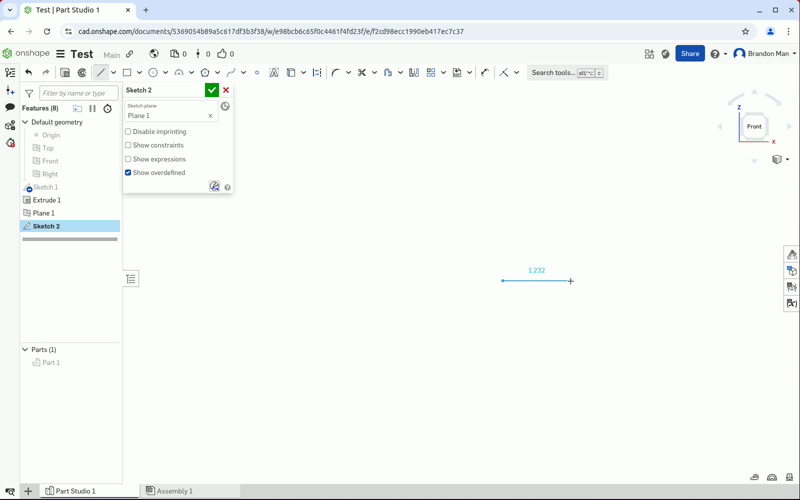
click(570, 280)
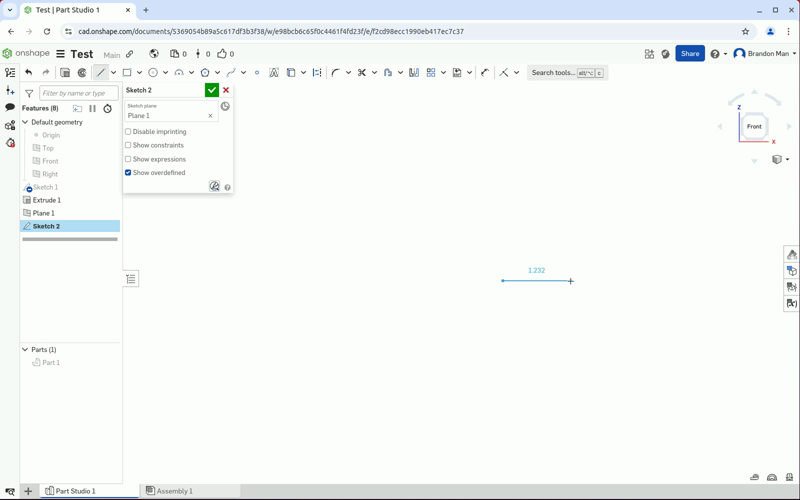
scroll(-6)
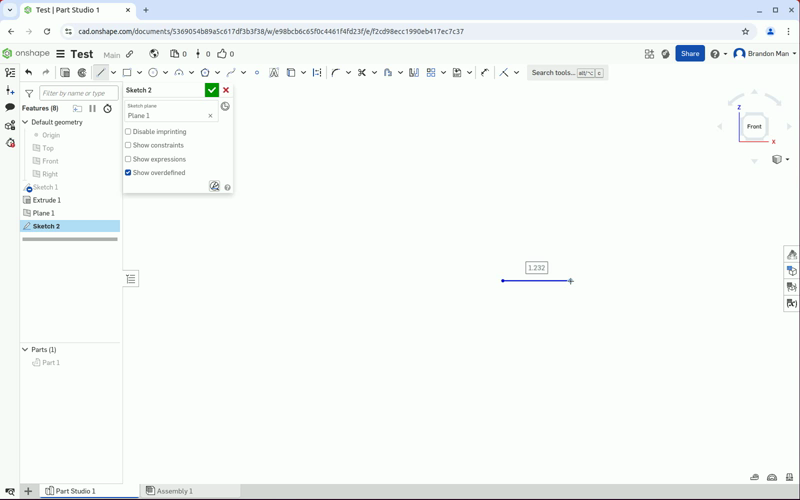
scroll(-6)
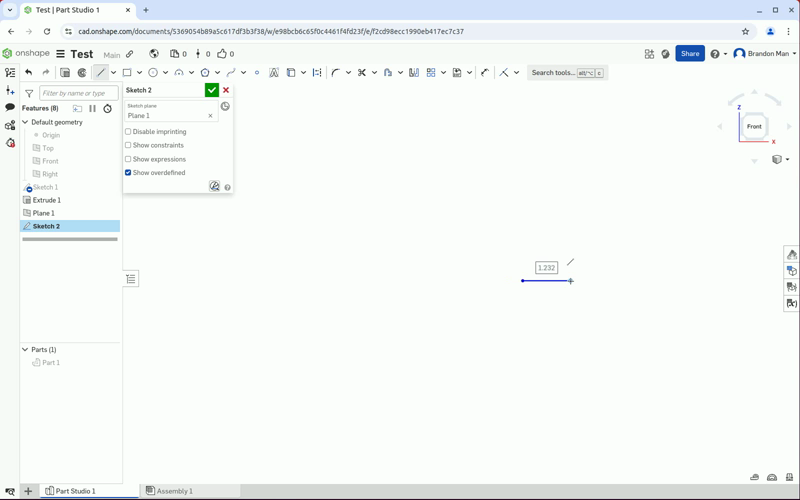
scroll(-6)
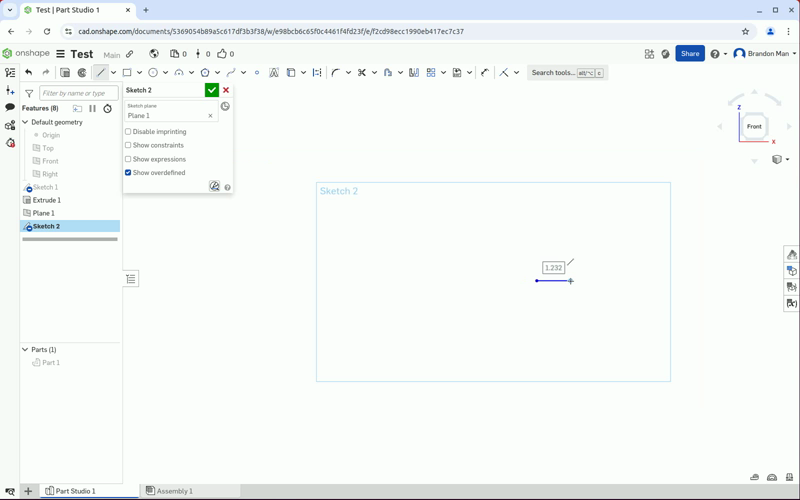
scroll(-6)
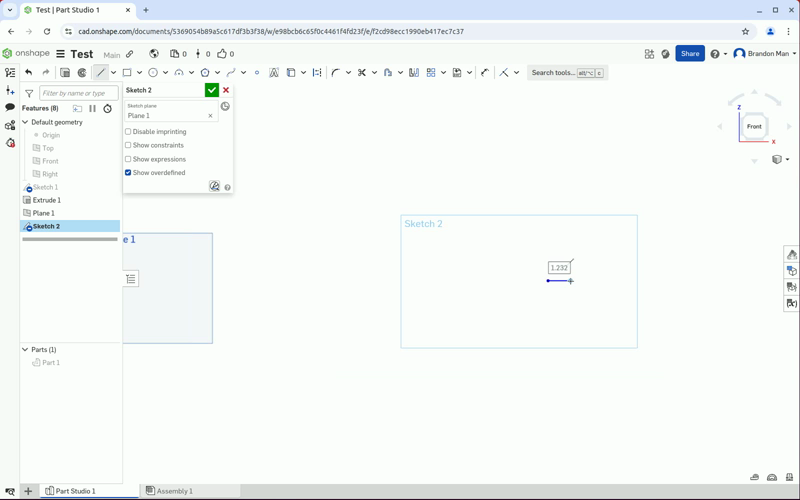
scroll(-6)
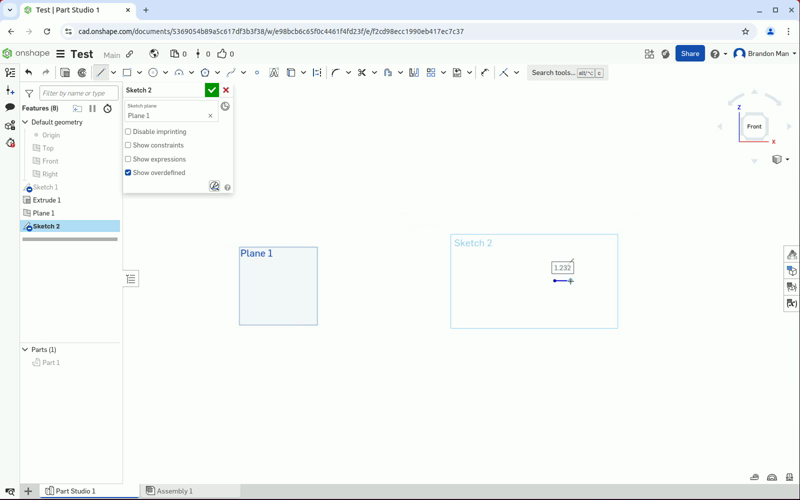
scroll(-6)
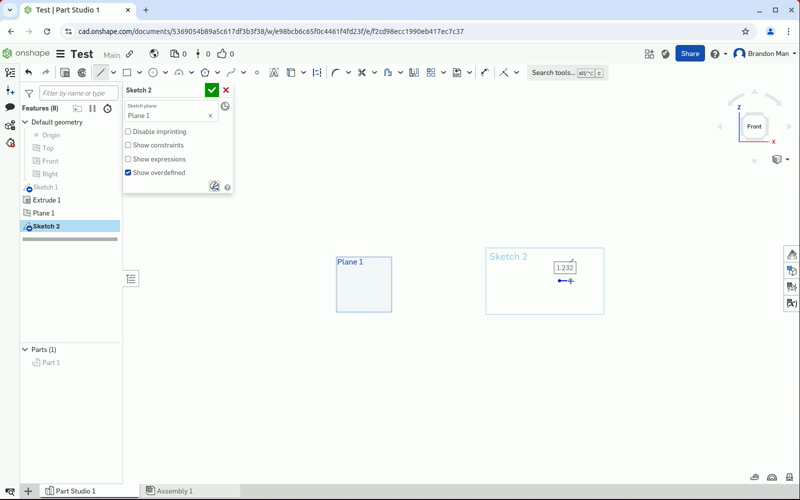
scroll(-6)
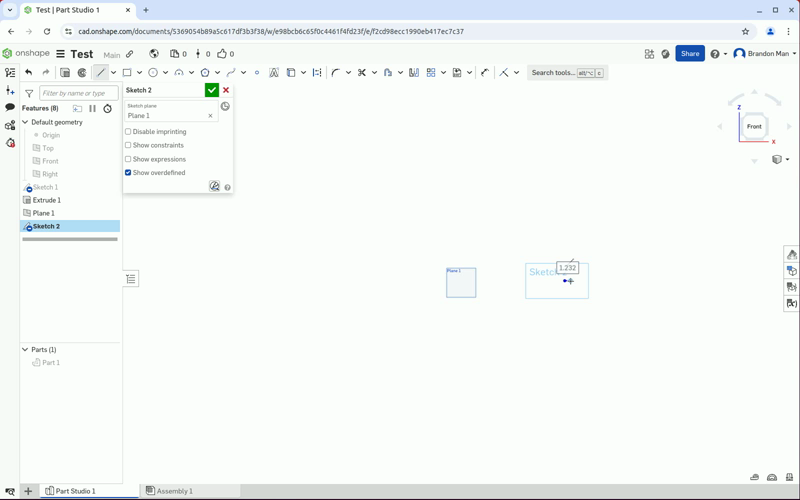
key_up(shift)
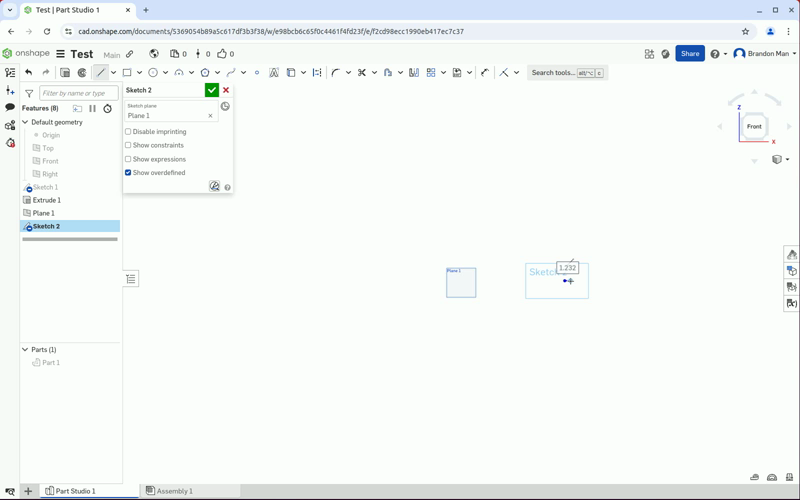
key_down(shift)
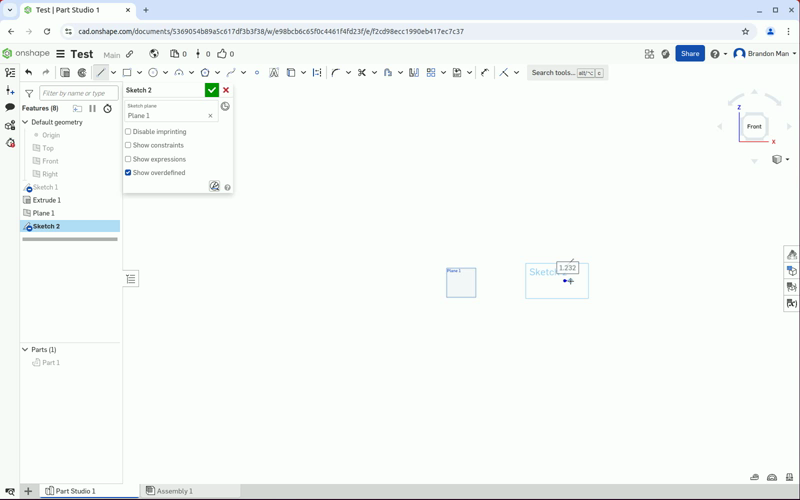
mouse_move(589, 280)
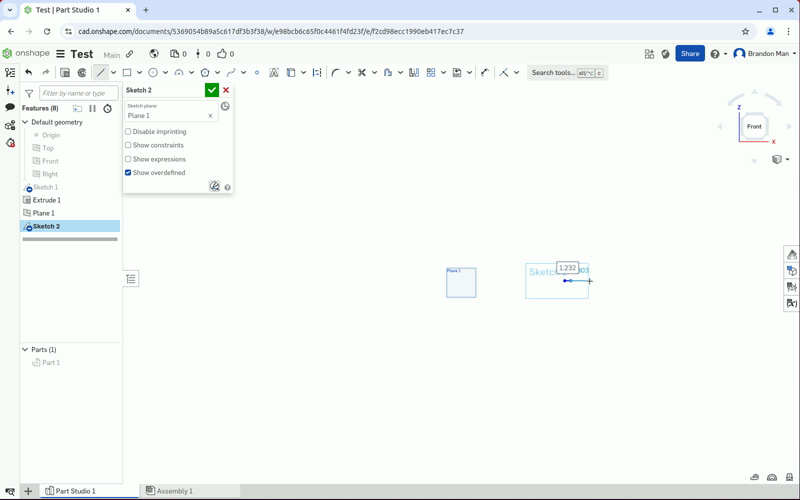
mouse_move(574, 276)
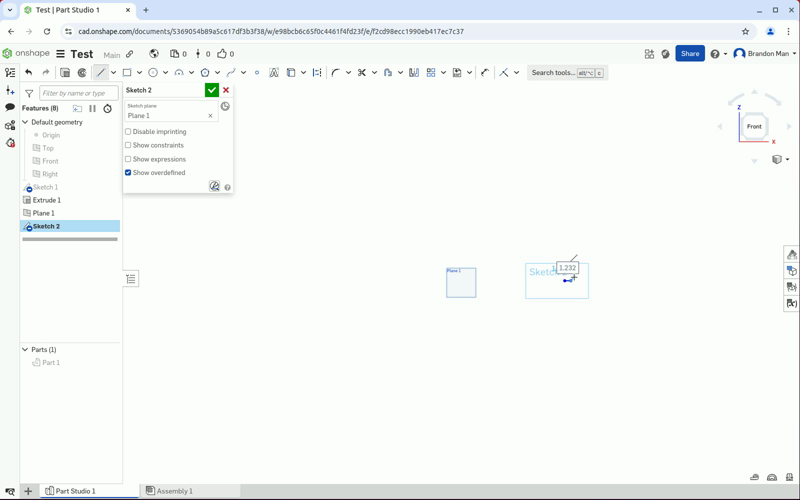
scroll(6)
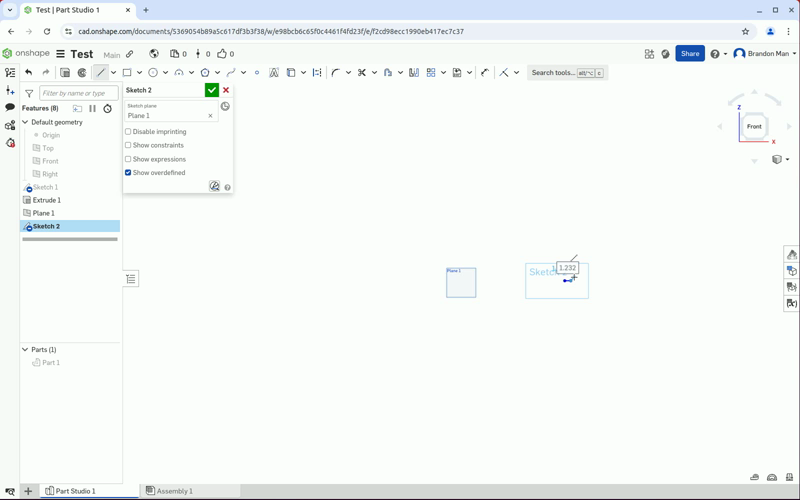
scroll(6)
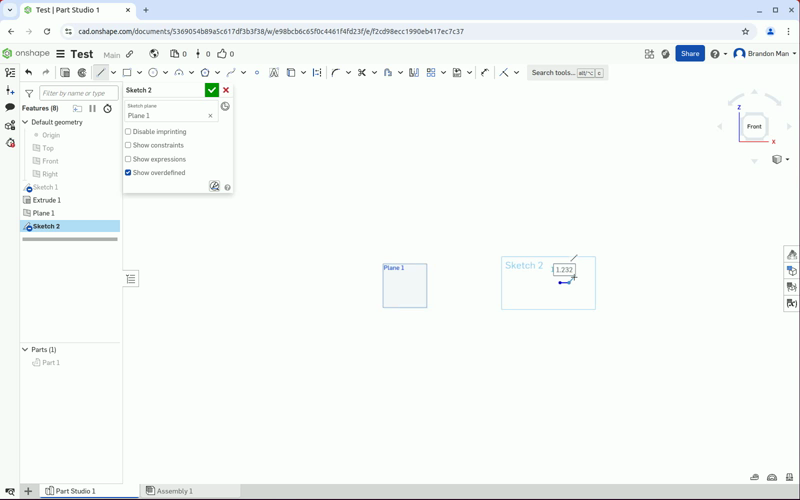
scroll(6)
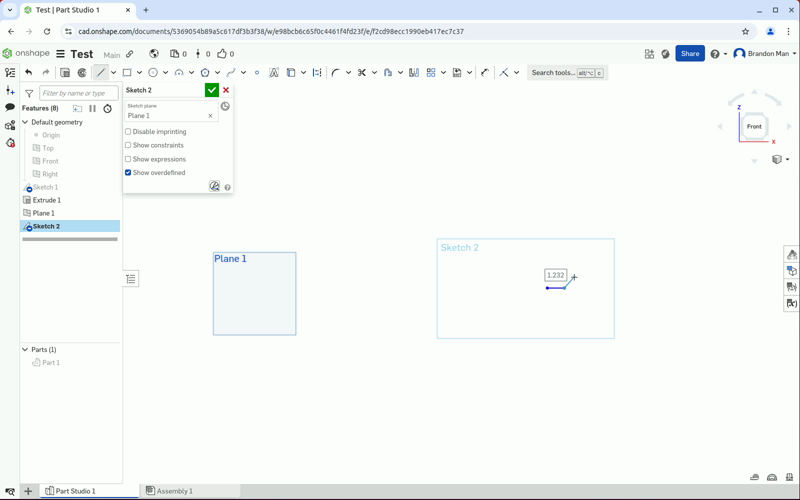
scroll(6)
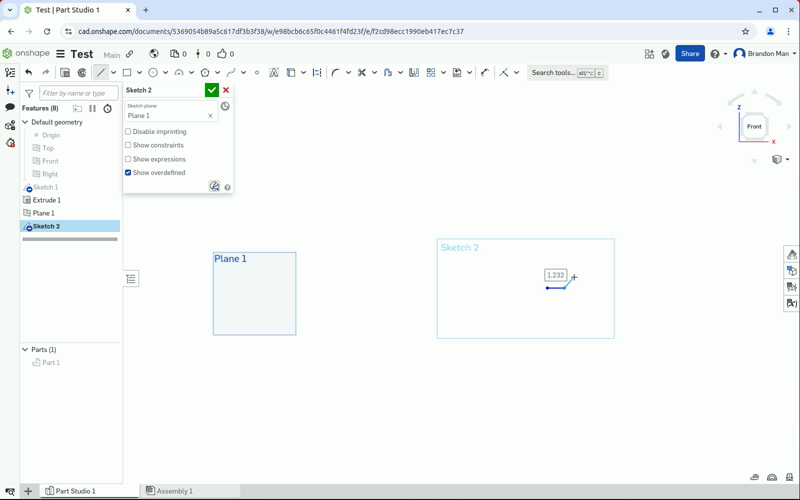
scroll(6)
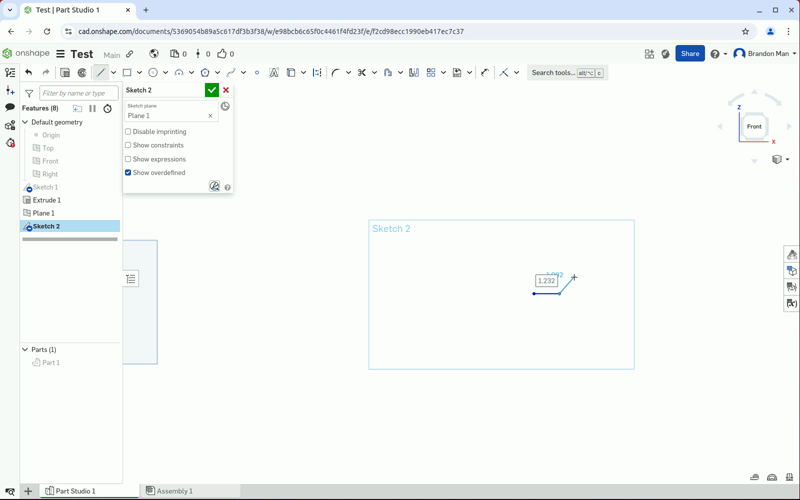
scroll(6)
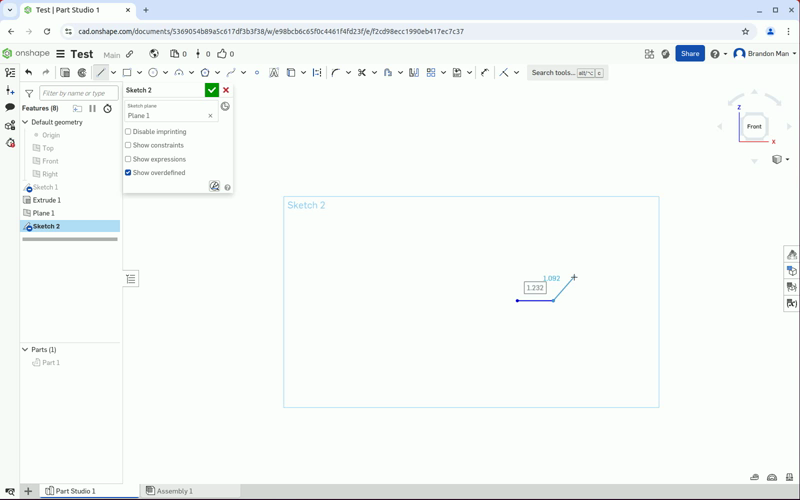
scroll(6)
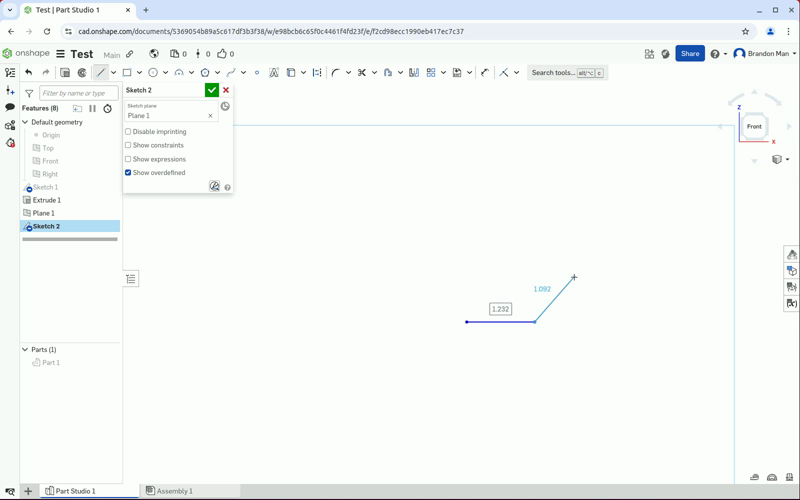
click(574, 276)
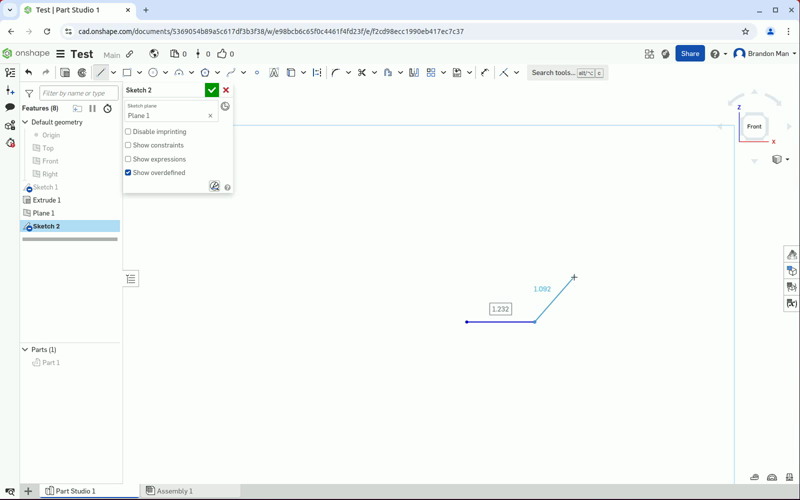
scroll(-6)
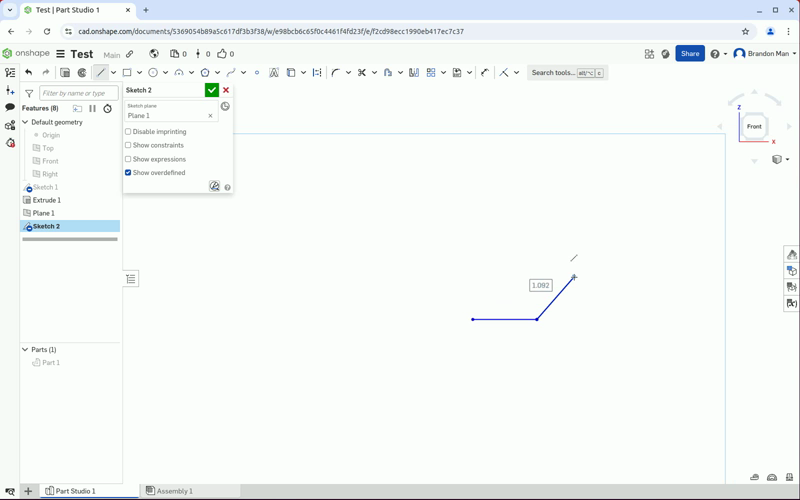
scroll(-6)
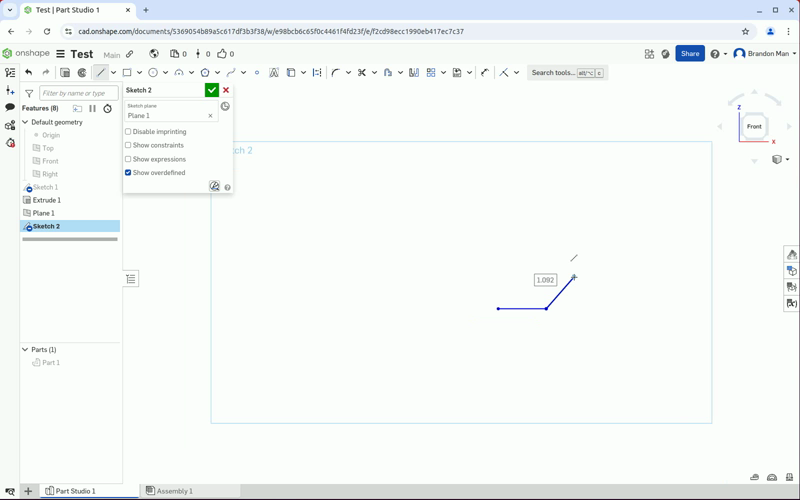
scroll(-6)
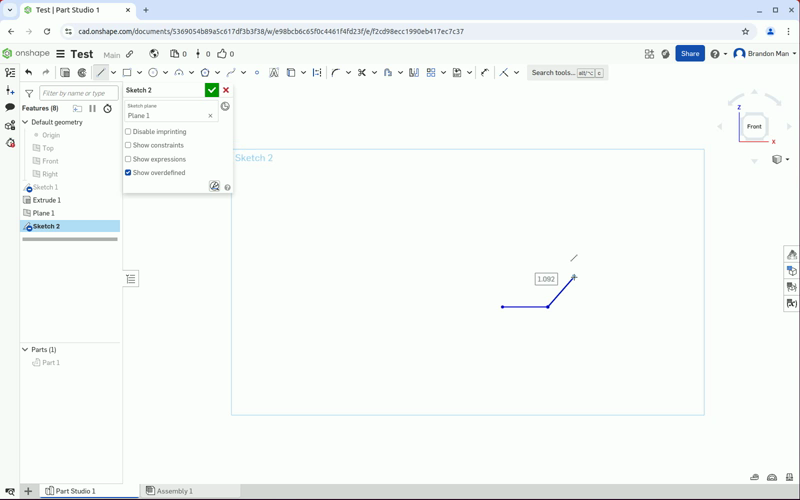
scroll(-6)
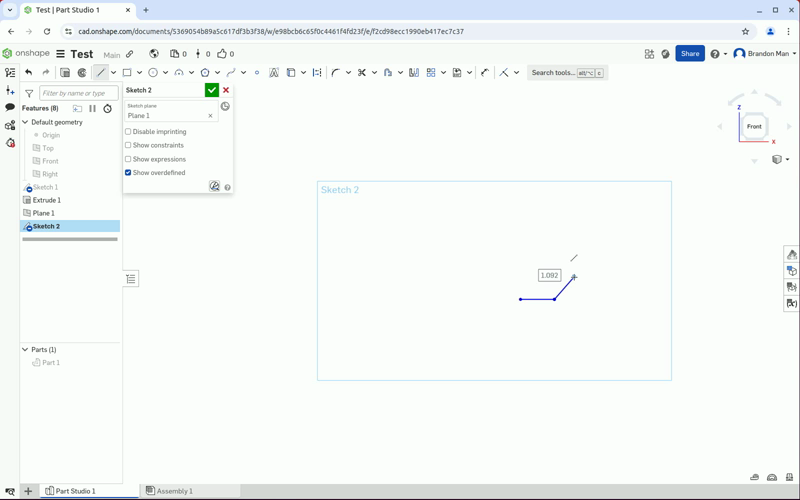
scroll(-6)
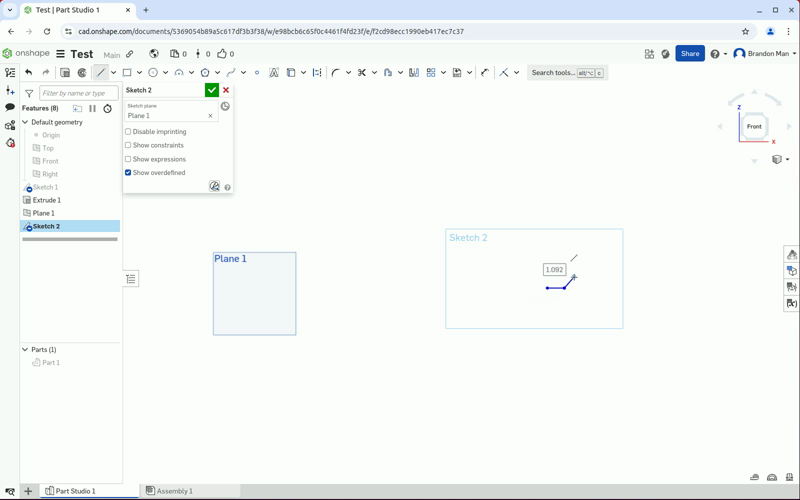
scroll(-6)
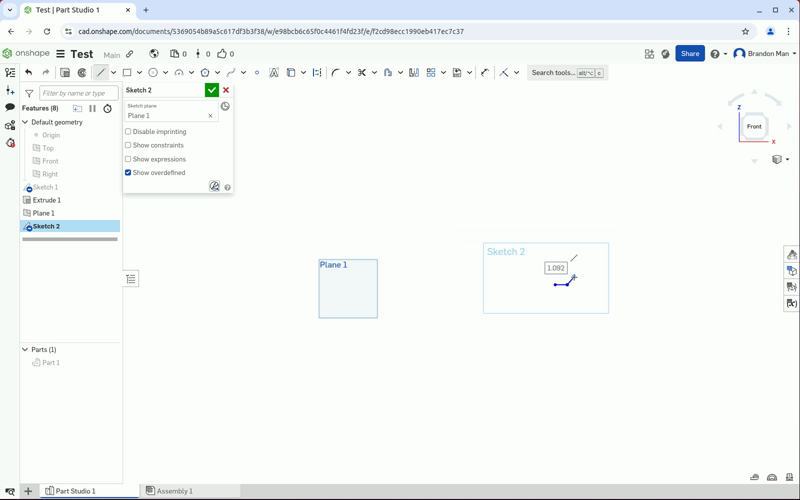
scroll(-6)
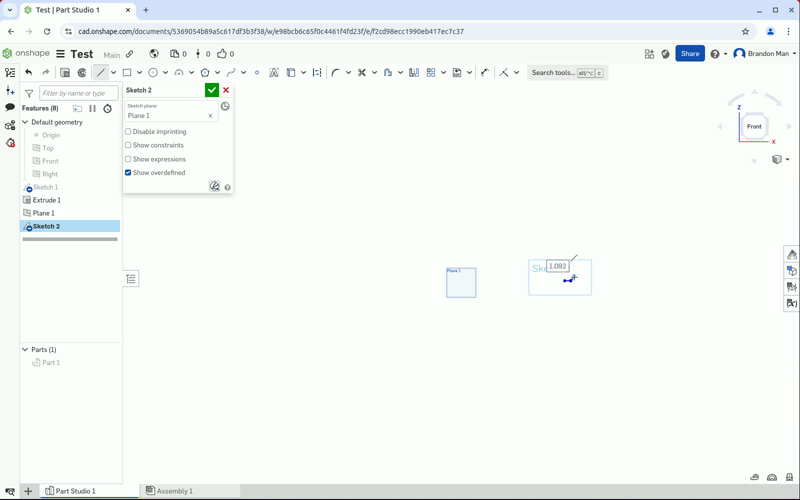
key_up(shift)
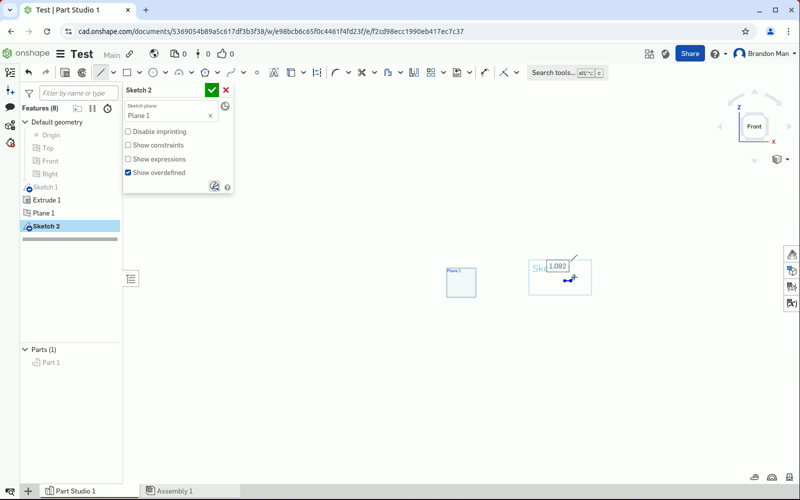
key_down(shift)
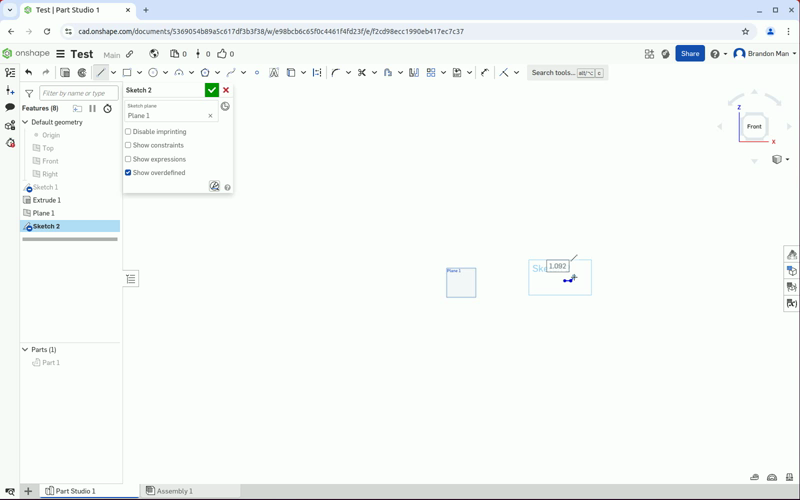
mouse_move(589, 276)
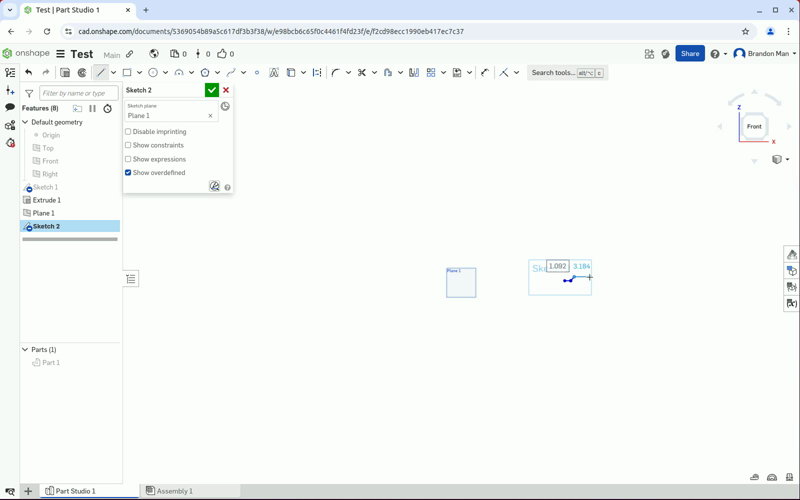
mouse_move(568, 276)
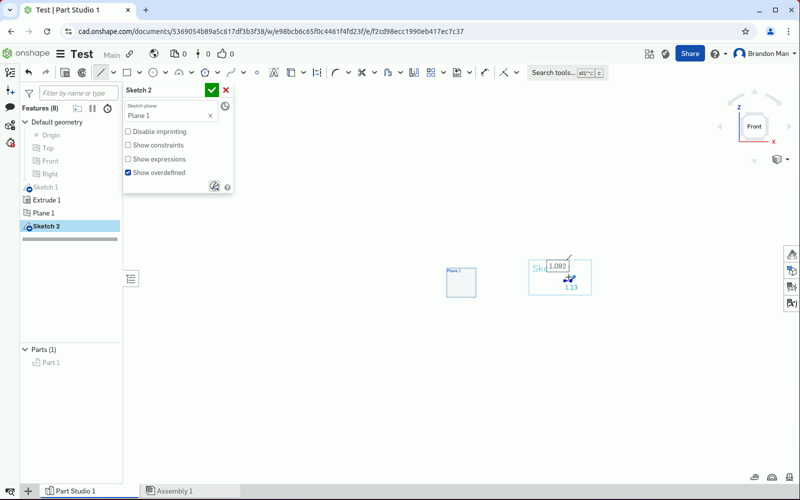
scroll(6)
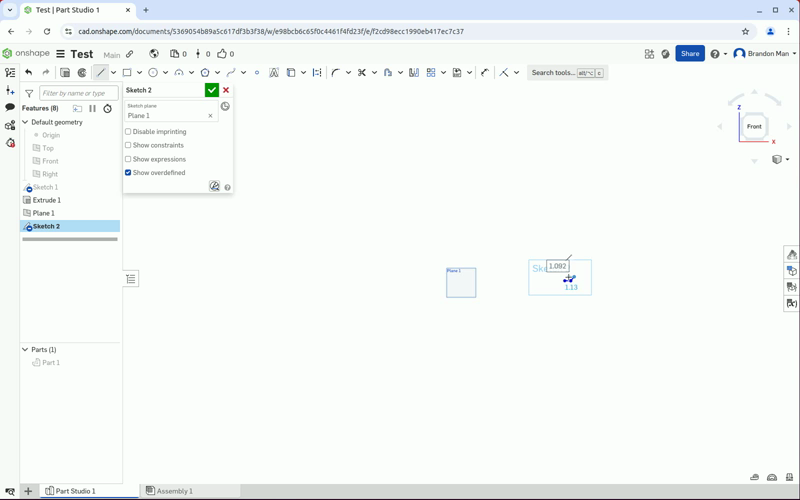
scroll(6)
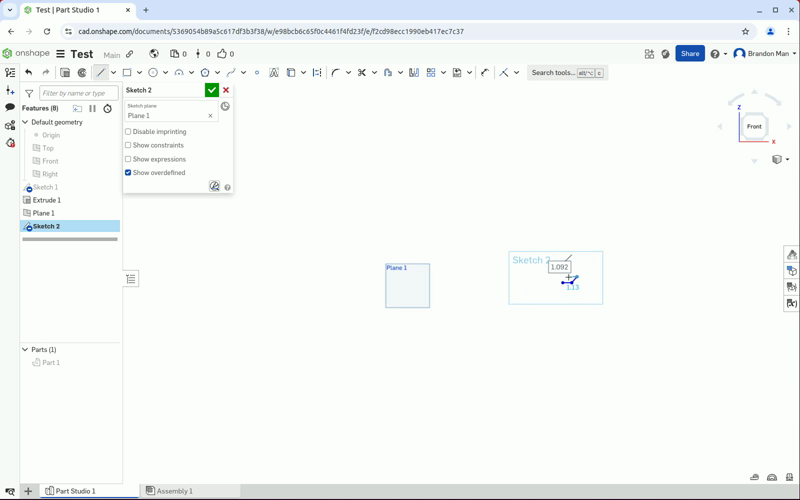
scroll(6)
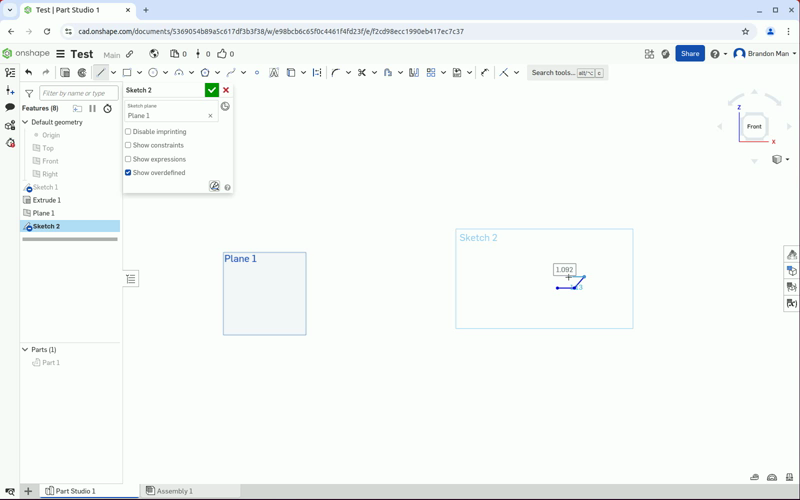
scroll(6)
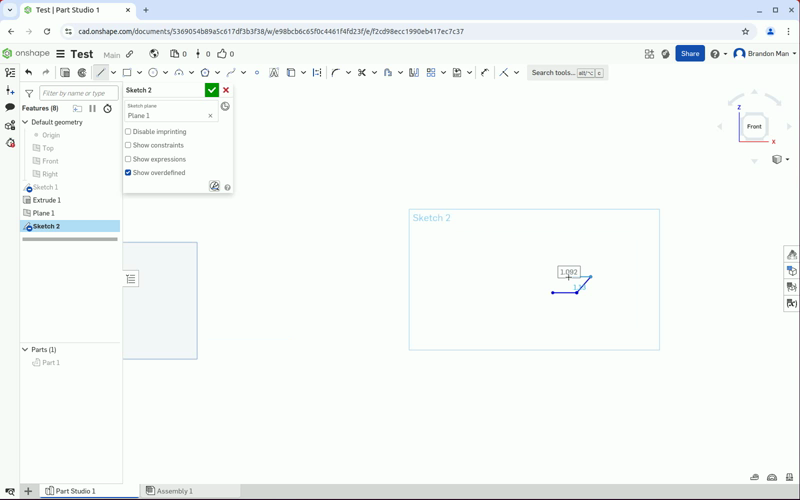
scroll(6)
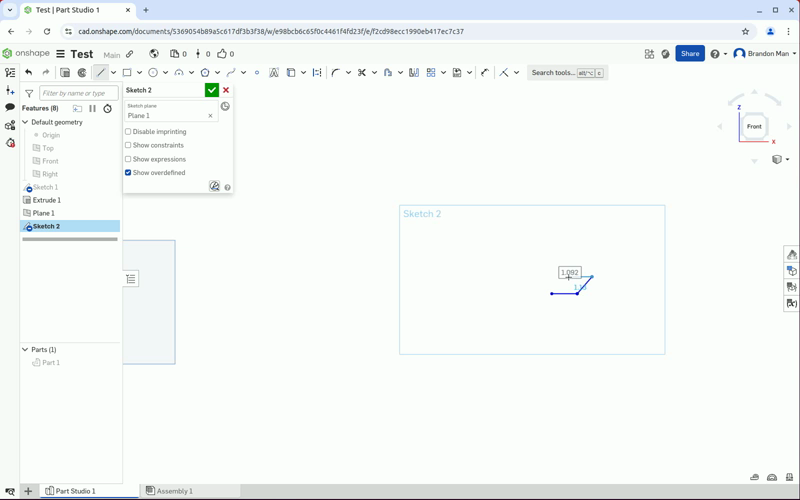
scroll(6)
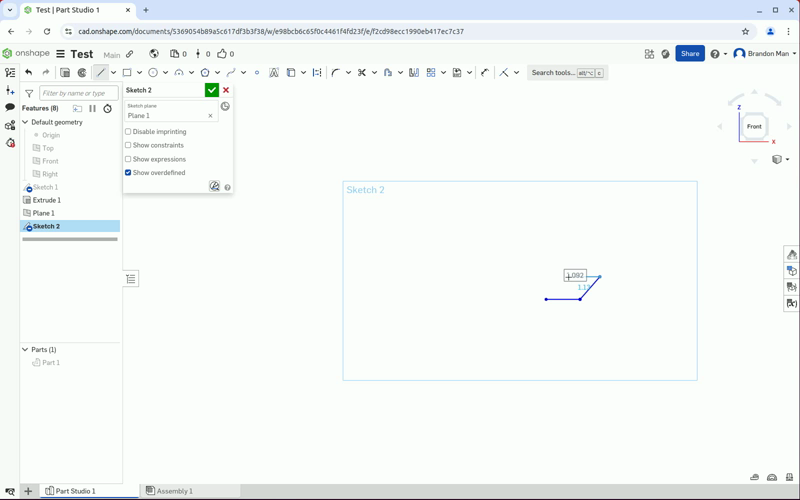
scroll(6)
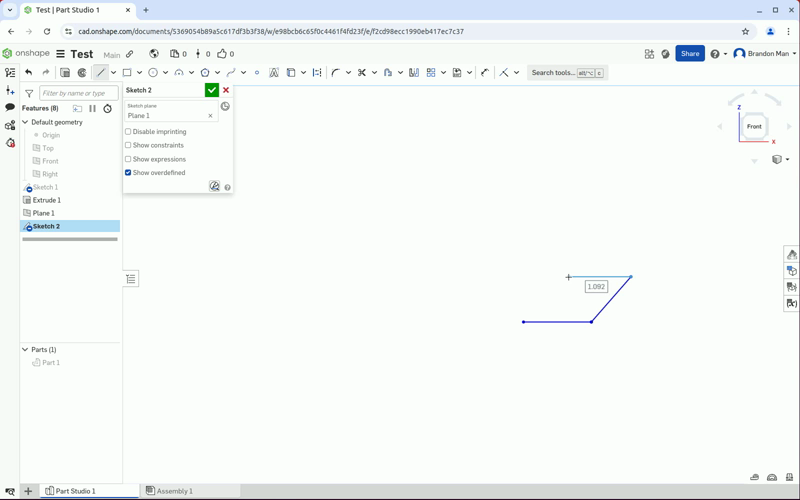
click(568, 276)
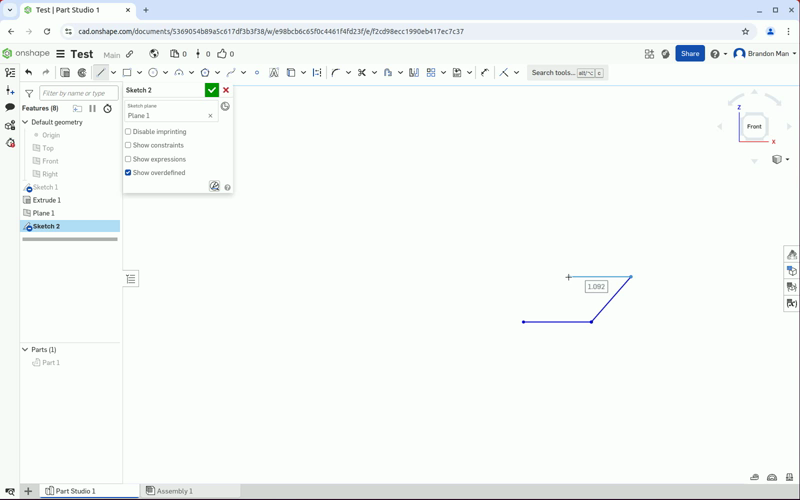
scroll(-6)
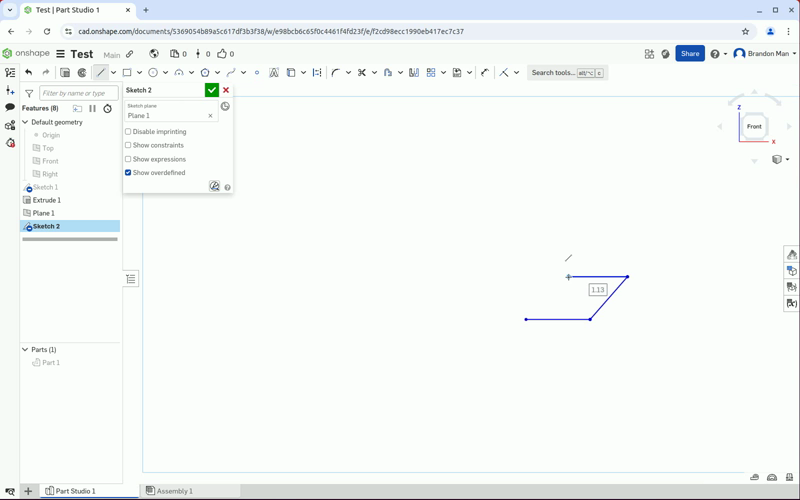
scroll(-6)
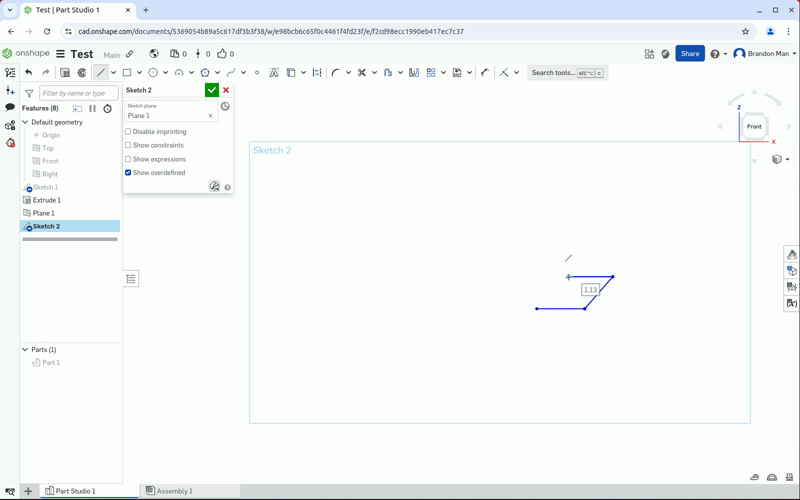
scroll(-6)
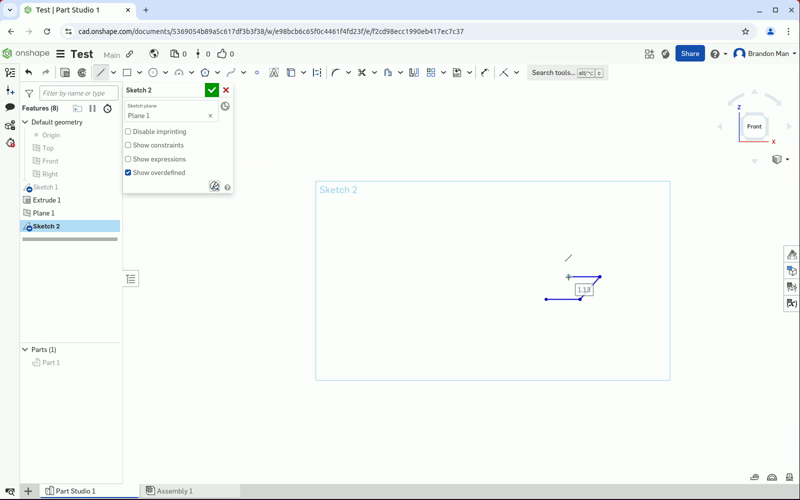
scroll(-6)
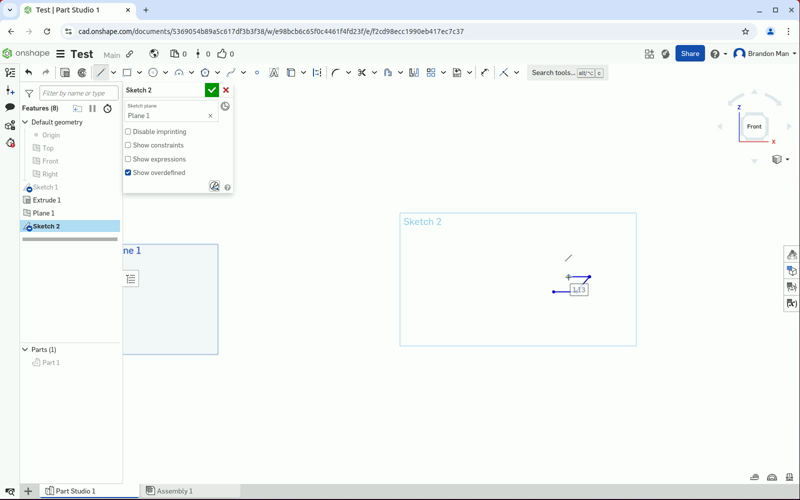
scroll(-6)
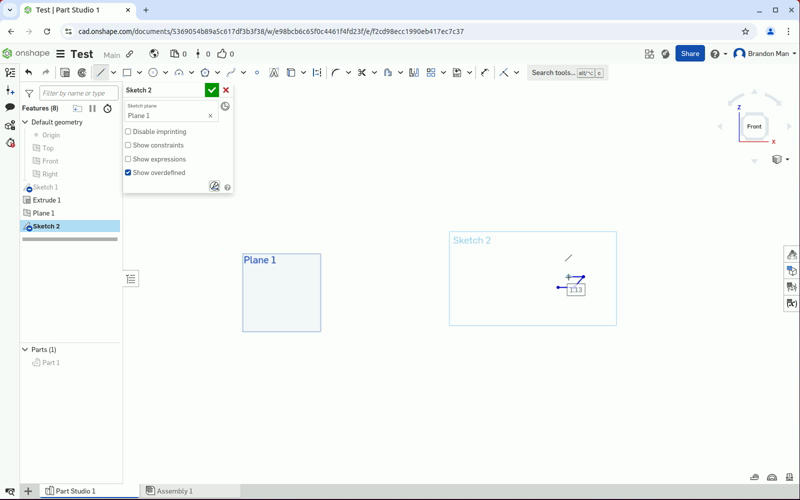
scroll(-6)
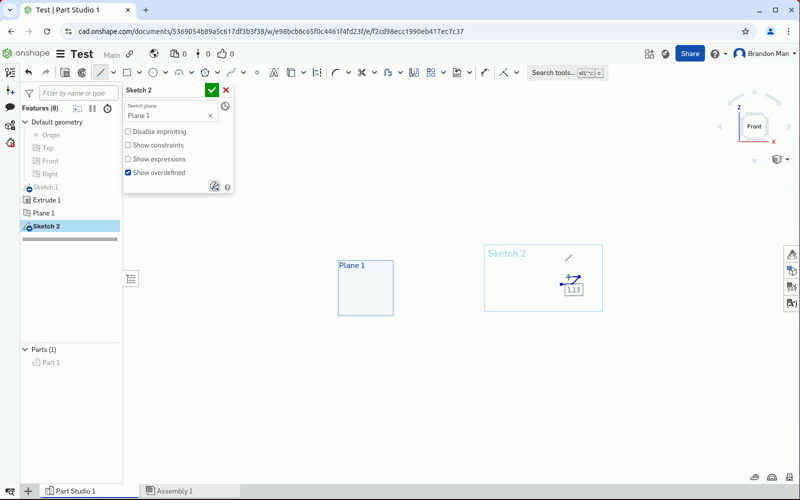
scroll(-6)
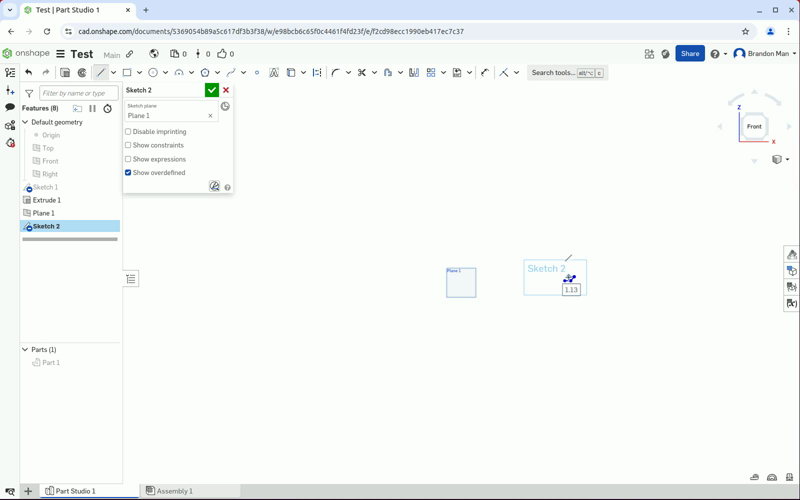
key_up(shift)
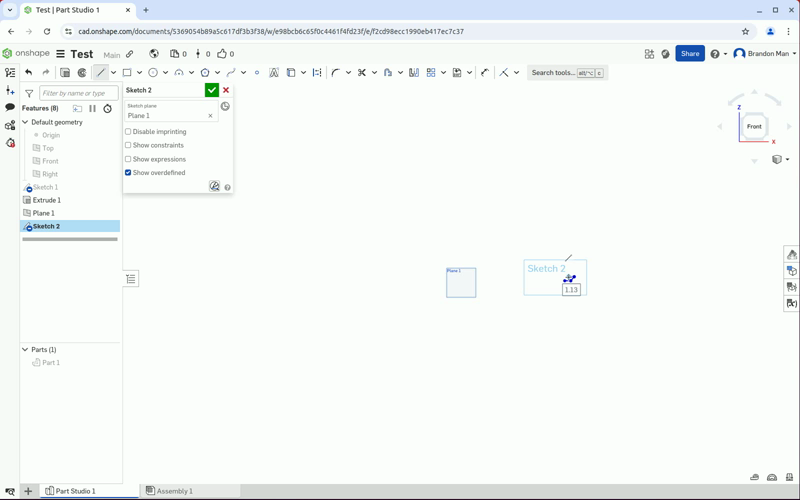
mouse_move(589, 276)
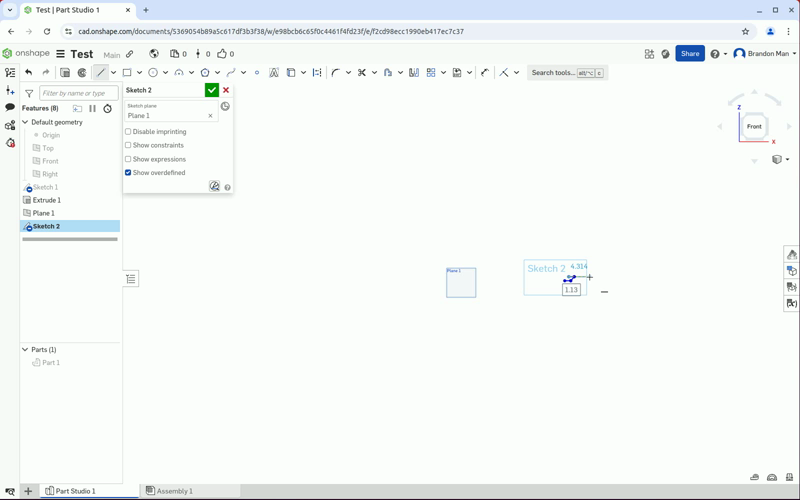
key_down(shift)
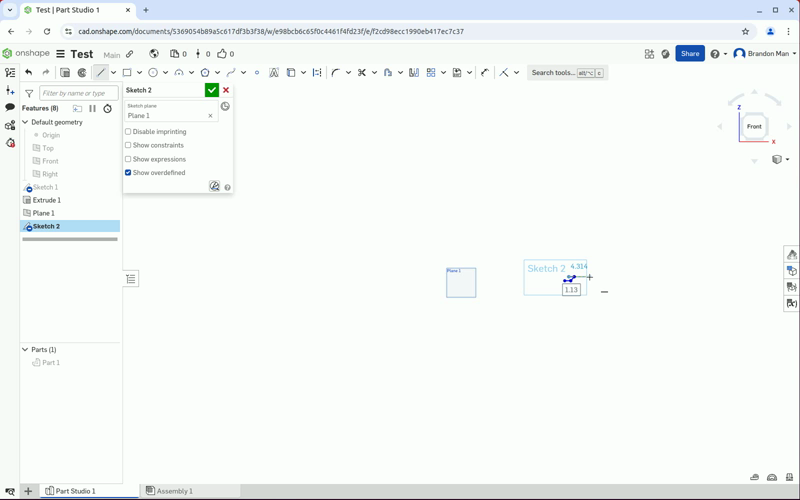
mouse_move(564, 280)
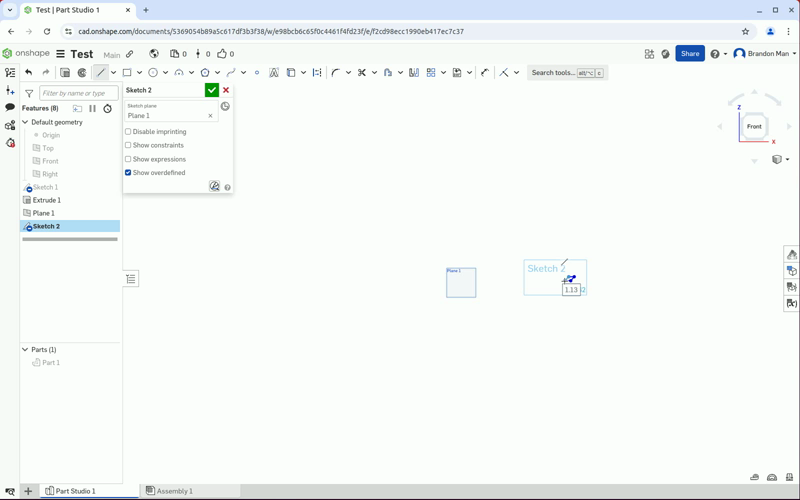
scroll(6)
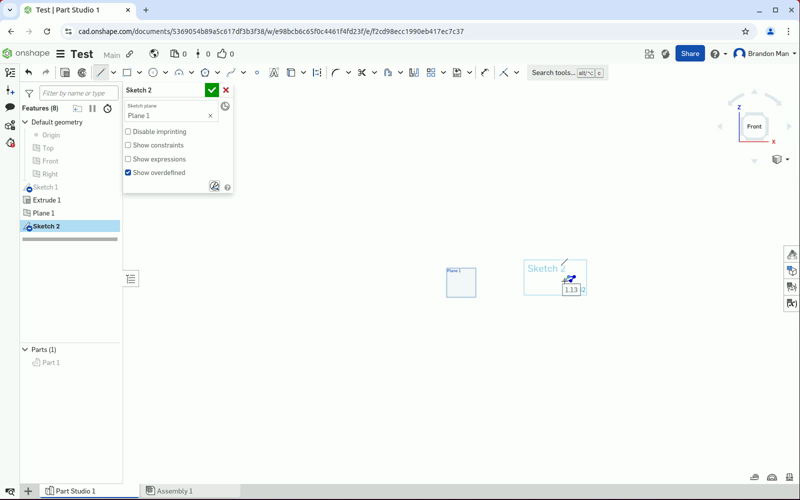
scroll(6)
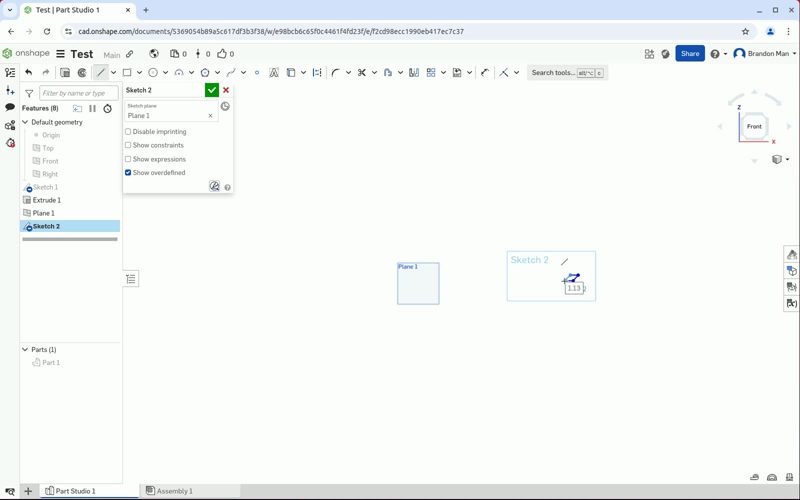
scroll(6)
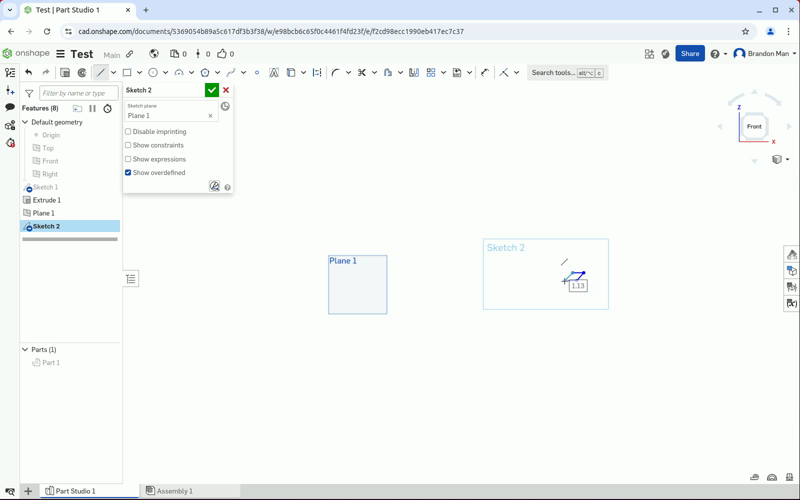
scroll(6)
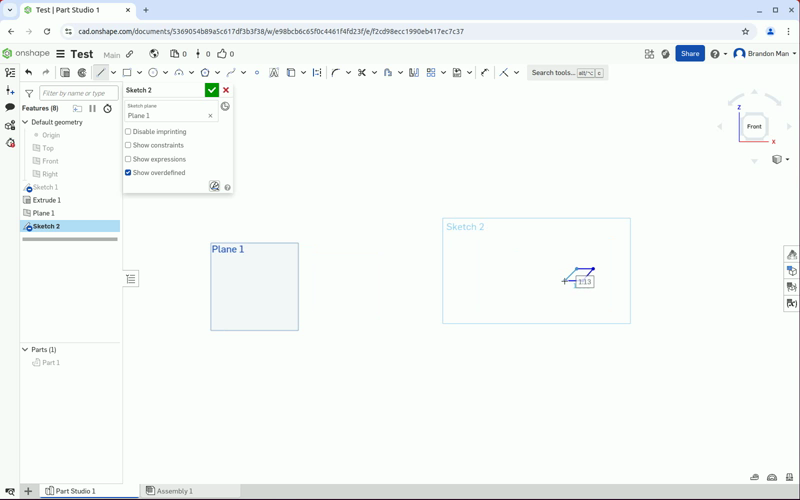
scroll(6)
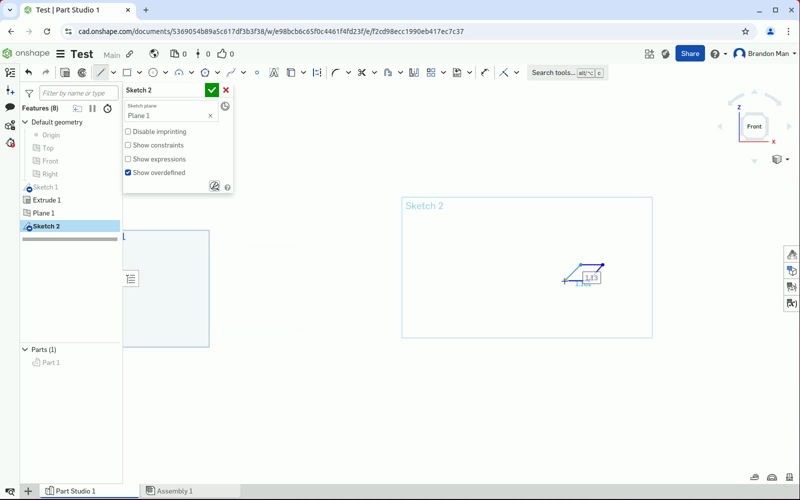
scroll(6)
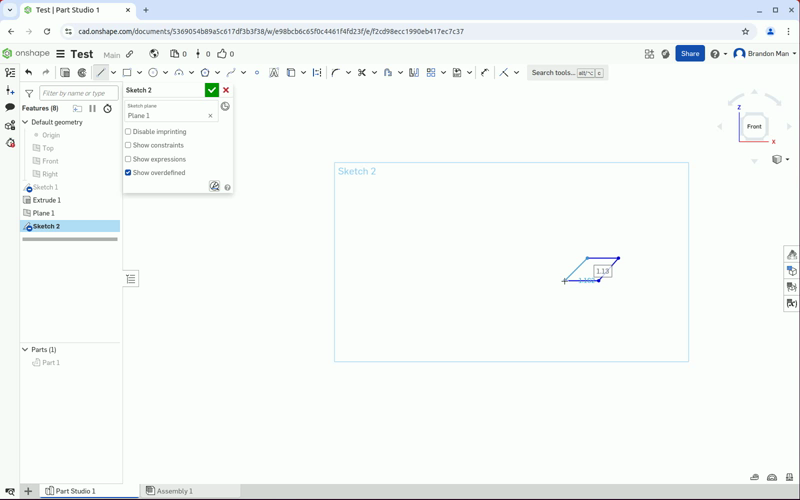
scroll(6)
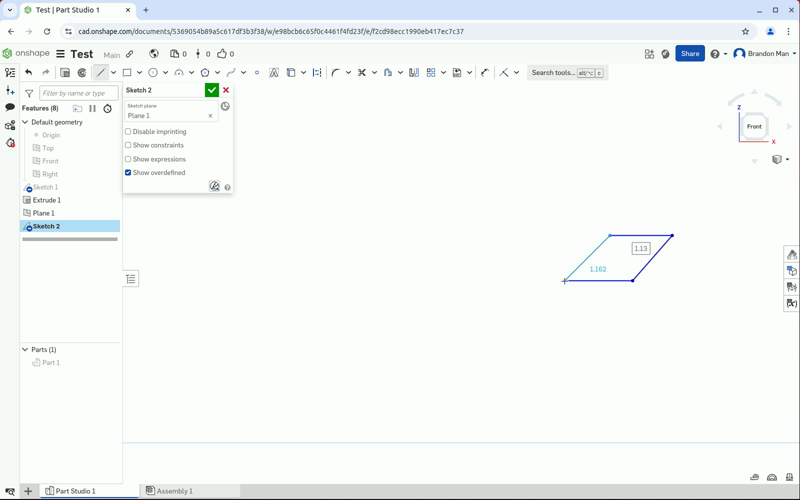
key_up(shift)
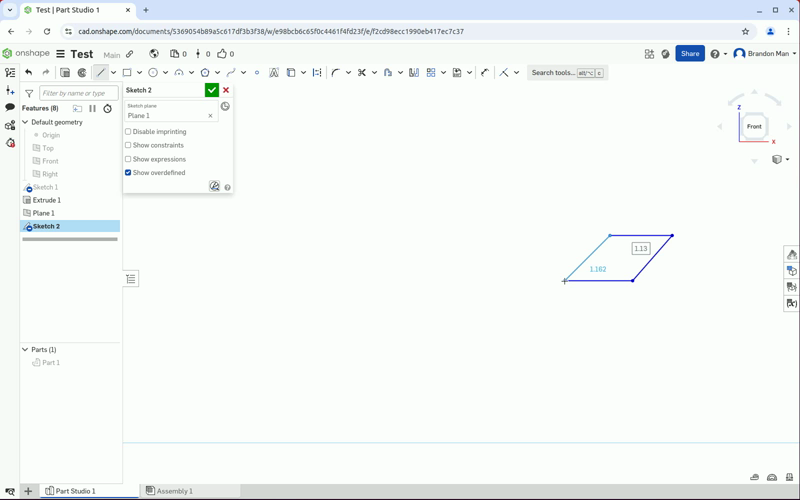
click(564, 280)
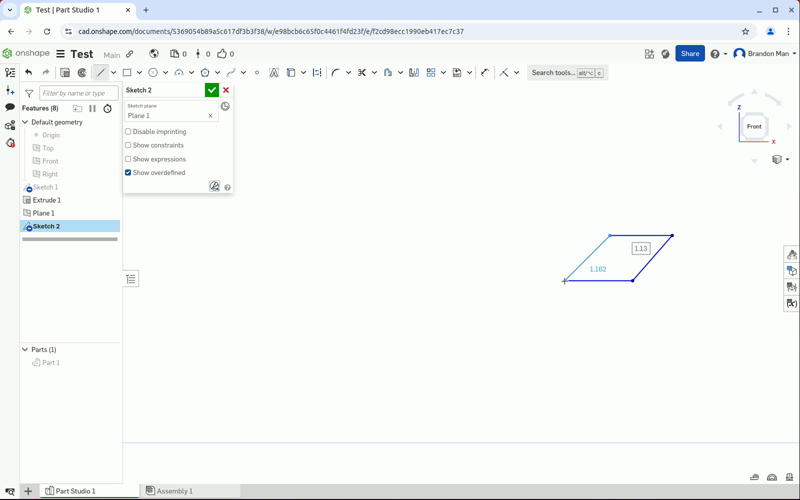
scroll(-6)
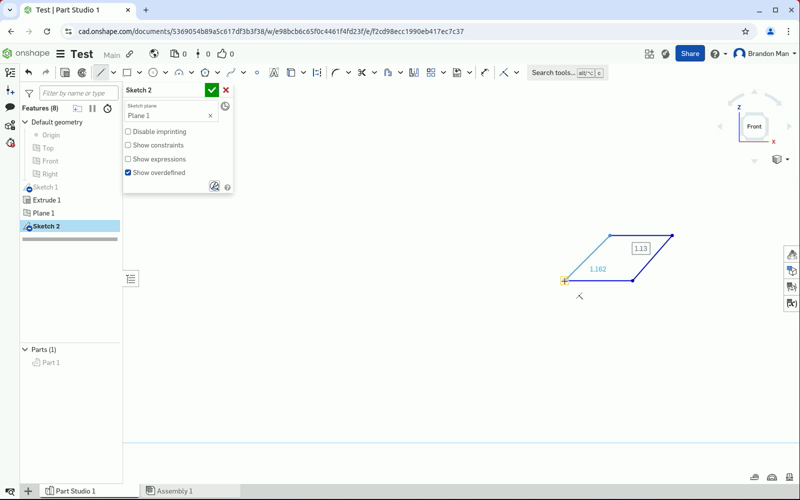
scroll(-6)
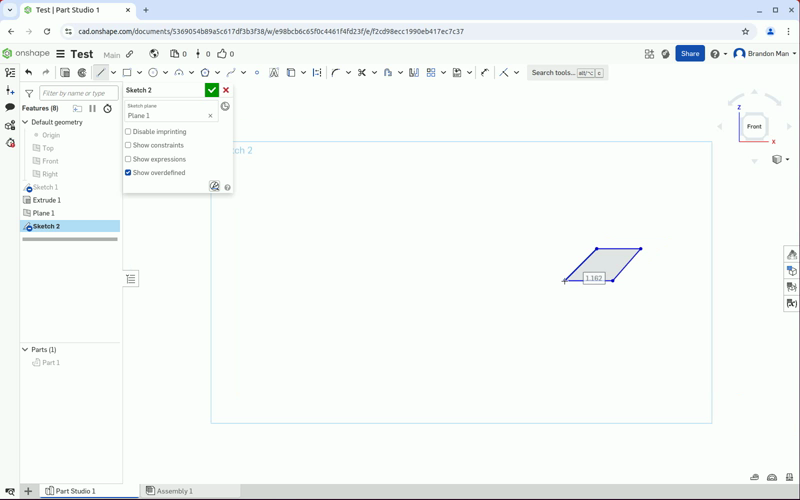
scroll(-6)
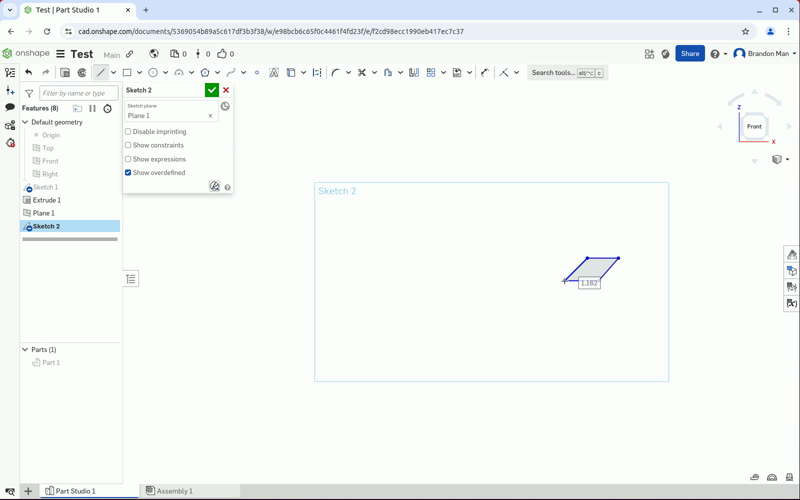
scroll(-6)
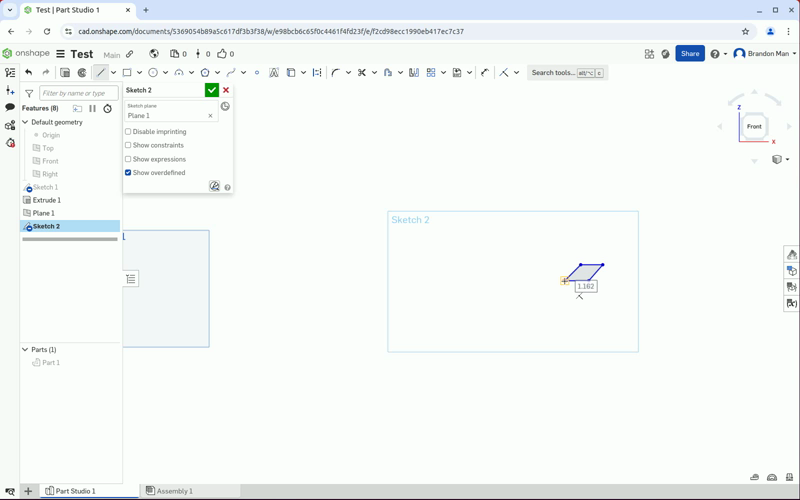
scroll(-6)
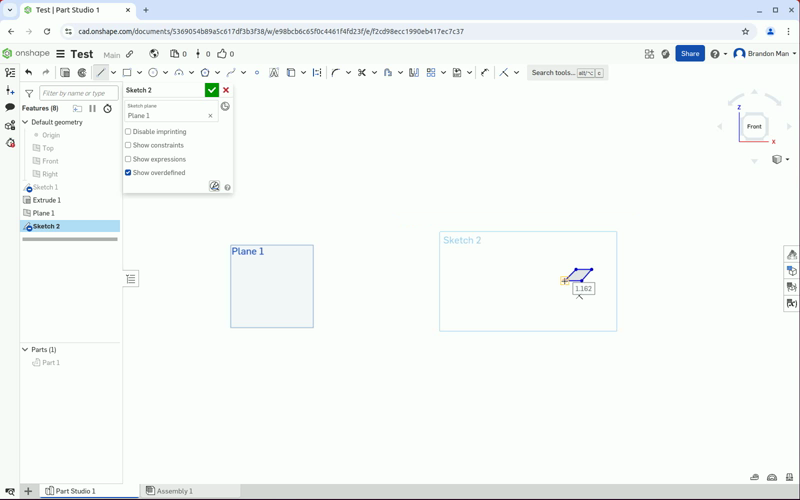
scroll(-6)
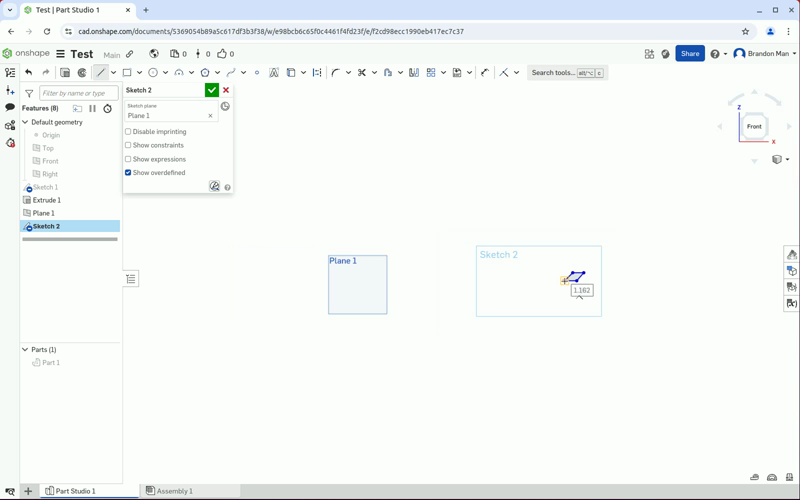
scroll(-6)
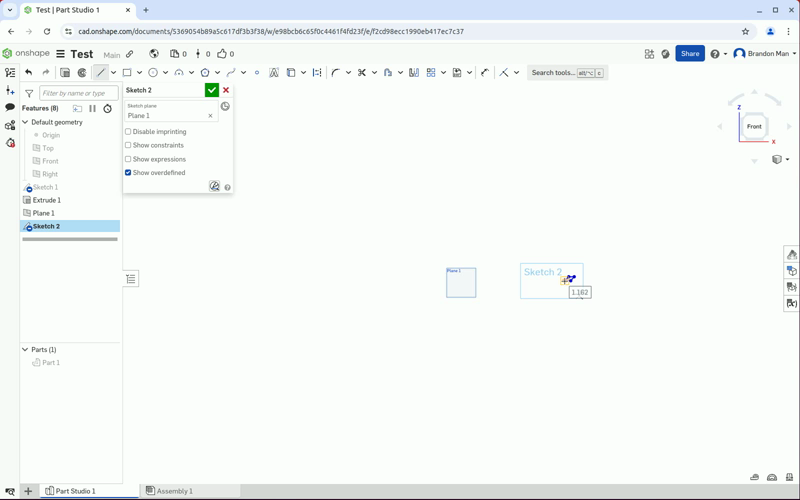
key(esc)
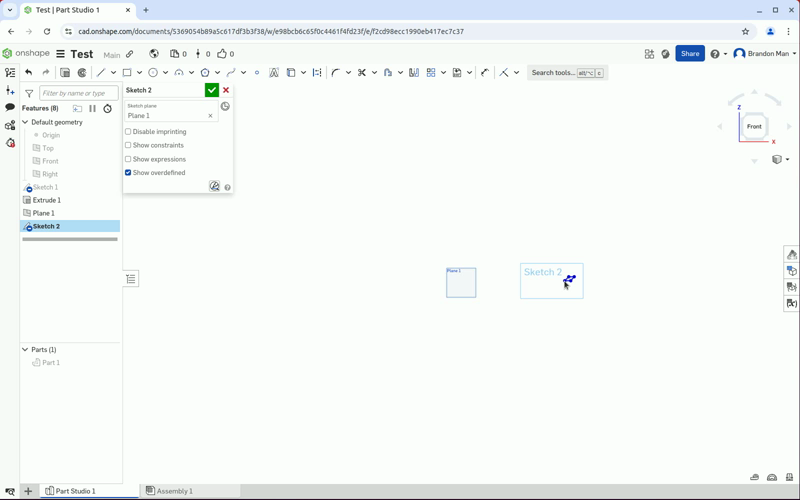
mouse_move(570, 277)
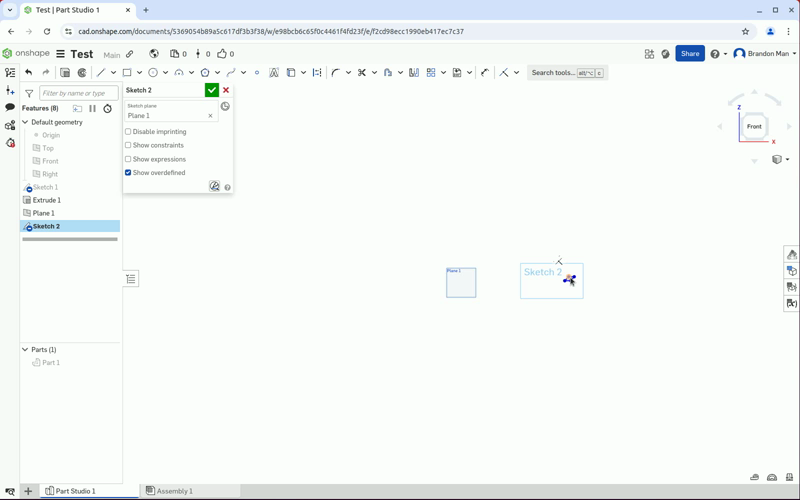
scroll(6)
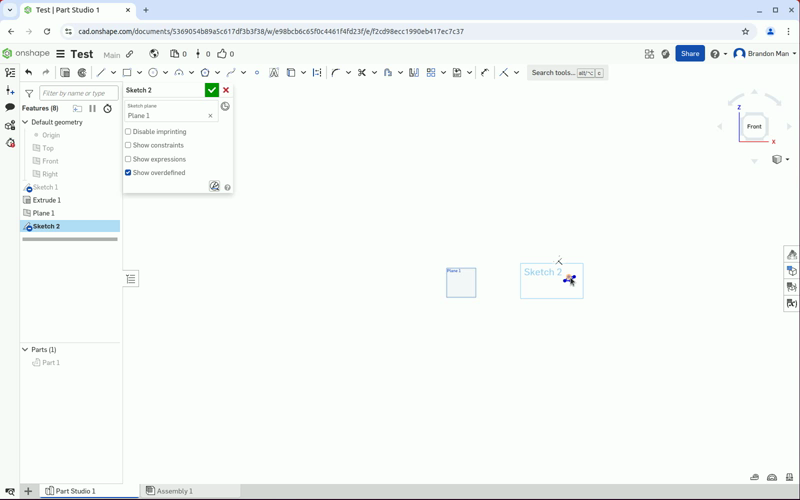
scroll(6)
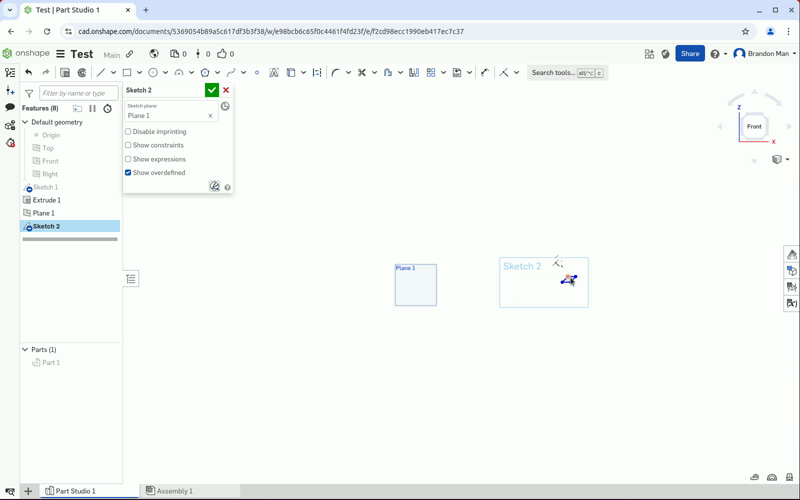
scroll(6)
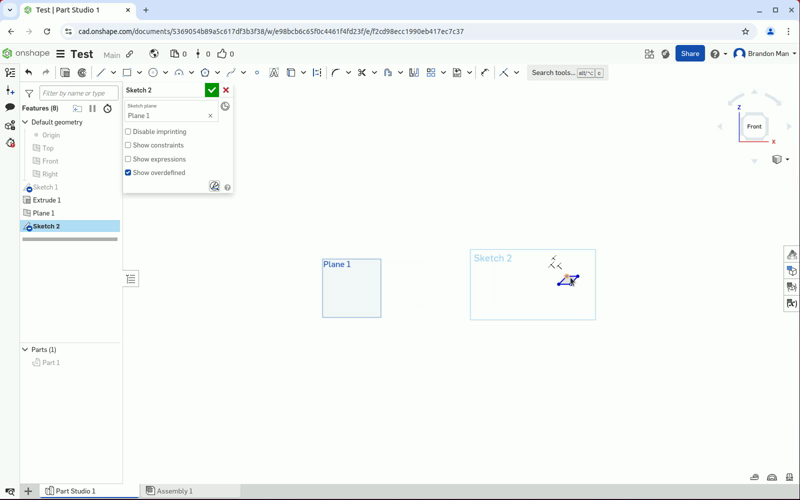
scroll(6)
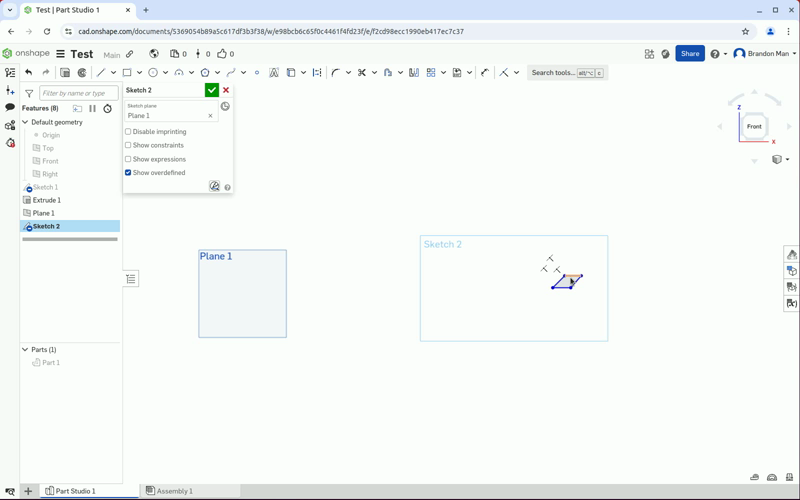
scroll(6)
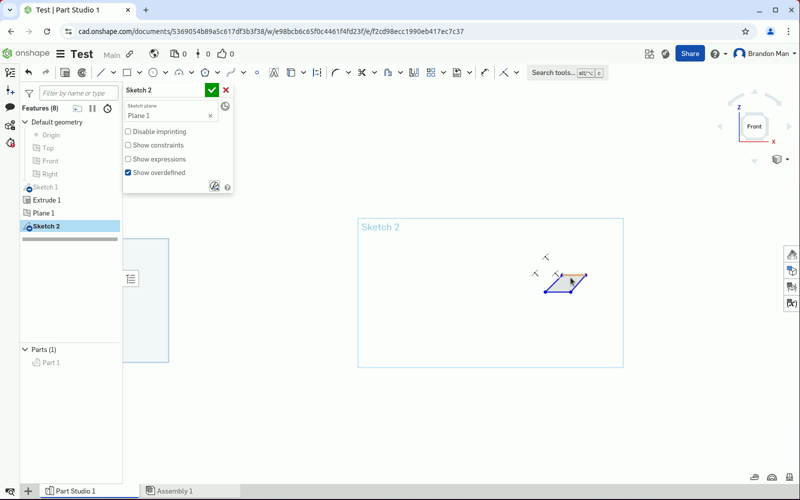
scroll(6)
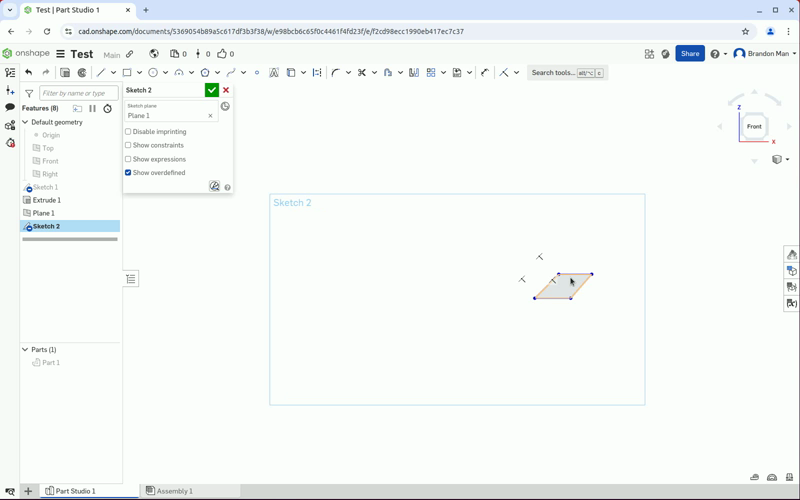
scroll(6)
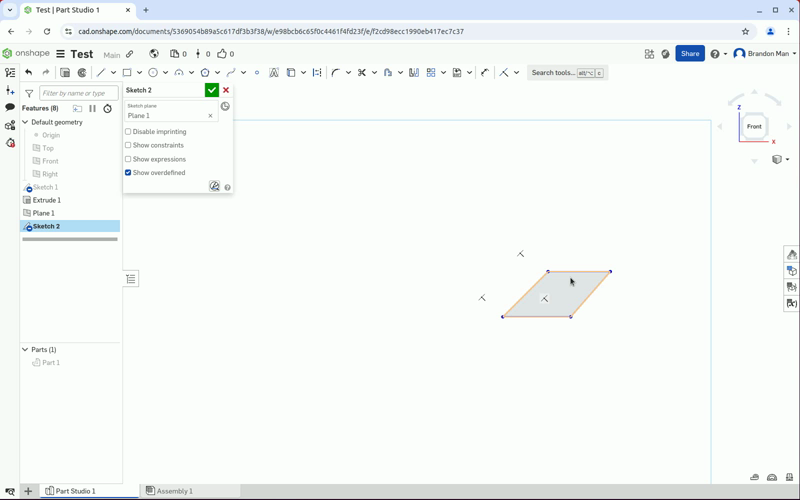
click(570, 277)
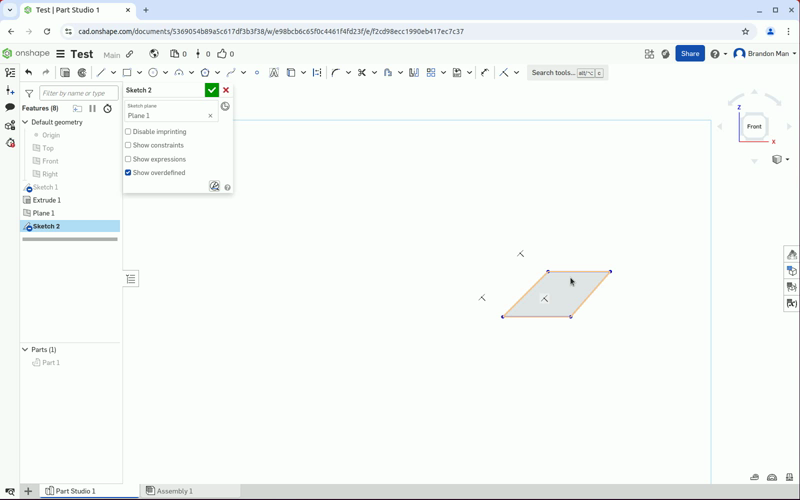
scroll(-6)
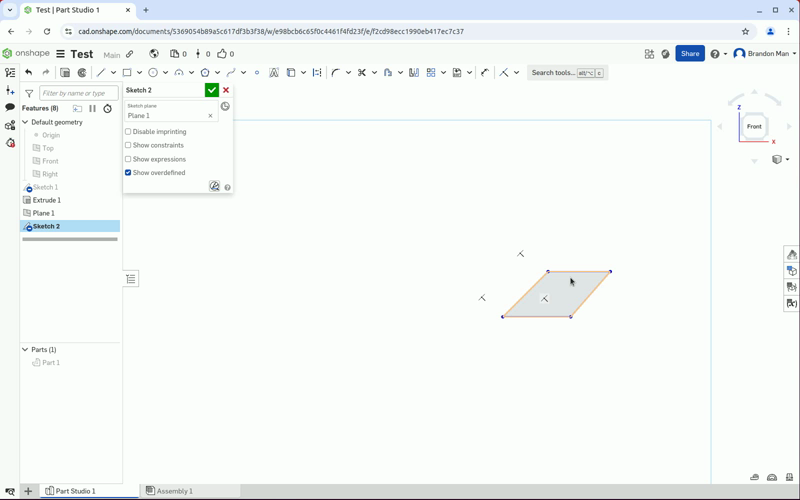
scroll(-6)
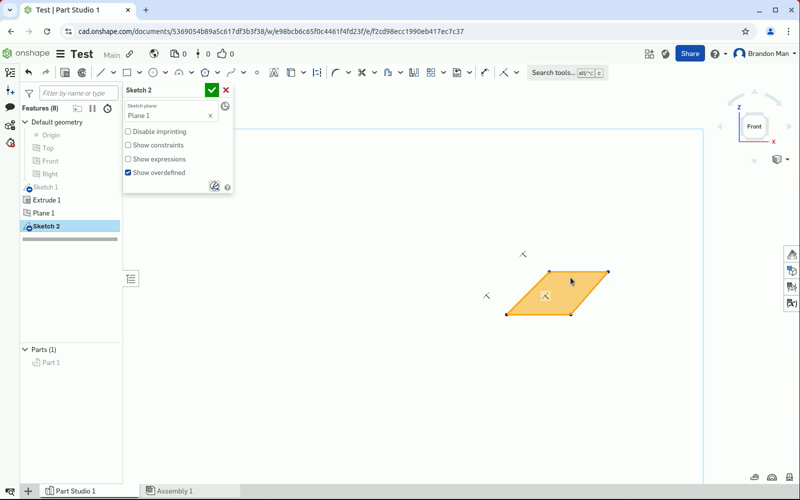
scroll(-6)
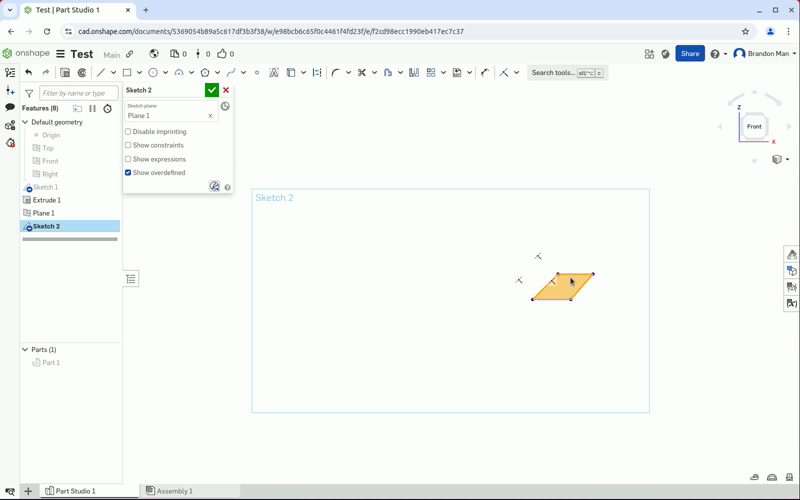
scroll(-6)
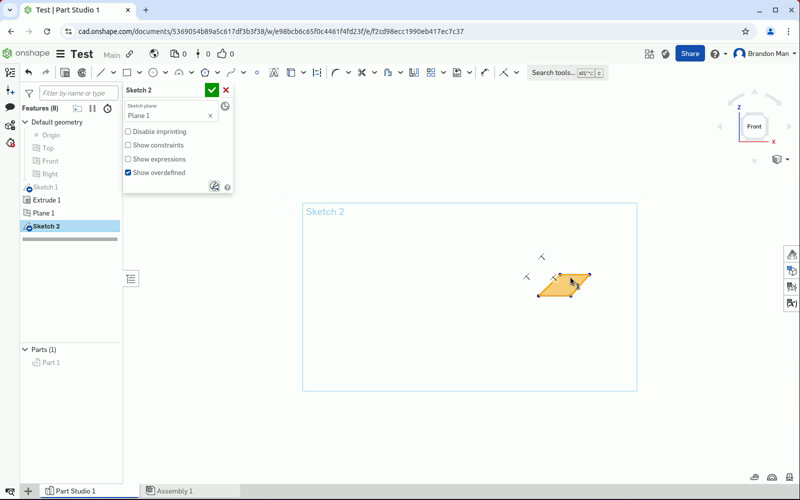
scroll(-6)
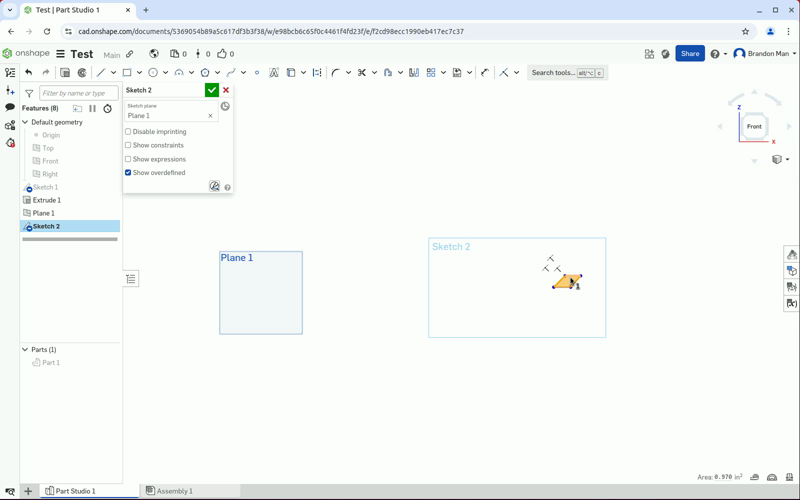
scroll(-6)
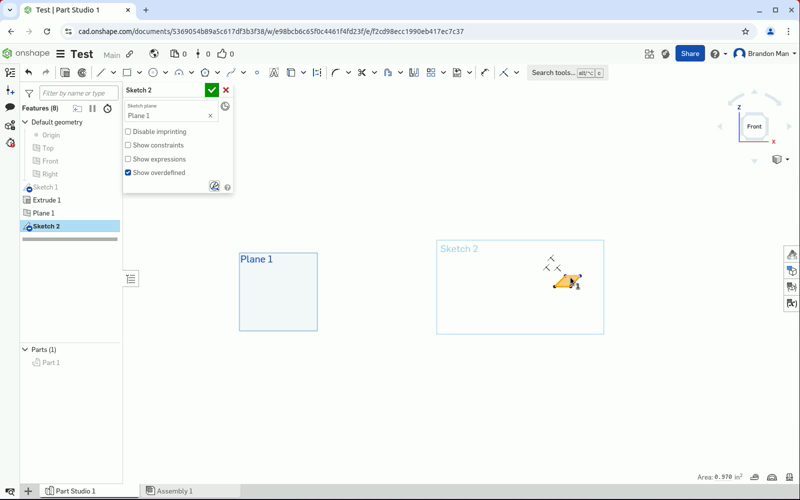
scroll(-6)
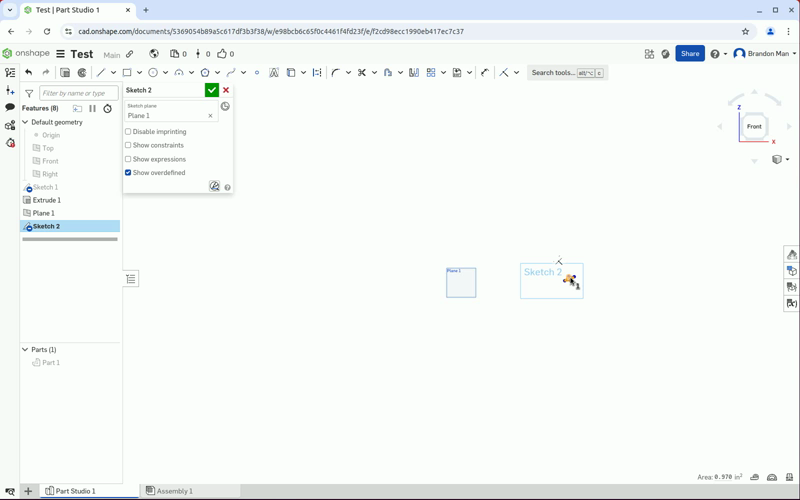
mouse_move(73, 352)
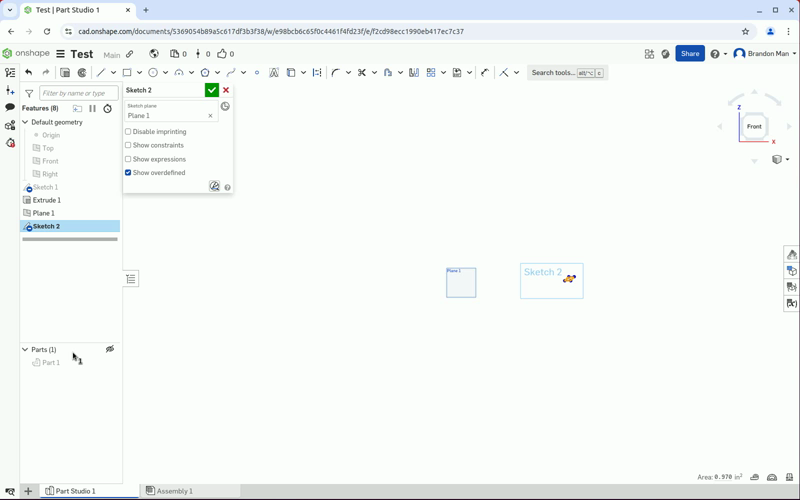
key(shift+y)
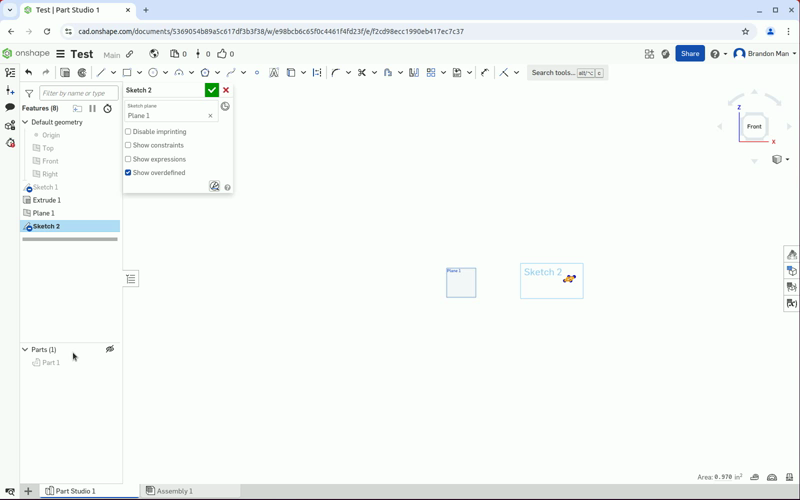
key(shift+e)
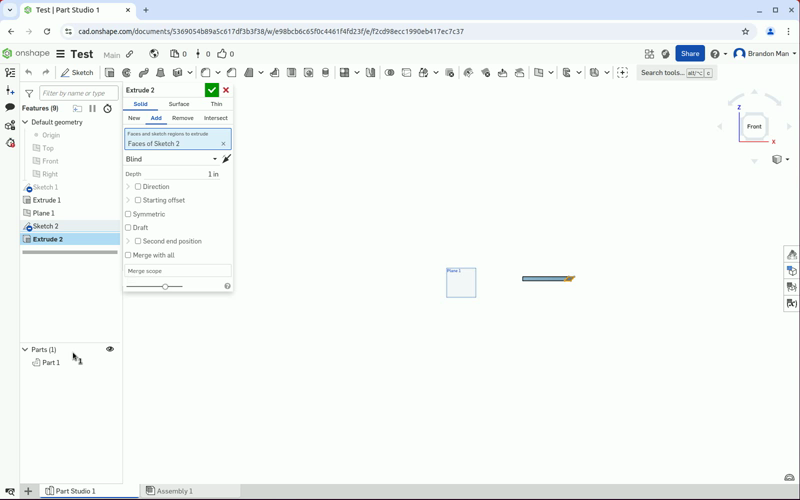
mouse_move(143, 106)
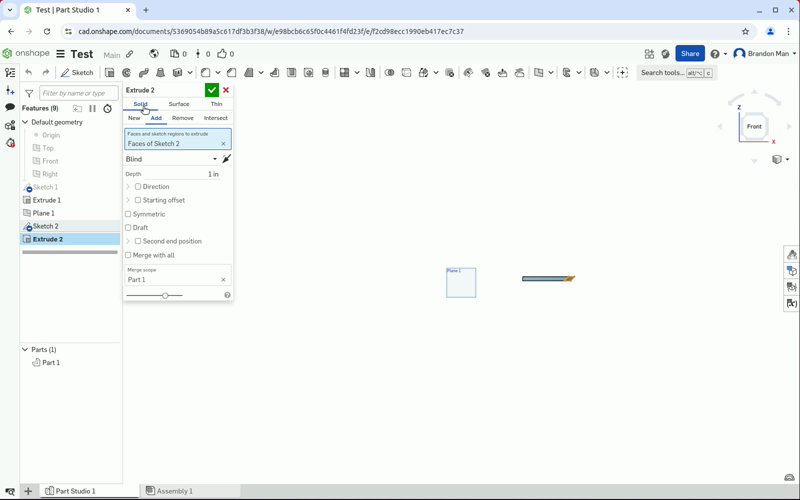
click(143, 106)
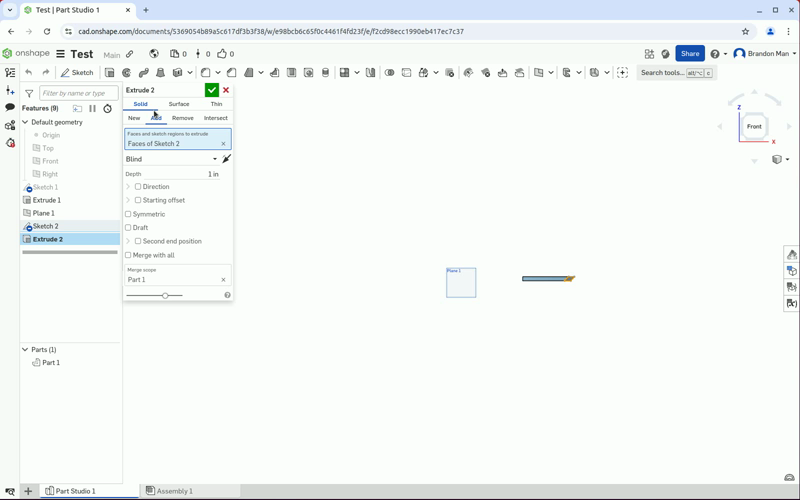
mouse_move(186, 120)
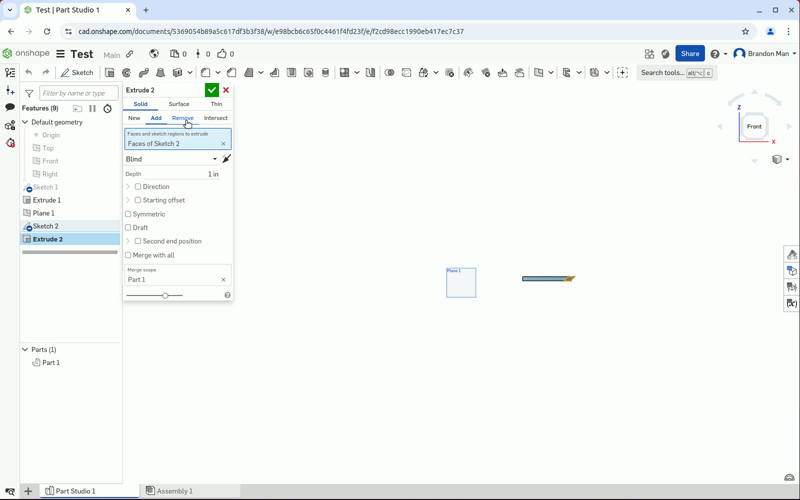
click(186, 120)
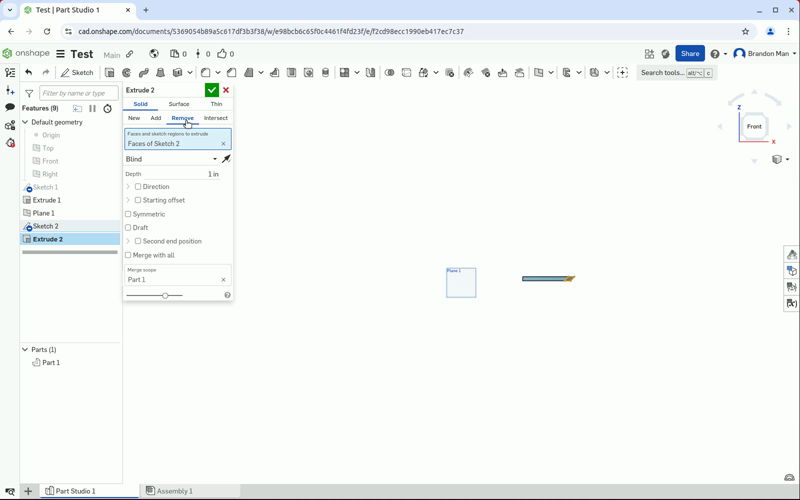
key(tab, 4)
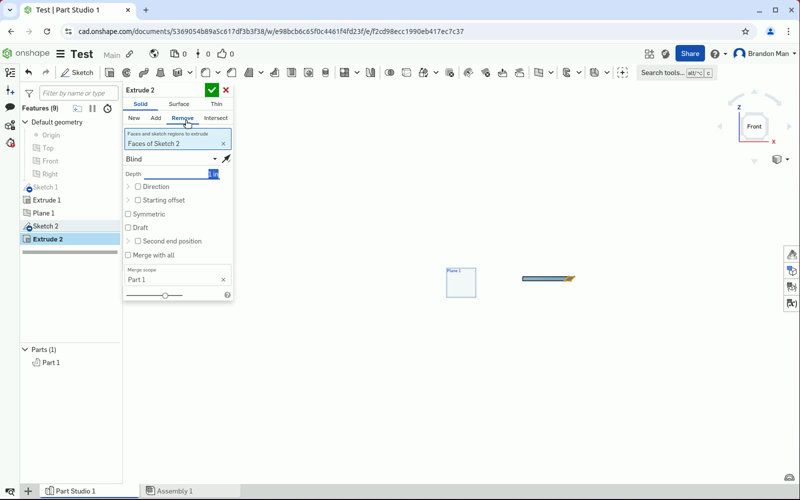
text(0.481)
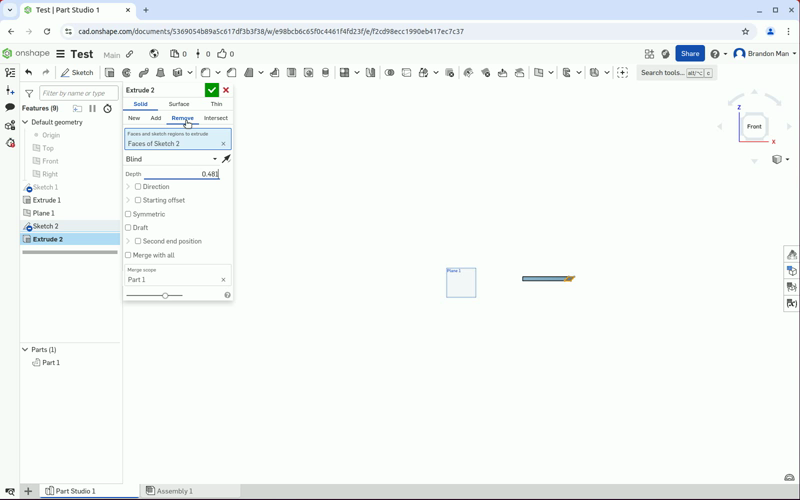
key(tab, 6)
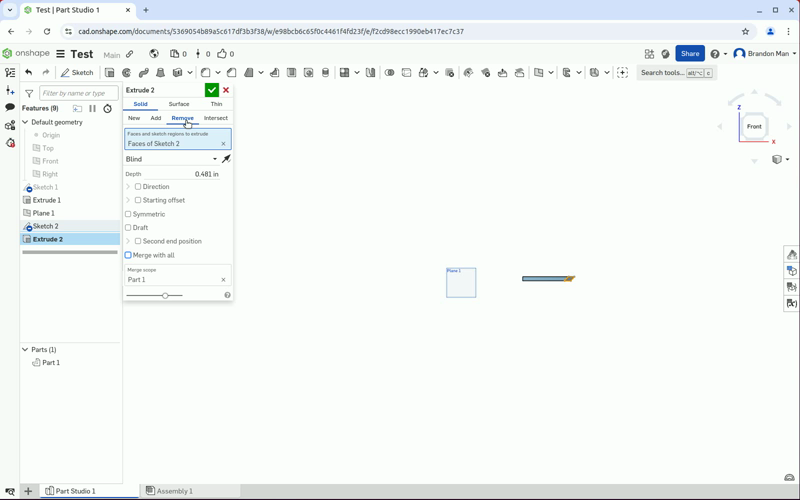
key(space)
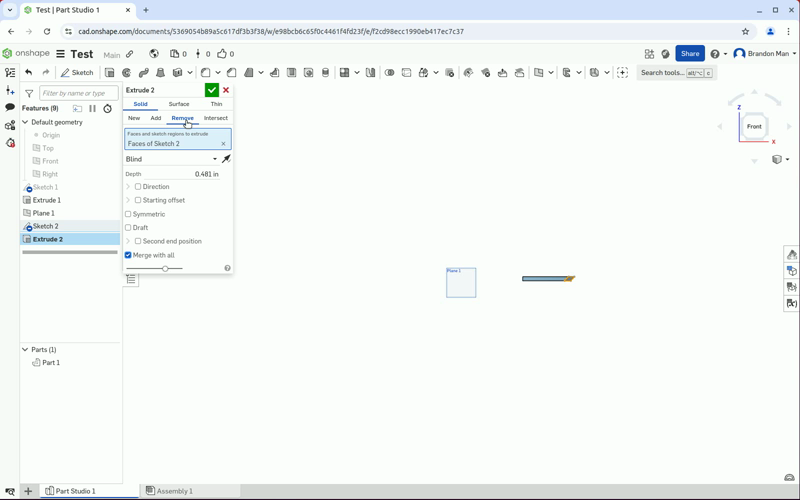
key(enter)
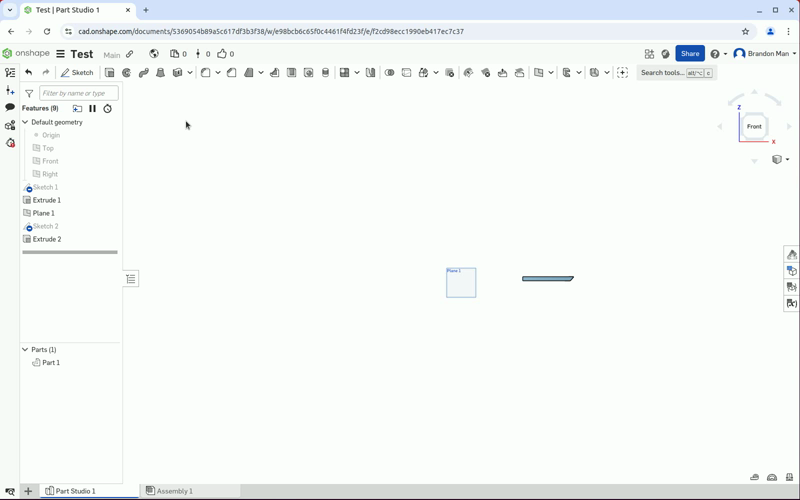
key(shift+h)
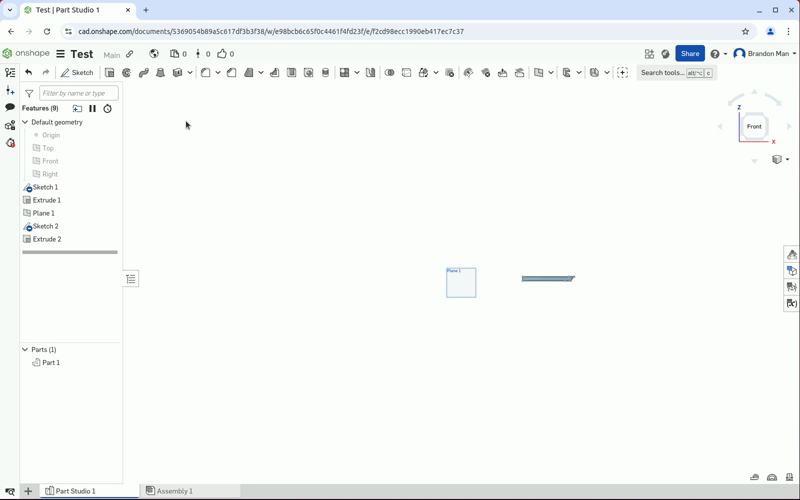
key(shift+h)
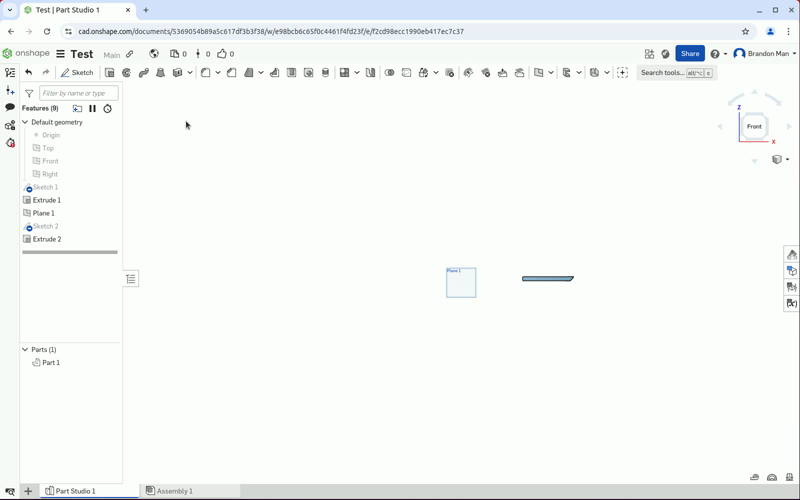
mouse_move(73, 189)
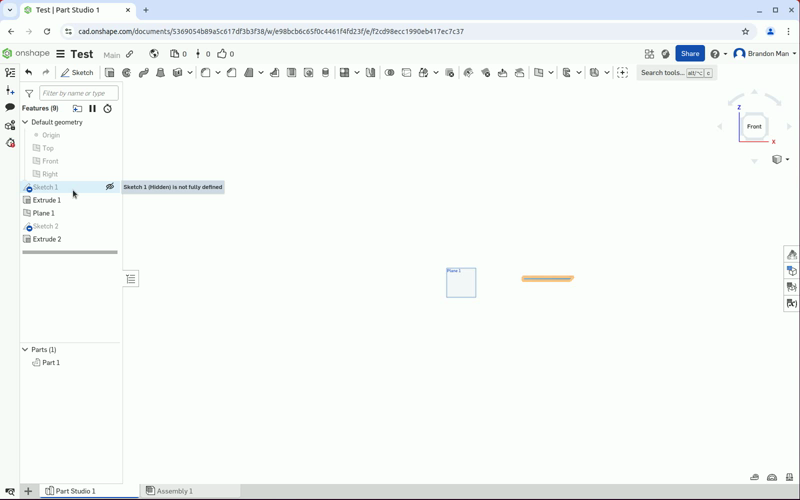
click(73, 189)
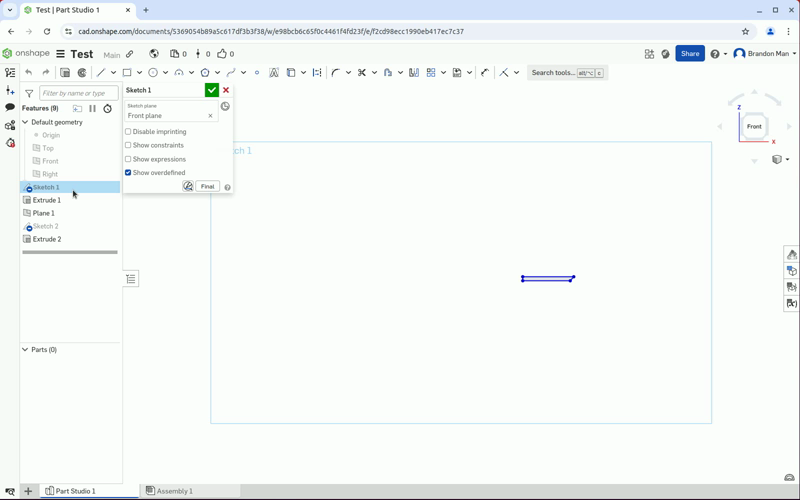
mouse_move(229, 92)
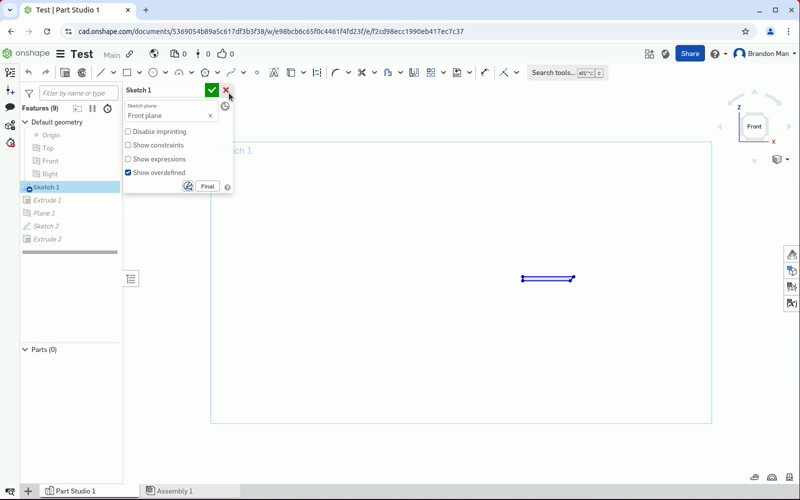
click(229, 92)
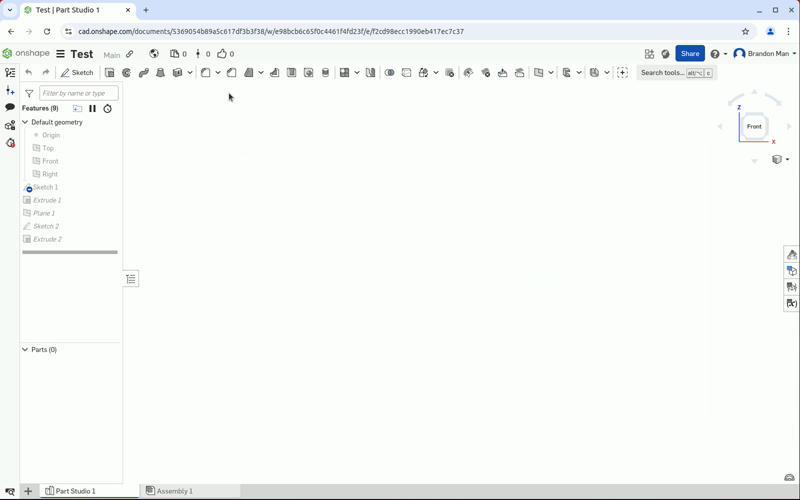
key(shift+s)
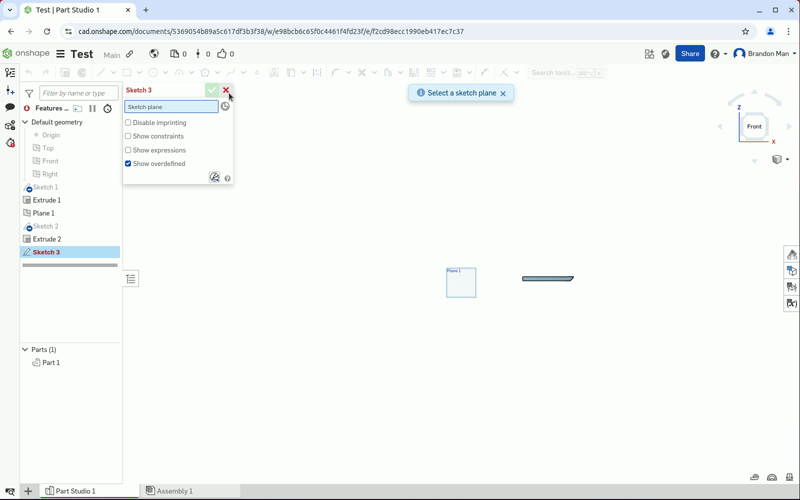
mouse_move(73, 215)
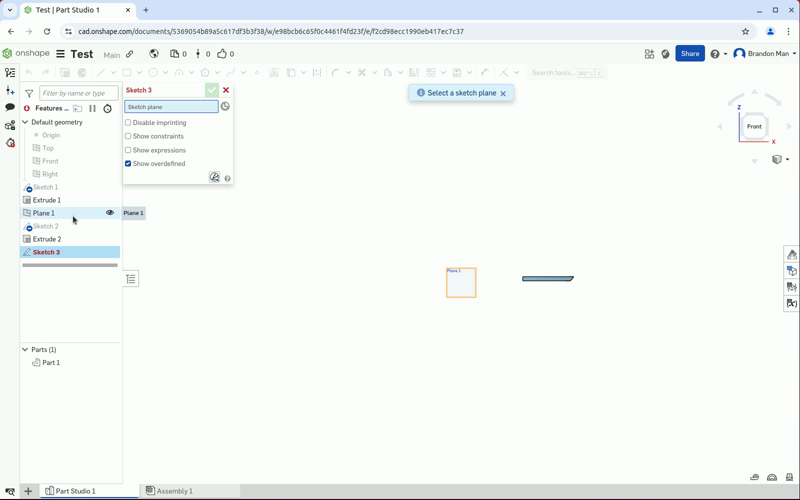
click(73, 215)
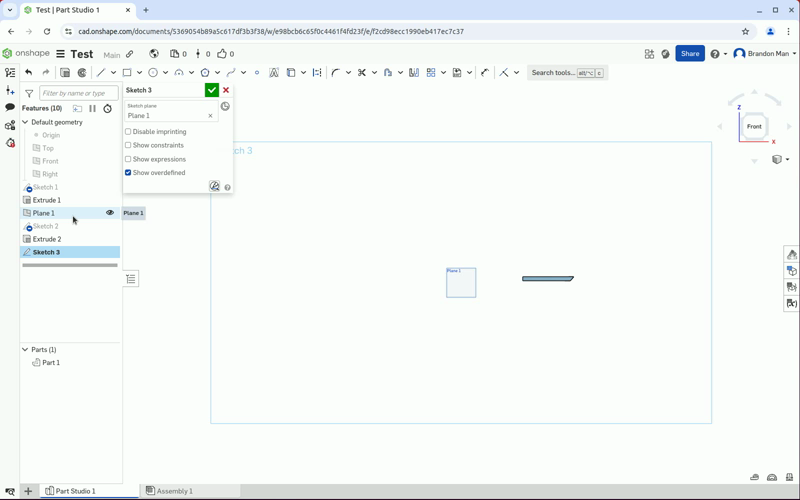
mouse_move(73, 352)
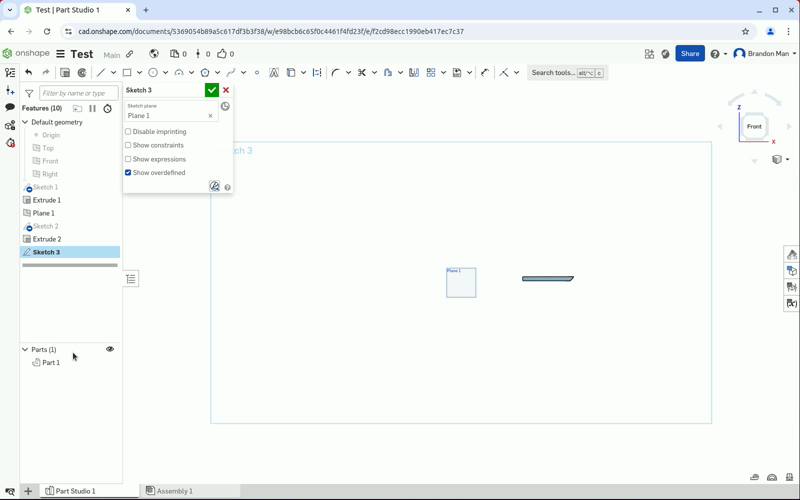
key(y)
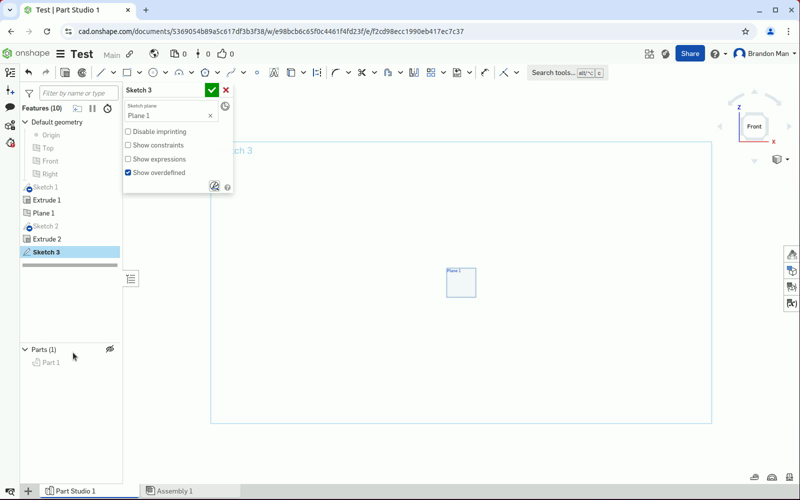
key(l)
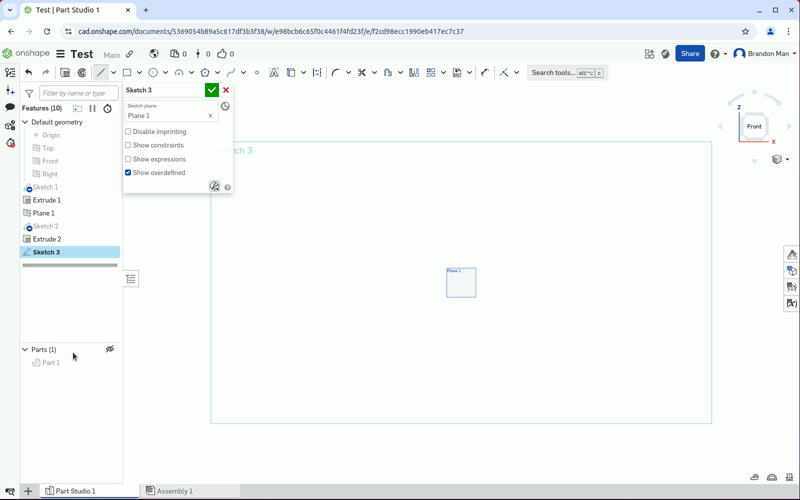
key_down(shift)
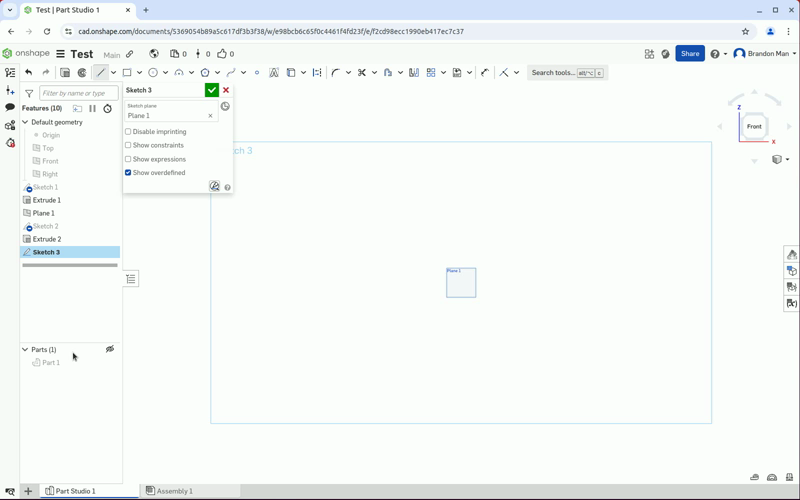
mouse_move(564, 280)
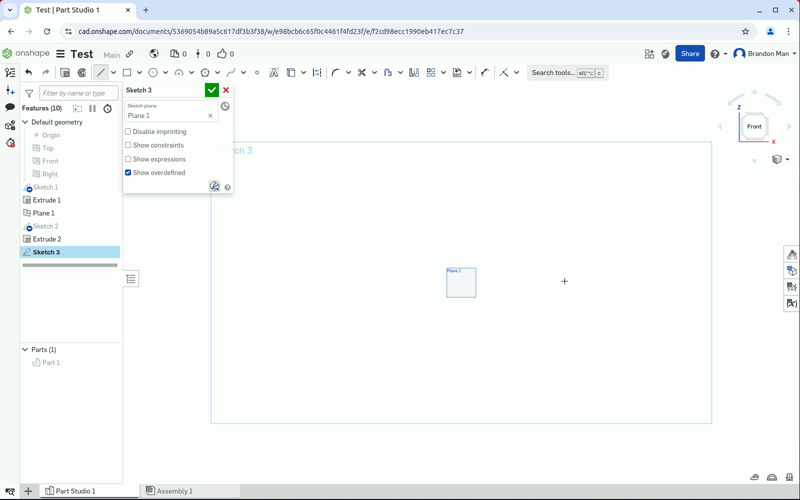
click(564, 280)
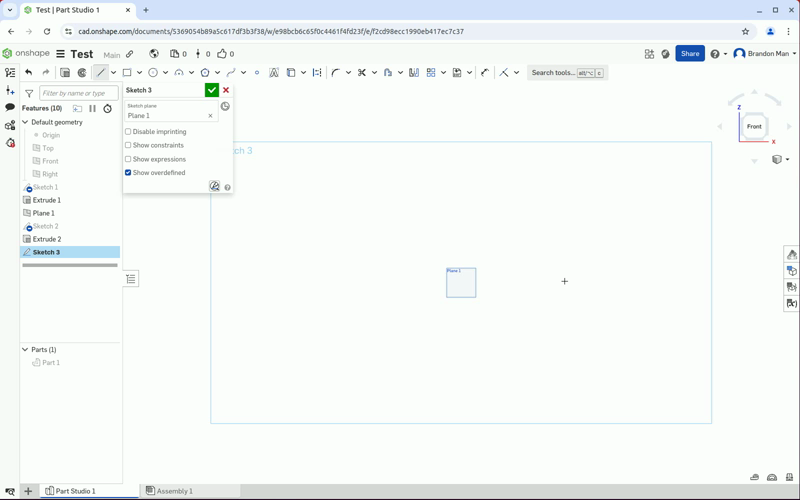
key_up(shift)
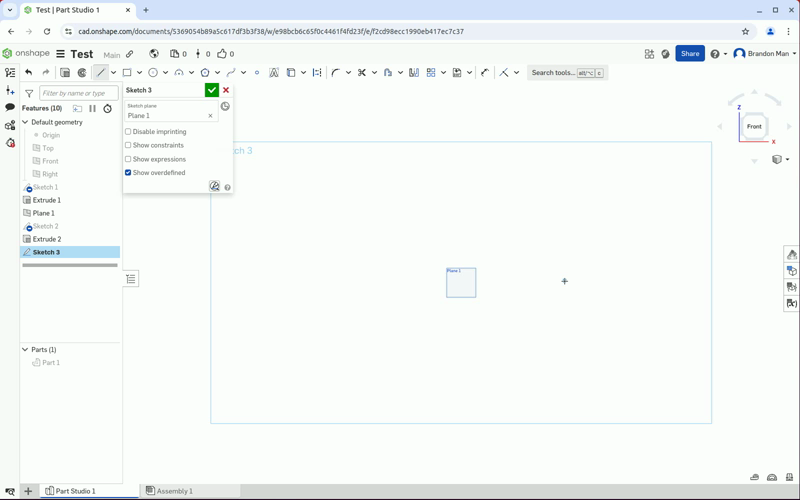
key_down(shift)
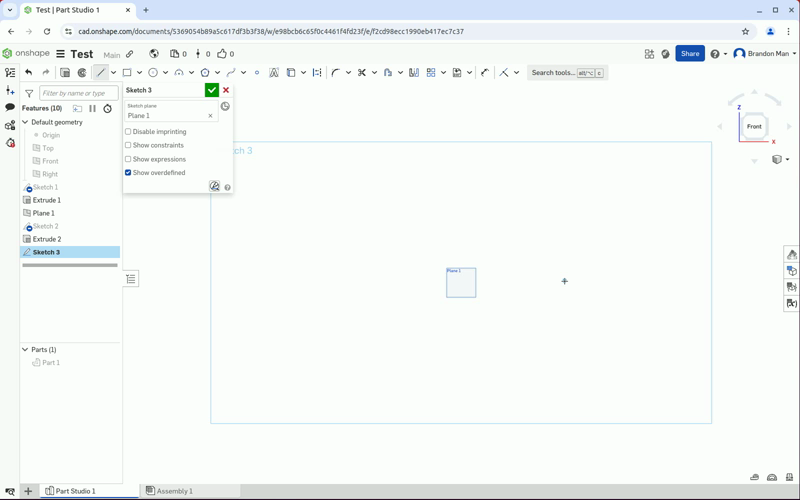
mouse_move(589, 280)
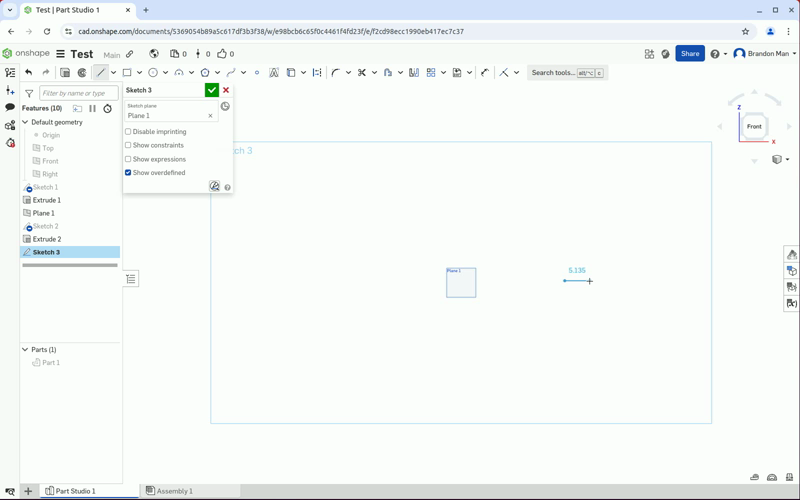
mouse_move(570, 280)
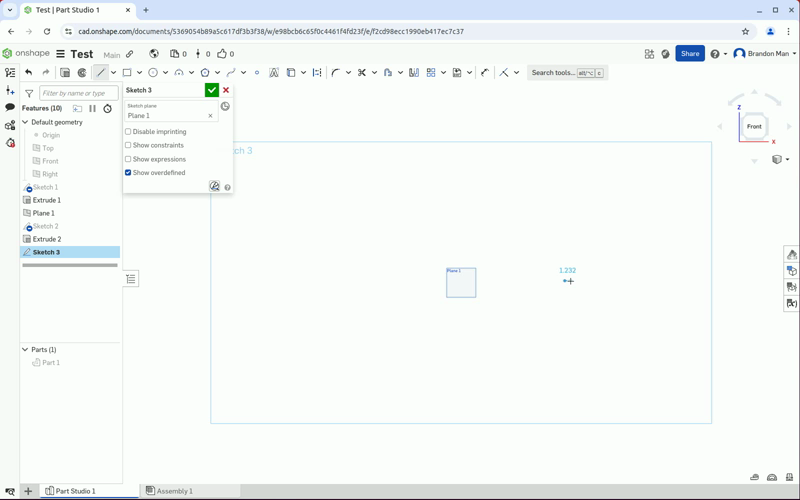
scroll(6)
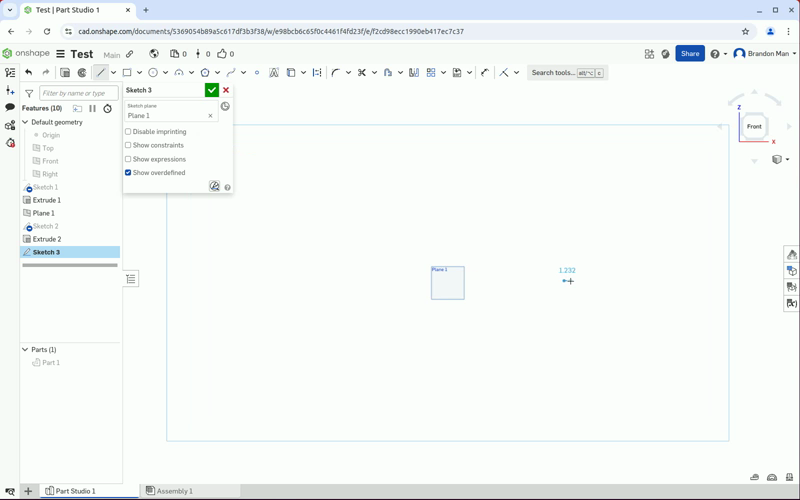
scroll(6)
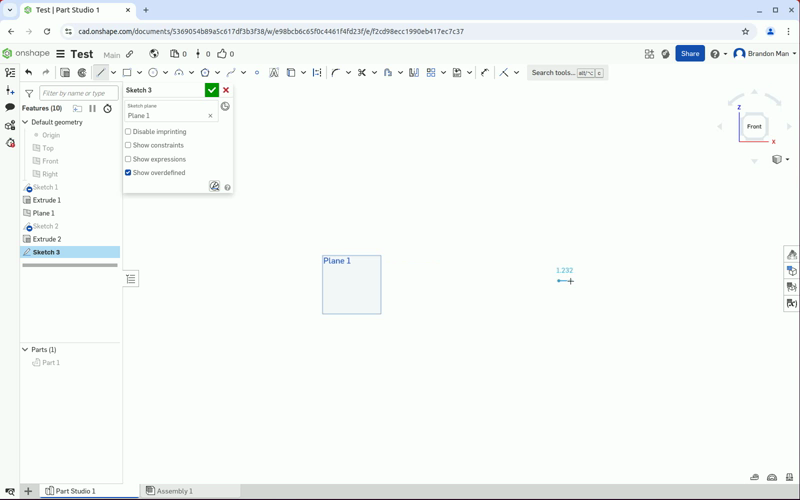
scroll(6)
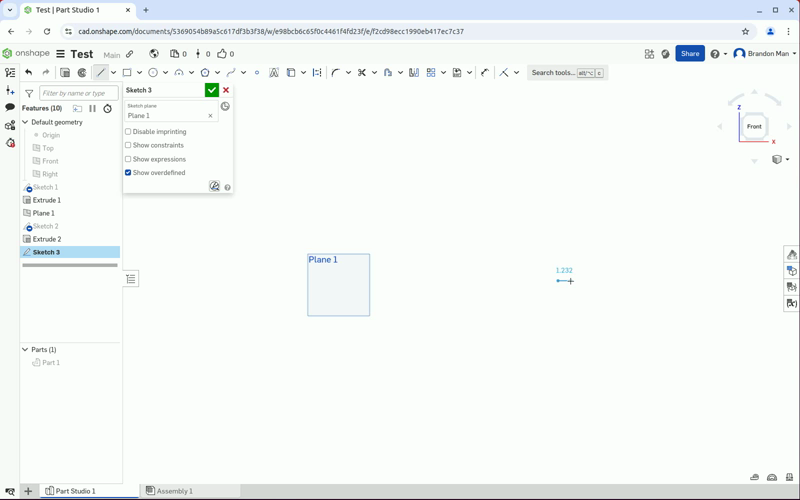
scroll(6)
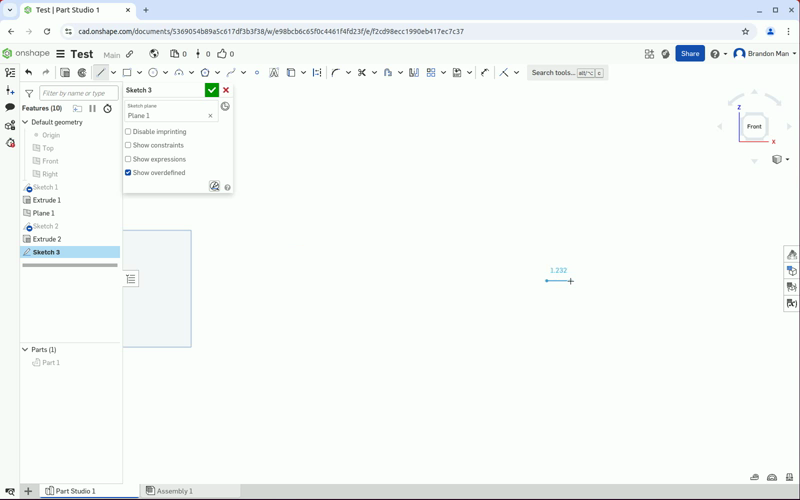
scroll(6)
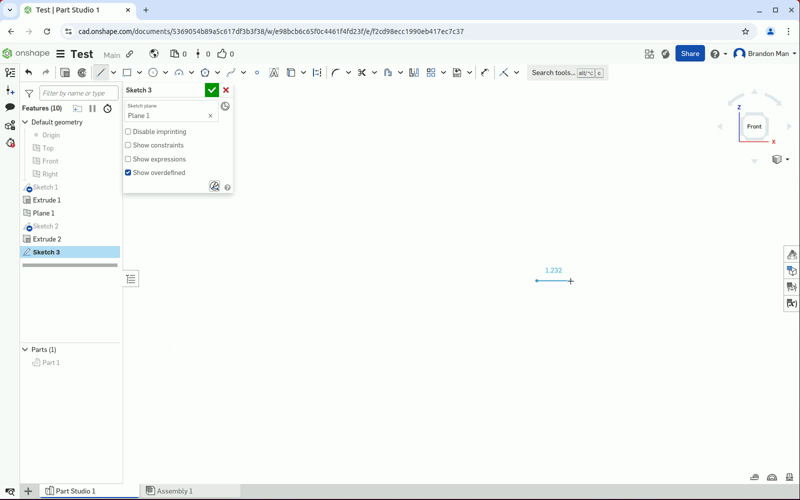
scroll(6)
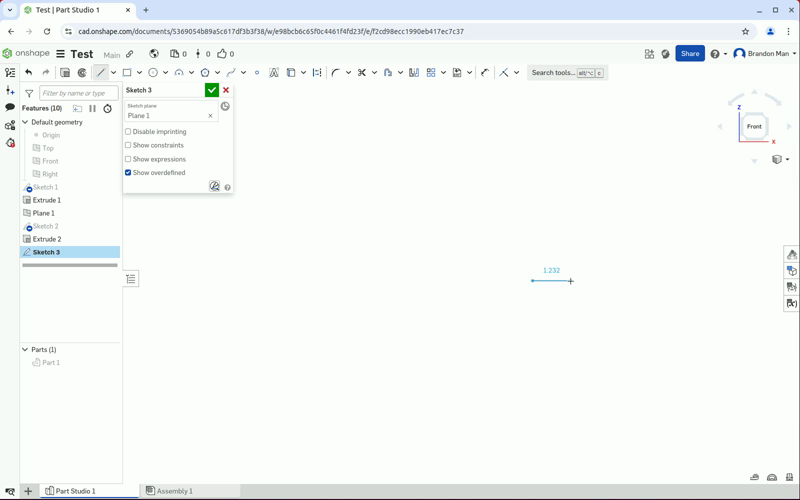
scroll(6)
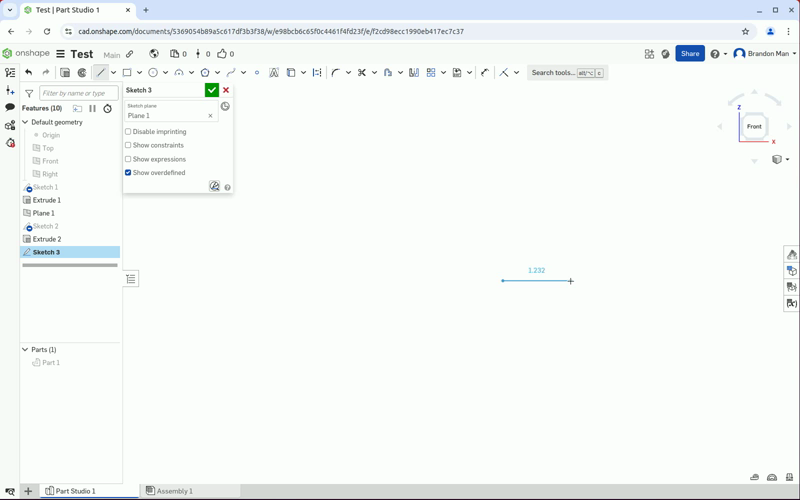
click(570, 280)
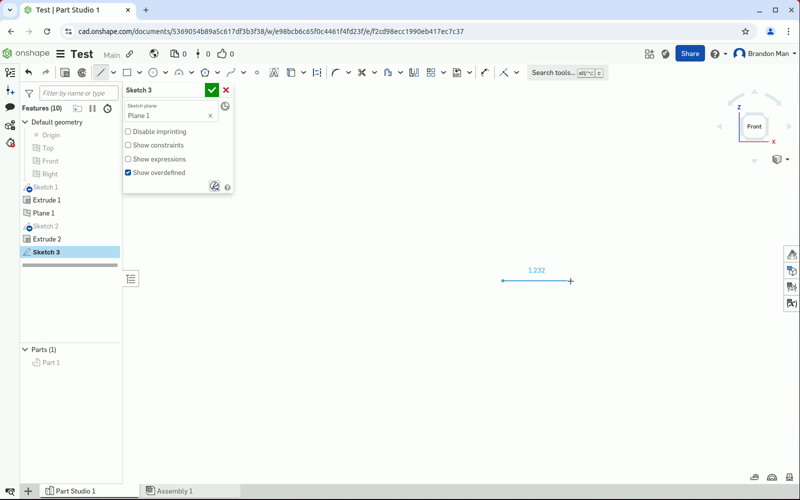
scroll(-6)
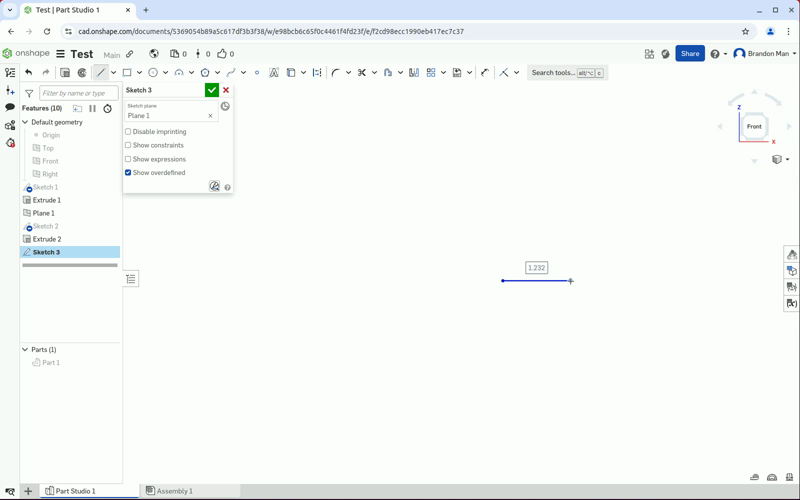
scroll(-6)
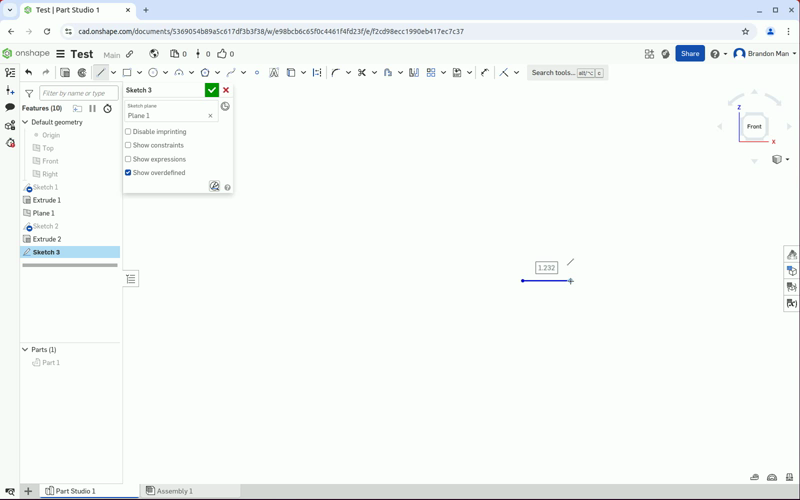
scroll(-6)
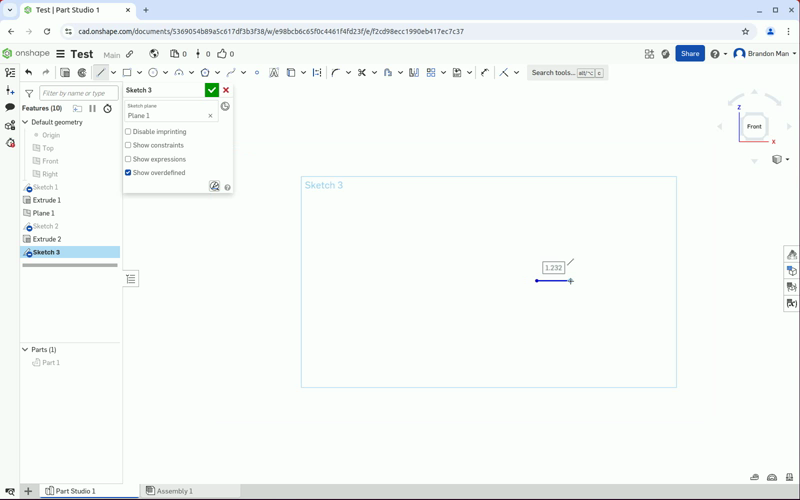
scroll(-6)
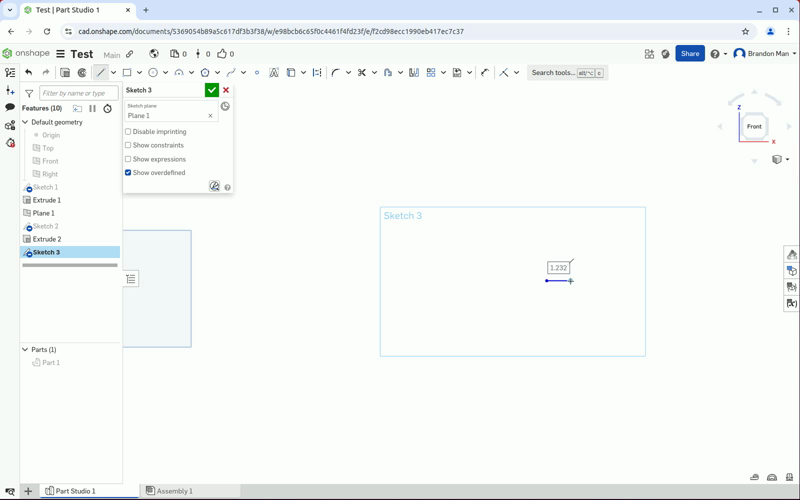
scroll(-6)
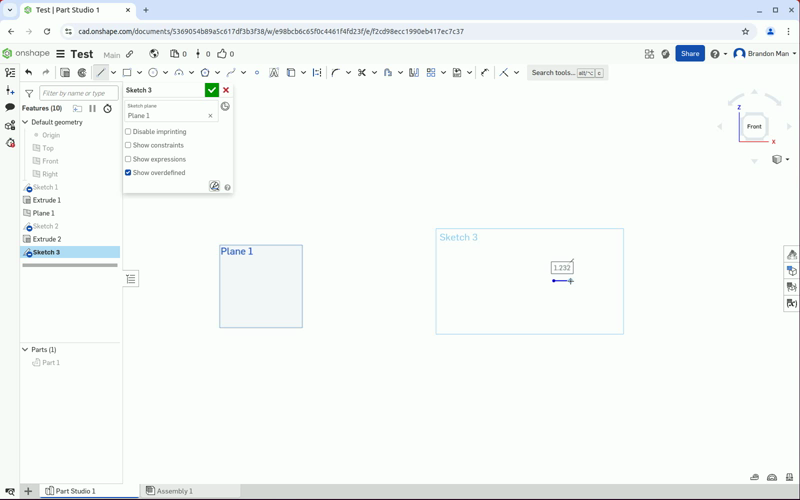
scroll(-6)
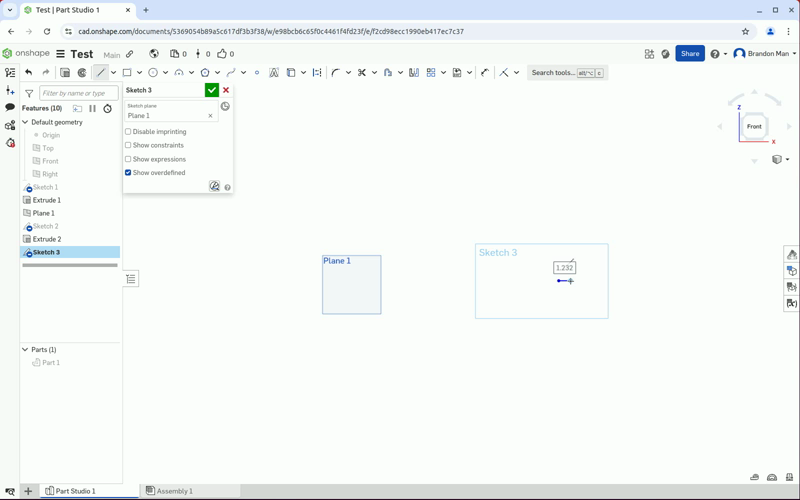
scroll(-6)
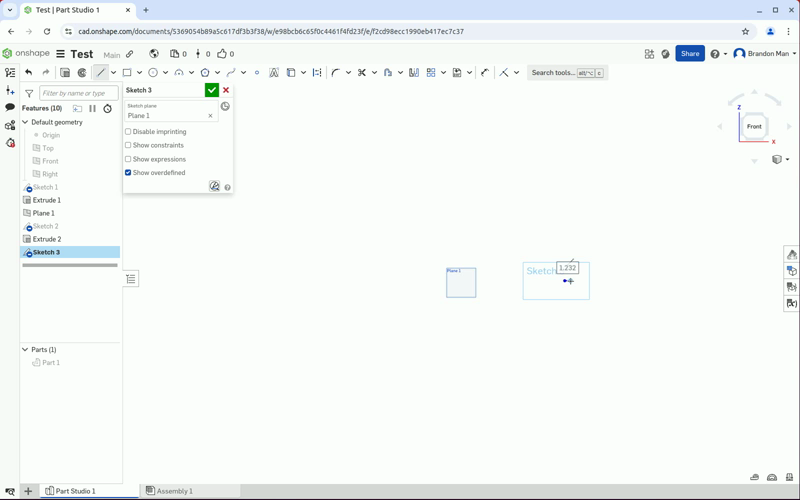
key_up(shift)
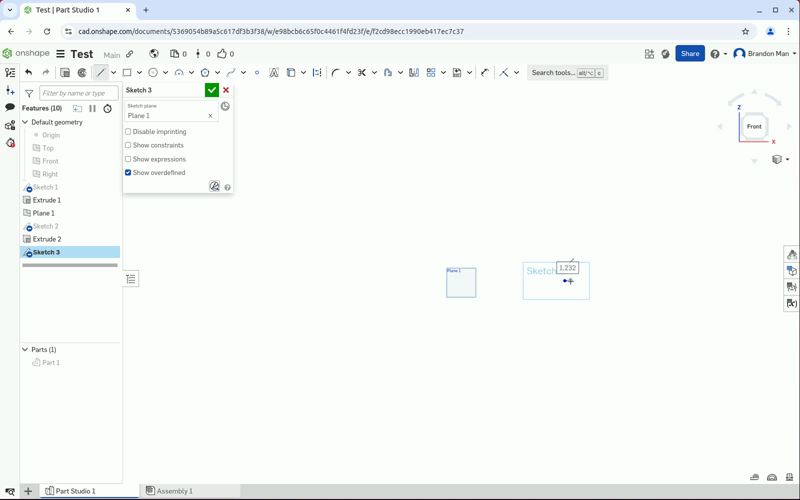
key_down(shift)
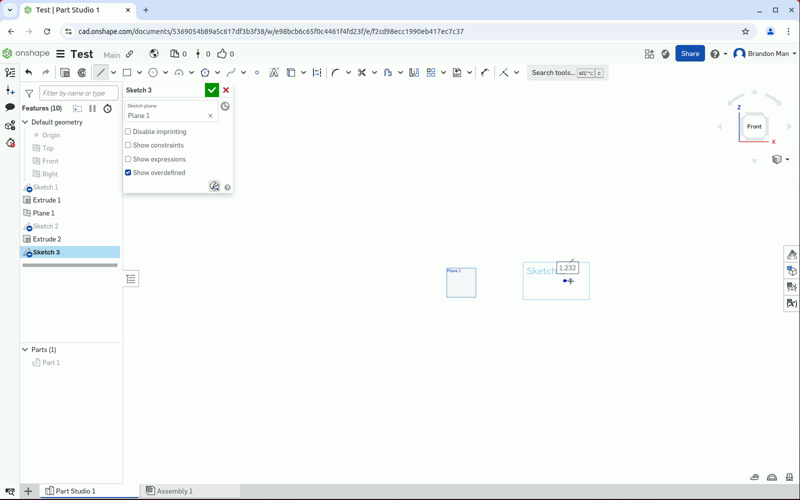
mouse_move(589, 280)
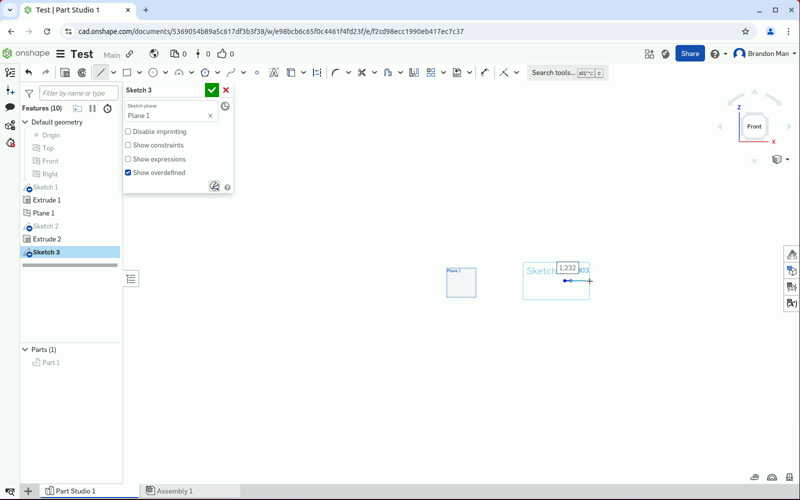
mouse_move(574, 276)
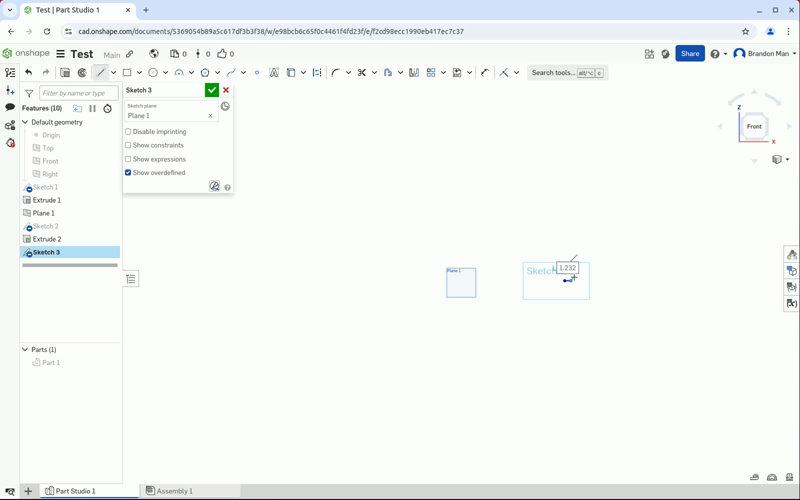
scroll(6)
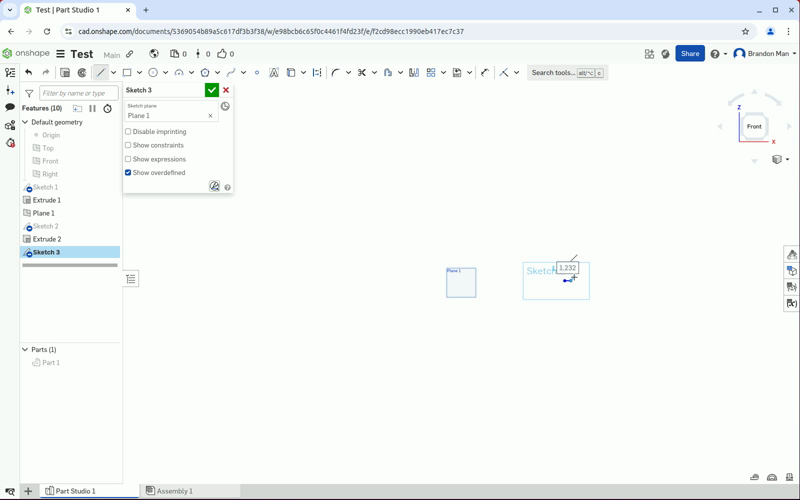
scroll(6)
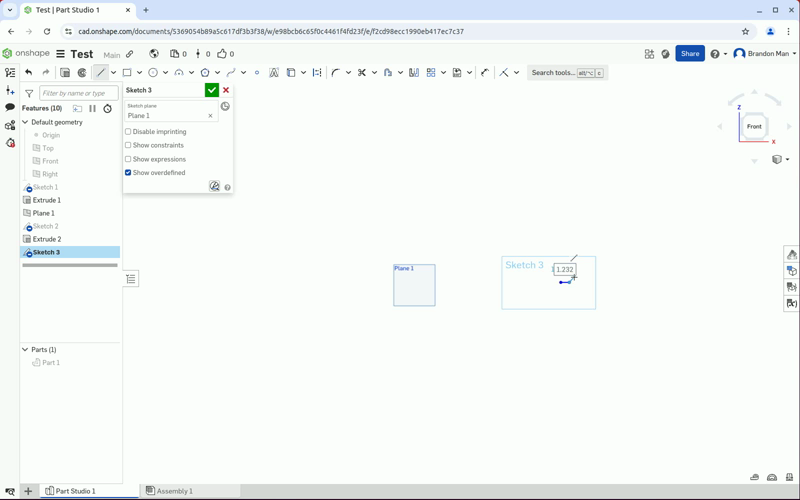
scroll(6)
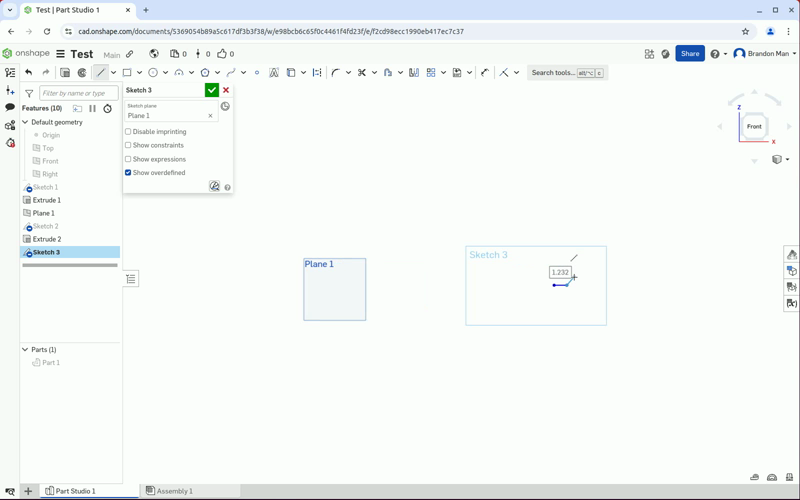
scroll(6)
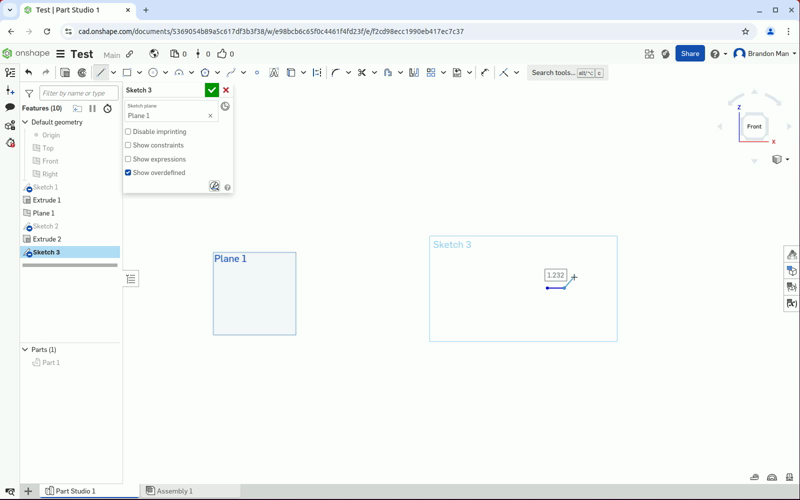
scroll(6)
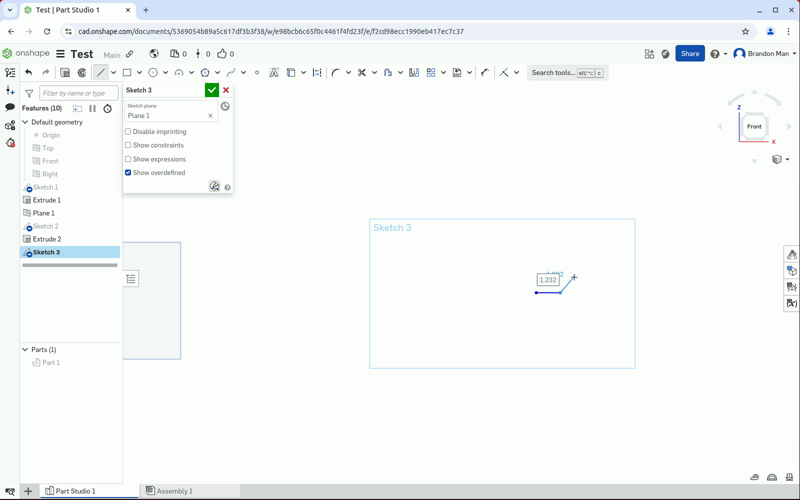
scroll(6)
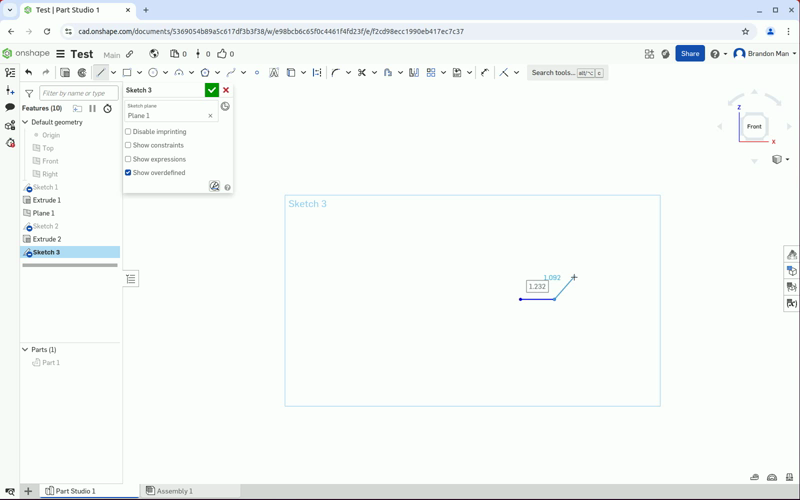
scroll(6)
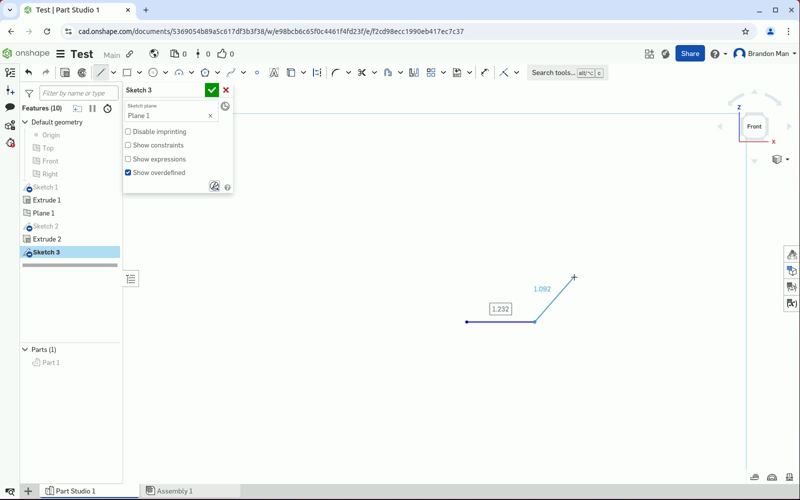
click(574, 276)
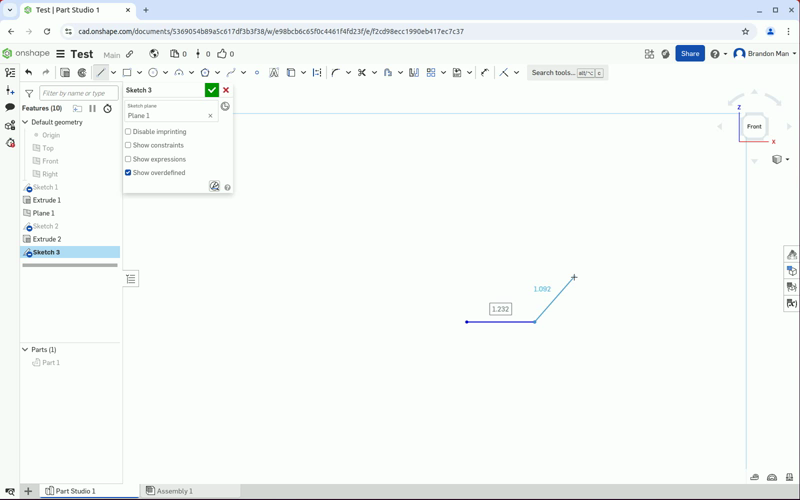
scroll(-6)
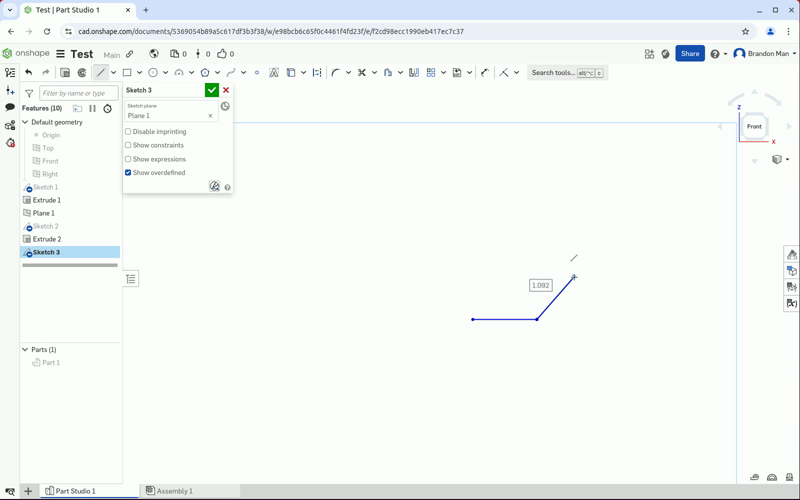
scroll(-6)
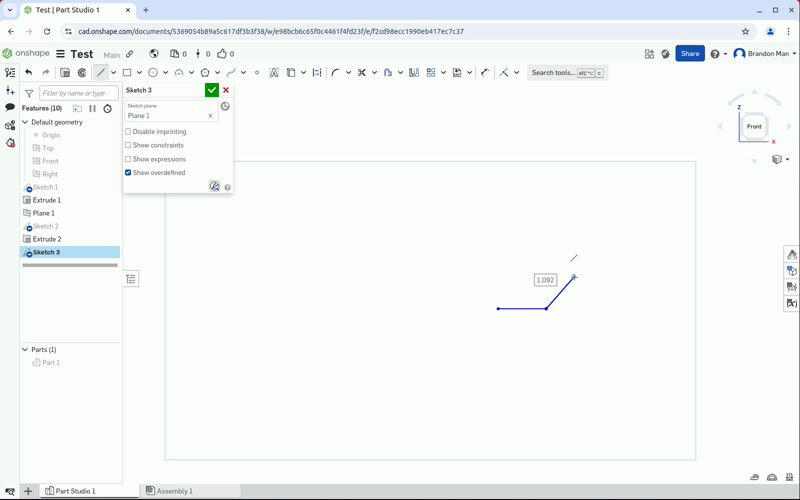
scroll(-6)
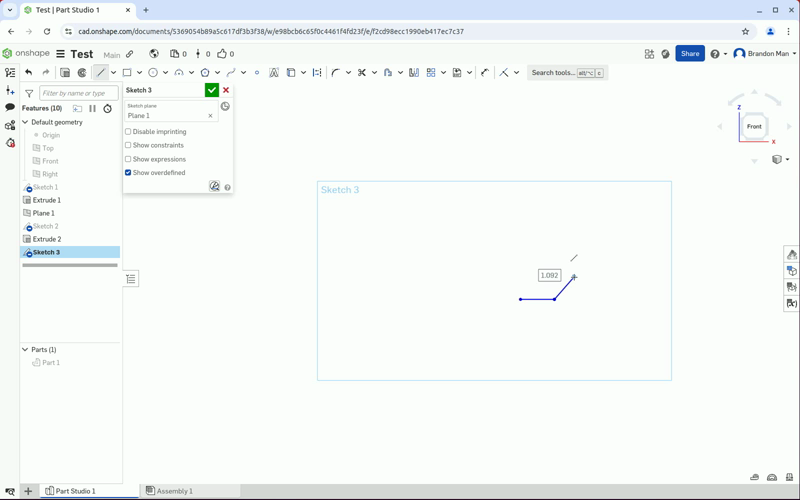
scroll(-6)
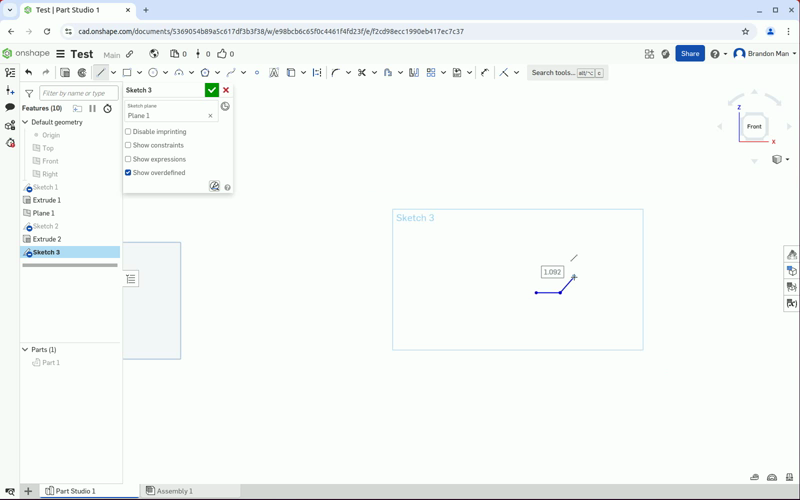
scroll(-6)
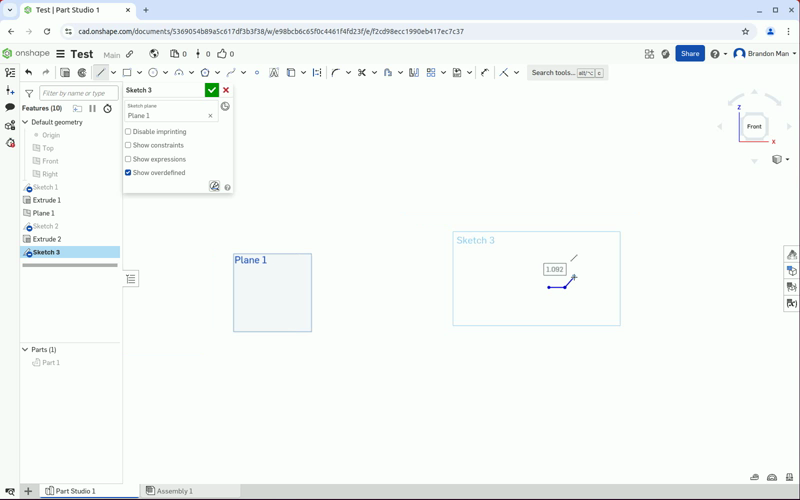
scroll(-6)
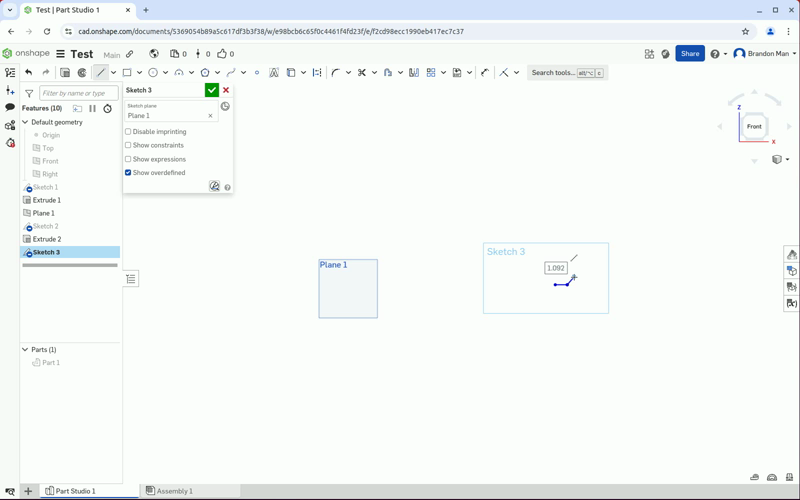
scroll(-6)
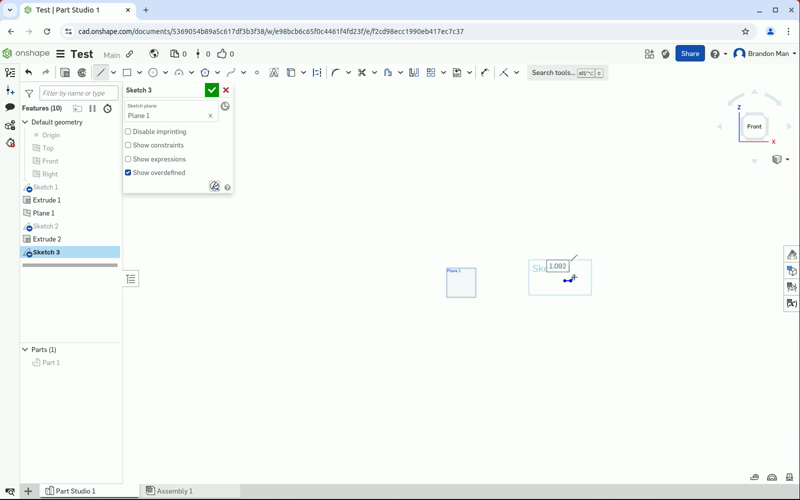
key_up(shift)
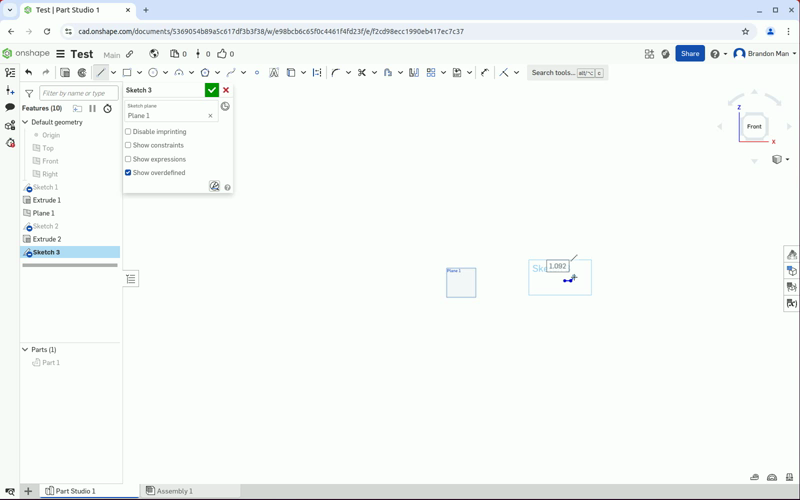
key_down(shift)
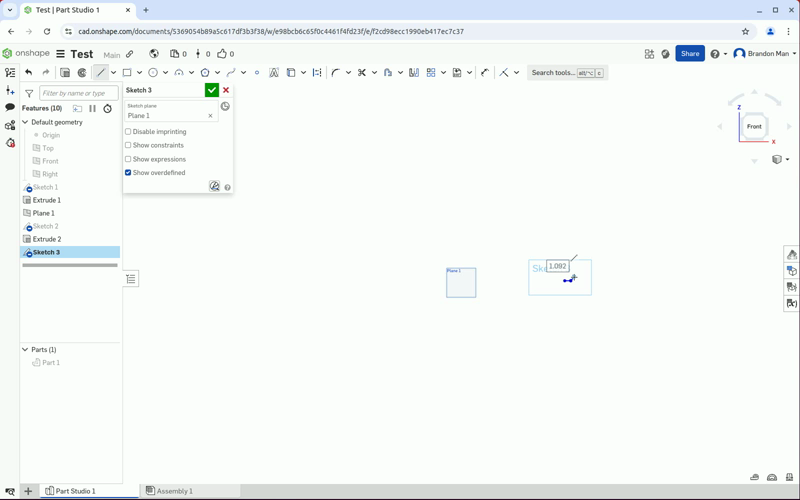
mouse_move(589, 276)
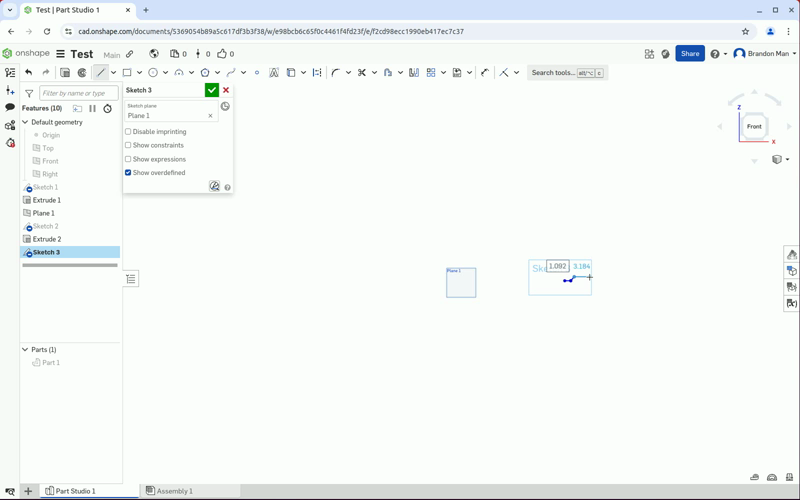
mouse_move(568, 276)
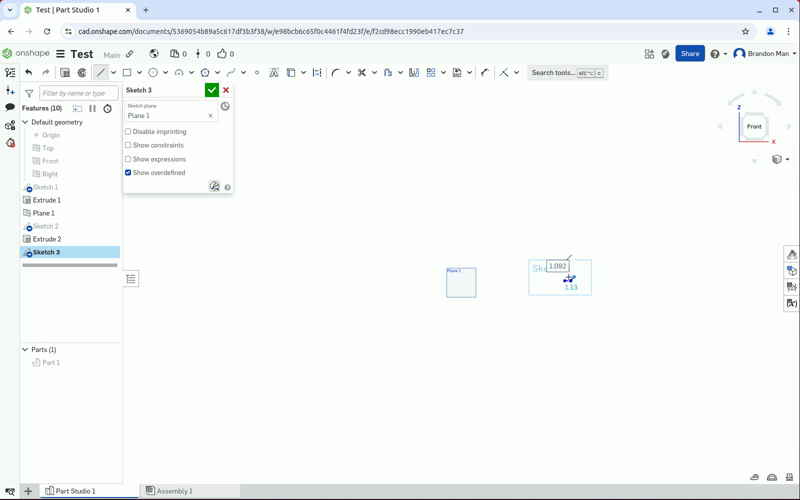
scroll(6)
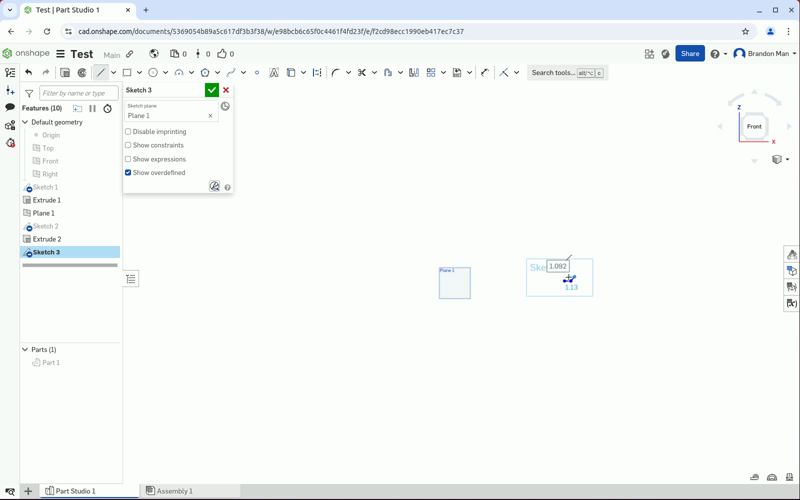
scroll(6)
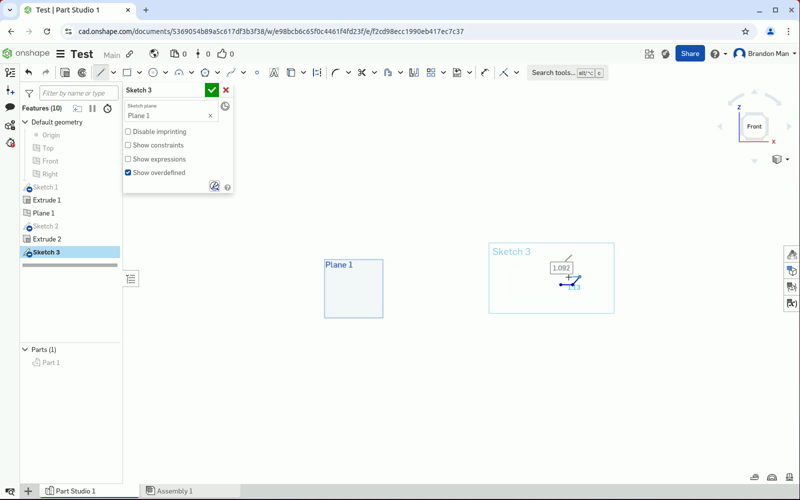
scroll(6)
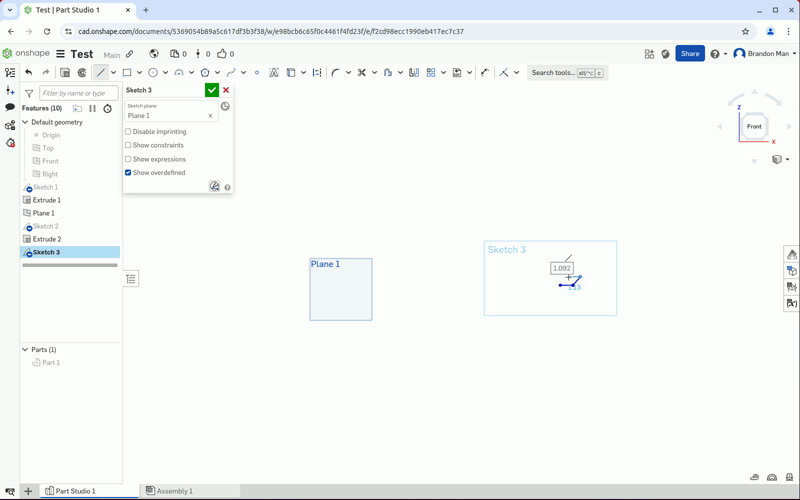
scroll(6)
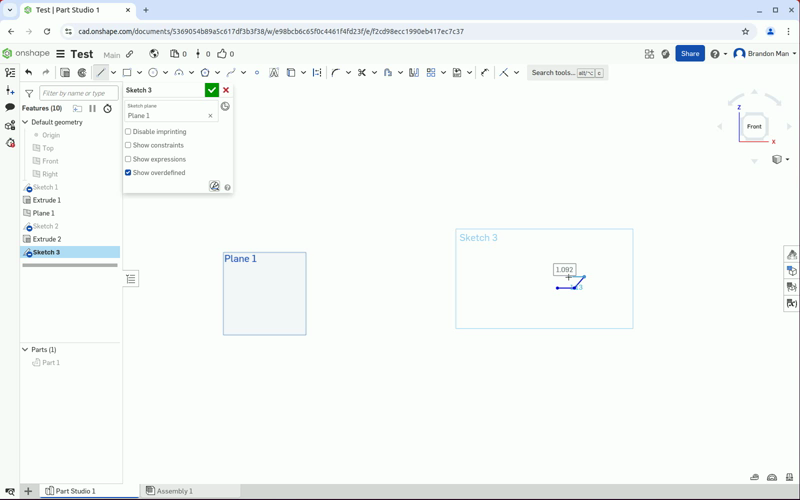
scroll(6)
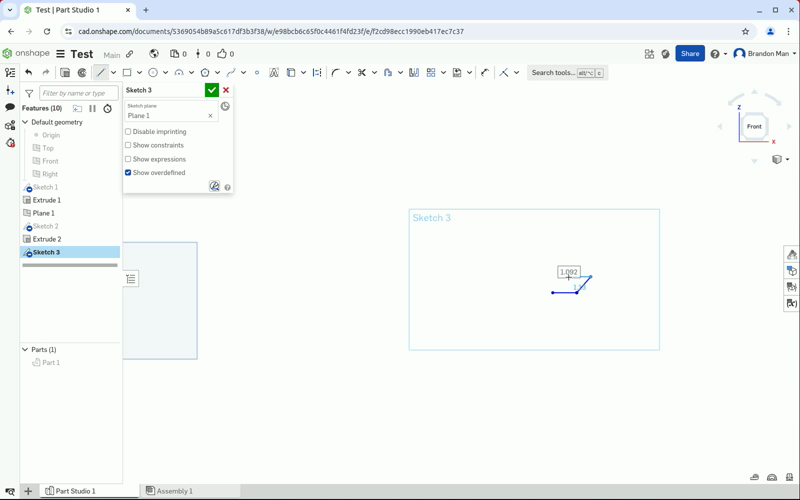
scroll(6)
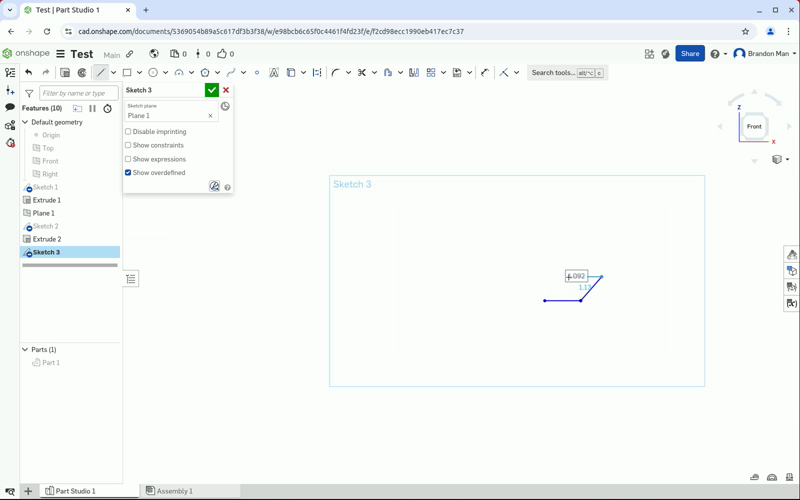
scroll(6)
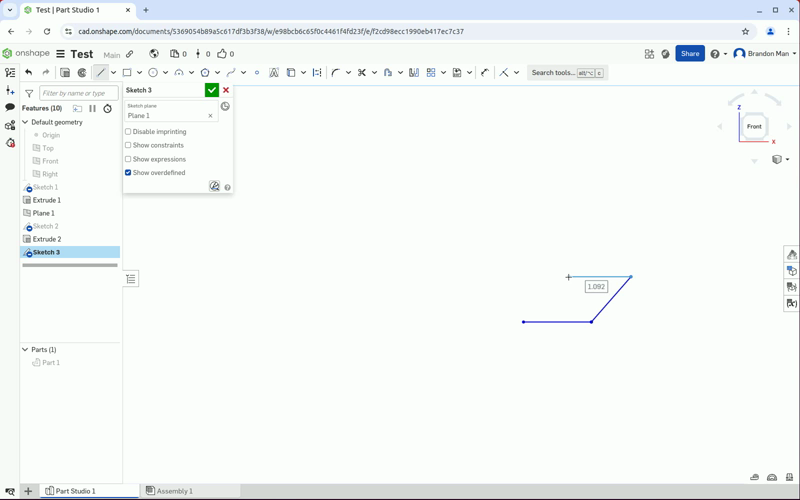
click(568, 276)
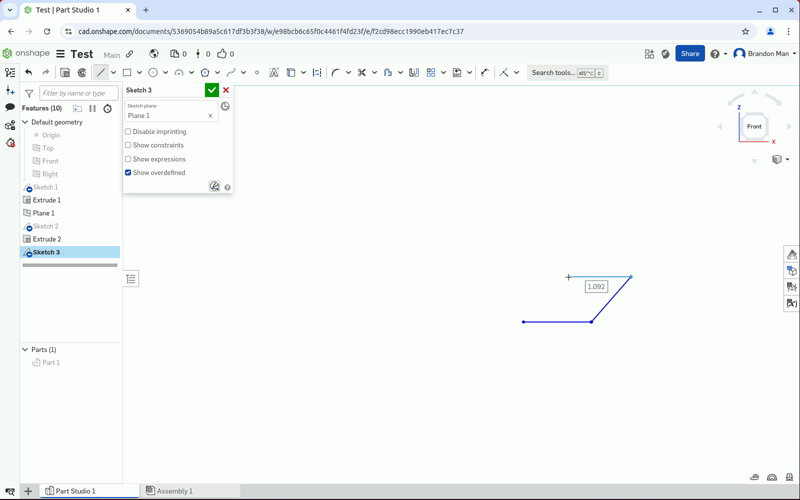
scroll(-6)
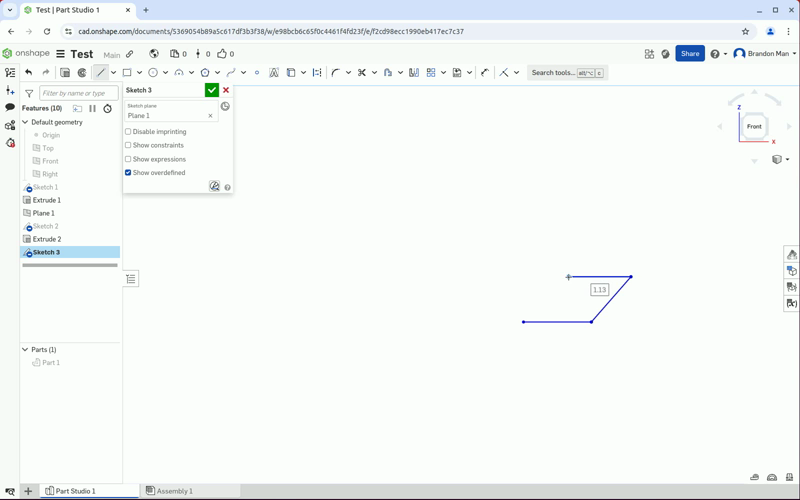
scroll(-6)
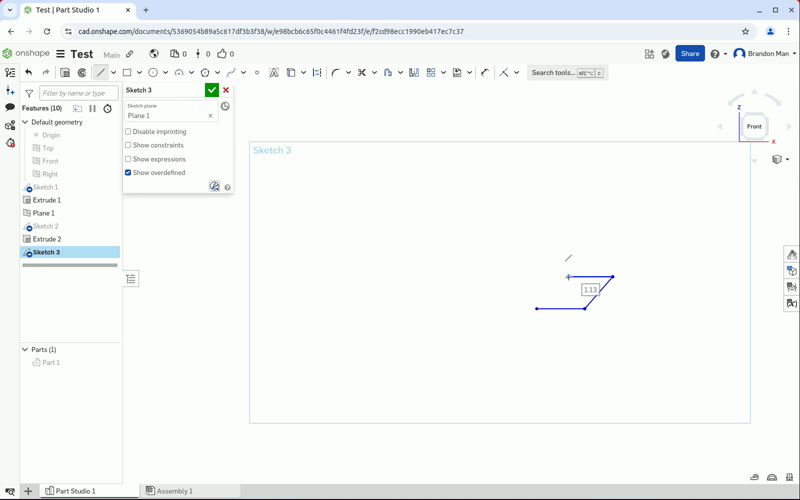
scroll(-6)
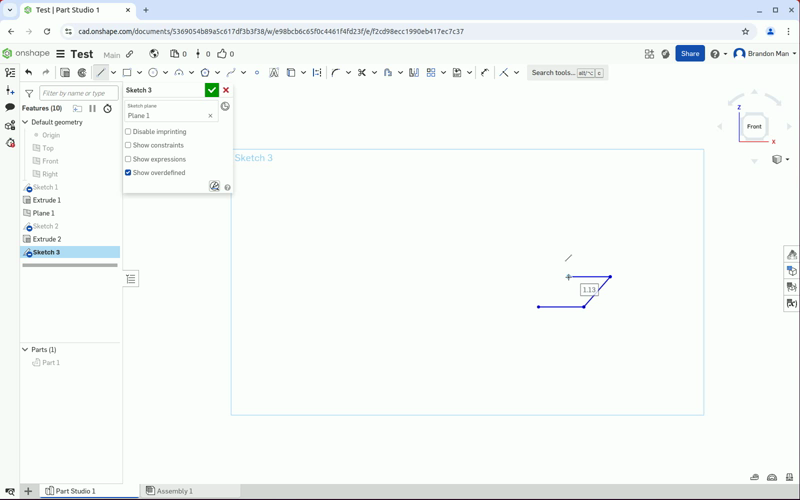
scroll(-6)
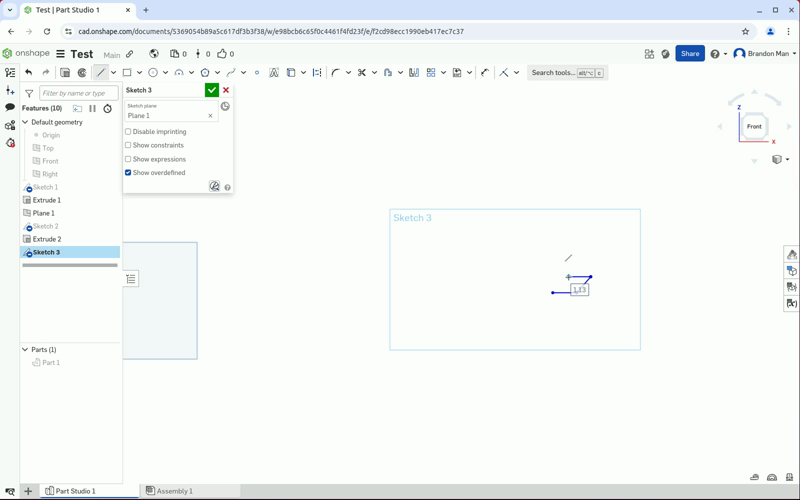
scroll(-6)
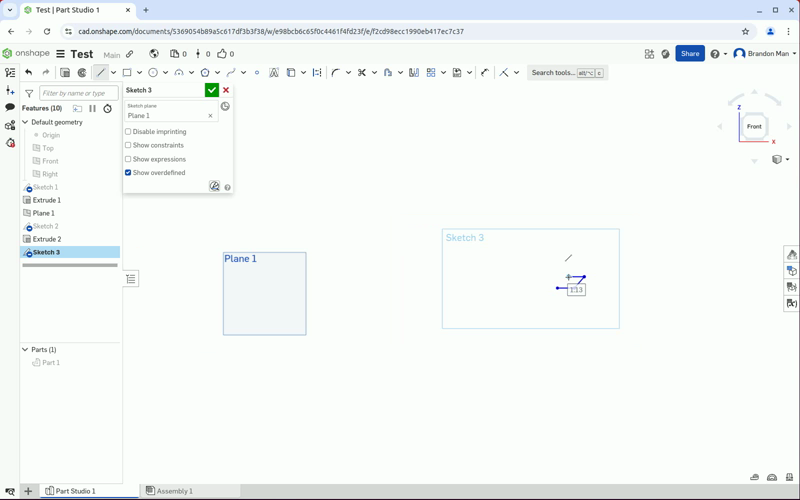
scroll(-6)
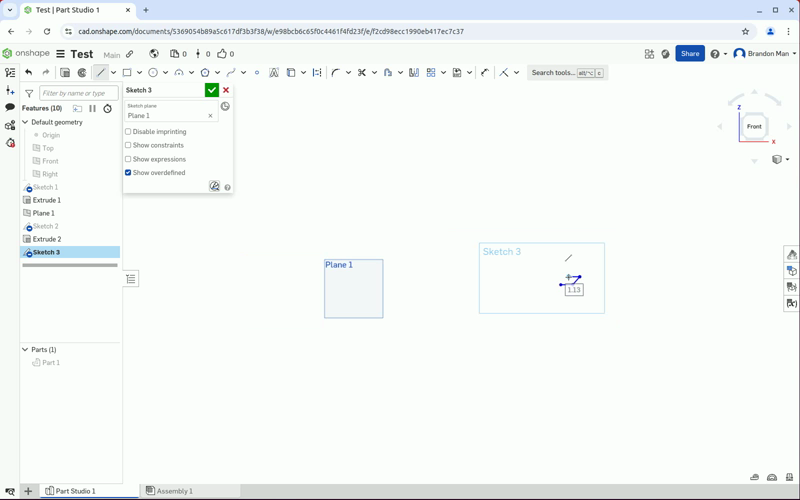
scroll(-6)
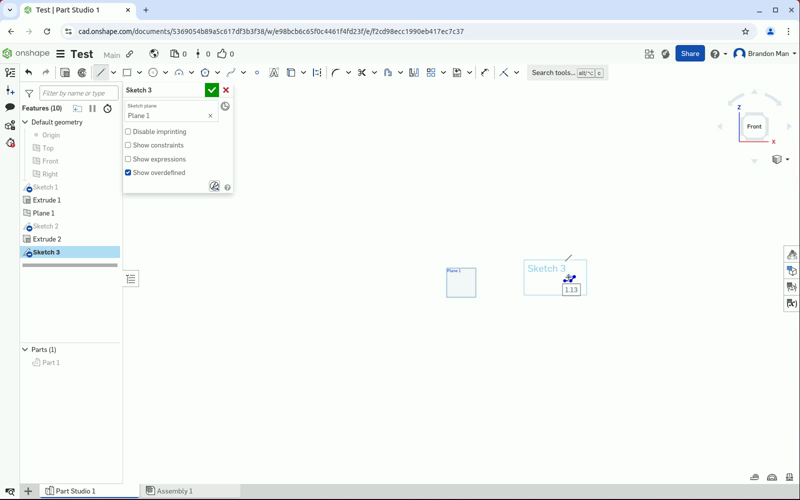
key_up(shift)
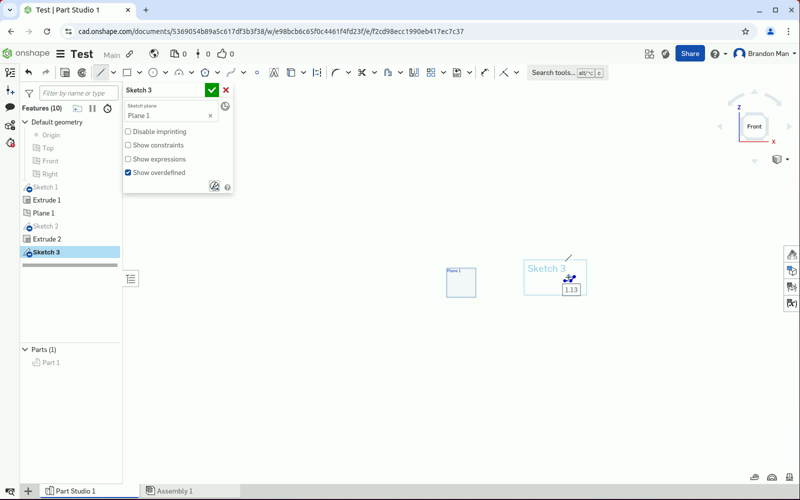
mouse_move(589, 276)
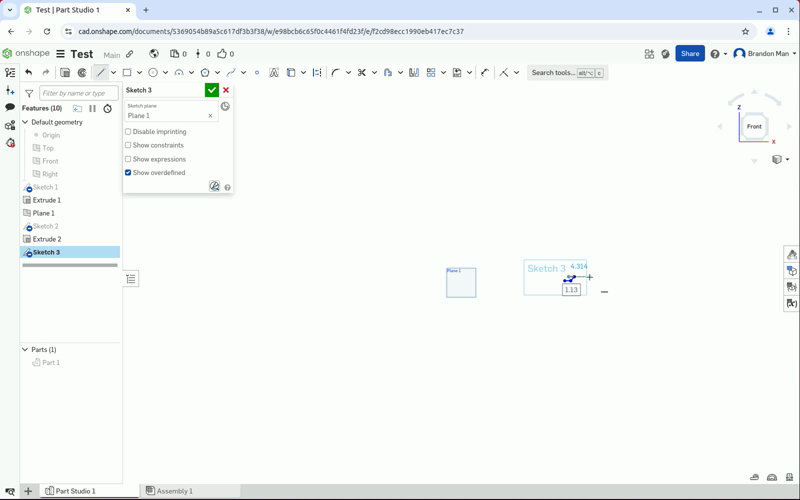
key_down(shift)
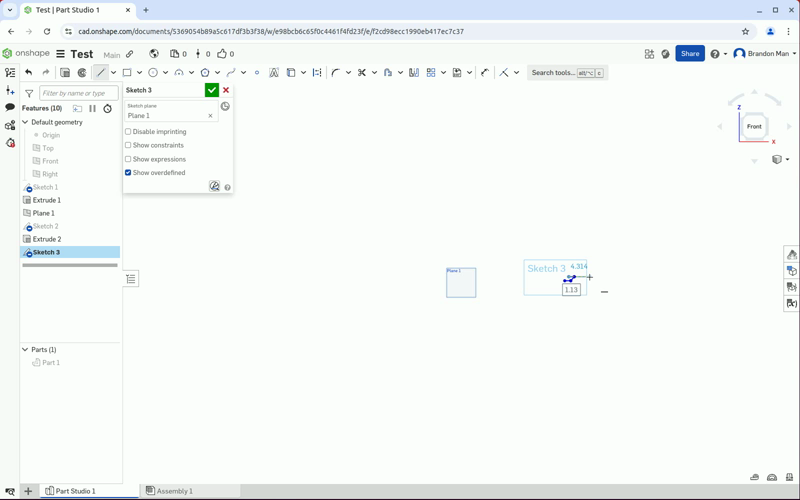
mouse_move(564, 280)
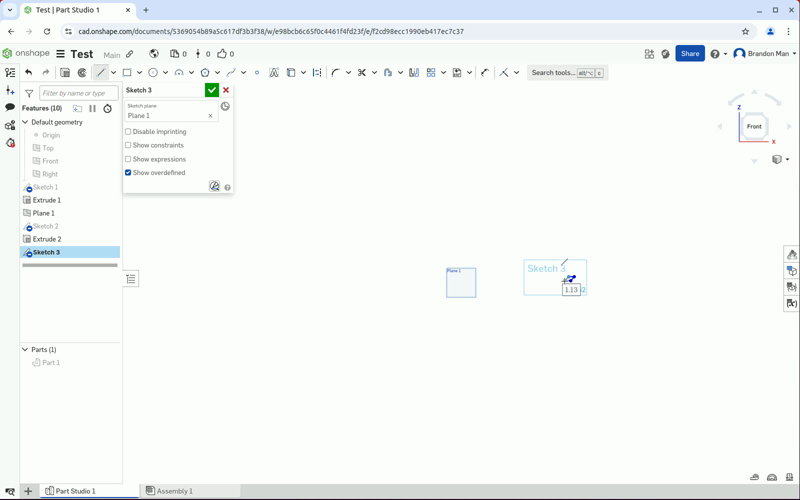
scroll(6)
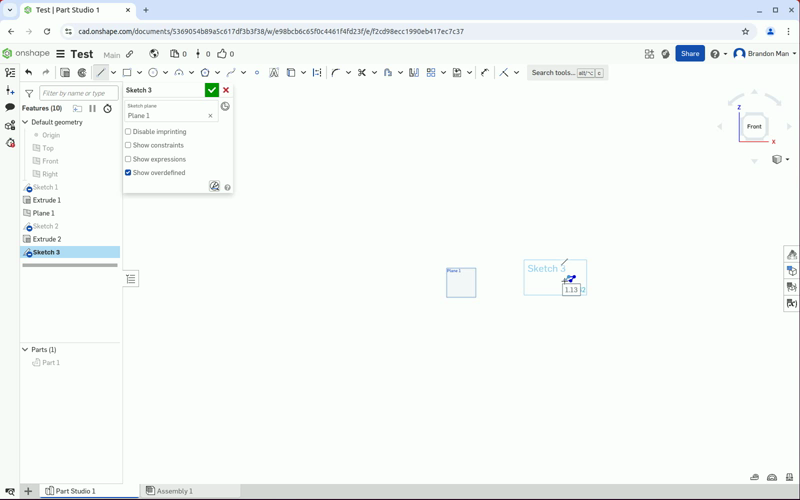
scroll(6)
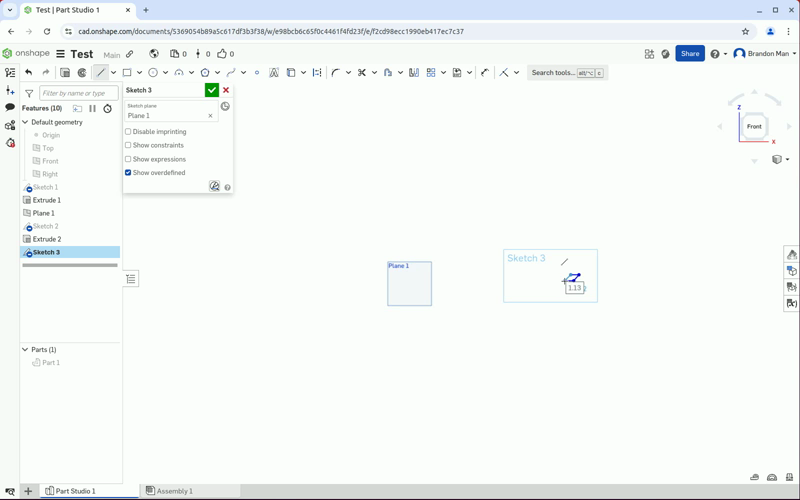
scroll(6)
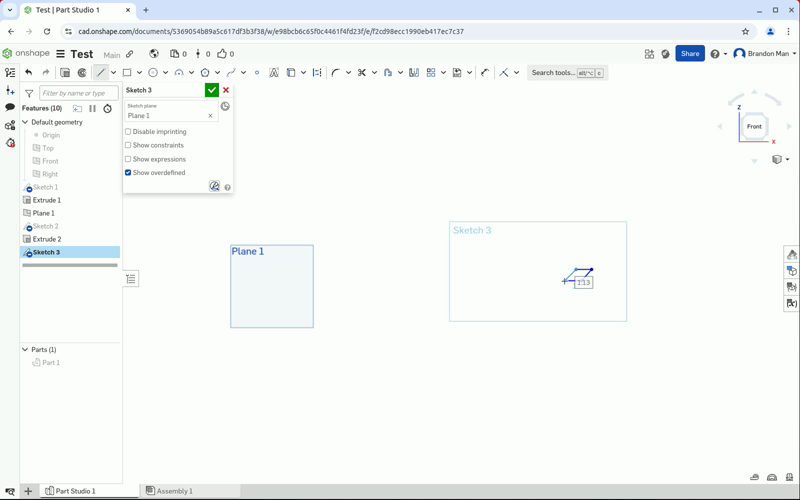
scroll(6)
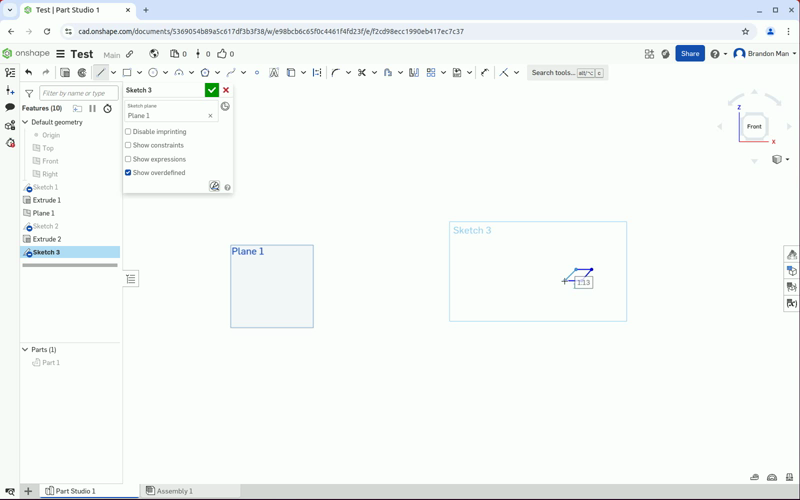
scroll(6)
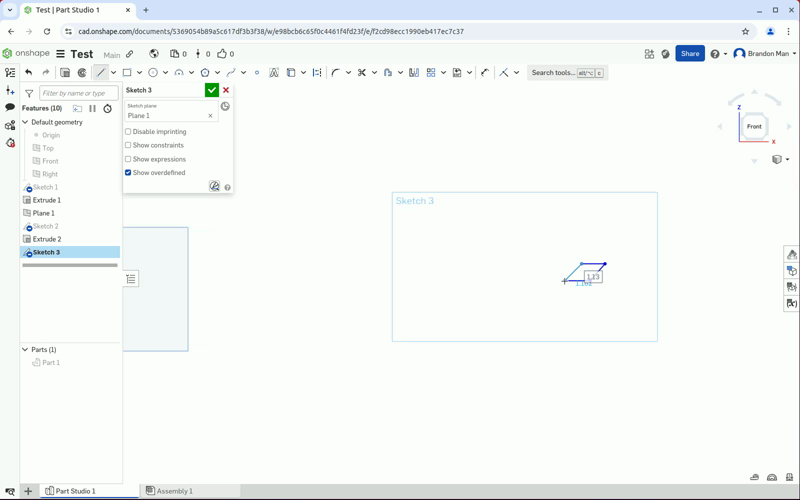
scroll(6)
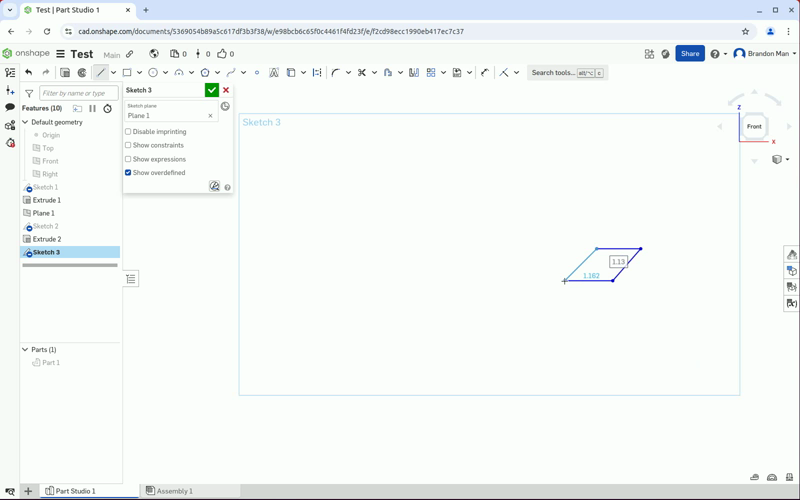
scroll(6)
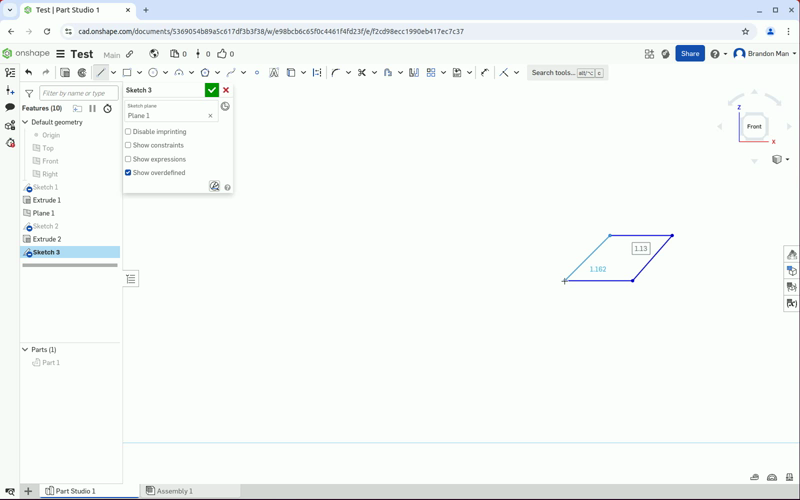
key_up(shift)
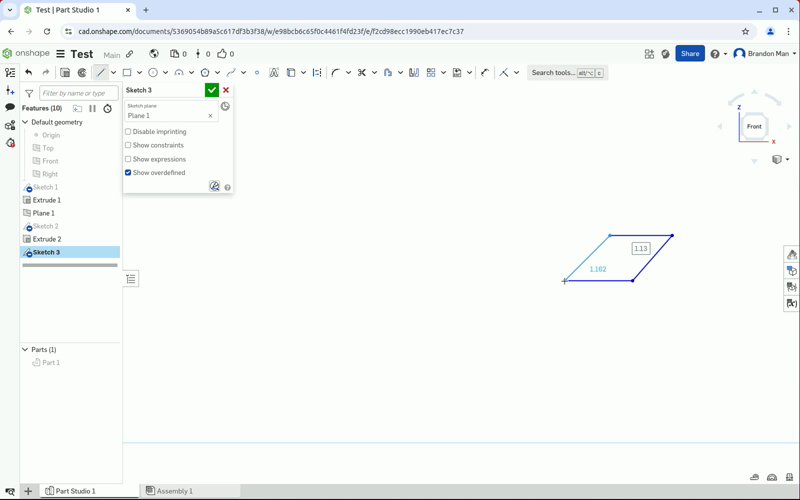
click(564, 280)
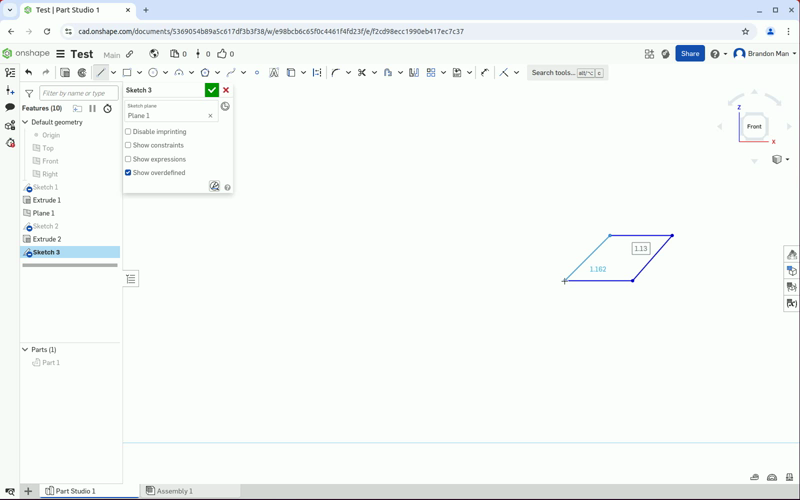
scroll(-6)
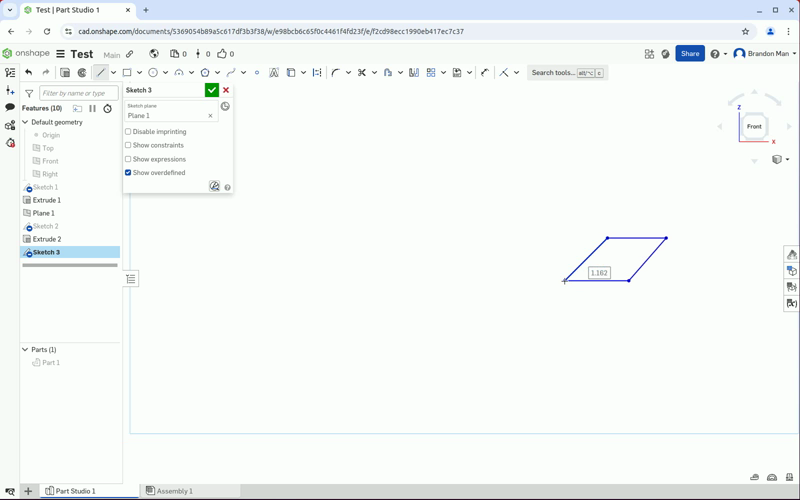
scroll(-6)
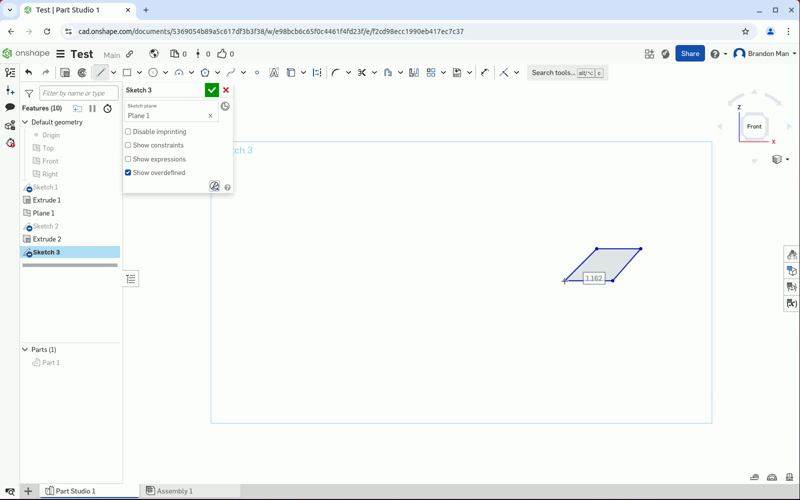
scroll(-6)
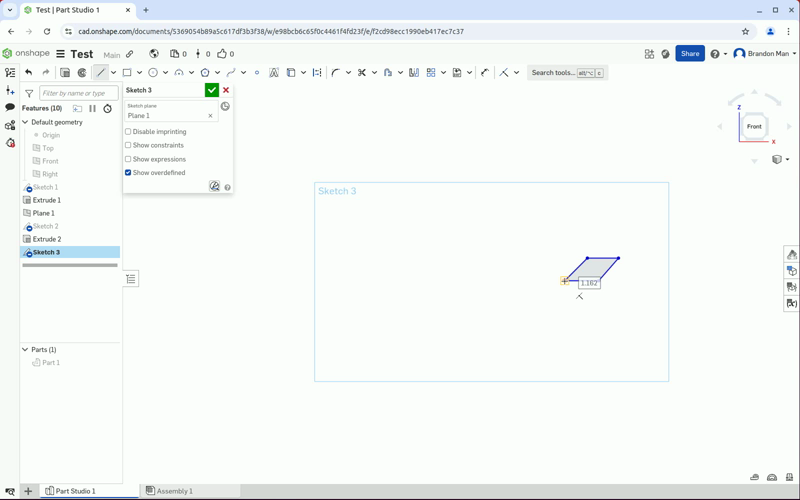
scroll(-6)
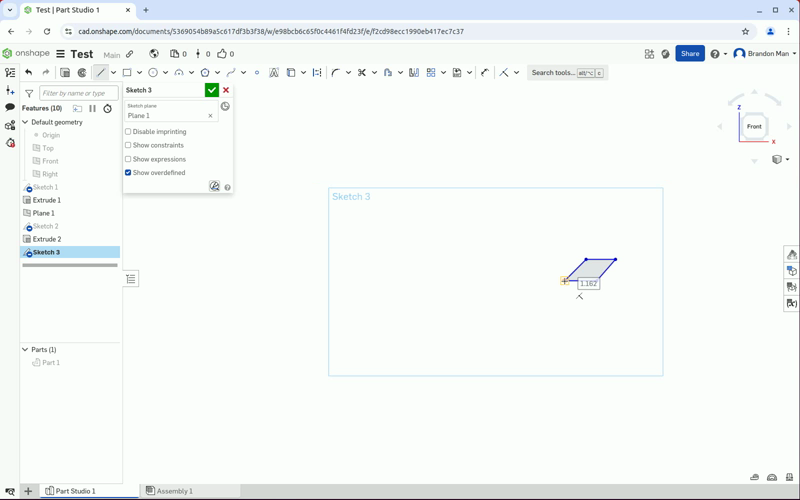
scroll(-6)
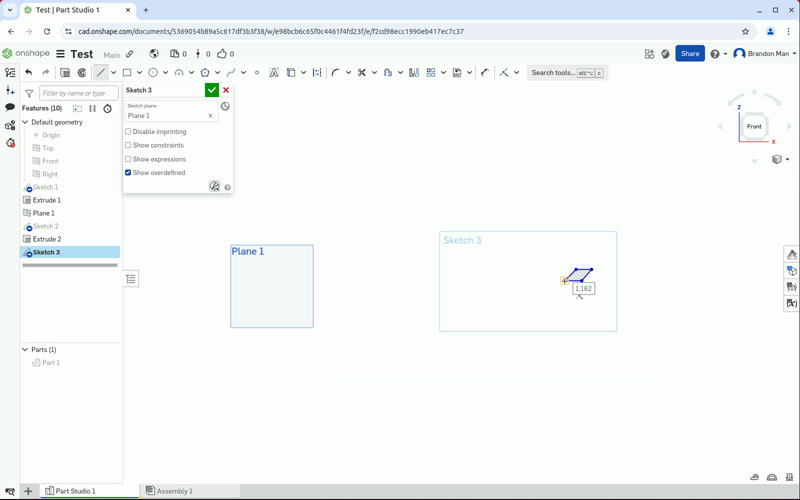
scroll(-6)
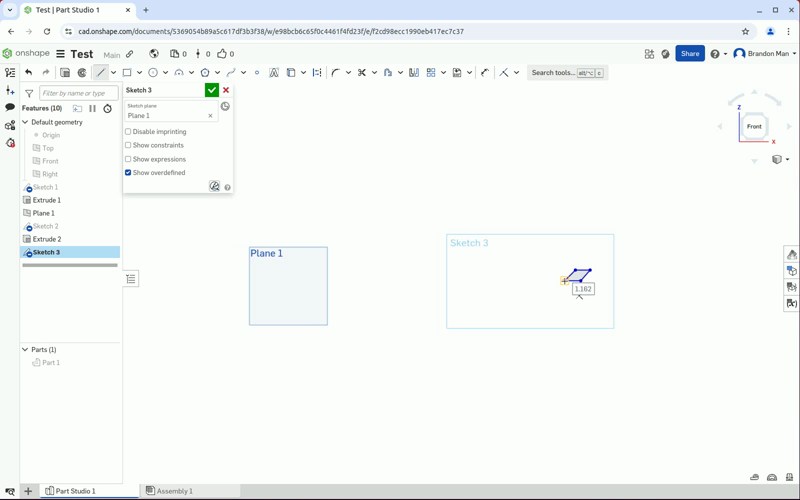
scroll(-6)
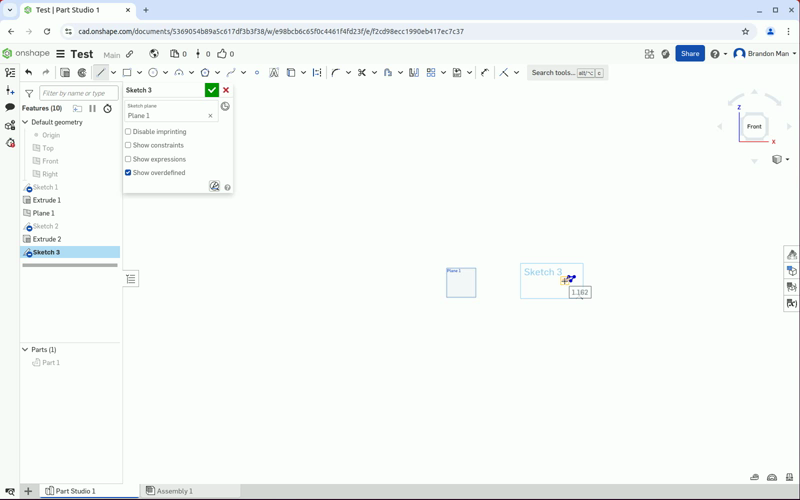
key(esc)
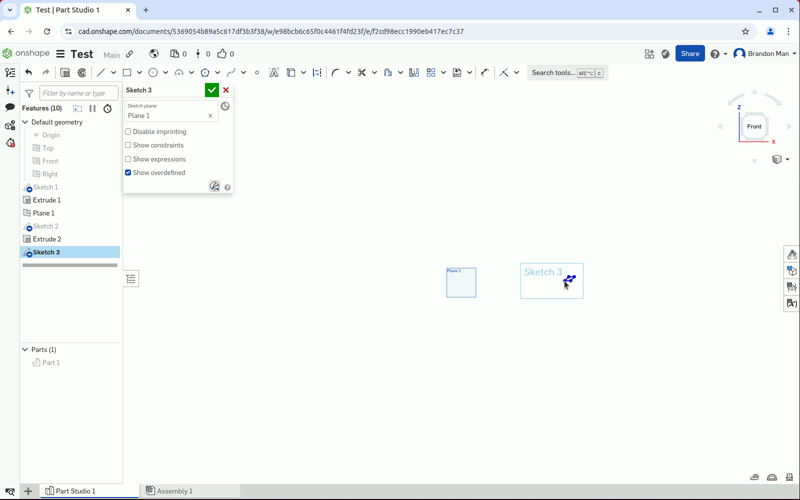
mouse_move(572, 277)
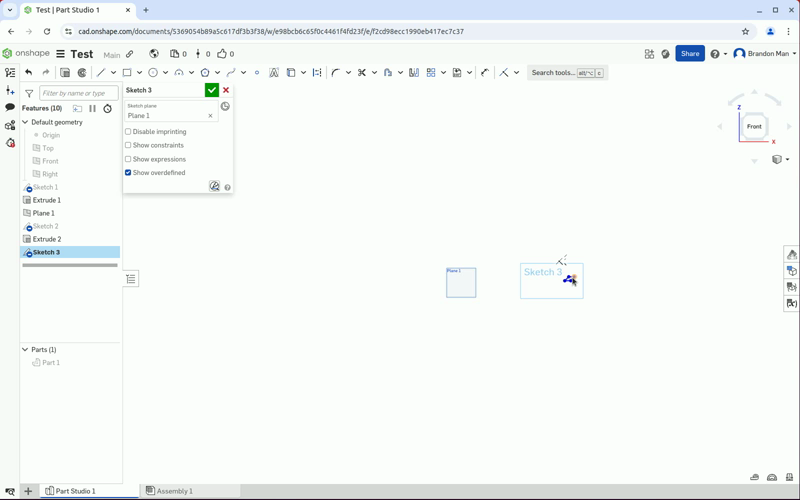
scroll(6)
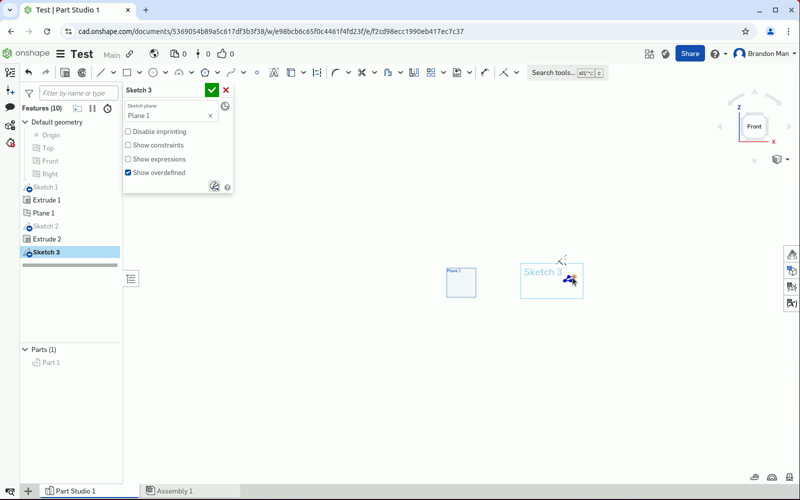
scroll(6)
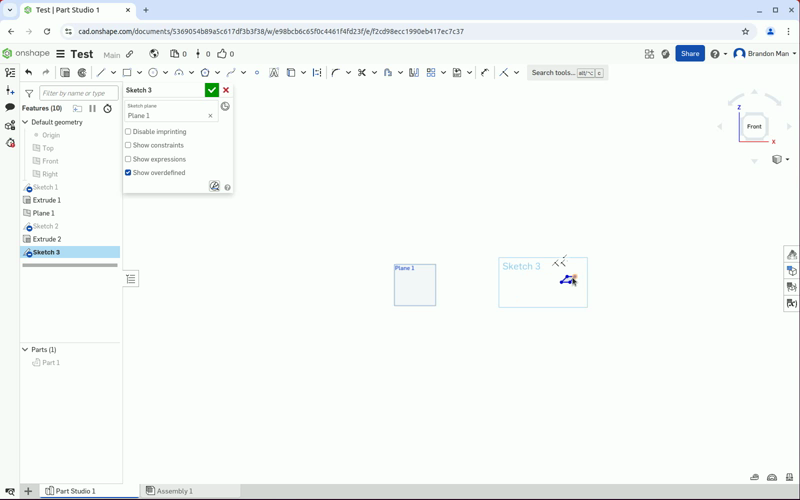
scroll(6)
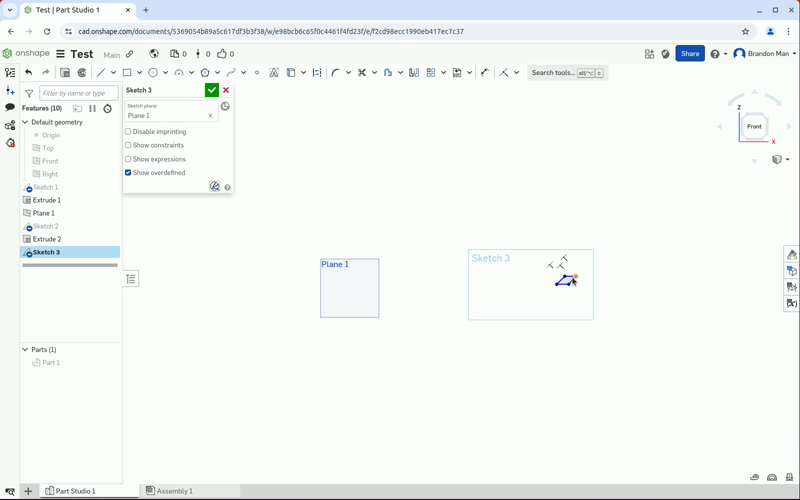
scroll(6)
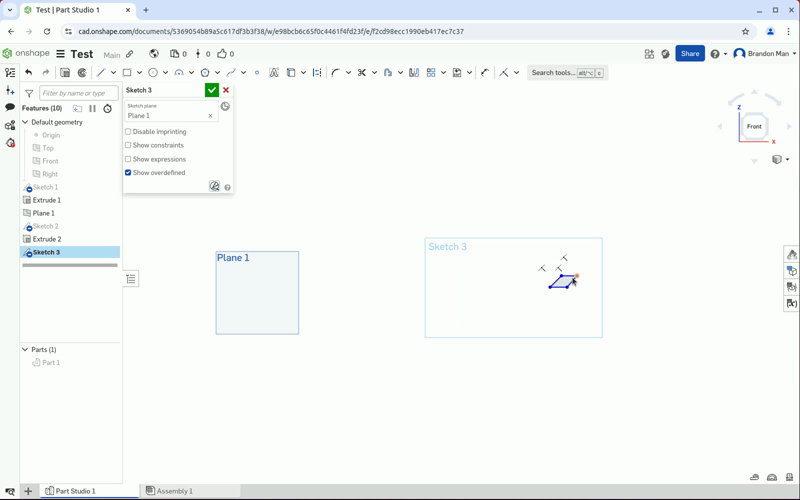
scroll(6)
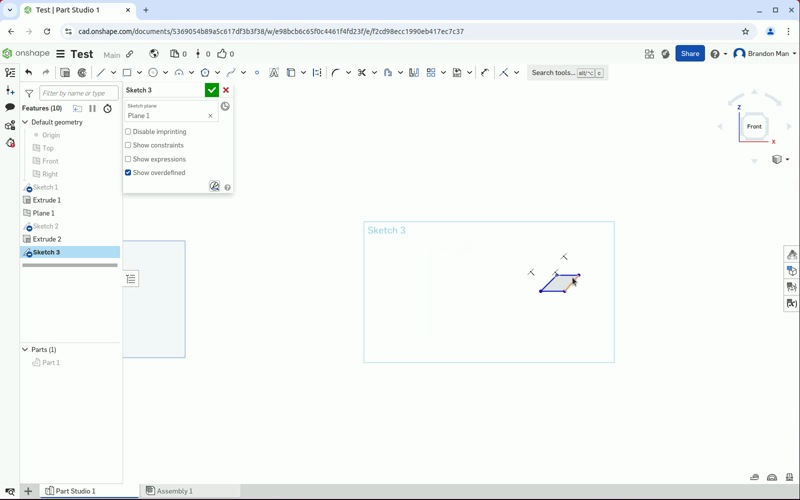
scroll(6)
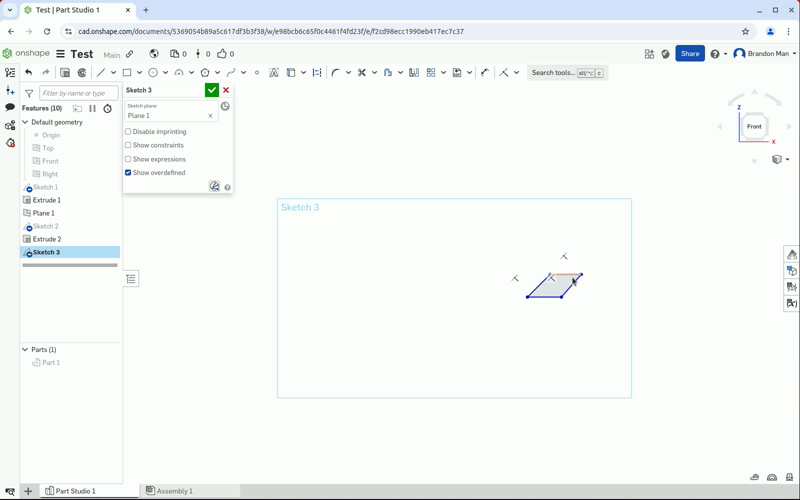
scroll(6)
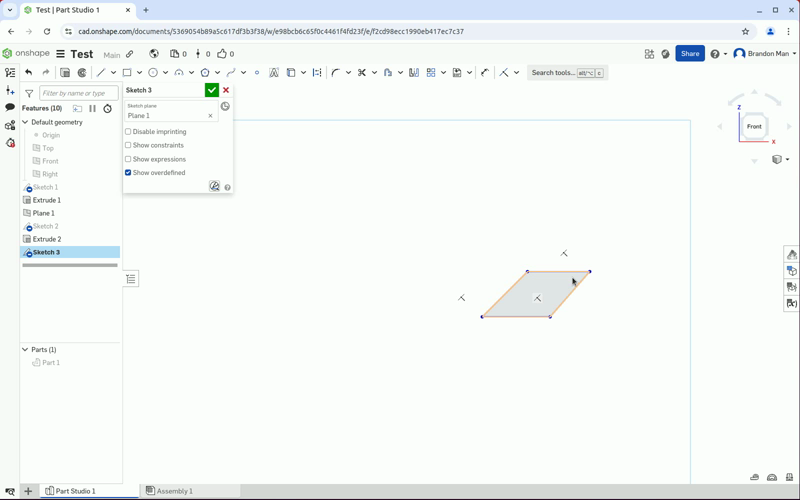
click(572, 277)
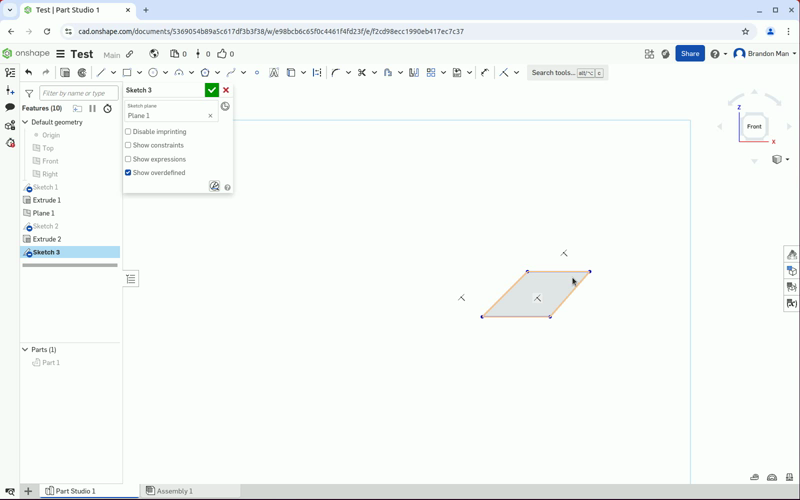
scroll(-6)
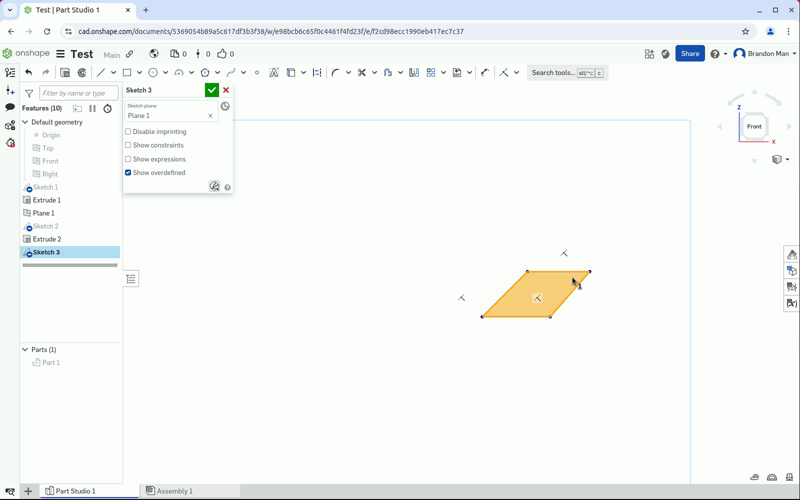
scroll(-6)
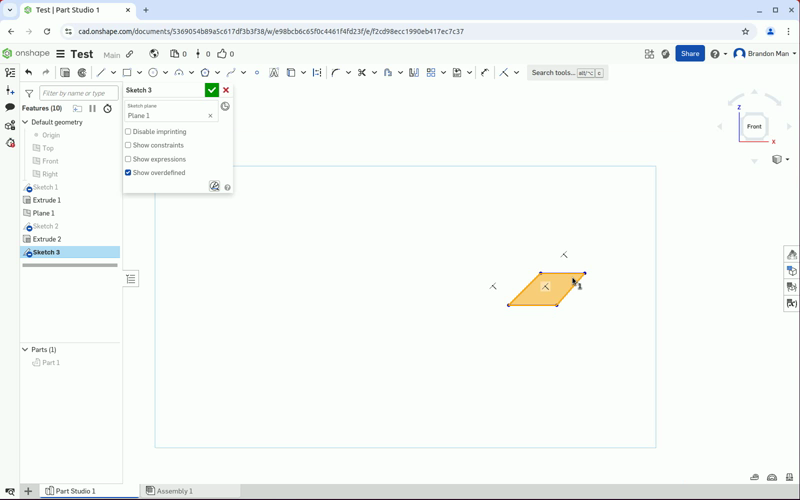
scroll(-6)
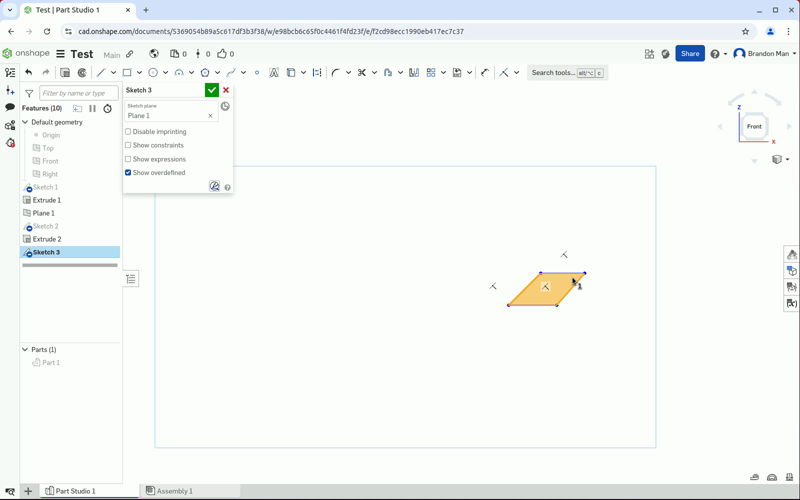
scroll(-6)
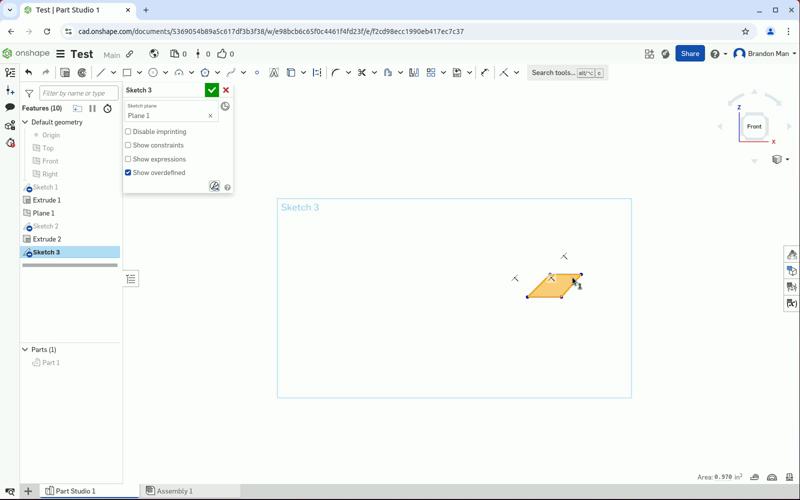
scroll(-6)
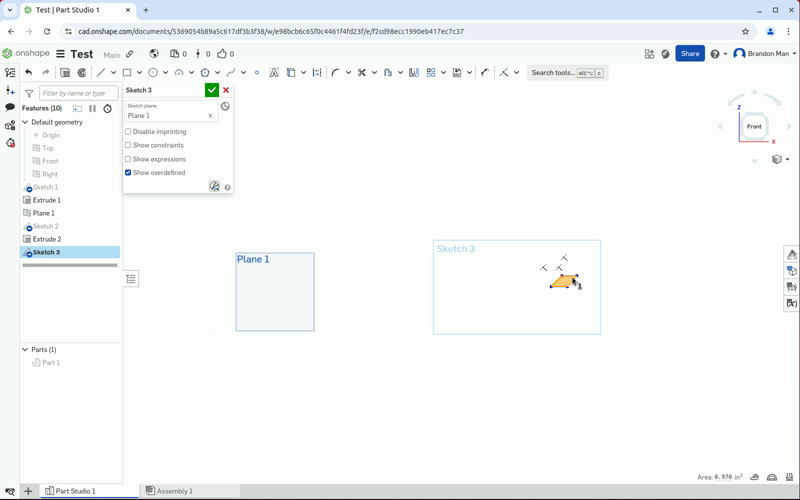
scroll(-6)
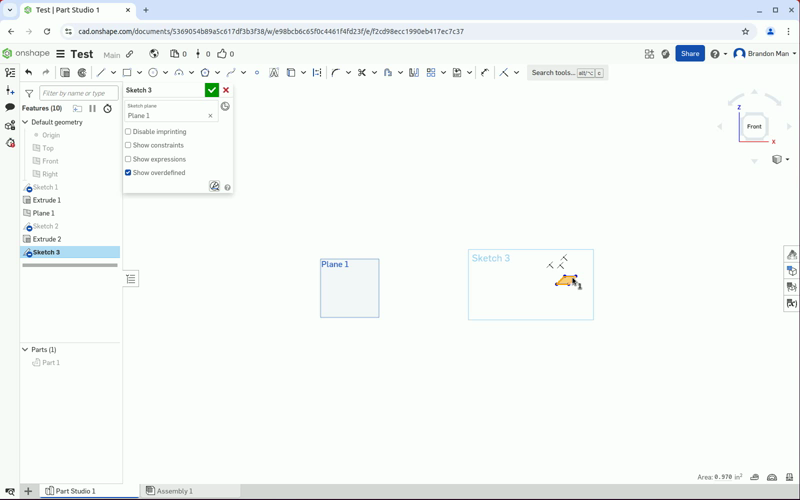
scroll(-6)
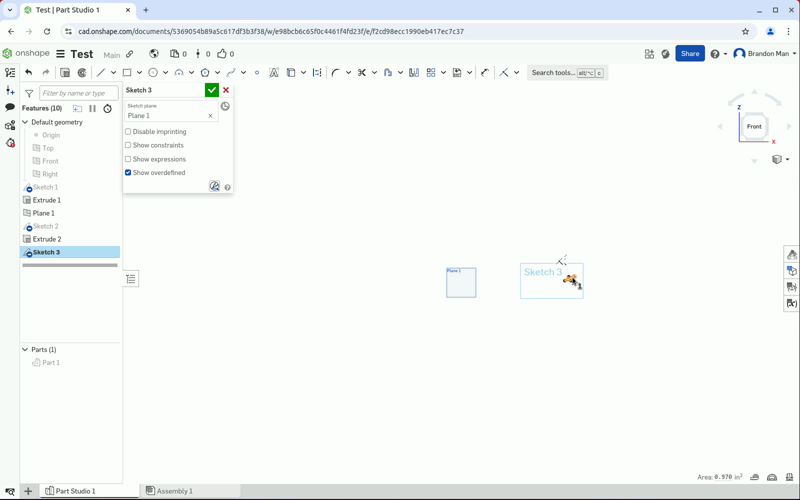
mouse_move(73, 352)
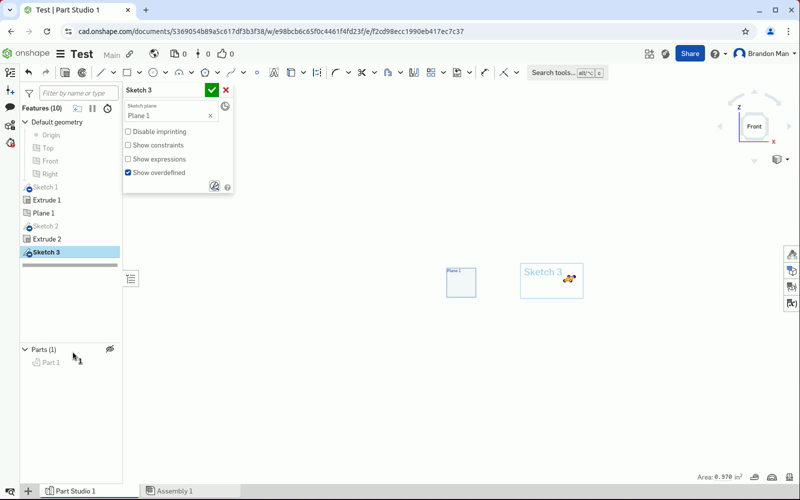
key(shift+y)
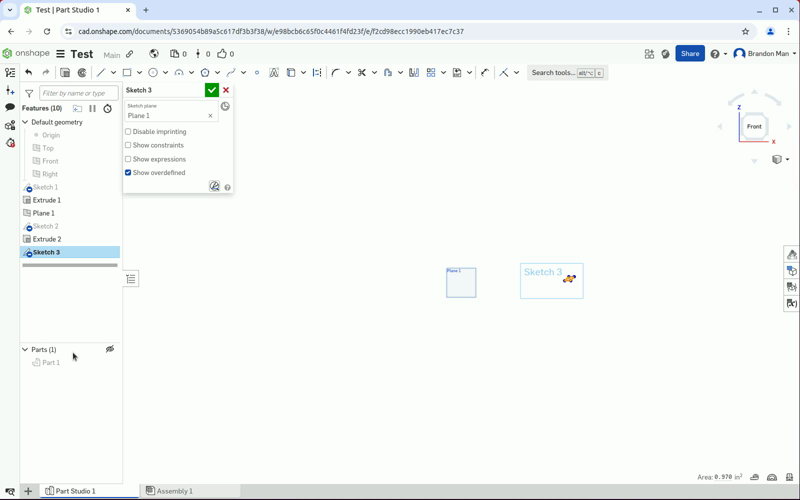
key(shift+e)
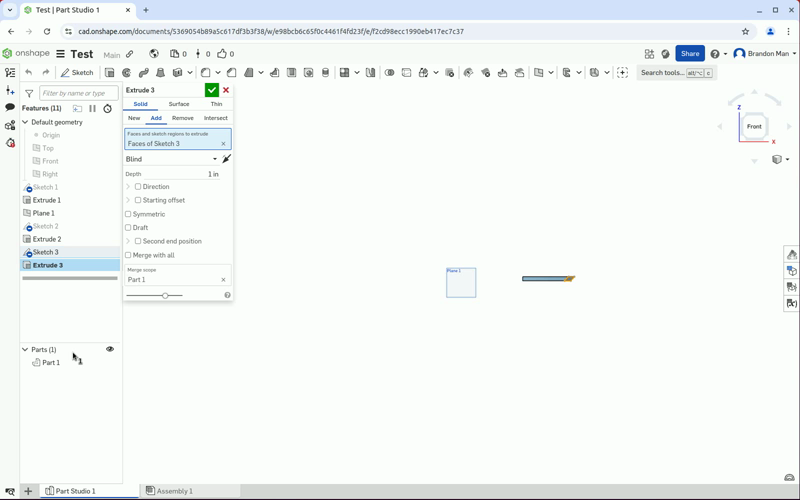
mouse_move(143, 106)
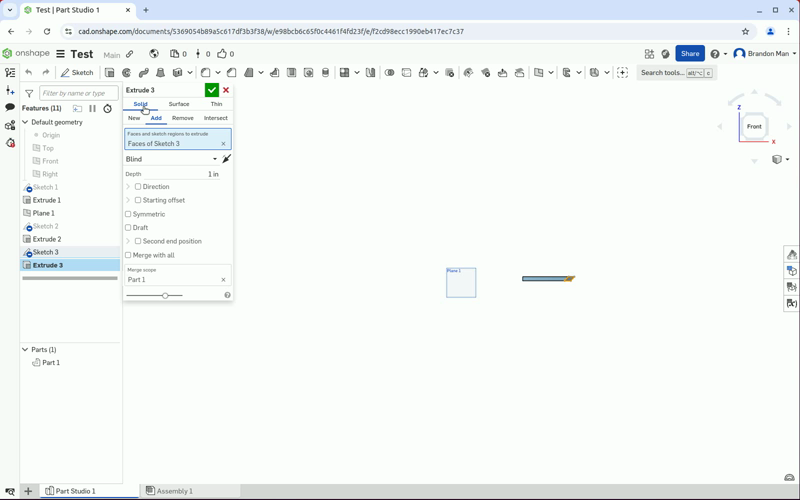
click(143, 106)
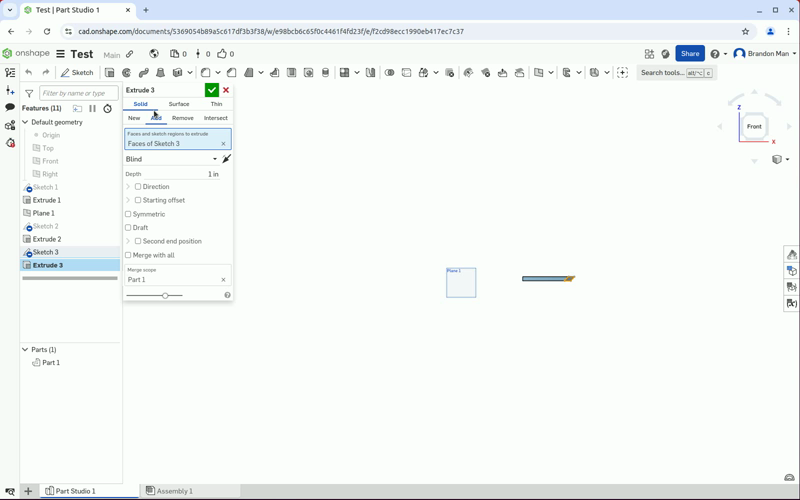
mouse_move(186, 120)
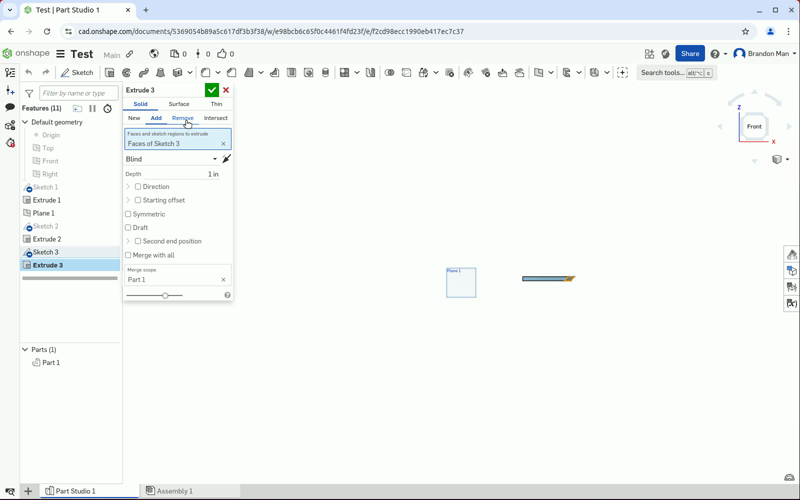
click(186, 120)
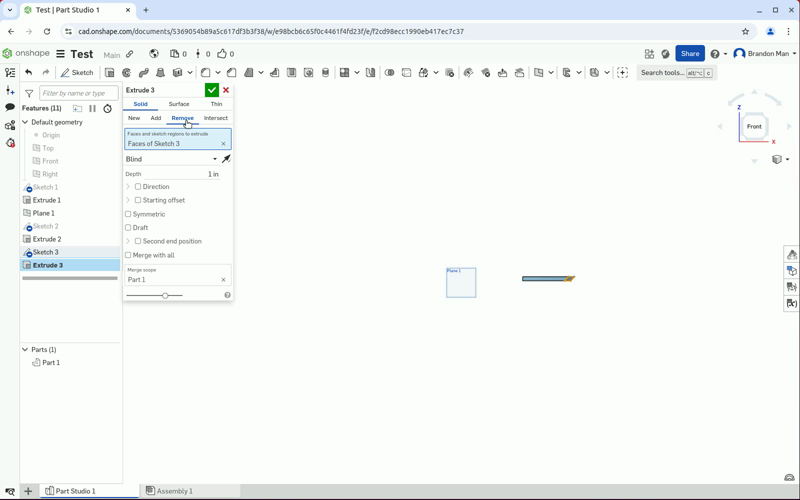
key(tab, 4)
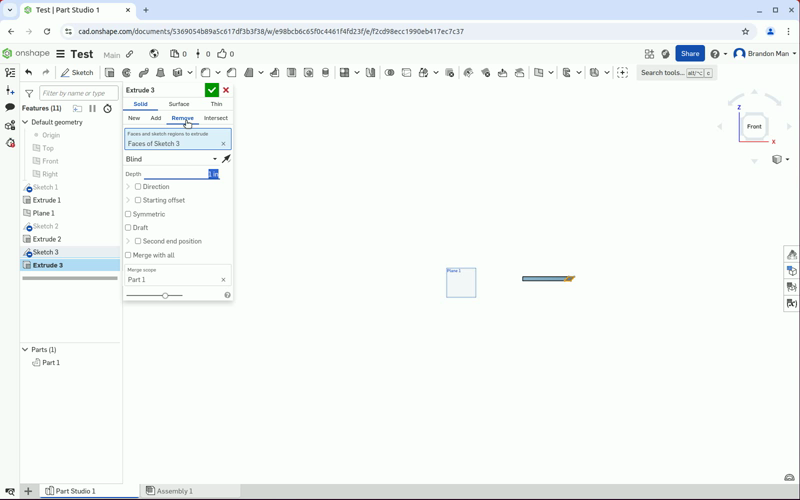
text(0.481)
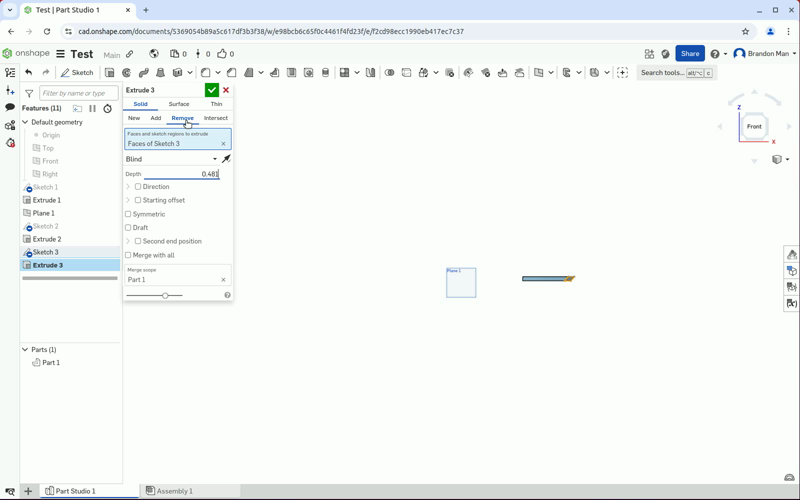
key(tab, 6)
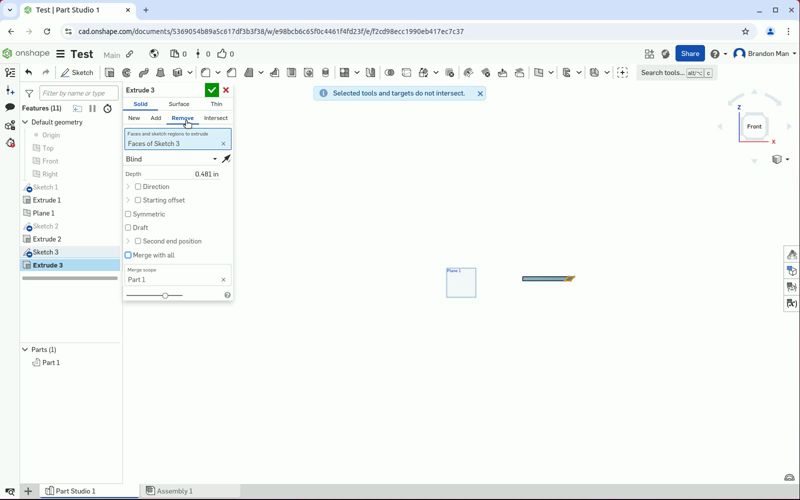
key(space)
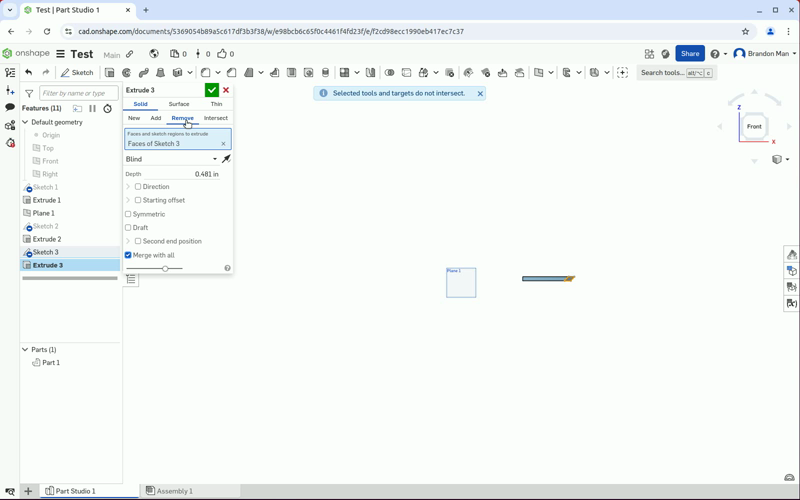
key(enter)
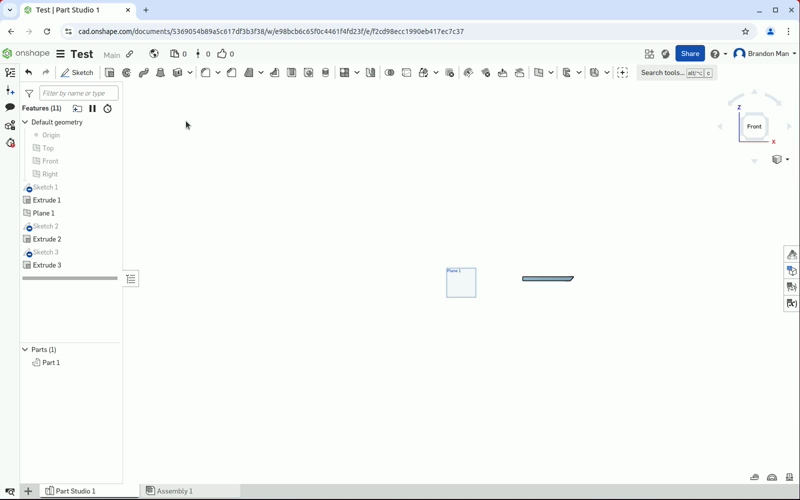
key(shift+h)
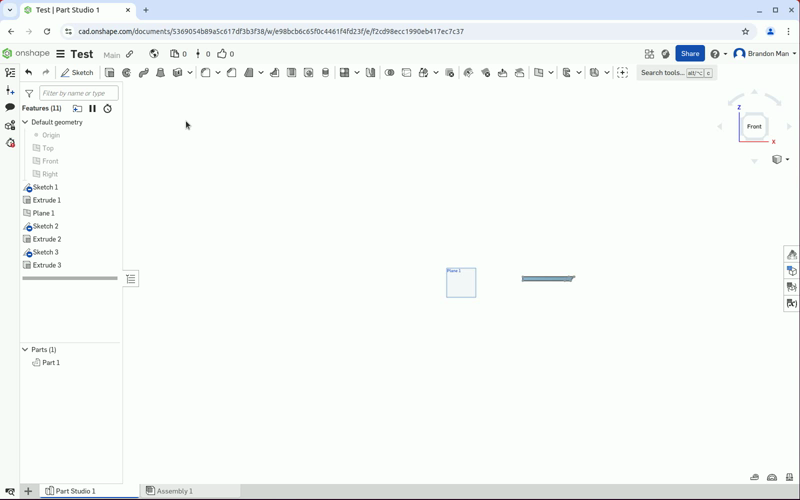
key(shift+h)
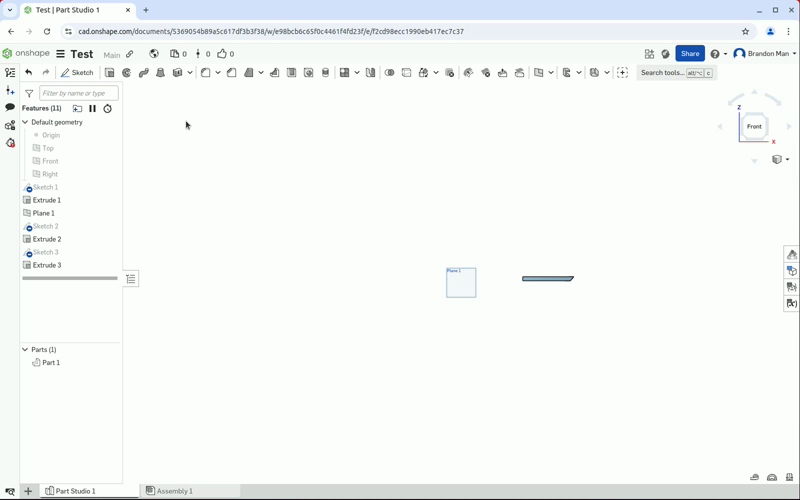
mouse_move(73, 189)
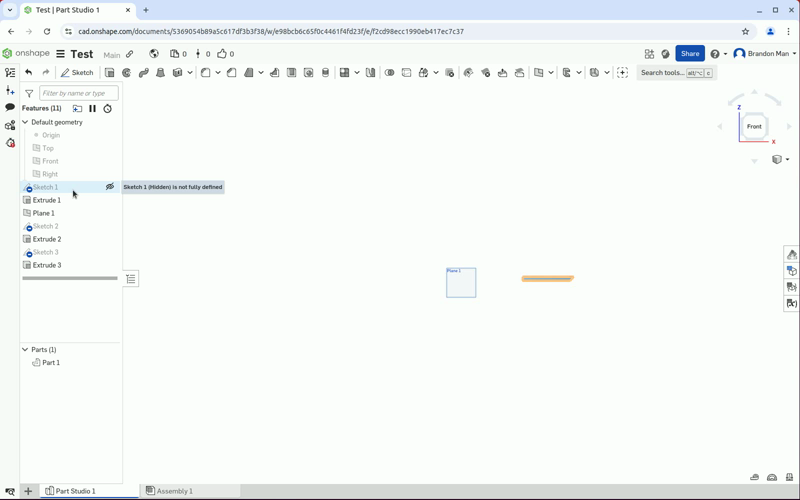
click(73, 189)
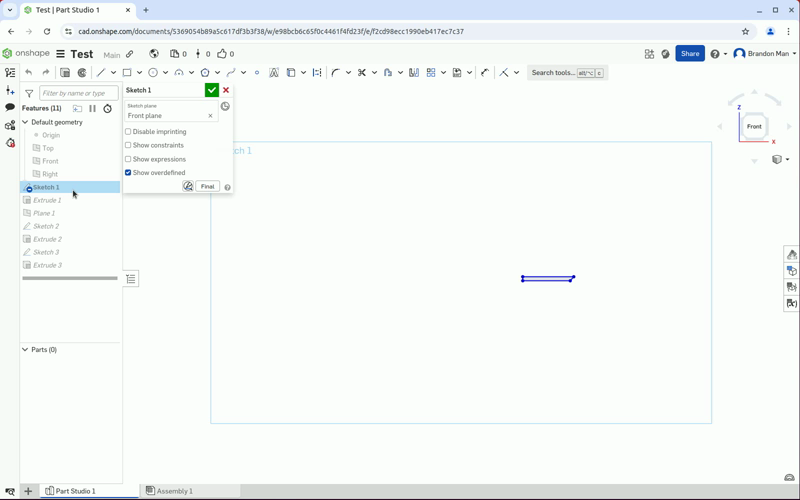
mouse_move(229, 92)
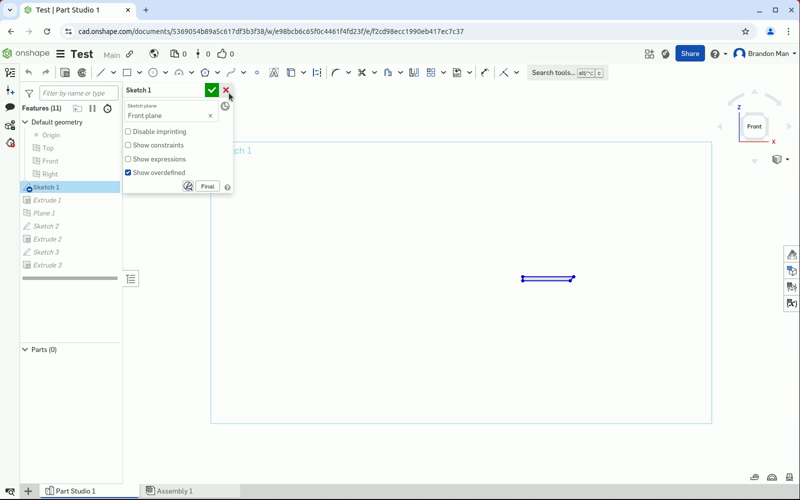
click(229, 92)
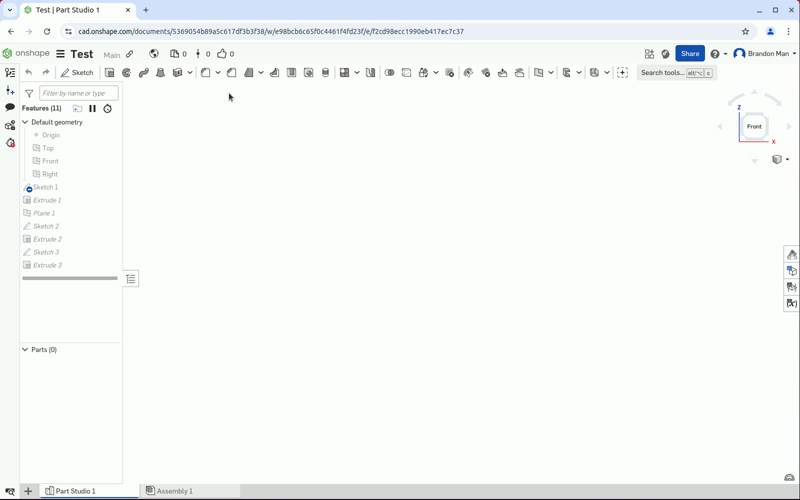
key(shift+s)
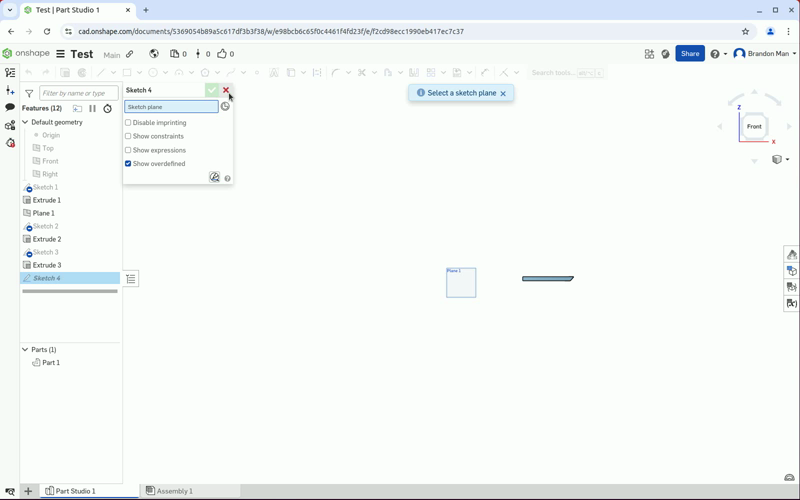
mouse_move(73, 215)
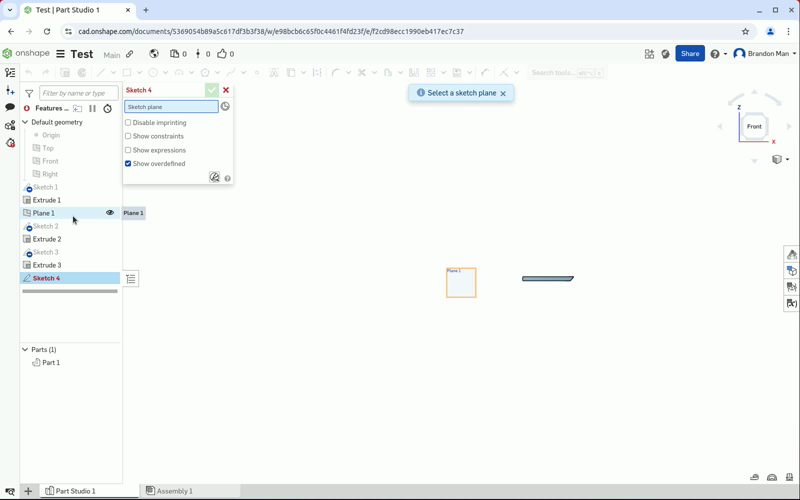
click(73, 215)
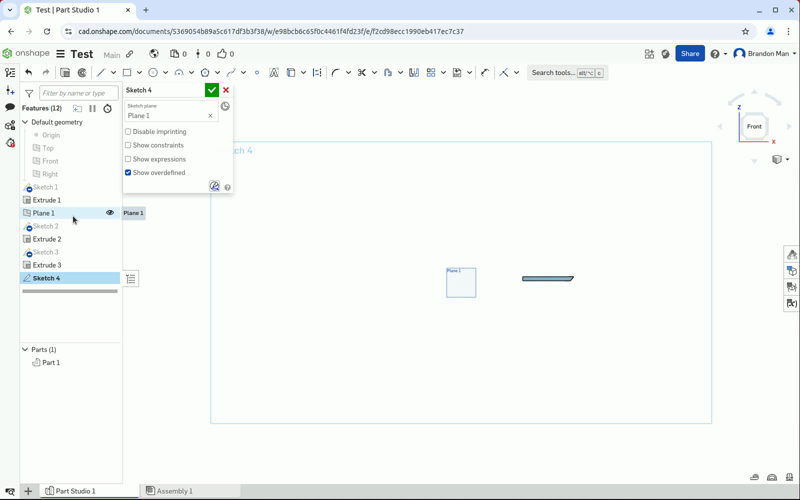
mouse_move(73, 352)
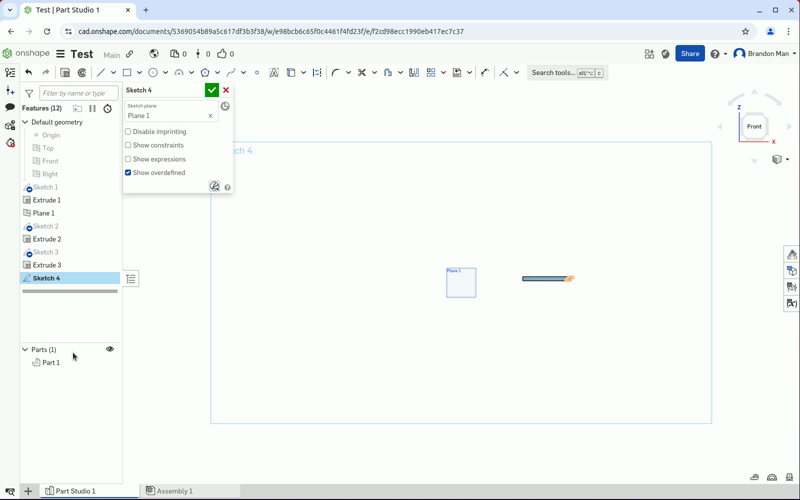
key(y)
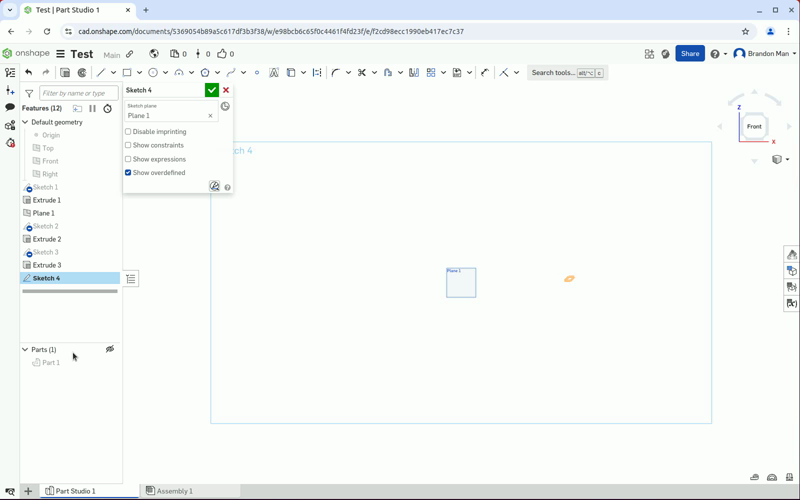
key(l)
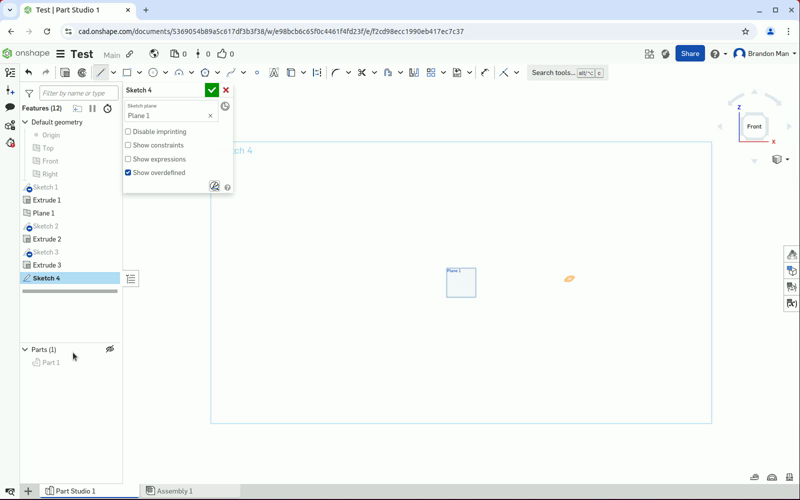
key_down(shift)
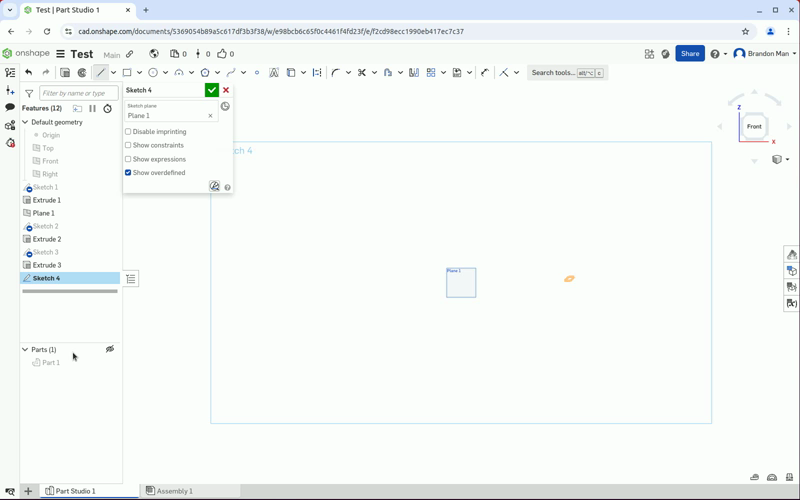
mouse_move(522, 280)
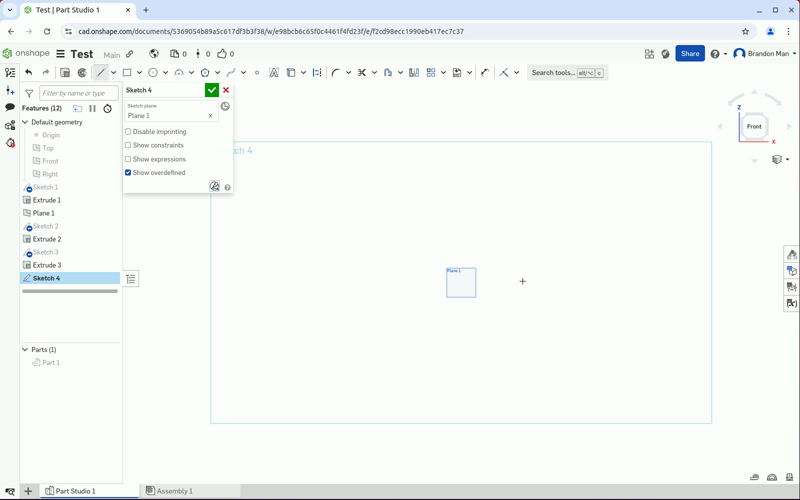
click(522, 280)
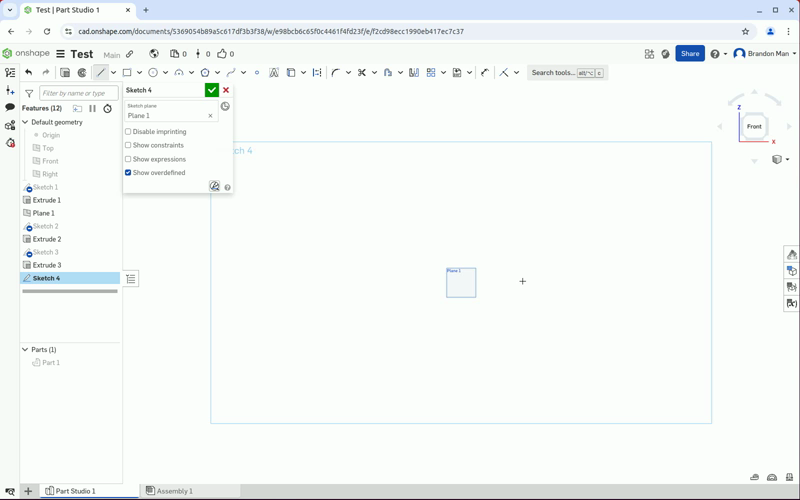
key_up(shift)
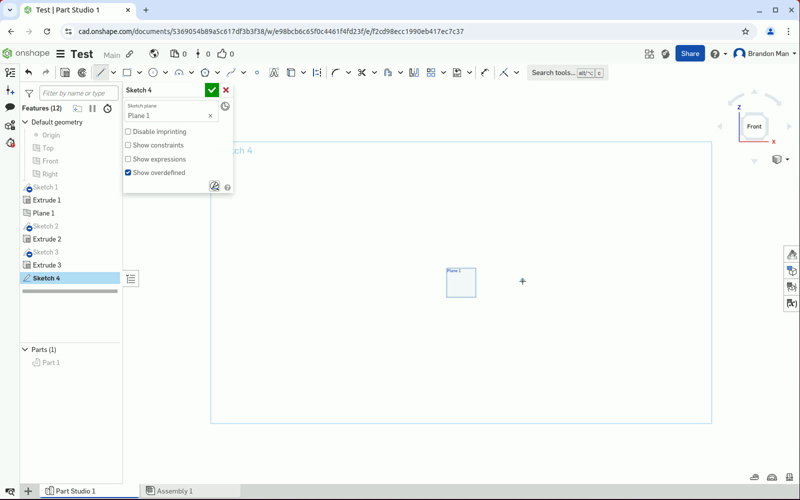
key_down(shift)
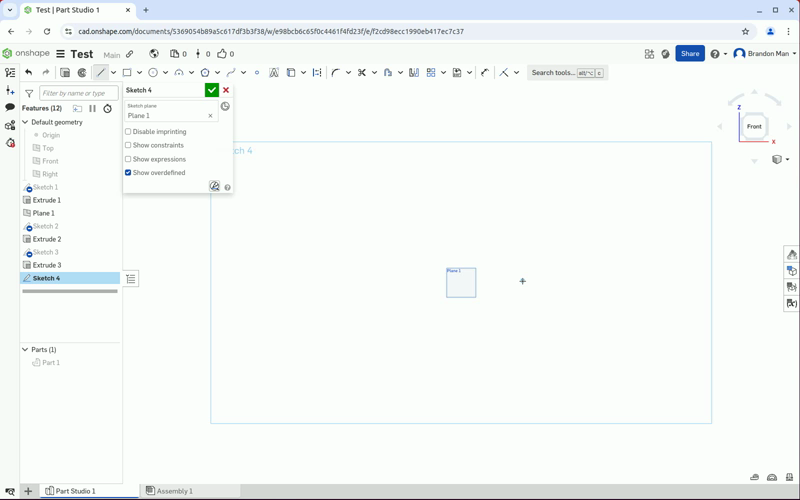
mouse_move(552, 280)
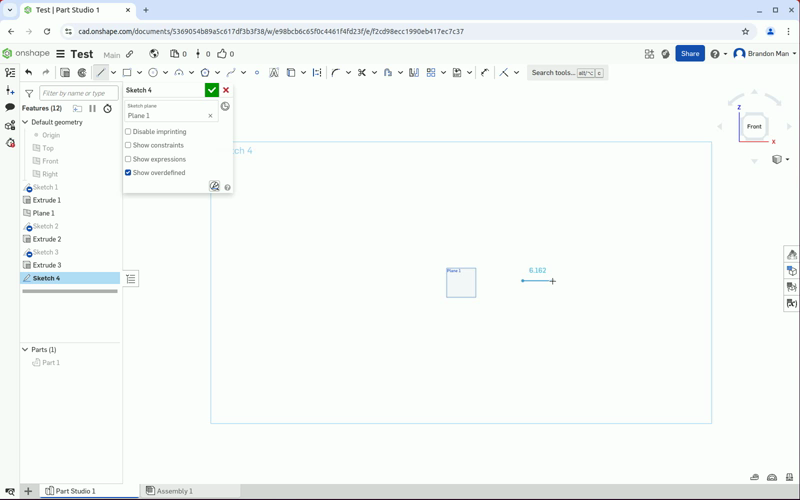
mouse_move(527, 280)
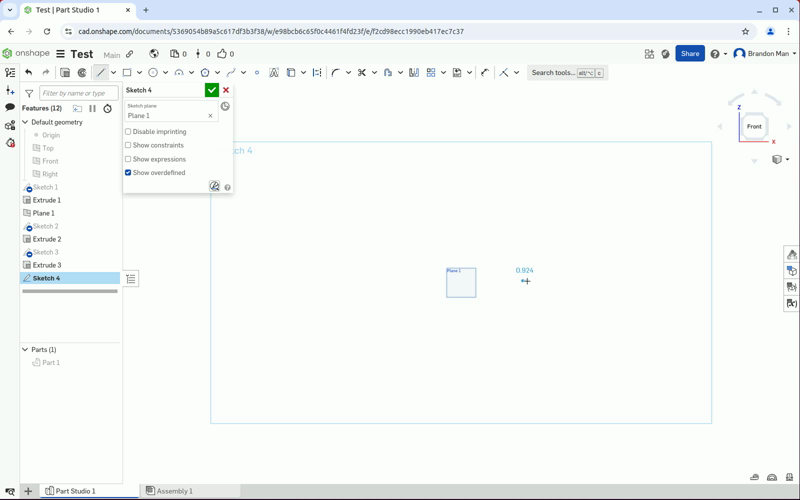
scroll(6)
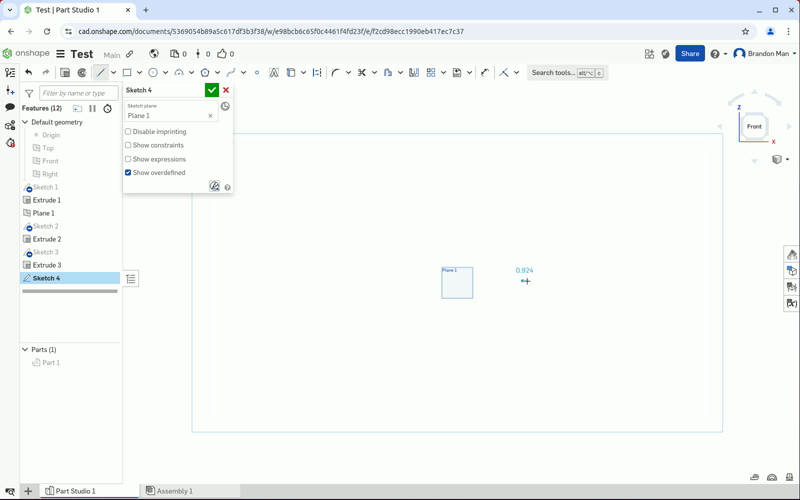
scroll(6)
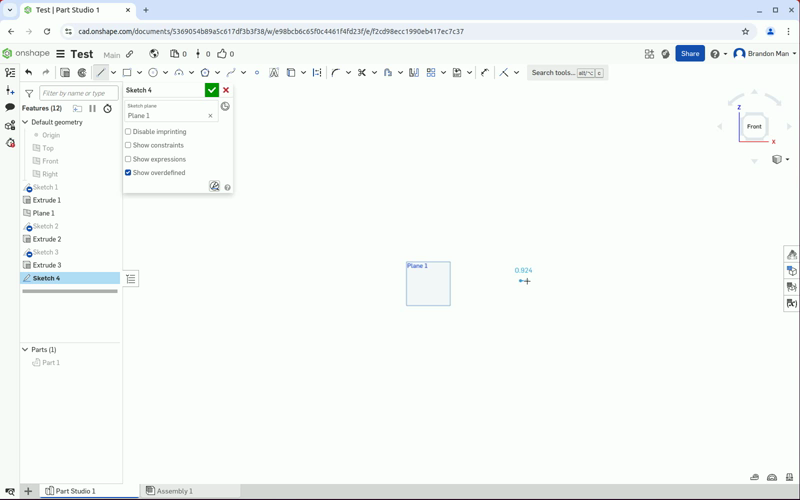
scroll(6)
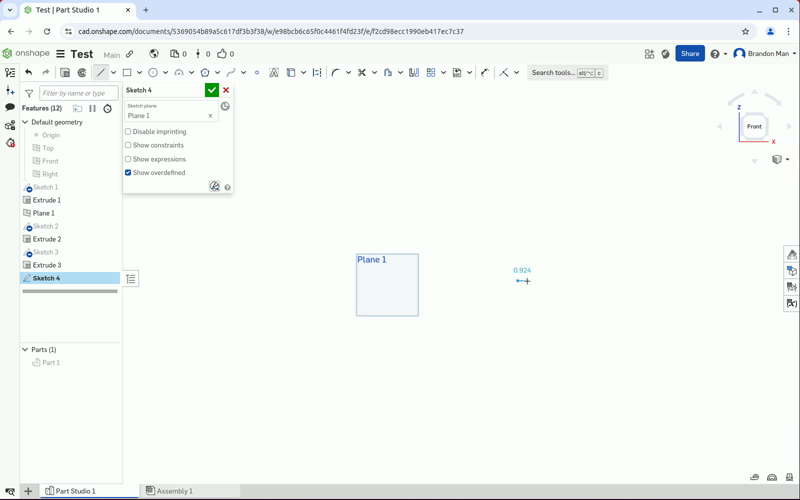
scroll(6)
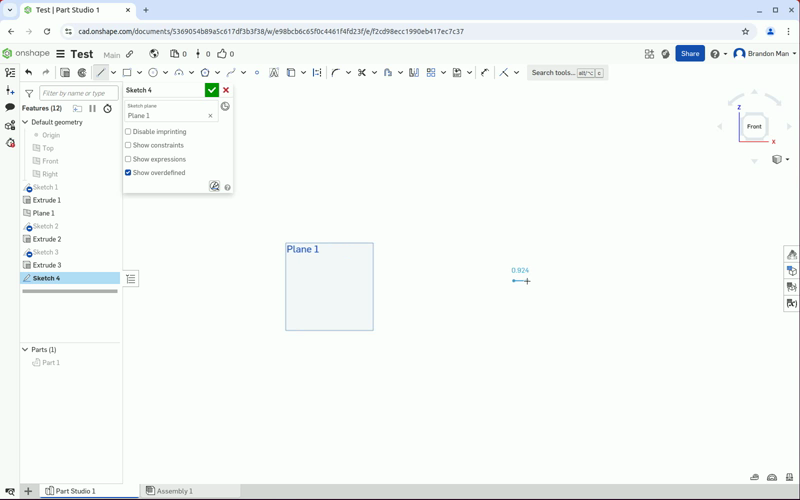
scroll(6)
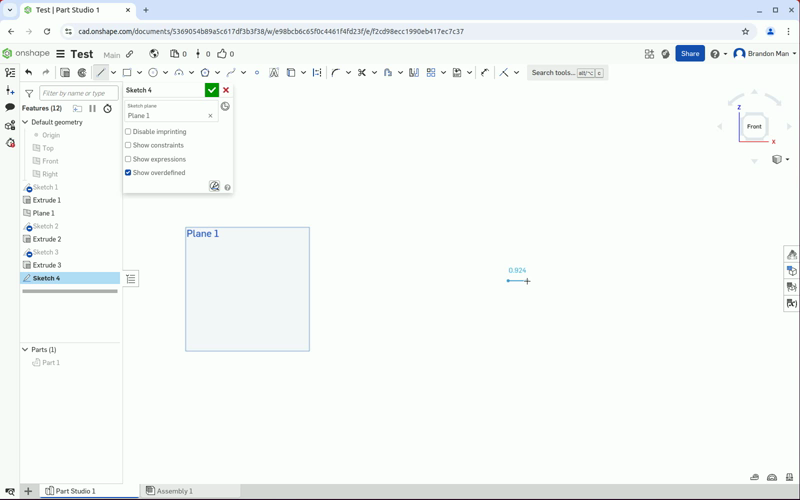
scroll(6)
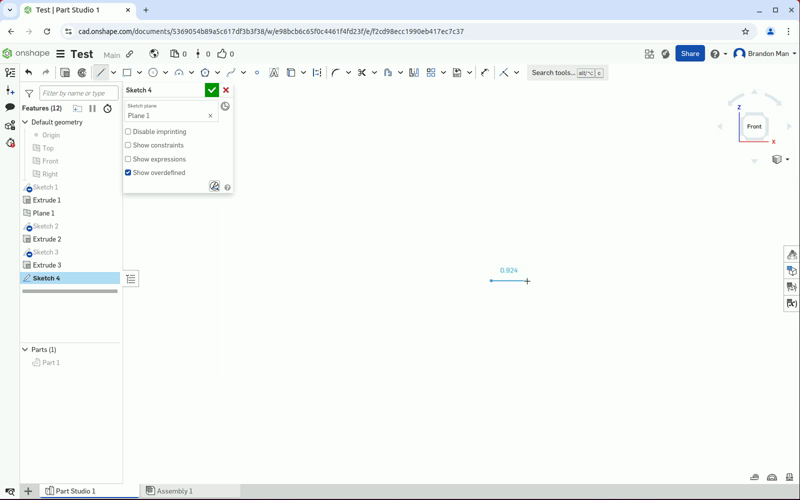
scroll(6)
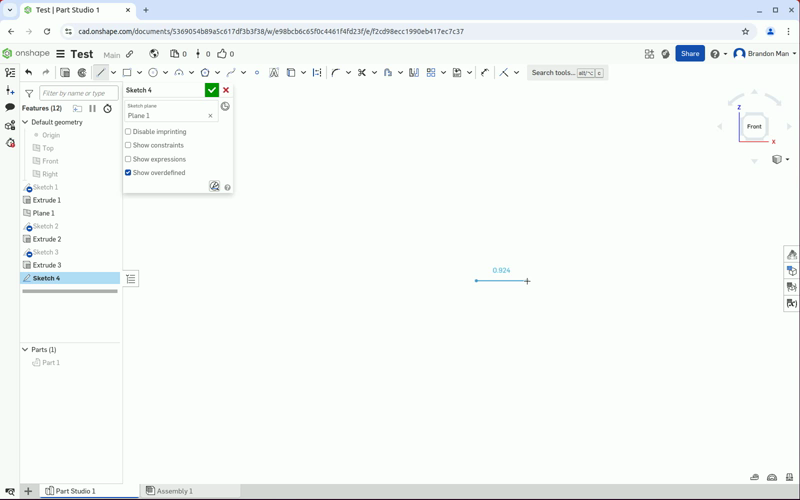
click(527, 280)
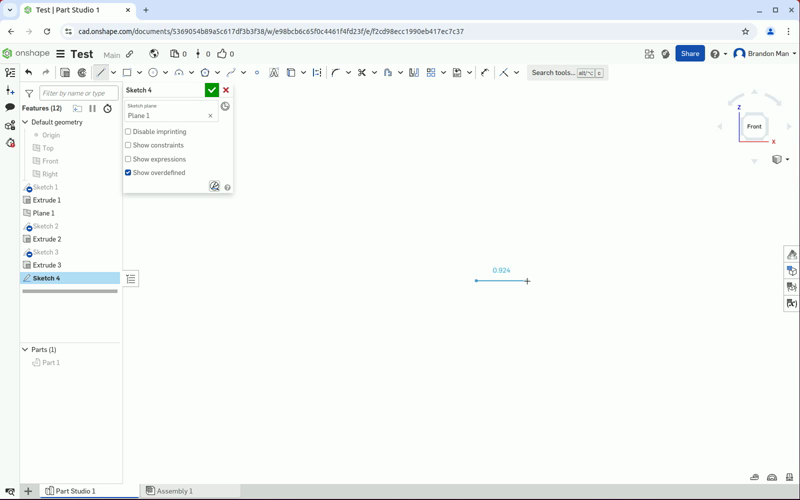
scroll(-6)
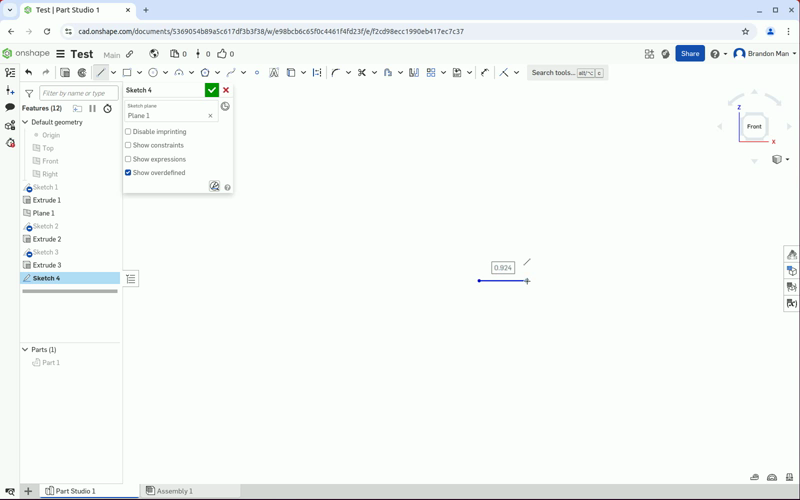
scroll(-6)
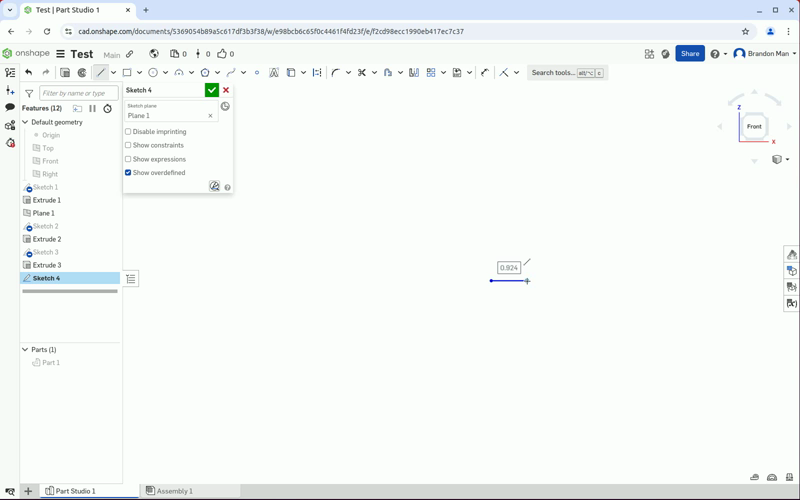
scroll(-6)
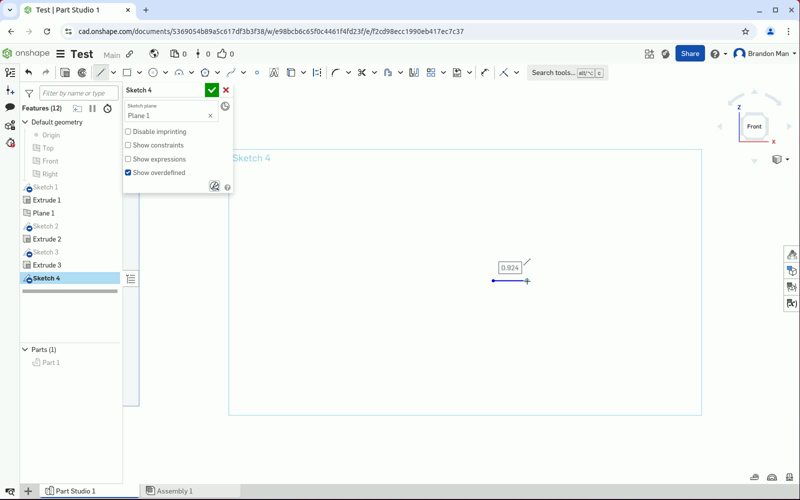
scroll(-6)
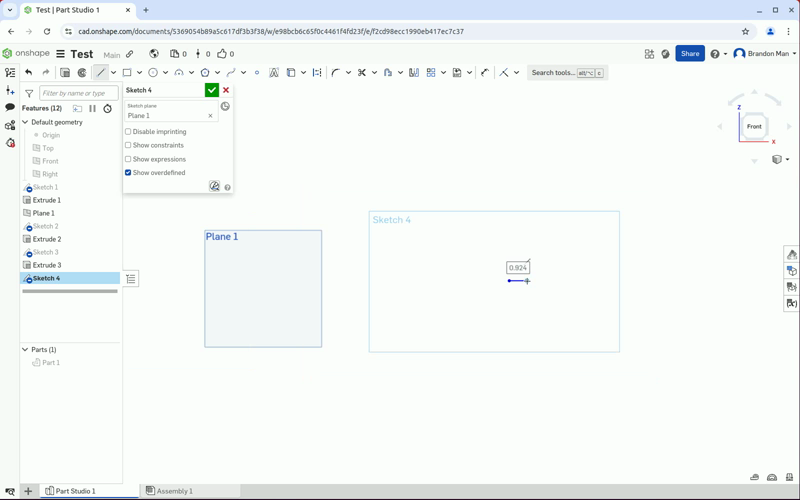
scroll(-6)
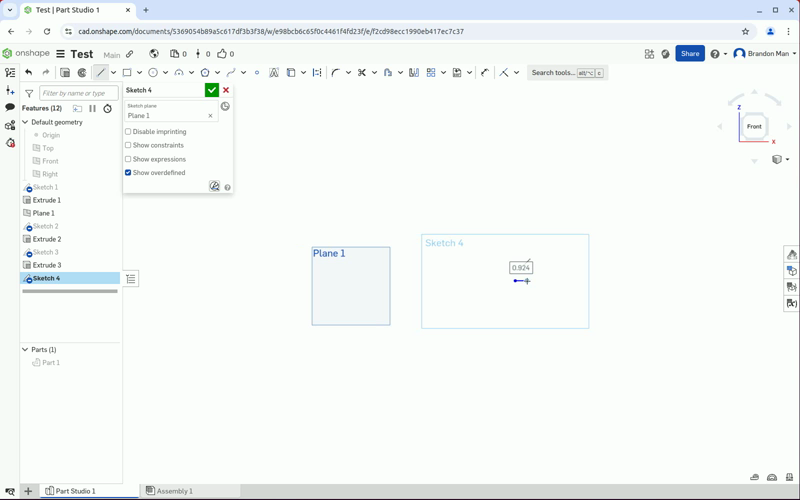
scroll(-6)
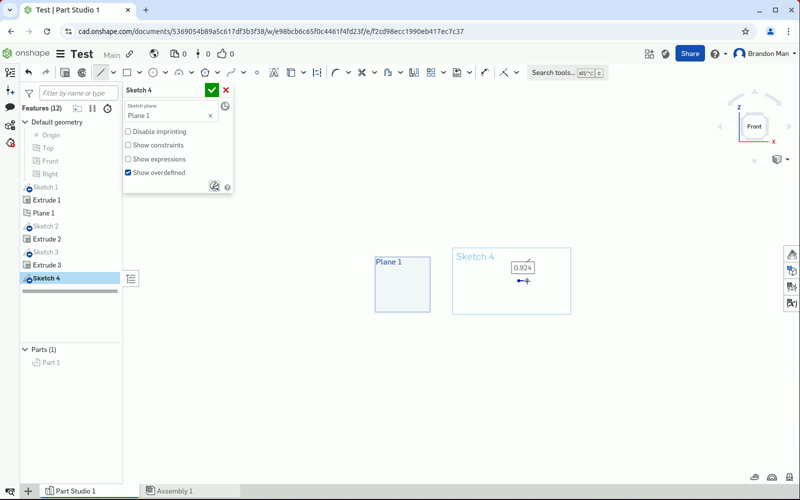
scroll(-6)
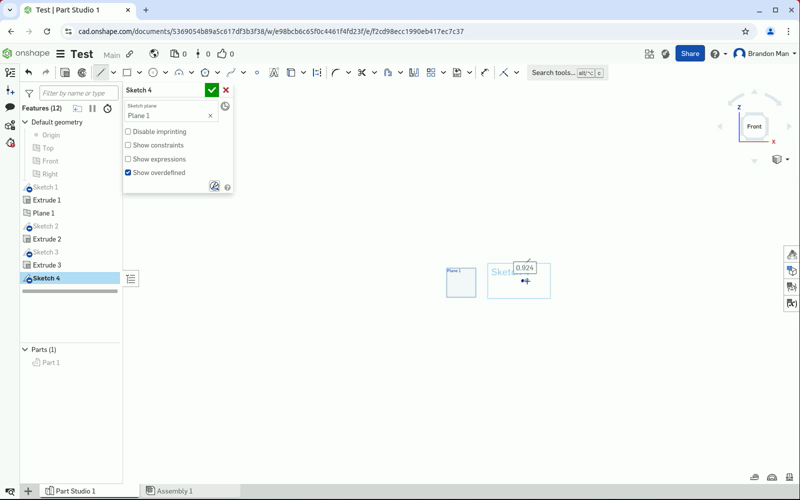
key_up(shift)
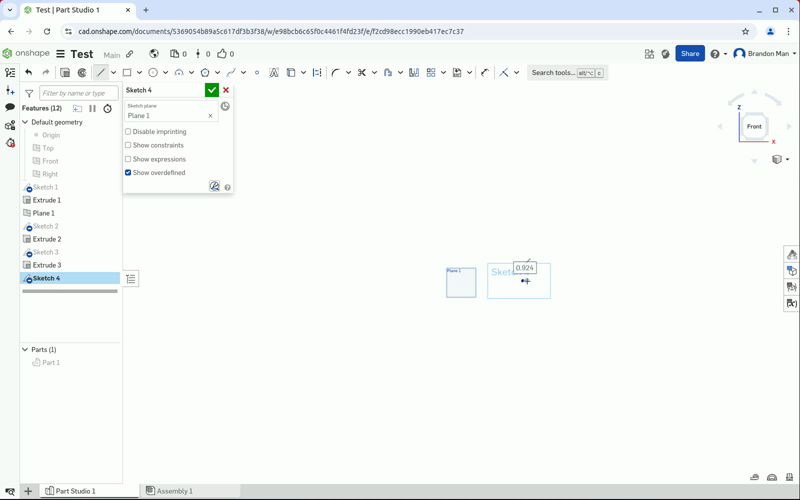
key_down(shift)
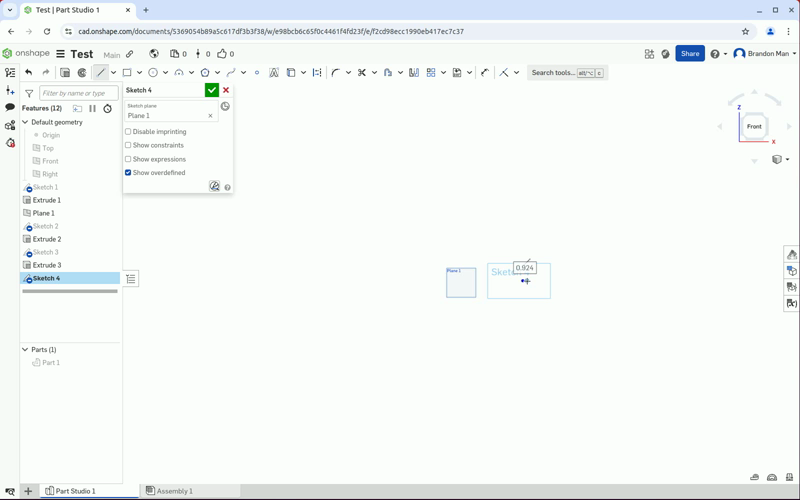
mouse_move(557, 280)
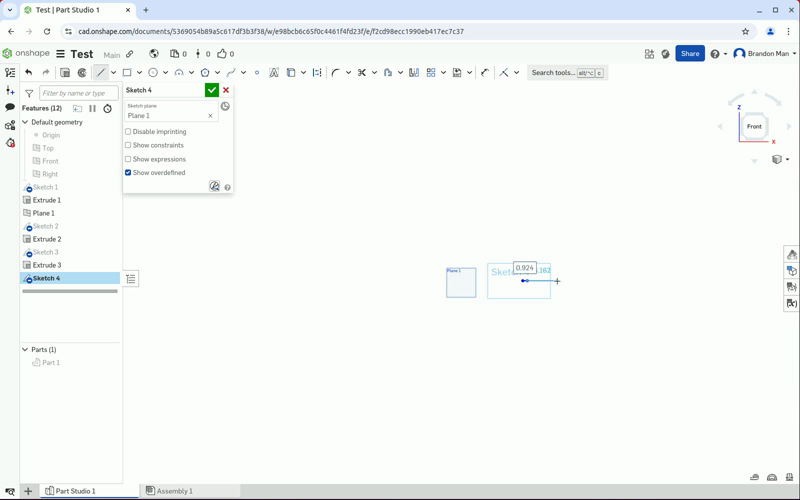
mouse_move(527, 276)
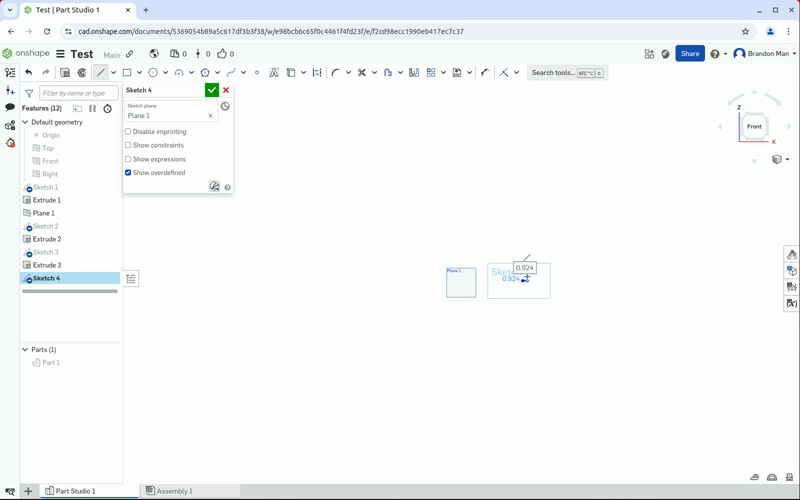
scroll(6)
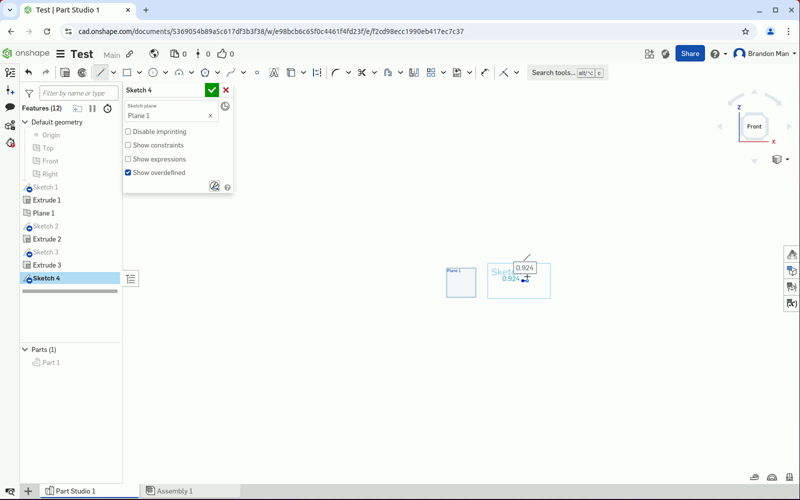
scroll(6)
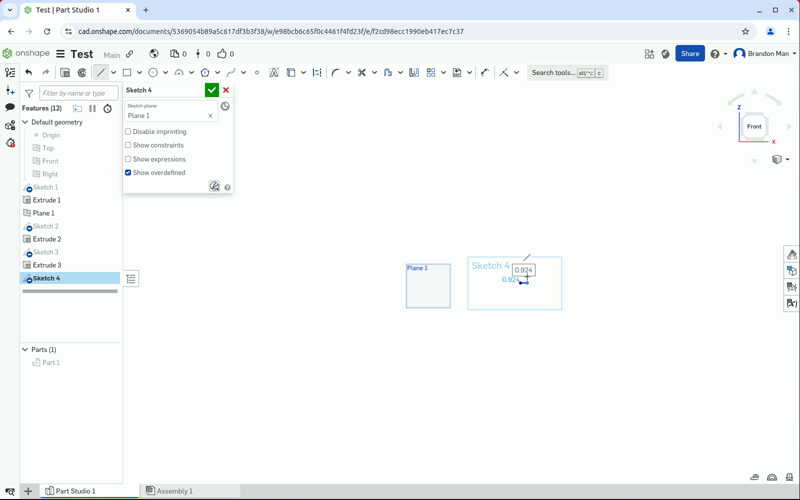
scroll(6)
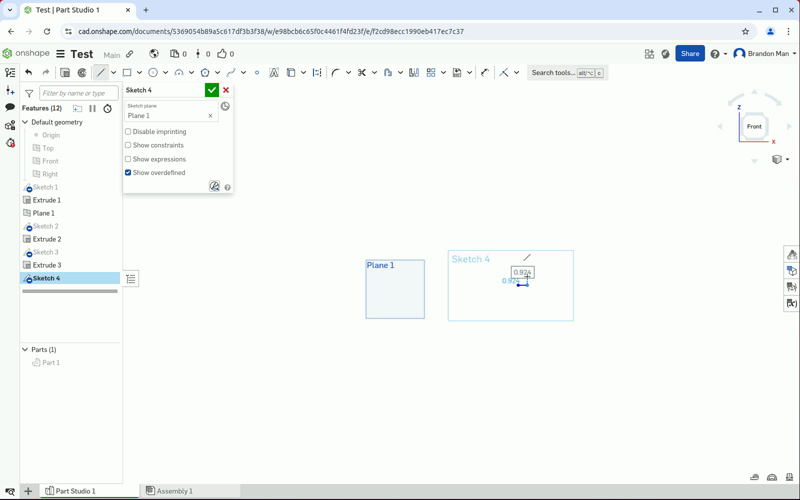
scroll(6)
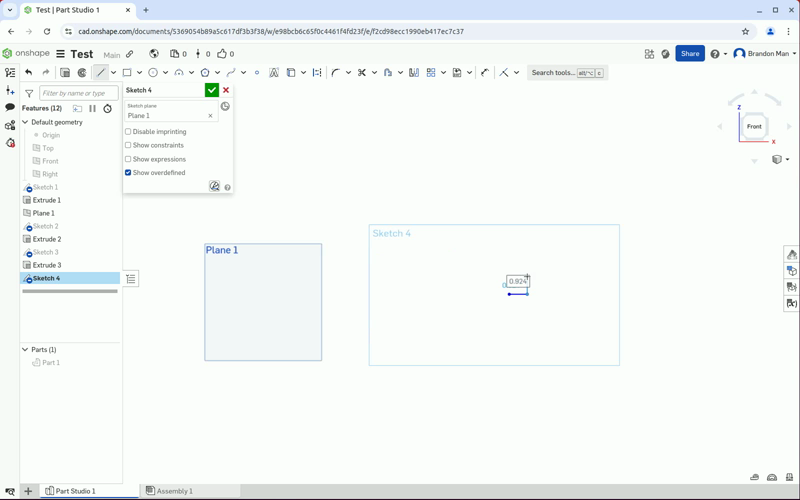
scroll(6)
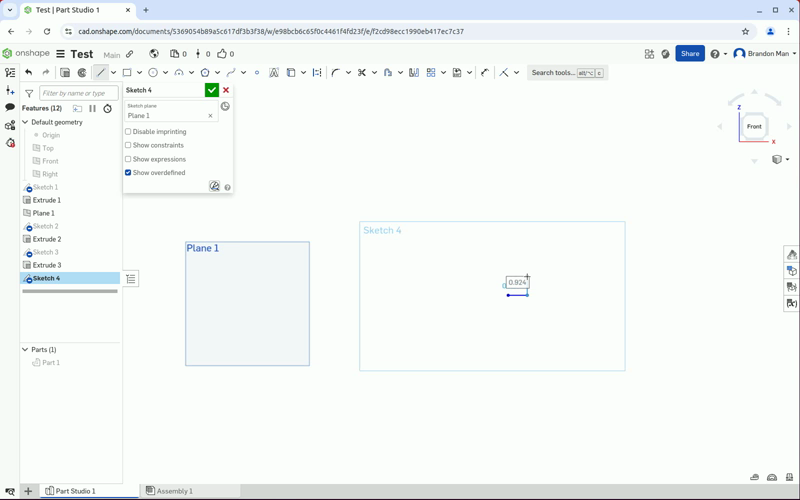
scroll(6)
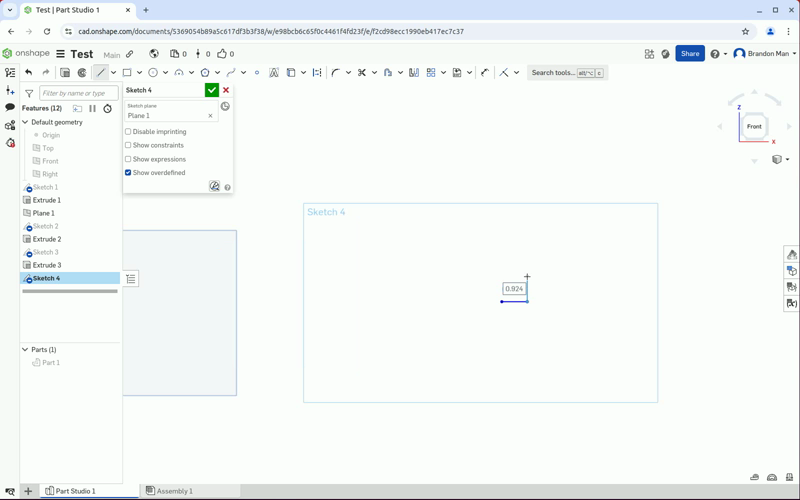
scroll(6)
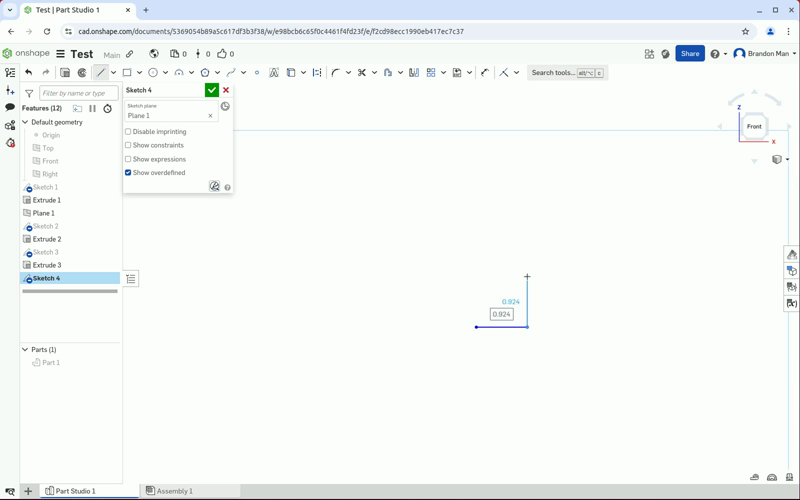
click(527, 276)
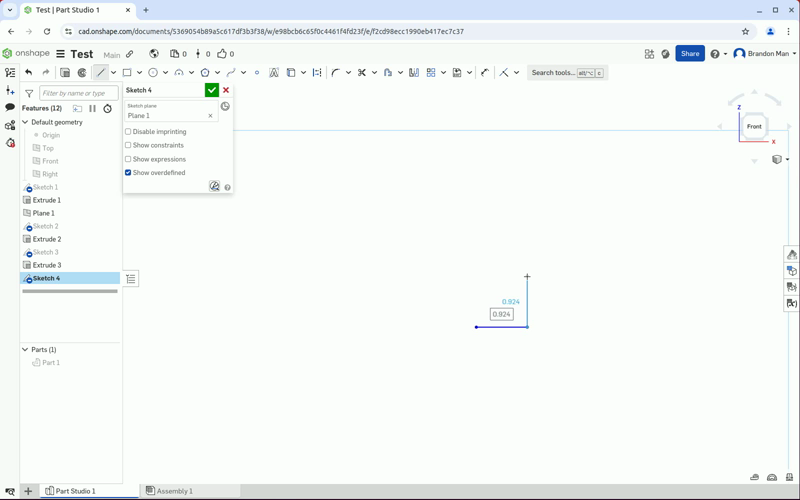
scroll(-6)
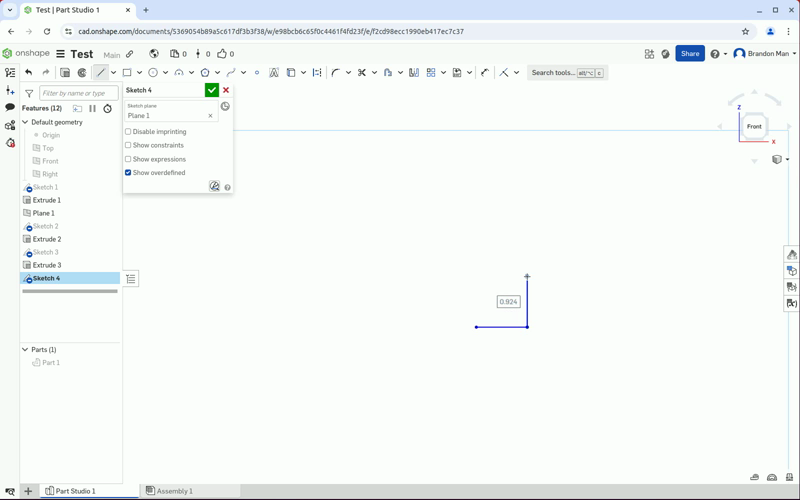
scroll(-6)
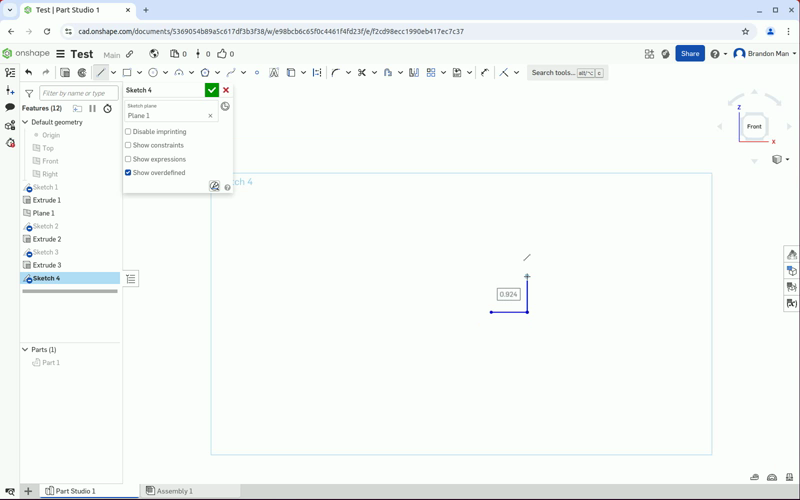
scroll(-6)
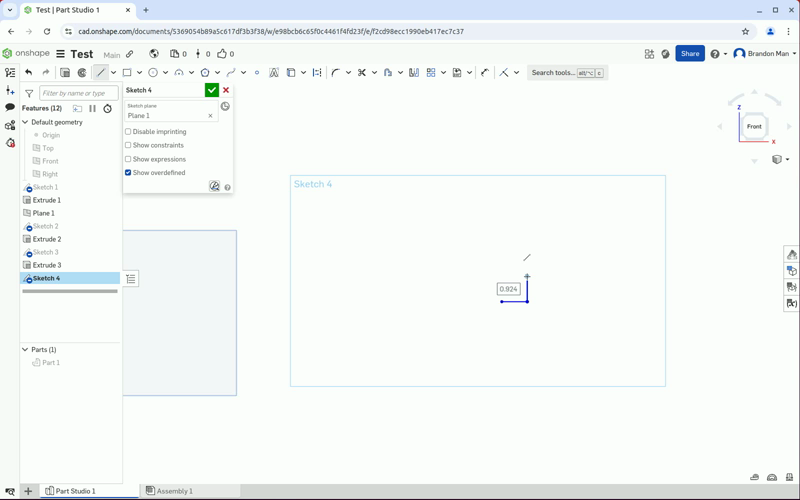
scroll(-6)
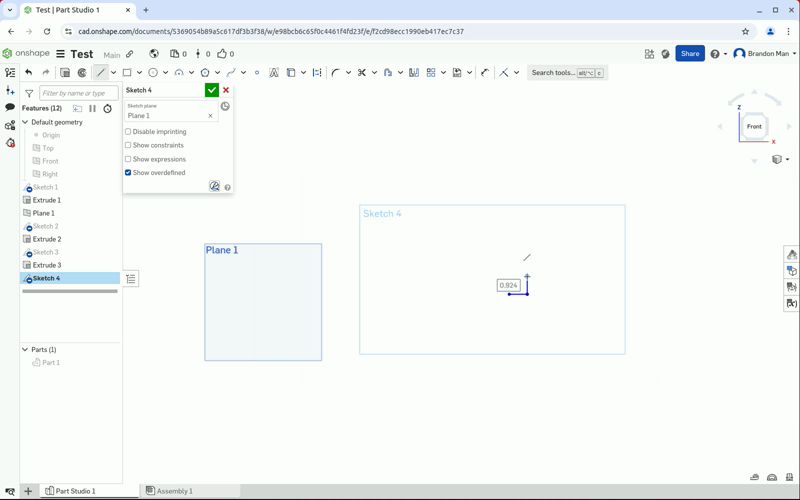
scroll(-6)
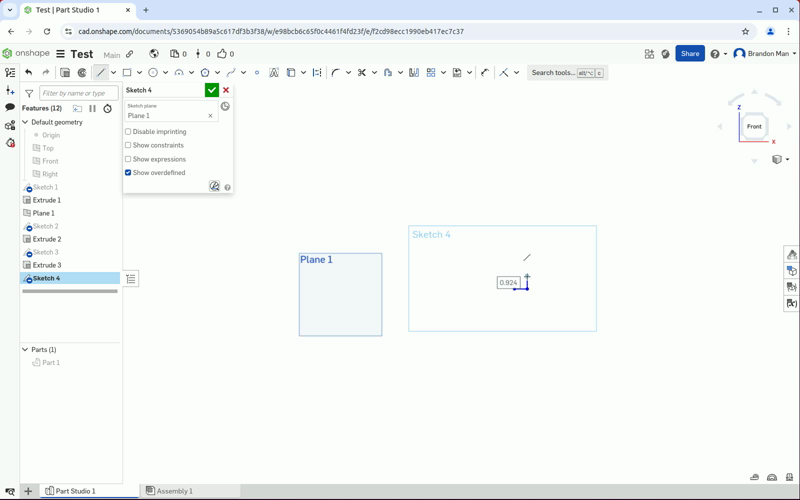
scroll(-6)
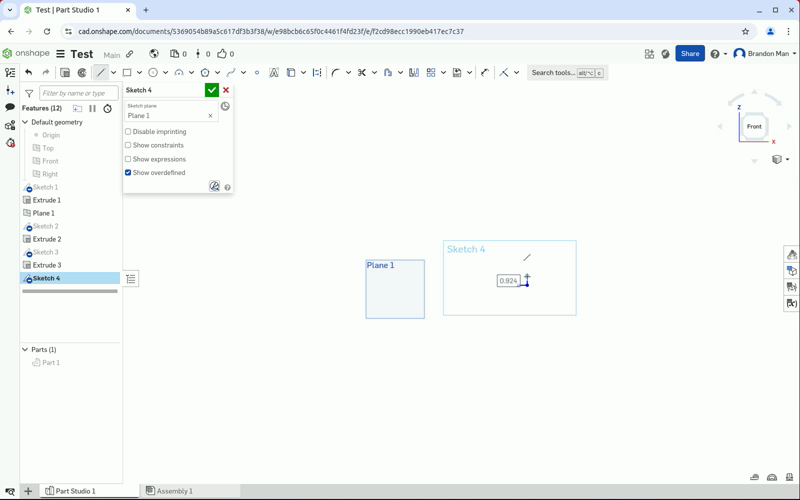
scroll(-6)
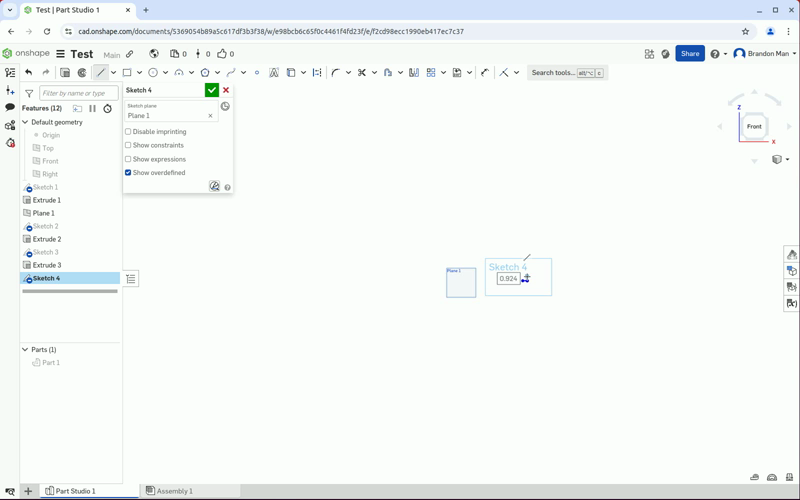
key_up(shift)
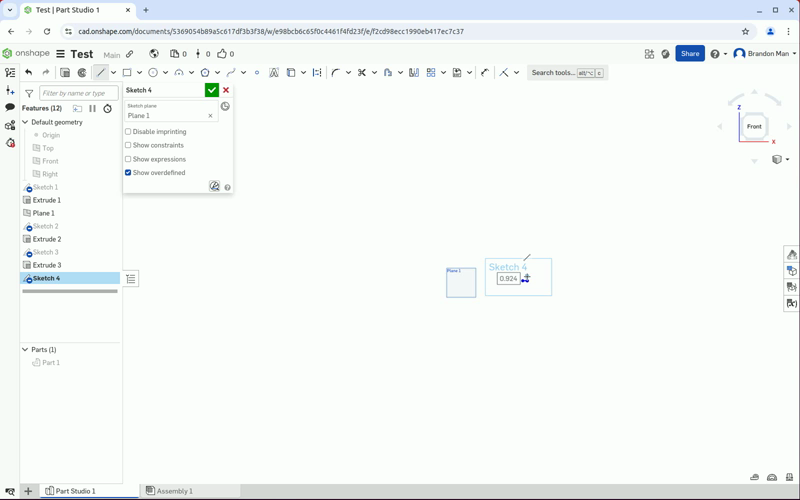
key_down(shift)
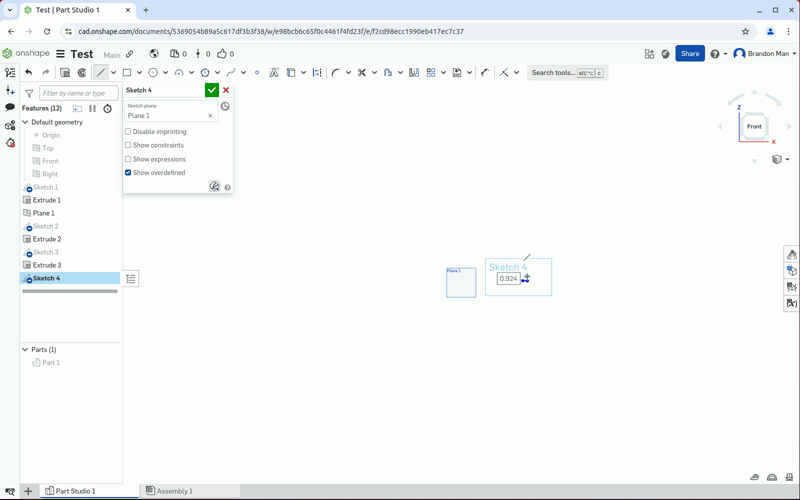
mouse_move(557, 276)
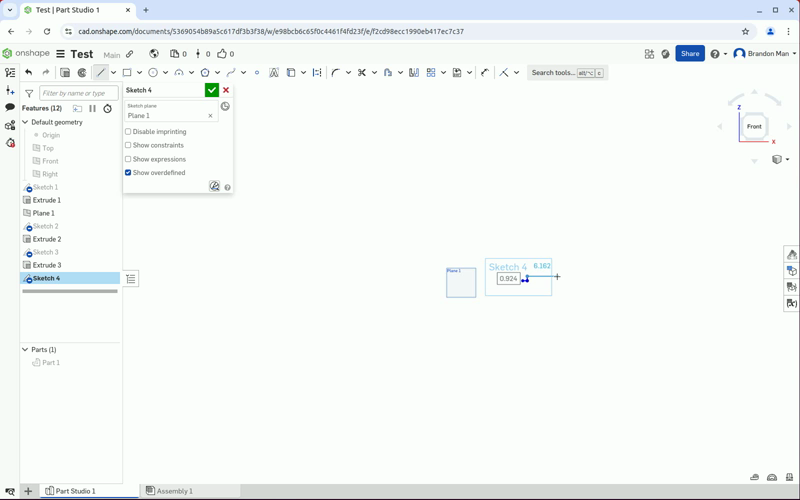
mouse_move(522, 276)
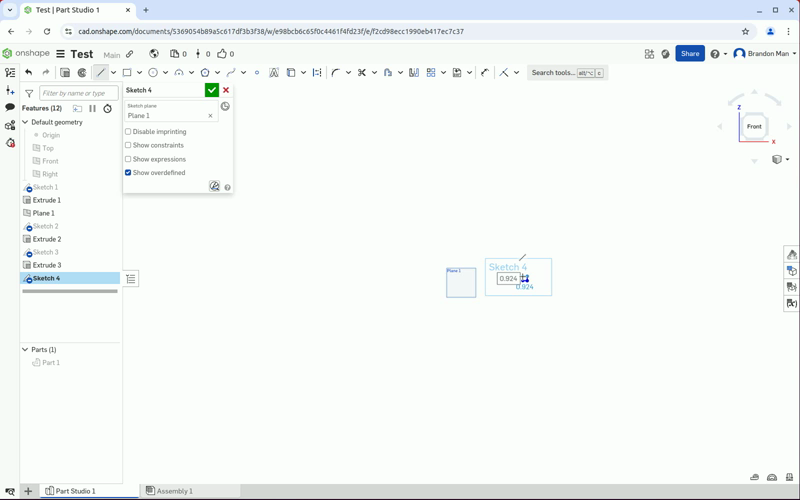
scroll(6)
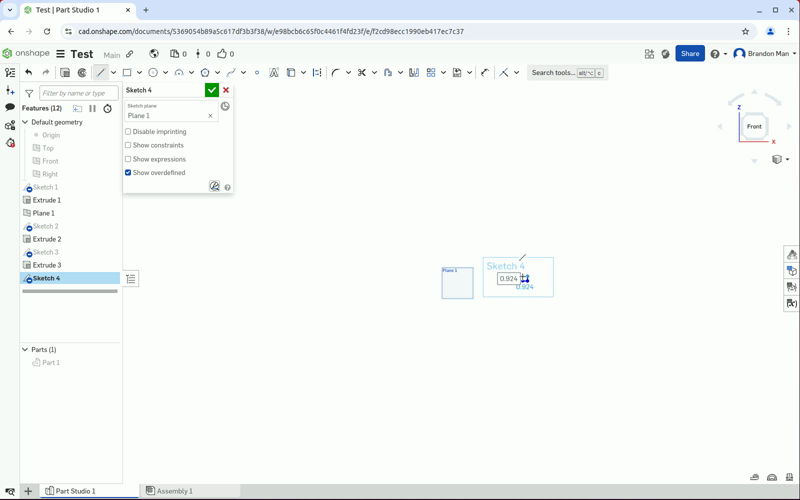
scroll(6)
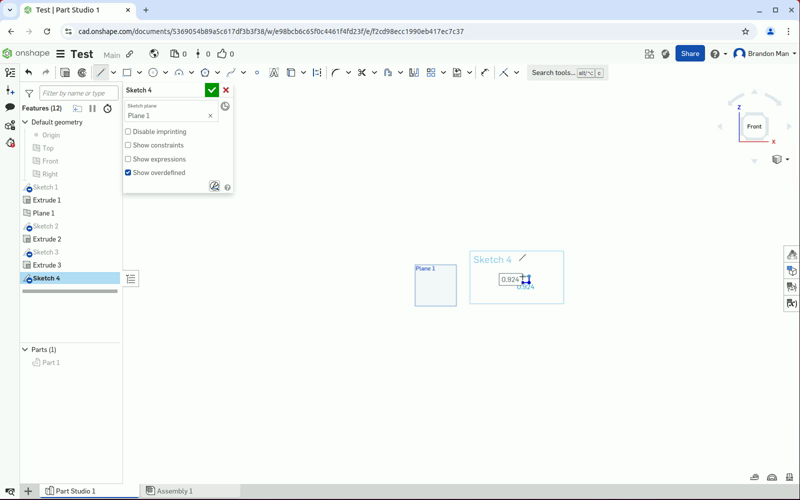
scroll(6)
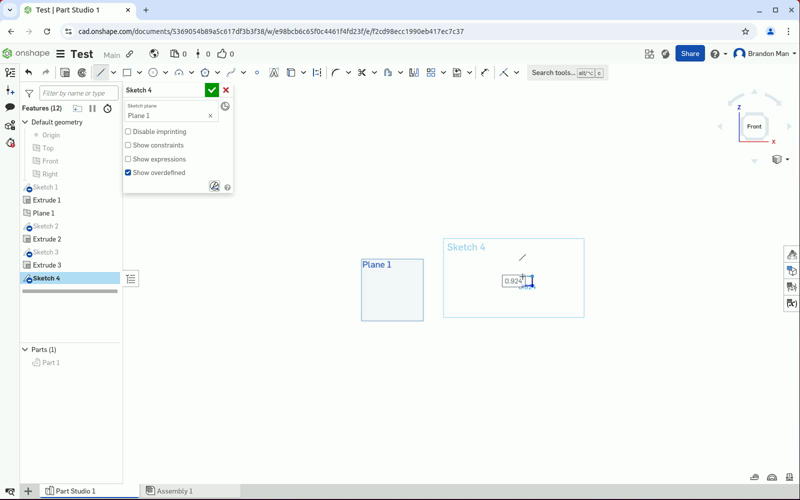
scroll(6)
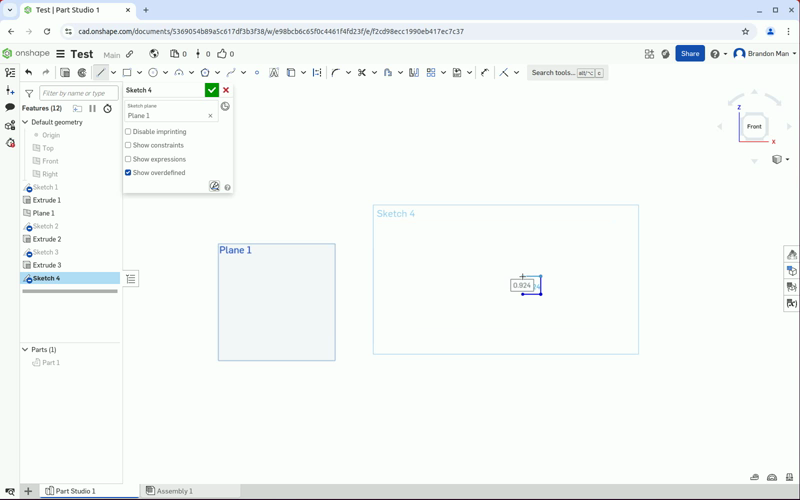
scroll(6)
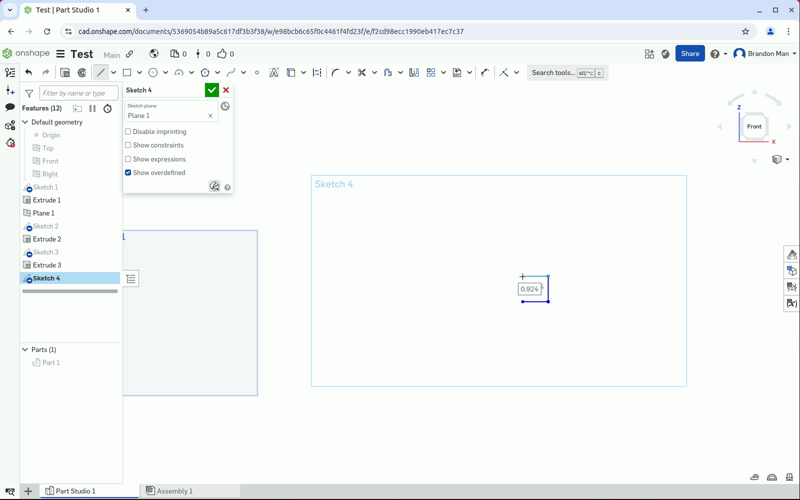
scroll(6)
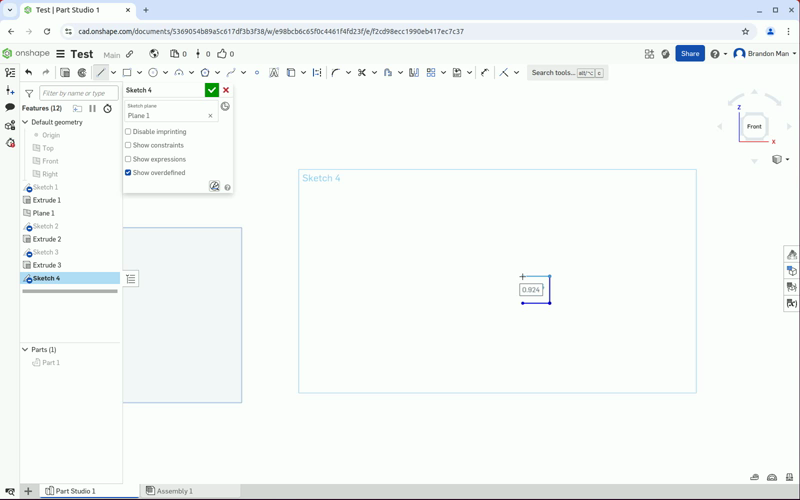
scroll(6)
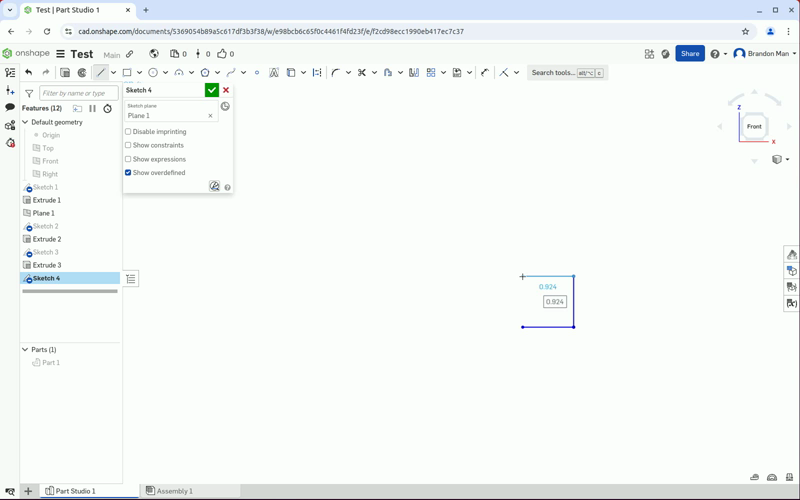
click(522, 276)
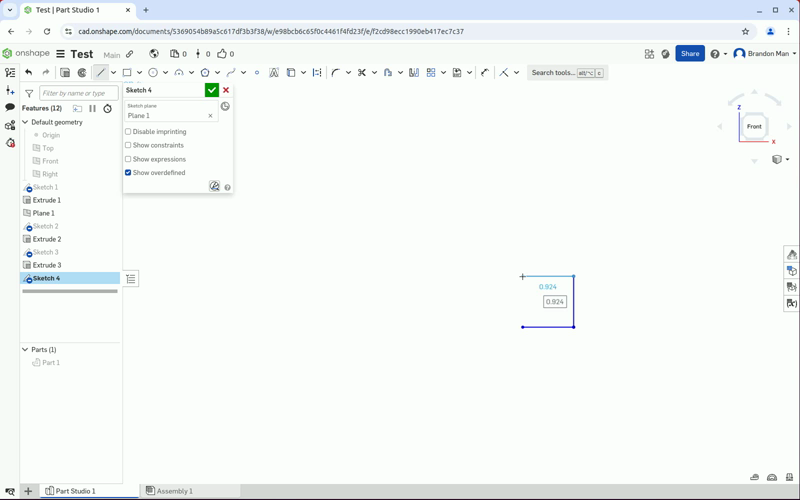
scroll(-6)
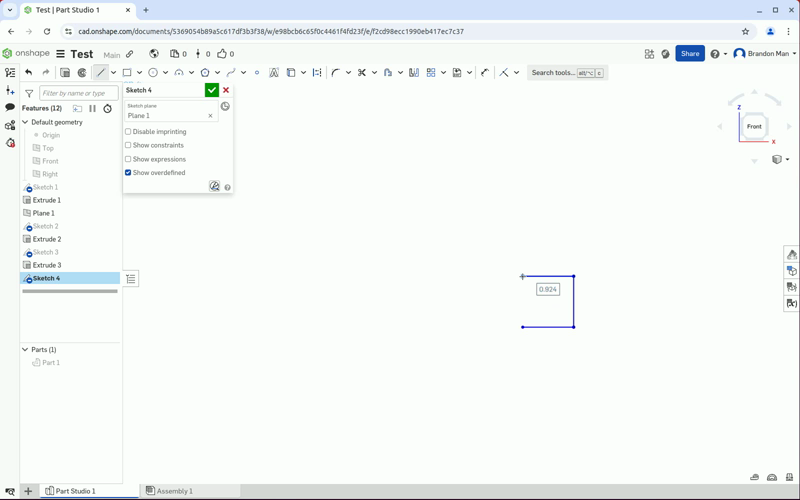
scroll(-6)
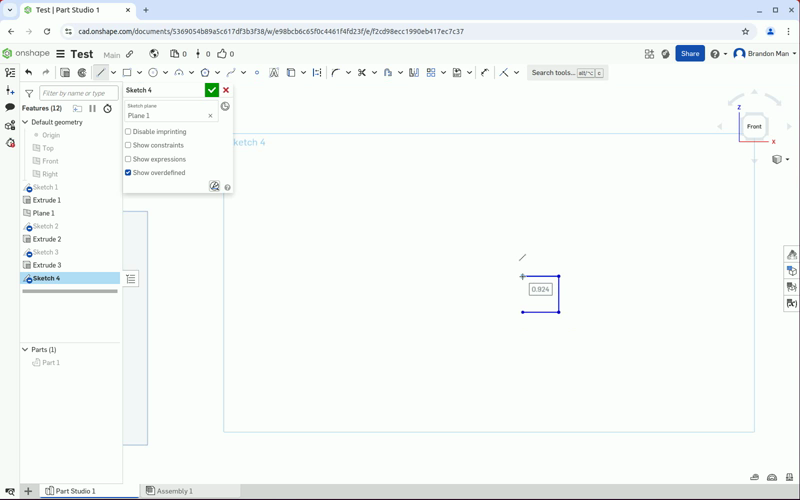
scroll(-6)
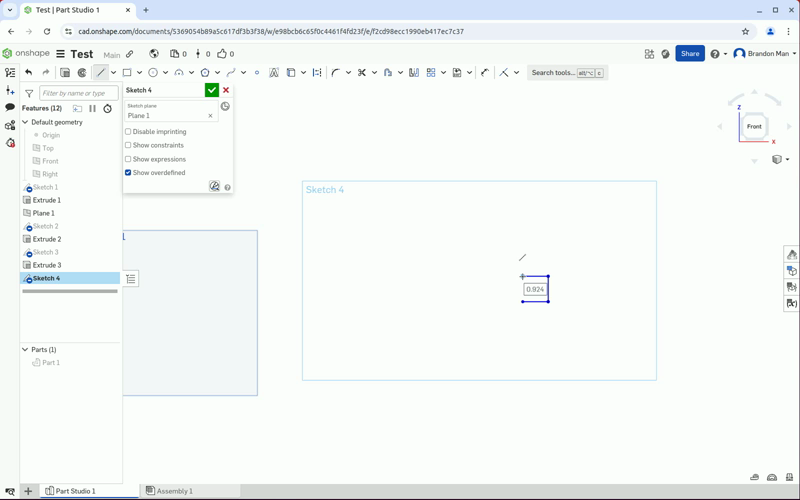
scroll(-6)
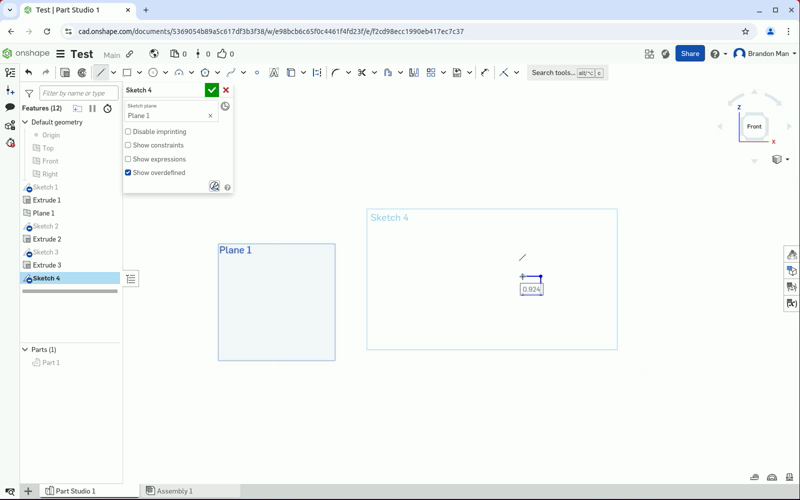
scroll(-6)
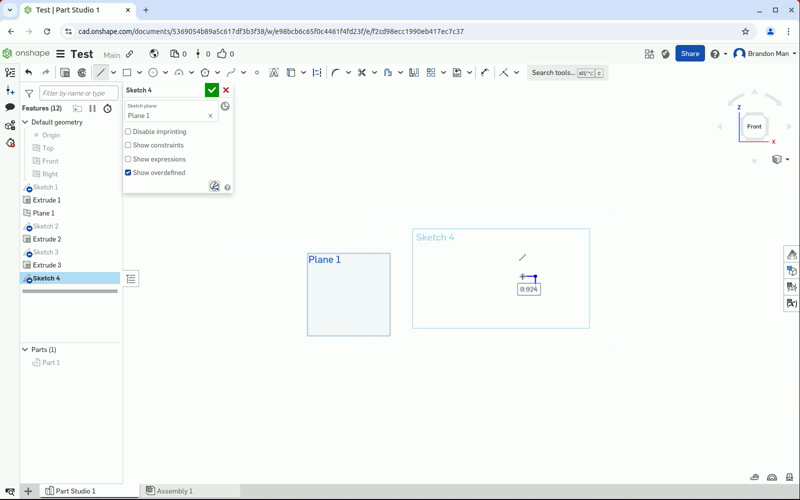
scroll(-6)
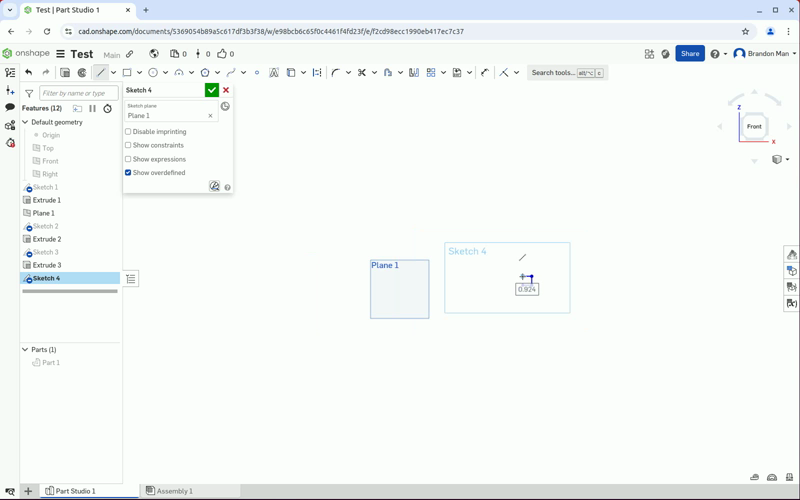
scroll(-6)
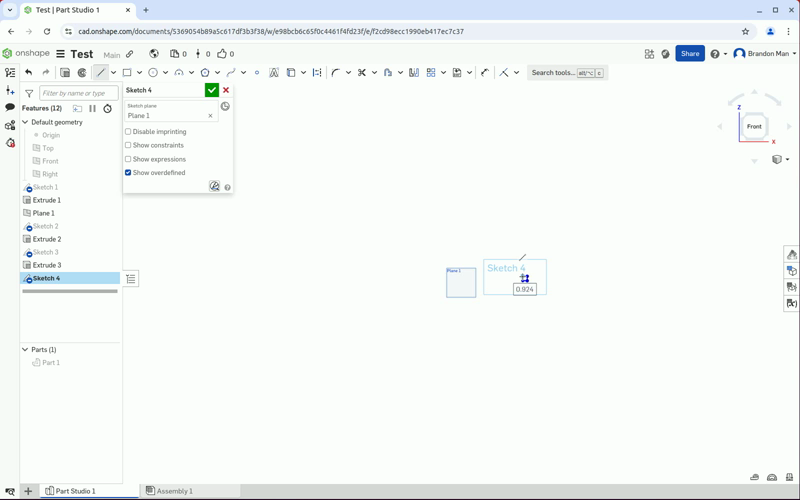
key_up(shift)
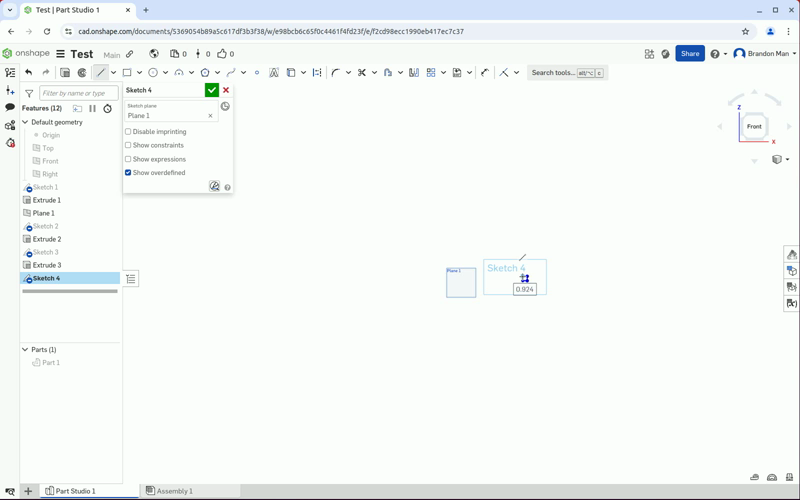
mouse_move(552, 276)
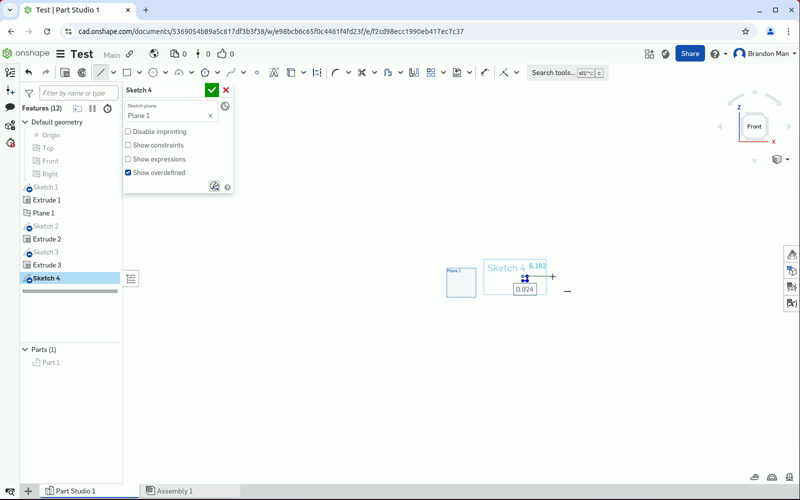
key_down(shift)
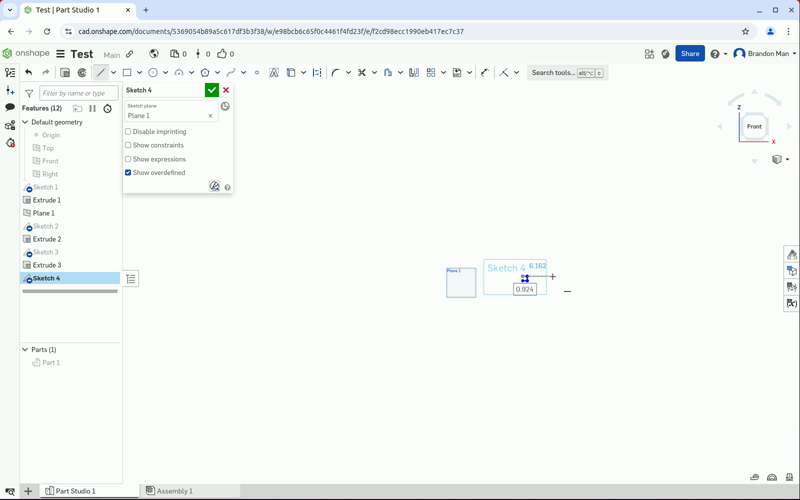
mouse_move(522, 280)
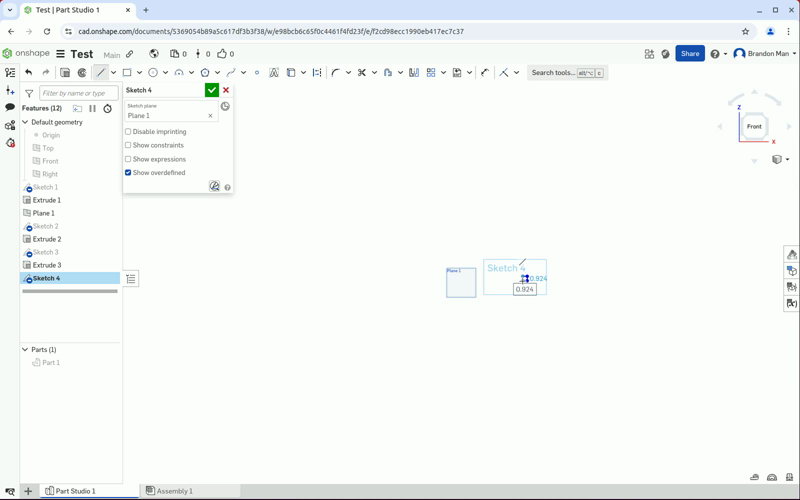
scroll(6)
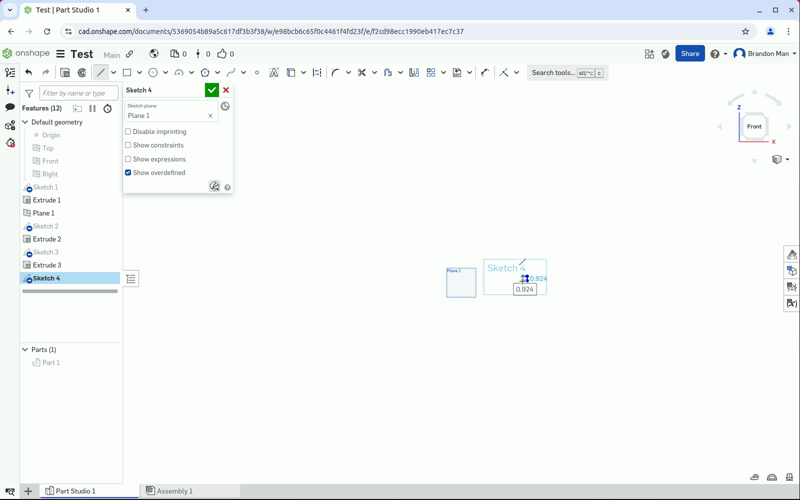
scroll(6)
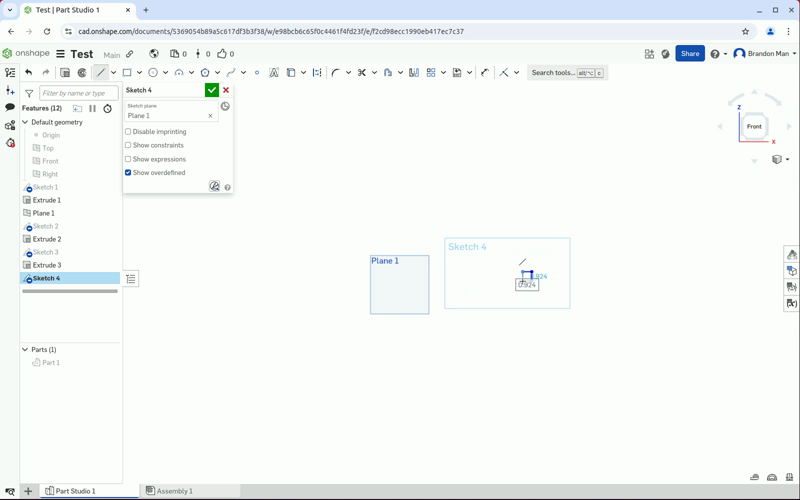
scroll(6)
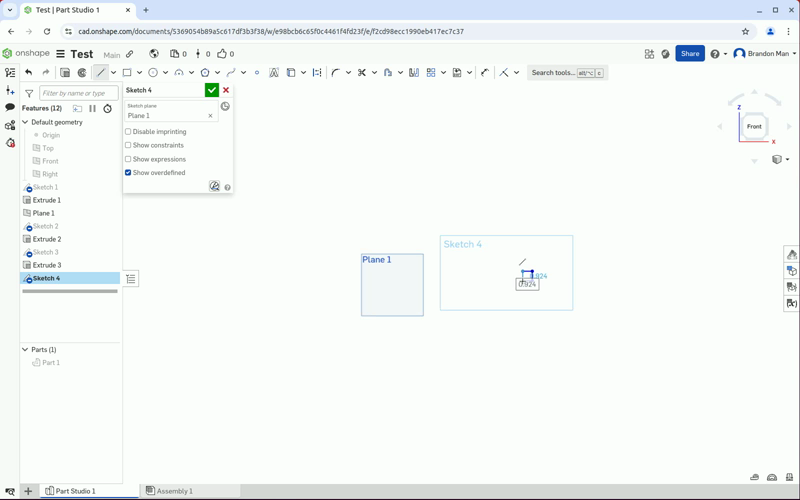
scroll(6)
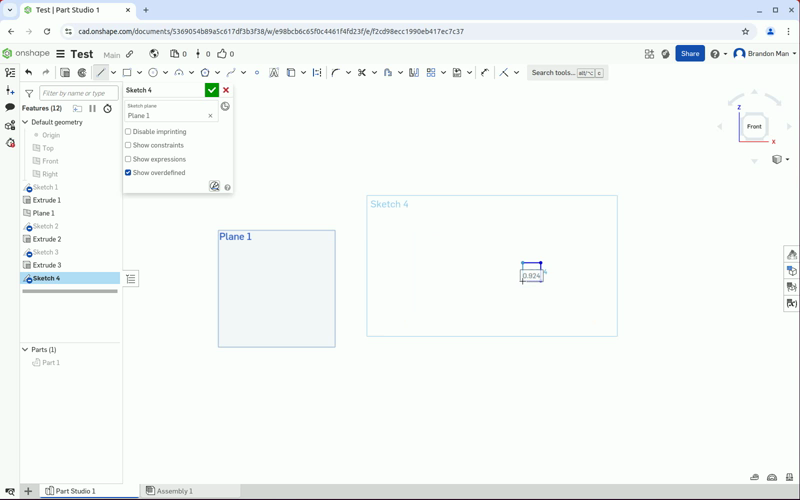
scroll(6)
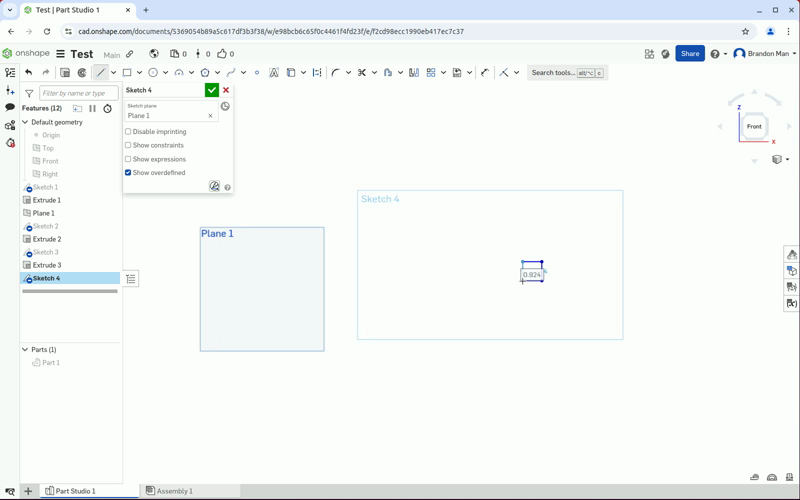
scroll(6)
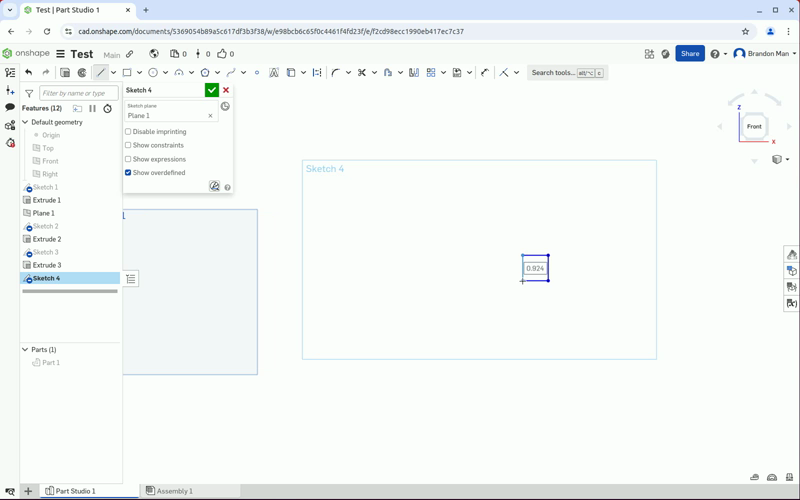
scroll(6)
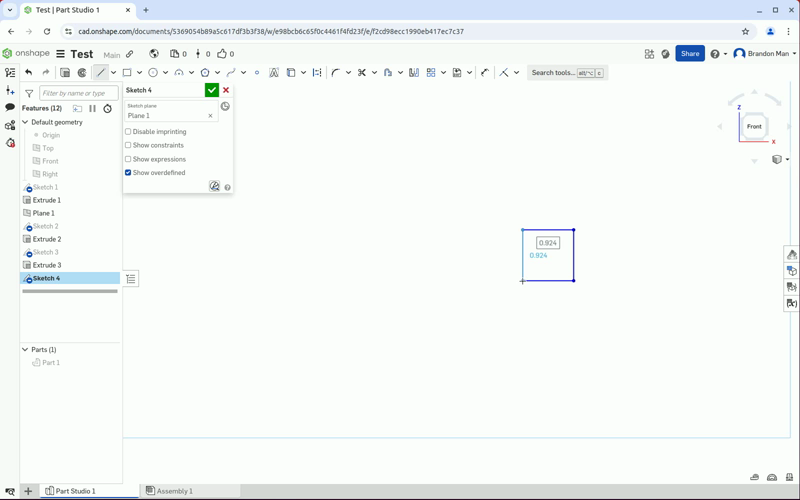
key_up(shift)
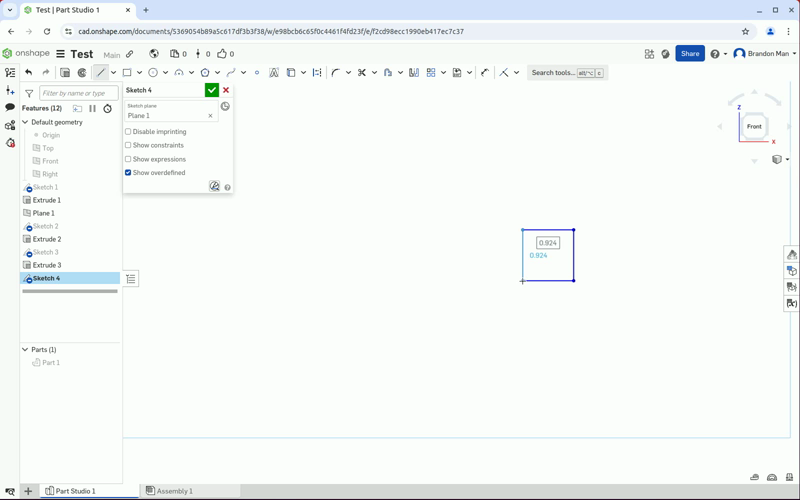
click(522, 280)
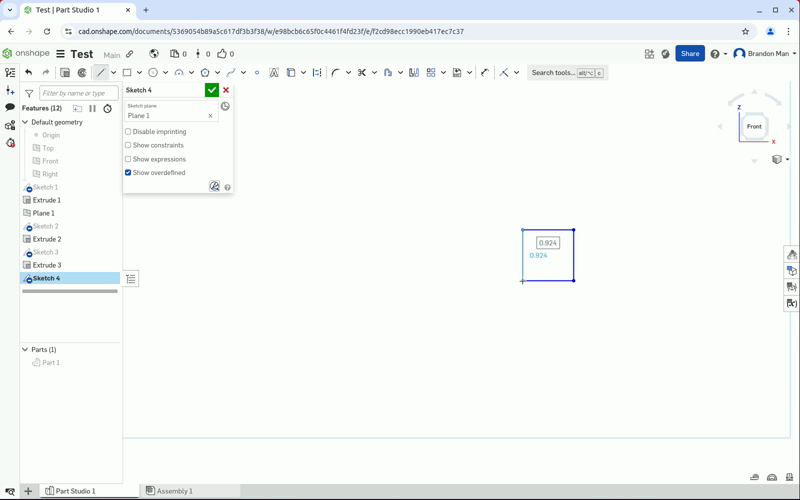
scroll(-6)
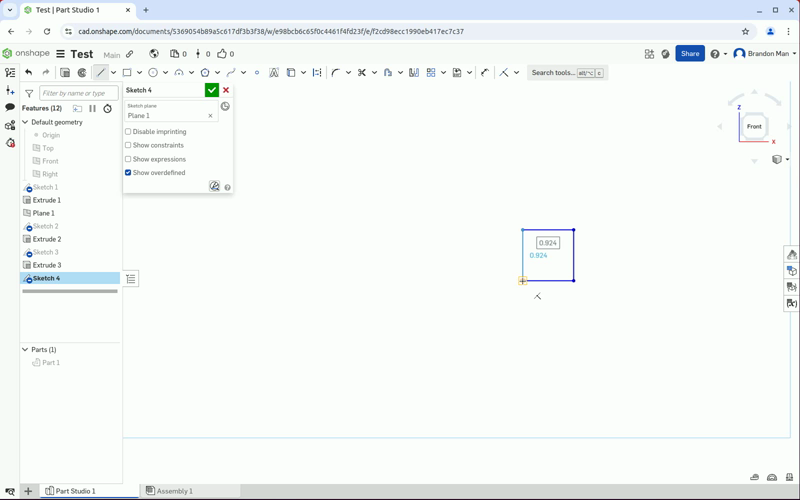
scroll(-6)
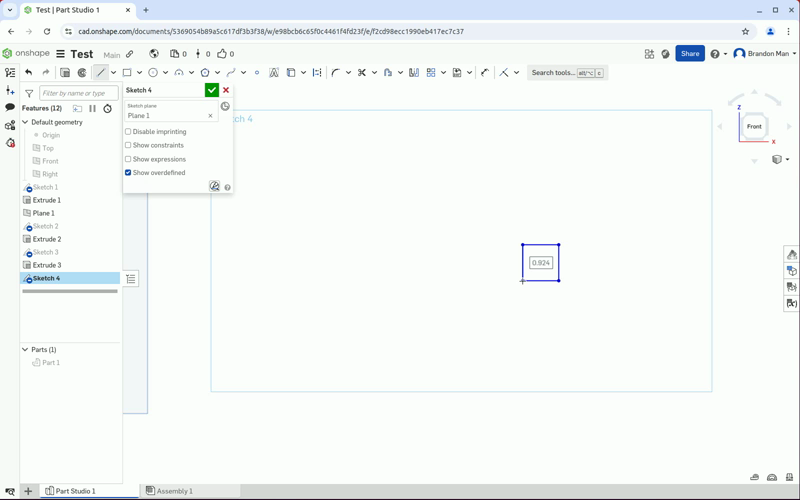
scroll(-6)
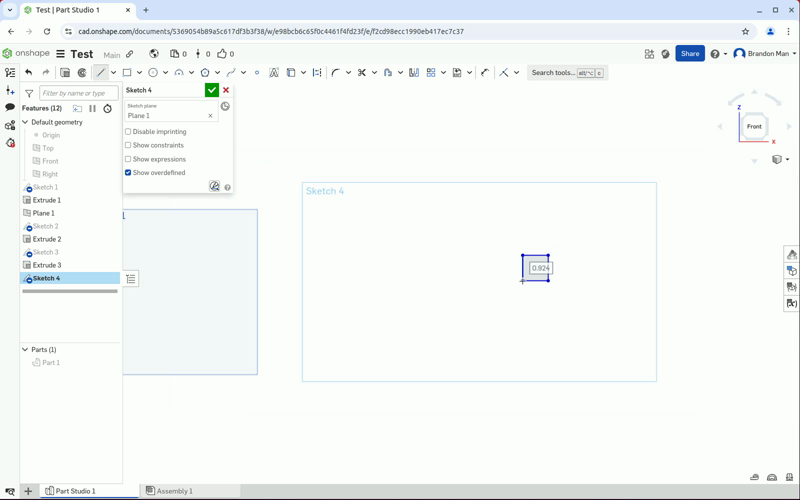
scroll(-6)
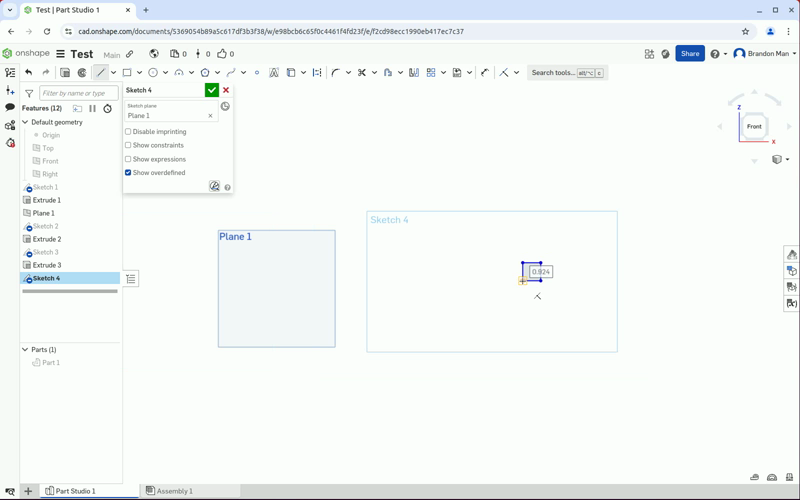
scroll(-6)
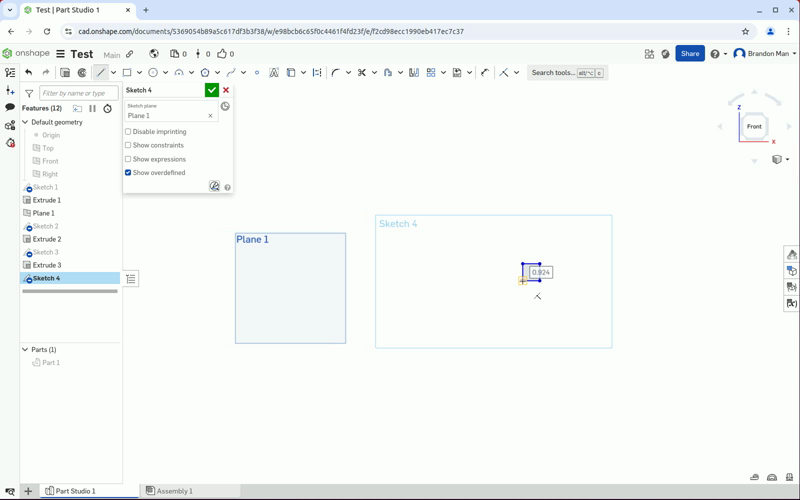
scroll(-6)
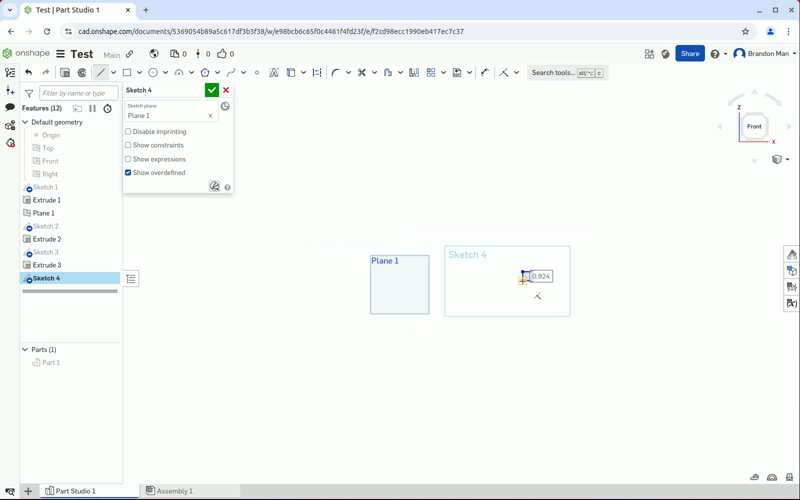
scroll(-6)
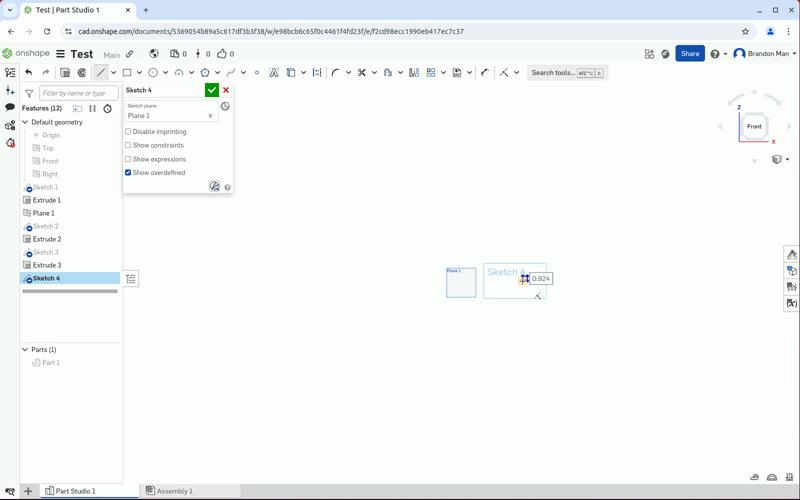
key(esc)
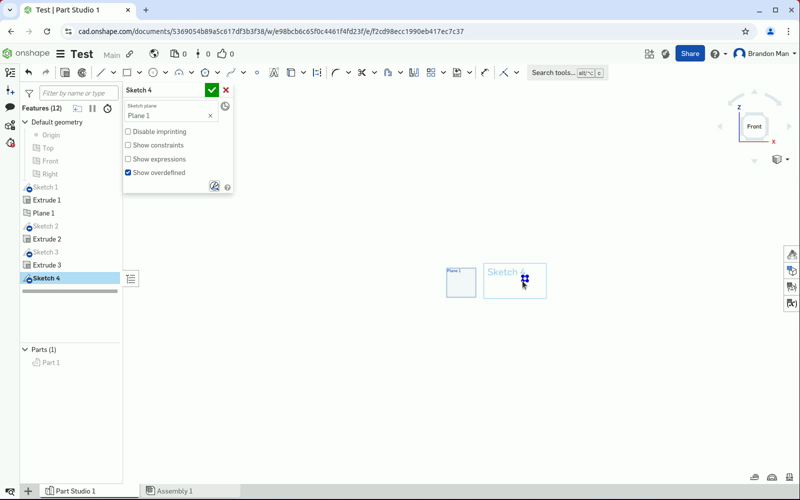
mouse_move(524, 276)
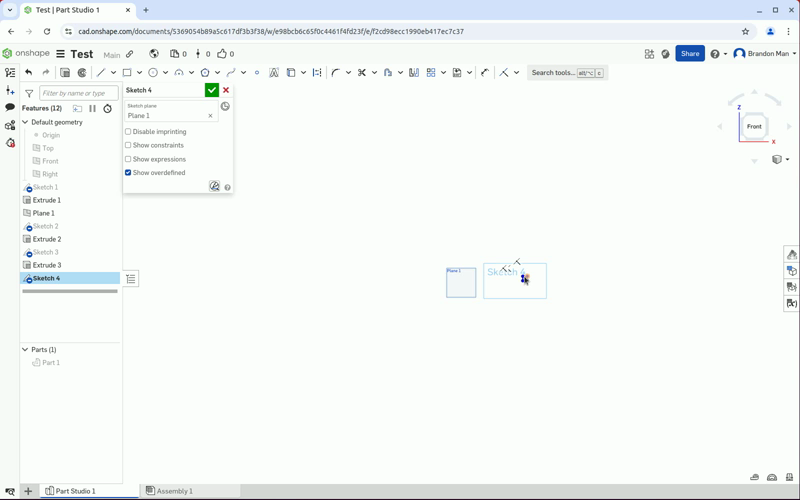
scroll(6)
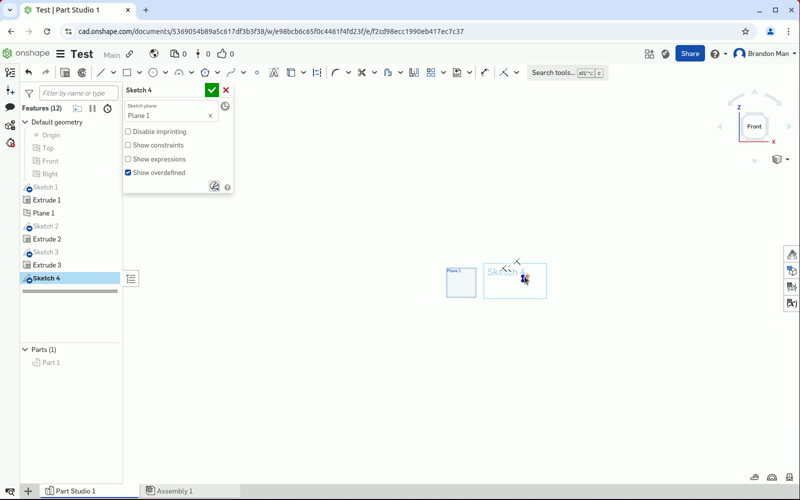
scroll(6)
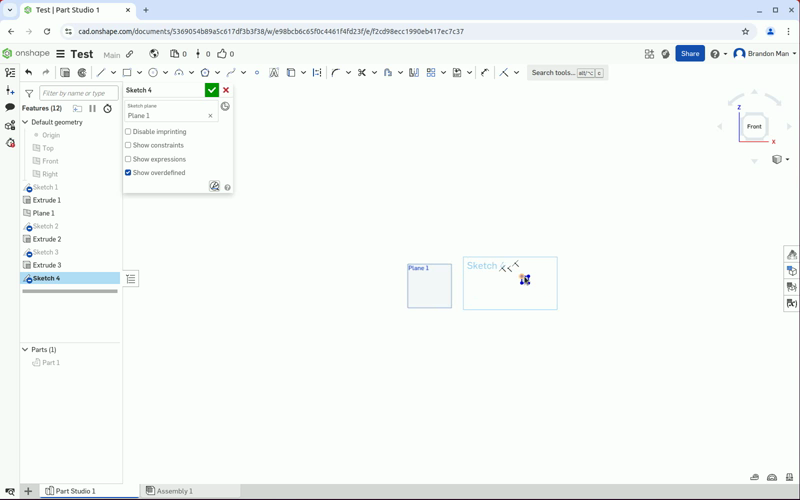
scroll(6)
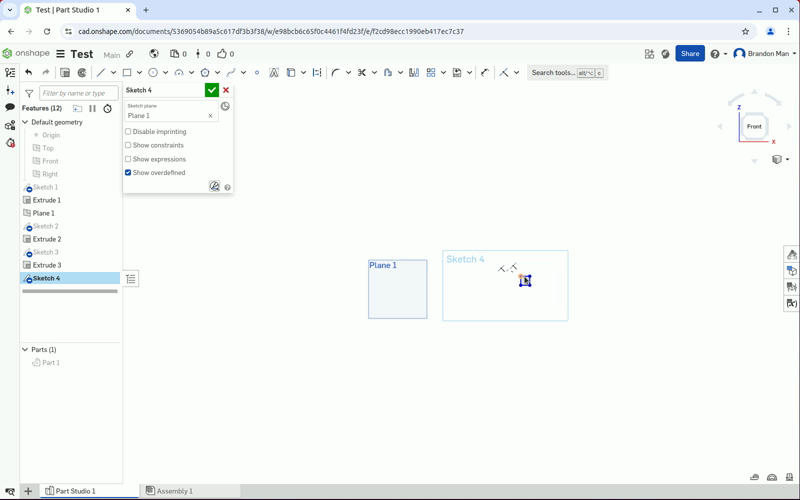
scroll(6)
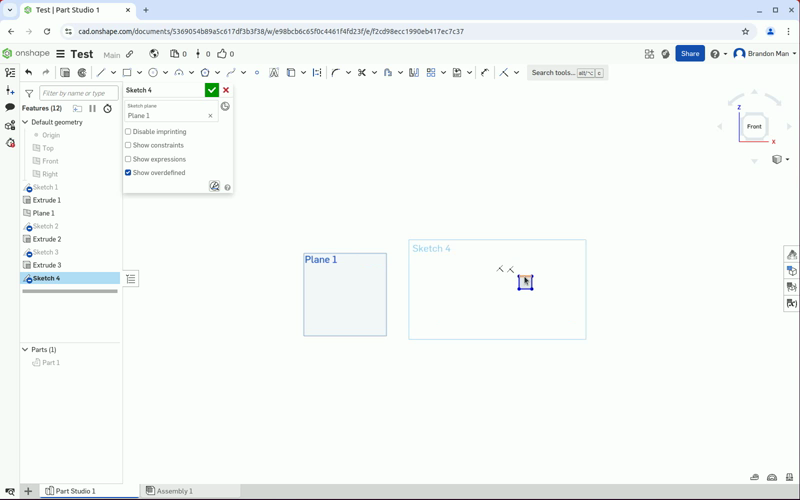
scroll(6)
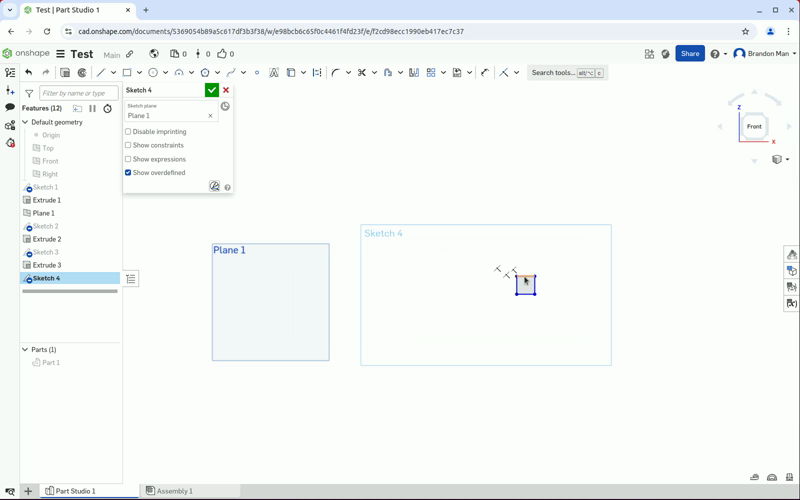
scroll(6)
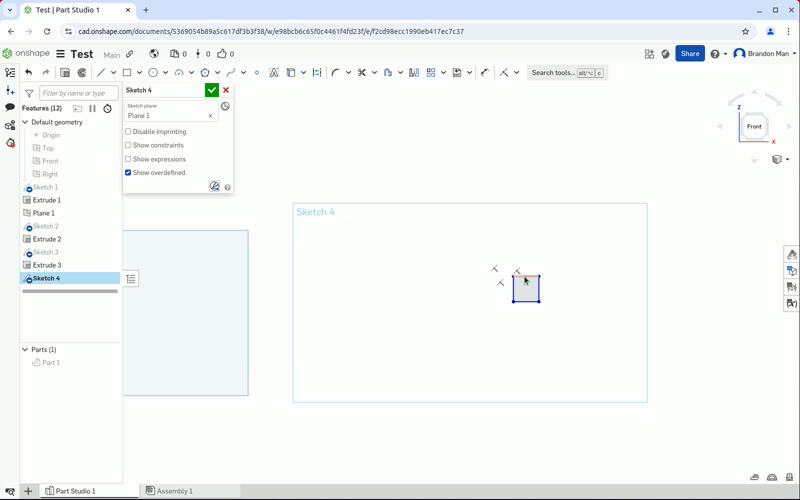
scroll(6)
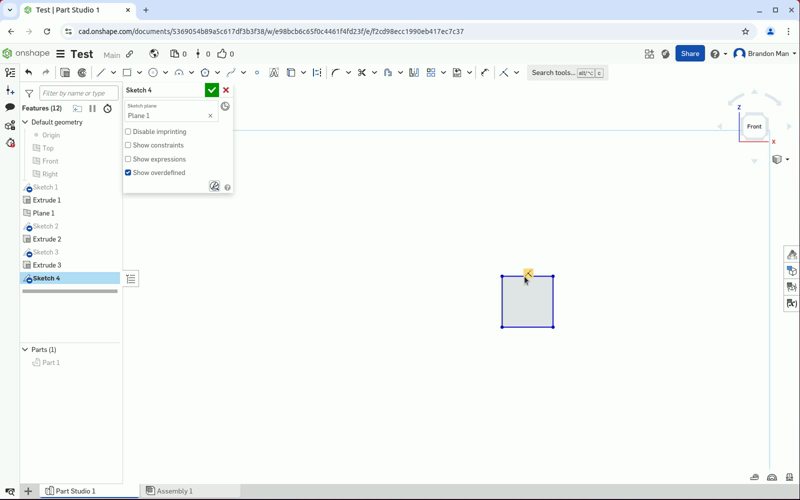
click(524, 276)
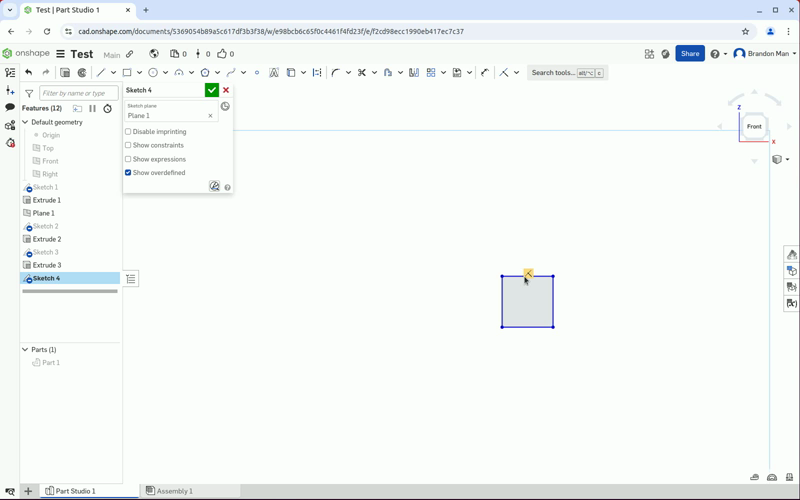
scroll(-6)
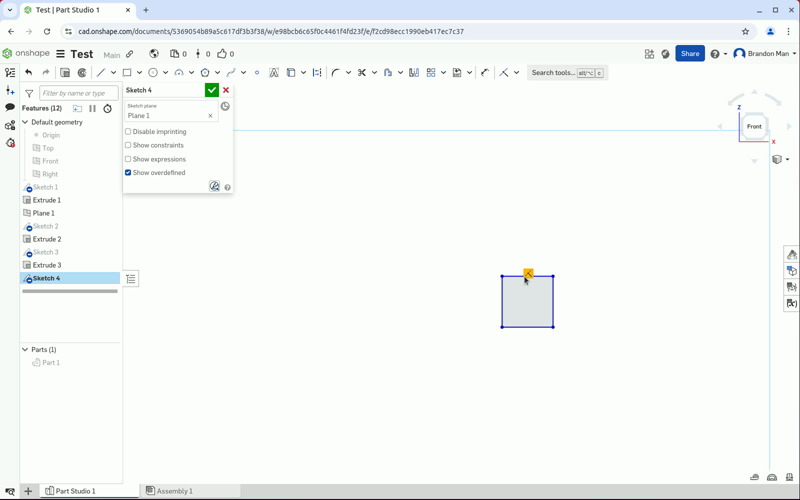
scroll(-6)
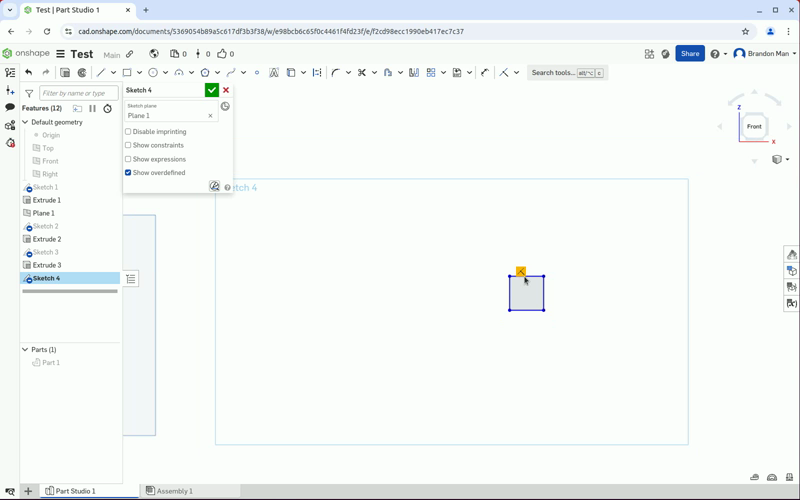
scroll(-6)
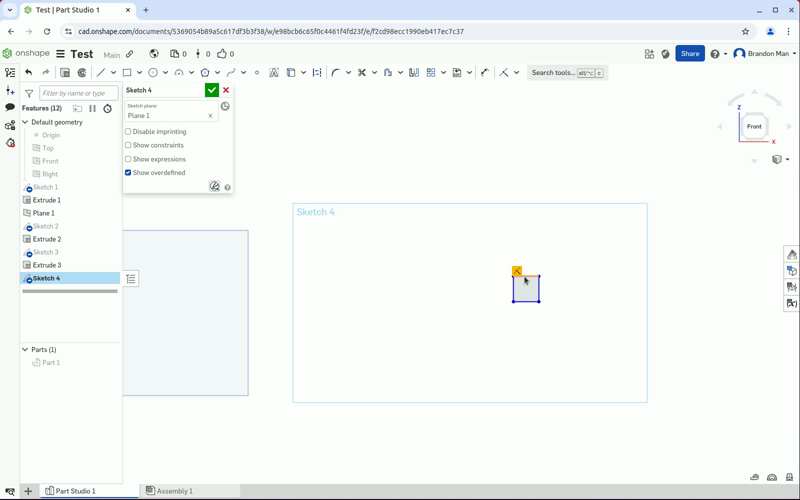
scroll(-6)
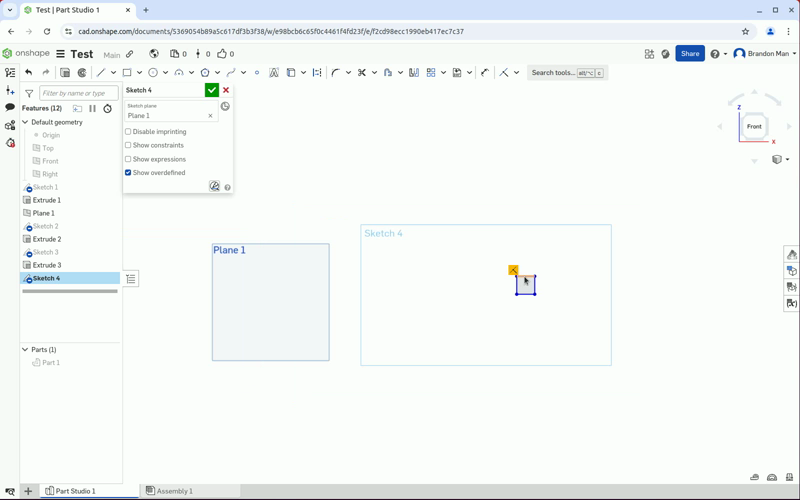
scroll(-6)
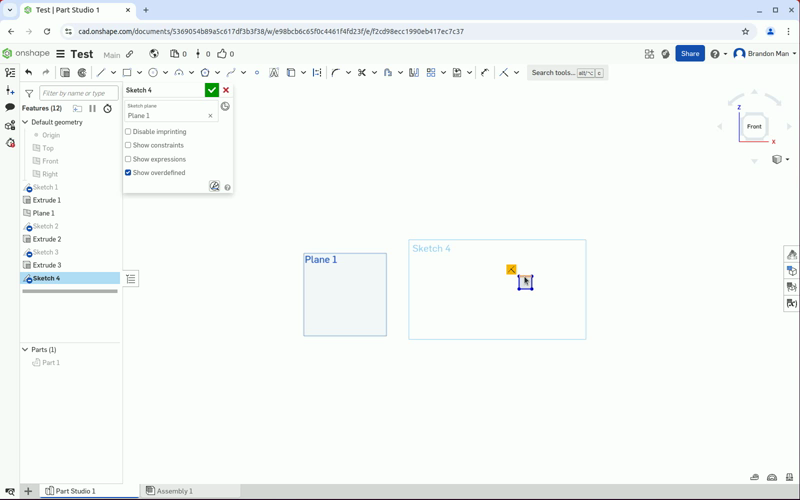
scroll(-6)
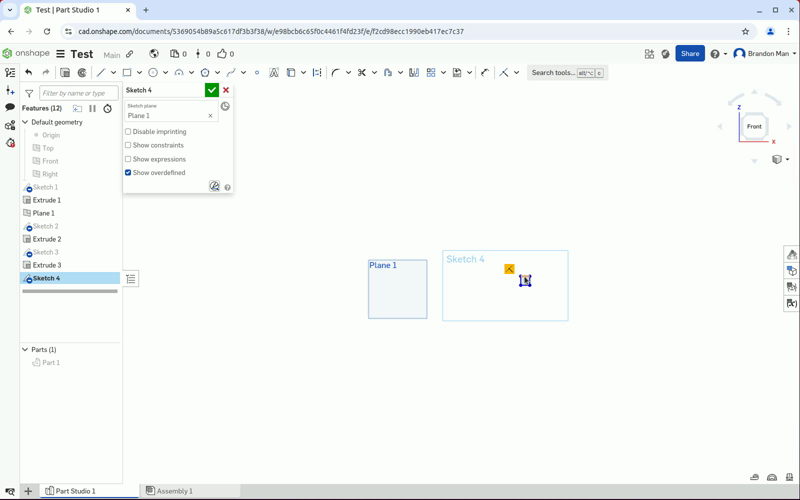
scroll(-6)
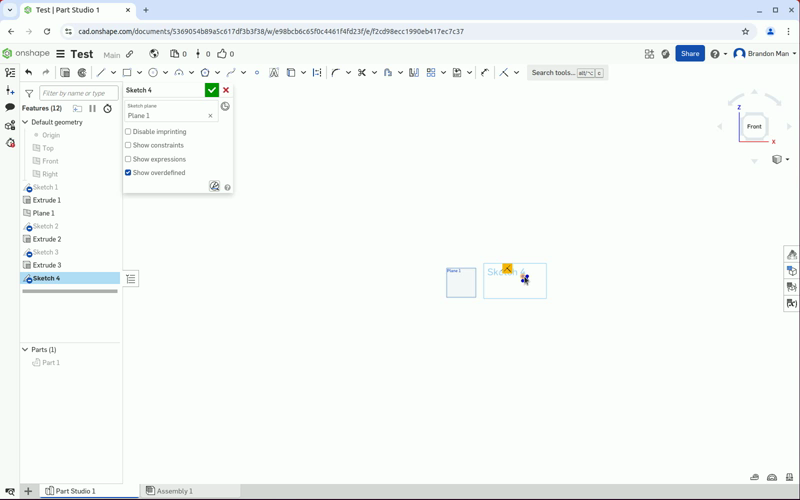
mouse_move(73, 352)
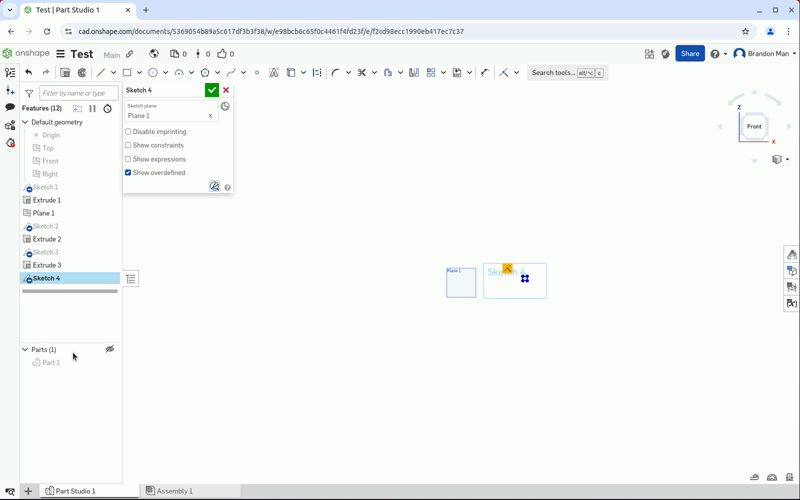
key(shift+y)
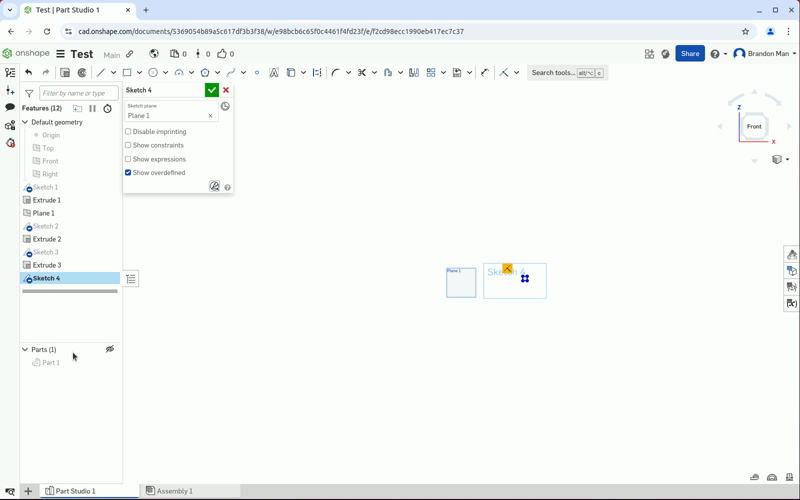
key(shift+e)
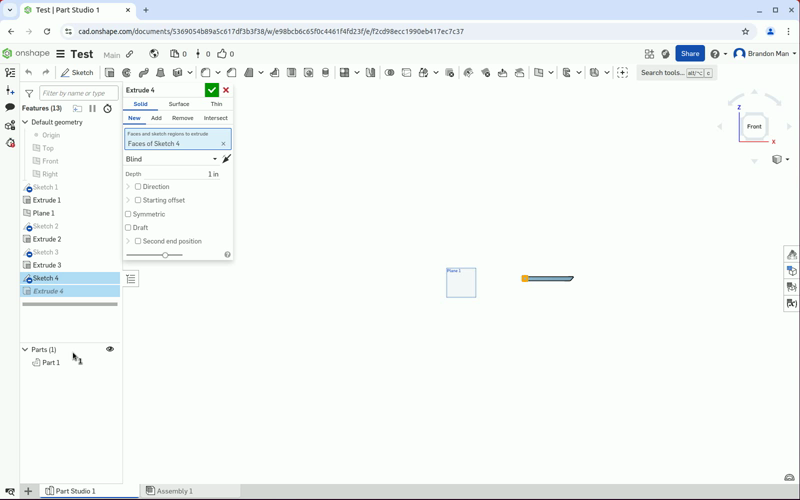
mouse_move(143, 106)
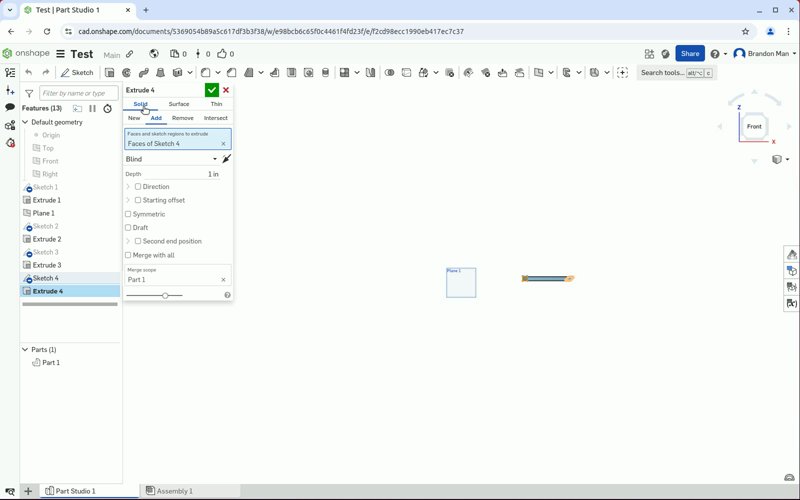
click(143, 106)
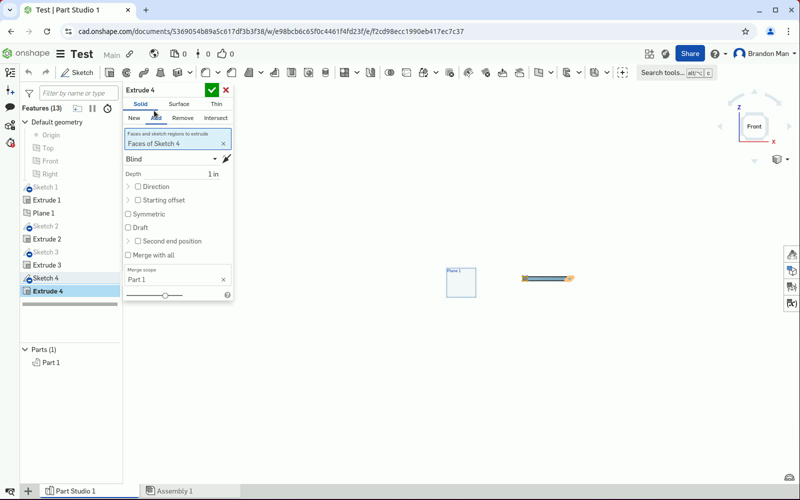
mouse_move(186, 120)
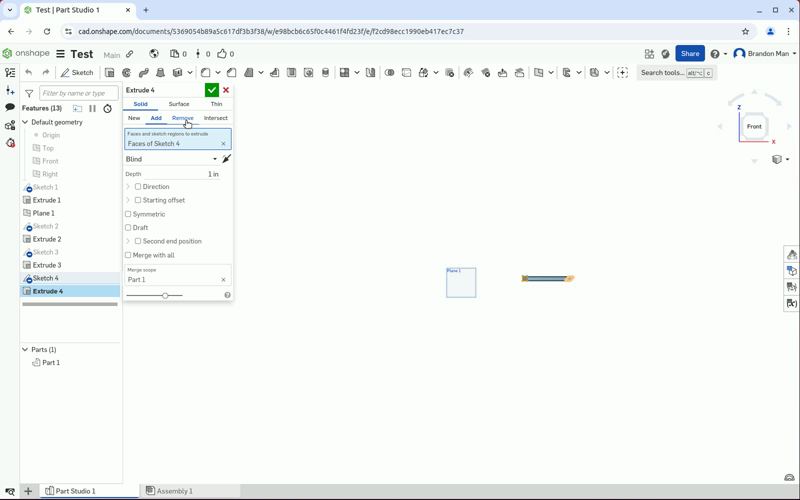
click(186, 120)
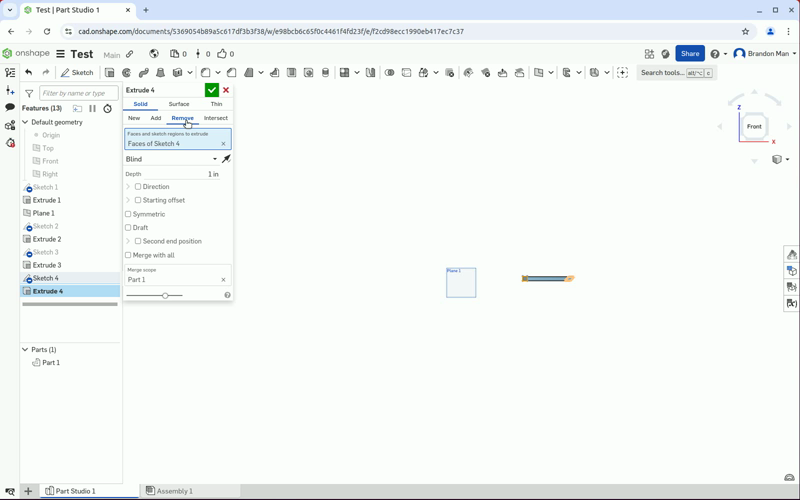
key(tab, 4)
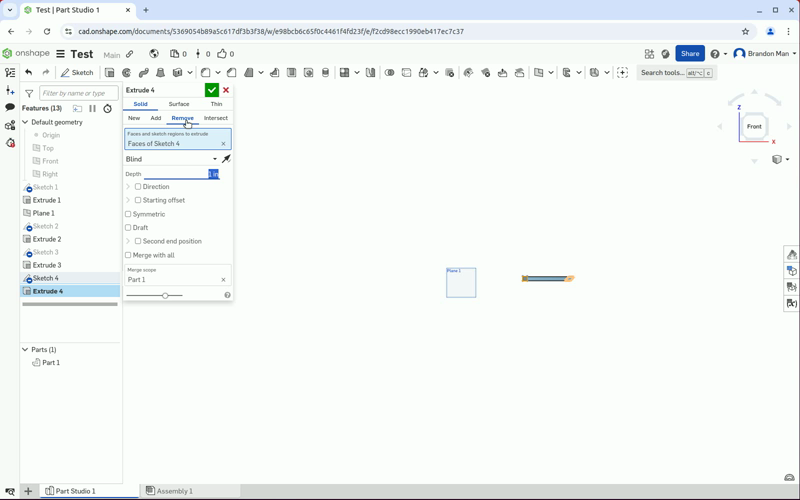
text(0.481)
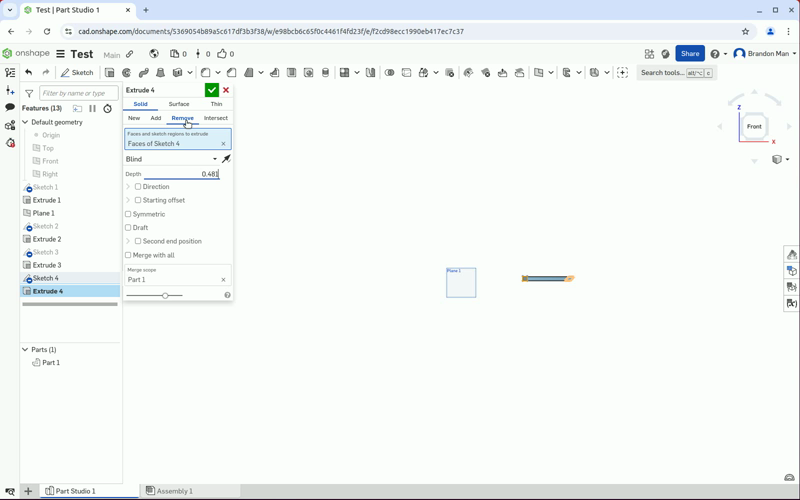
key(tab, 6)
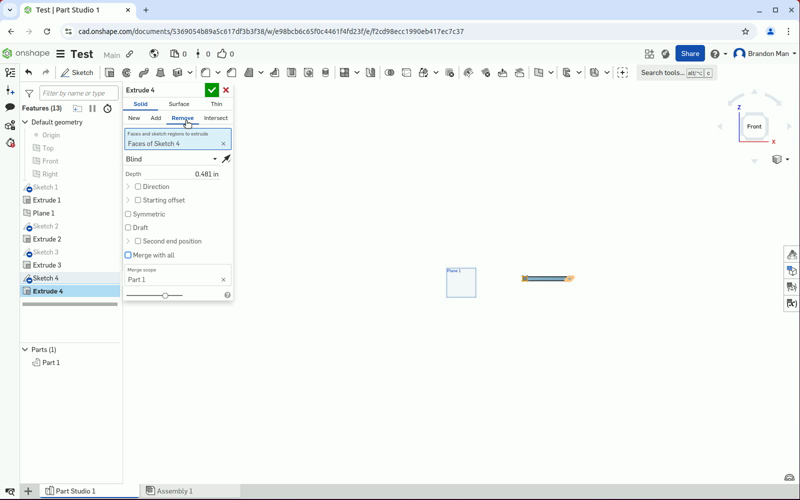
key(space)
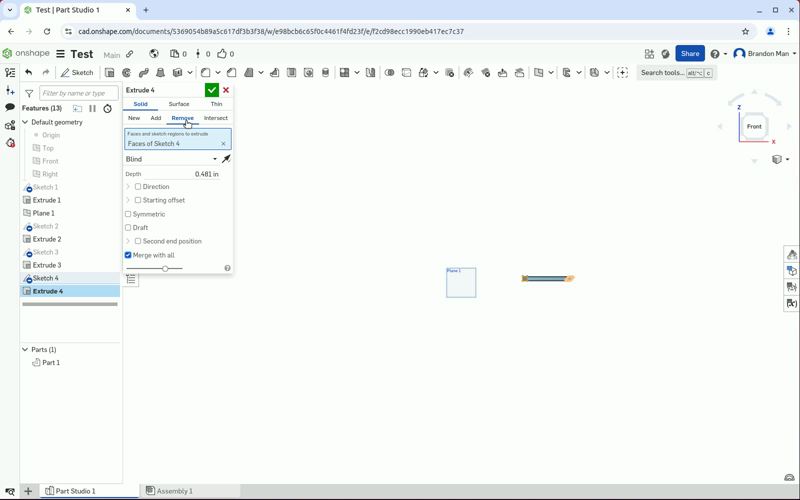
key(enter)
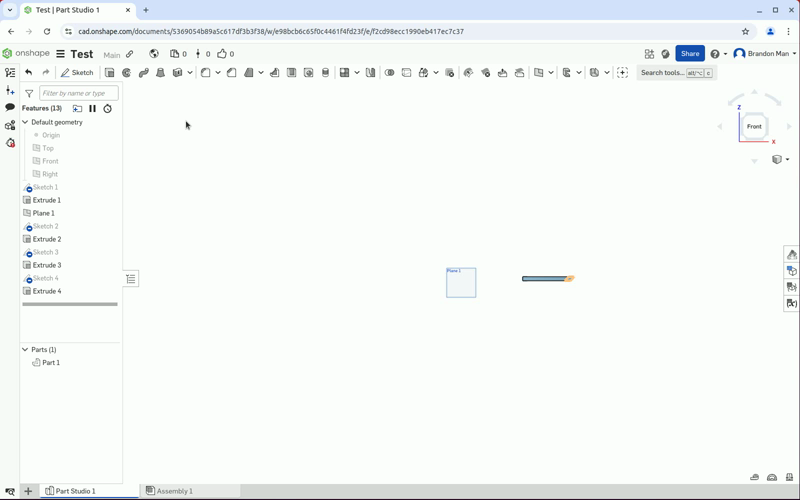
key(shift+h)
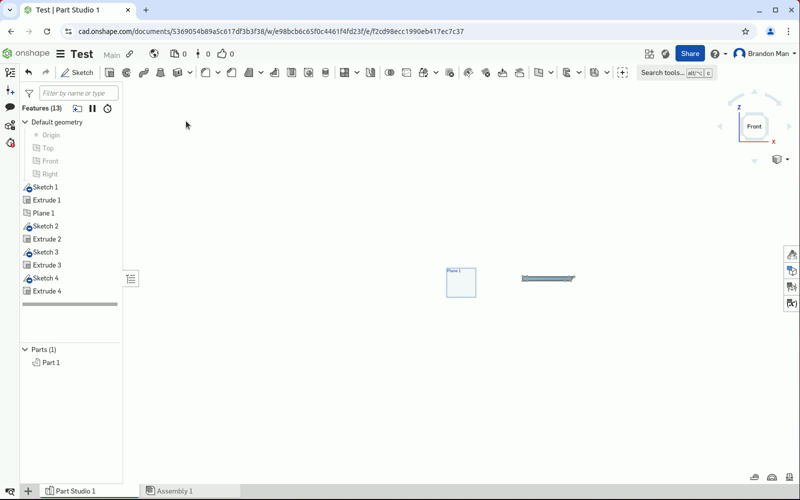
key(shift+h)
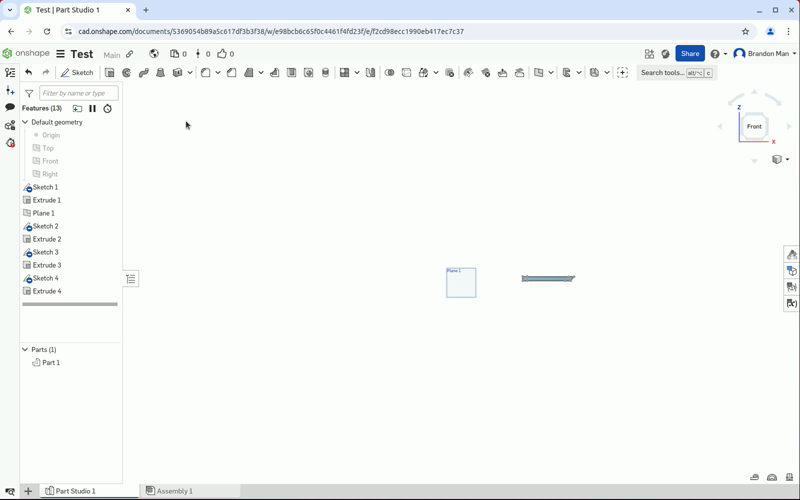
key(shift+7)
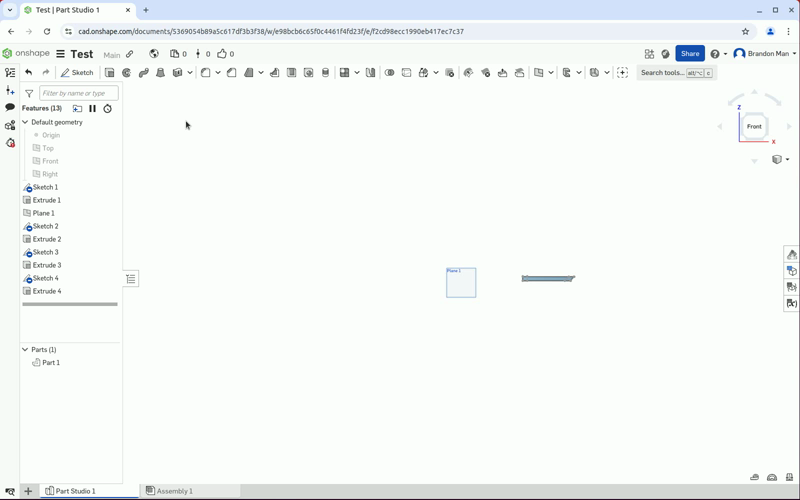
key(left, 2)
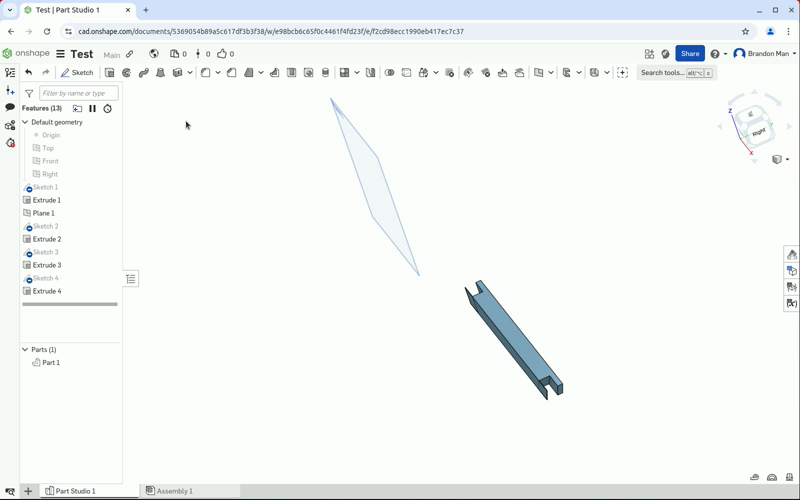
key(down, 2)
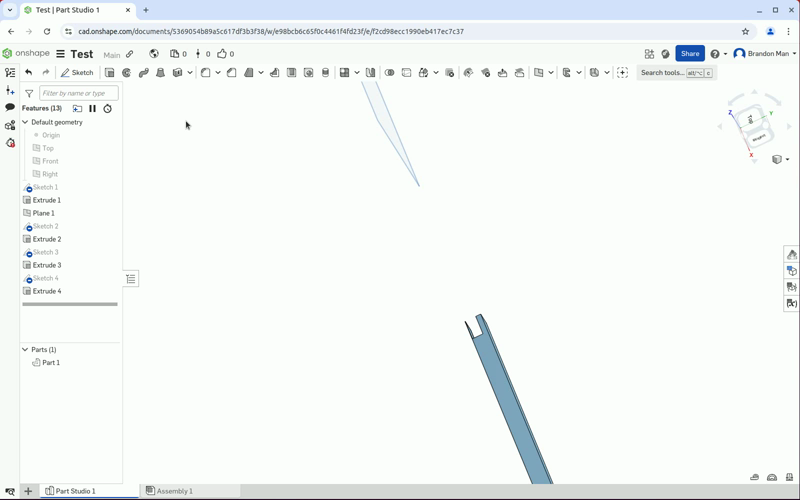
key(up, 2)
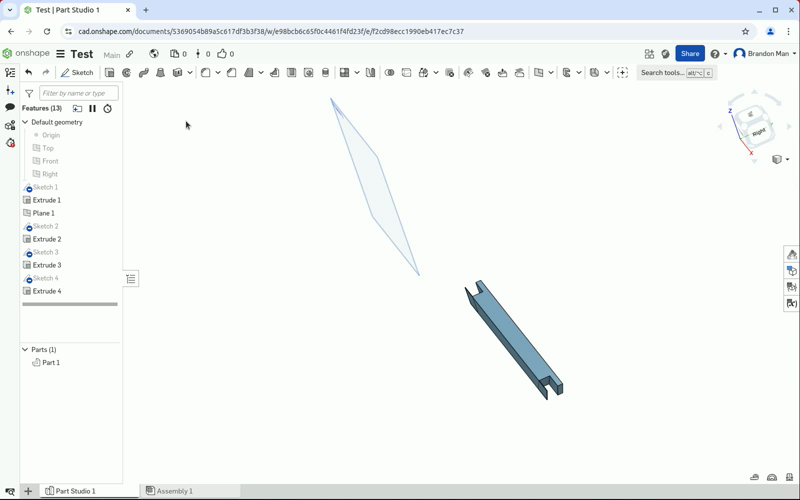
key(right, 2)
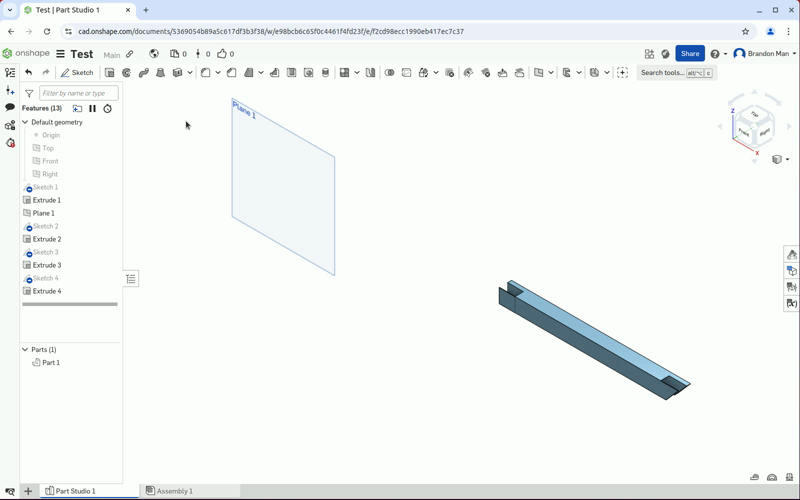
mouse_move(73, 189)
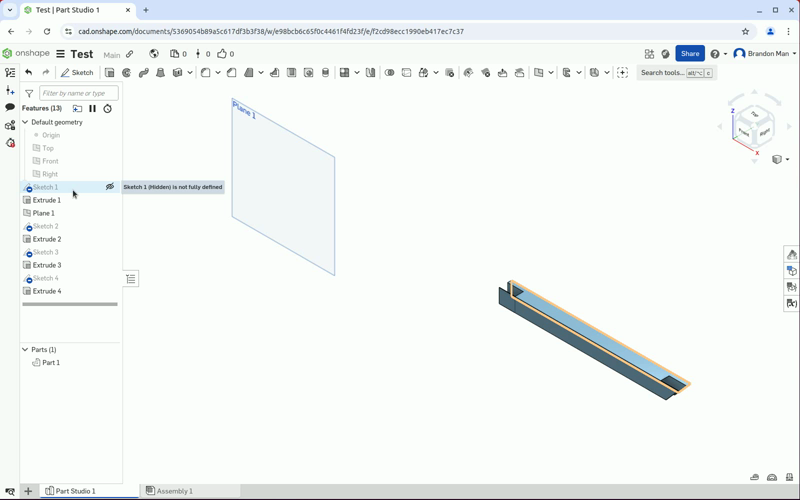
click(73, 189)